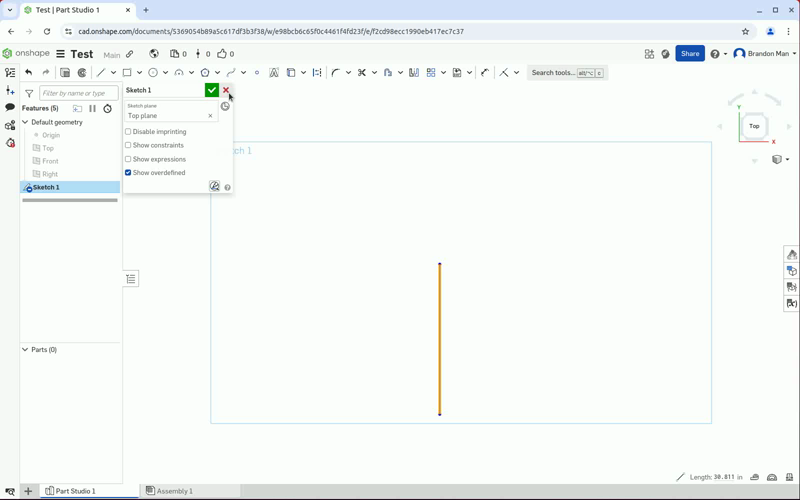
key(shift+h)
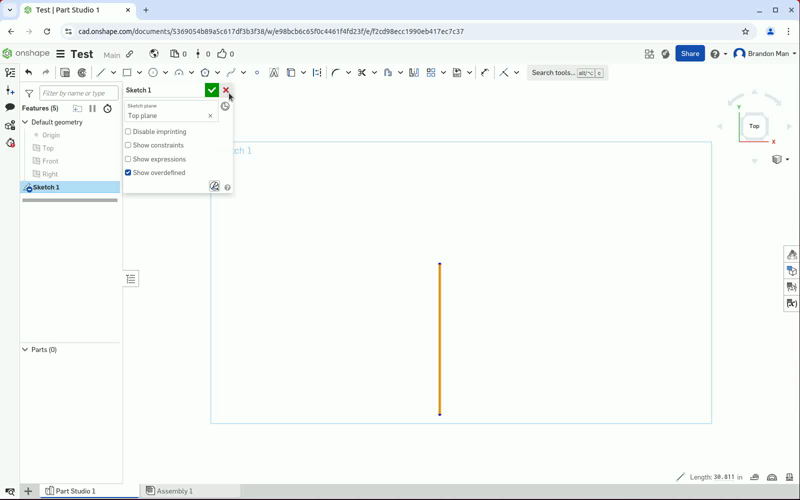
key(shift+s)
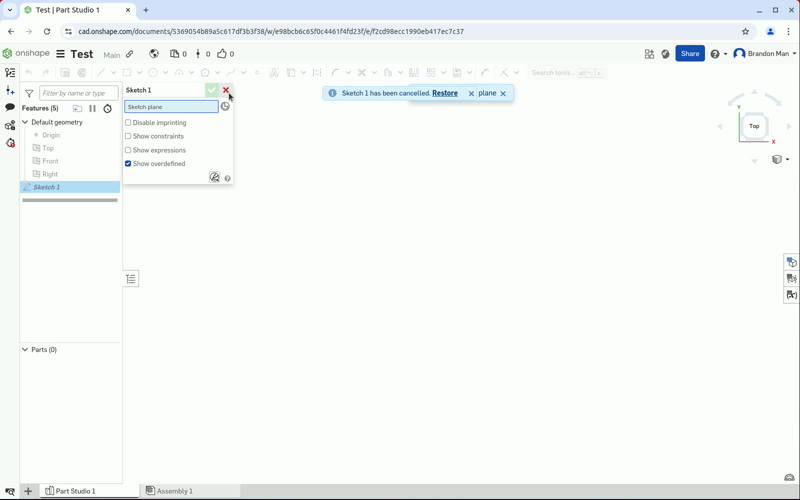
mouse_move(73, 150)
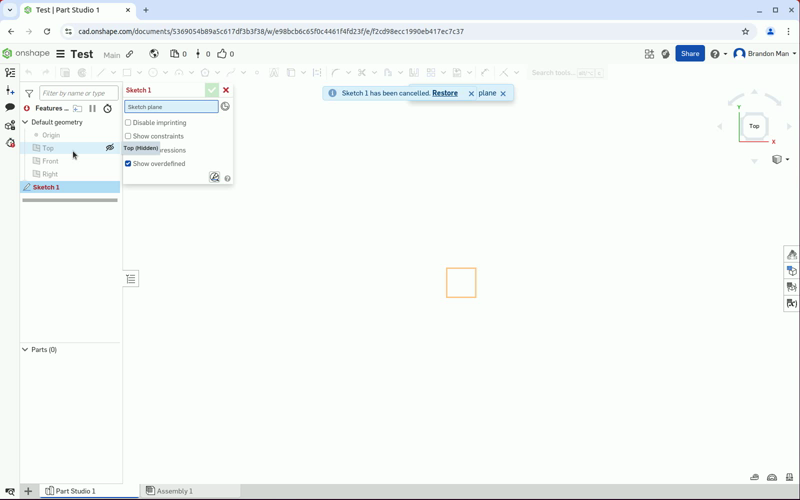
click(73, 150)
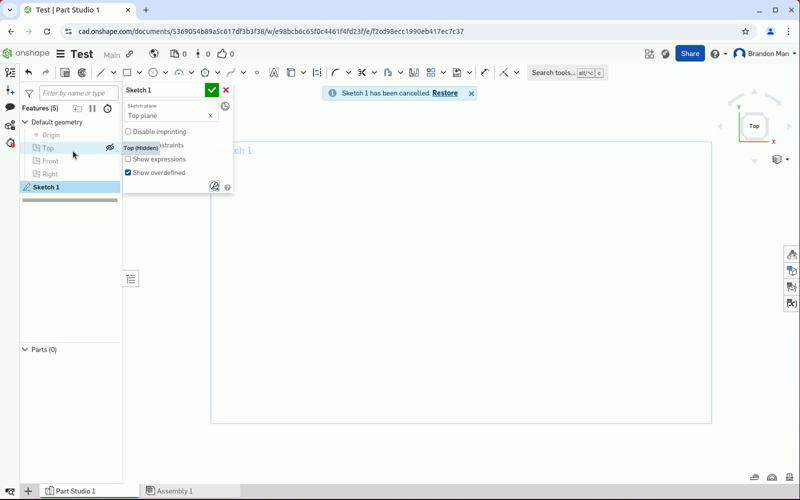
mouse_move(73, 352)
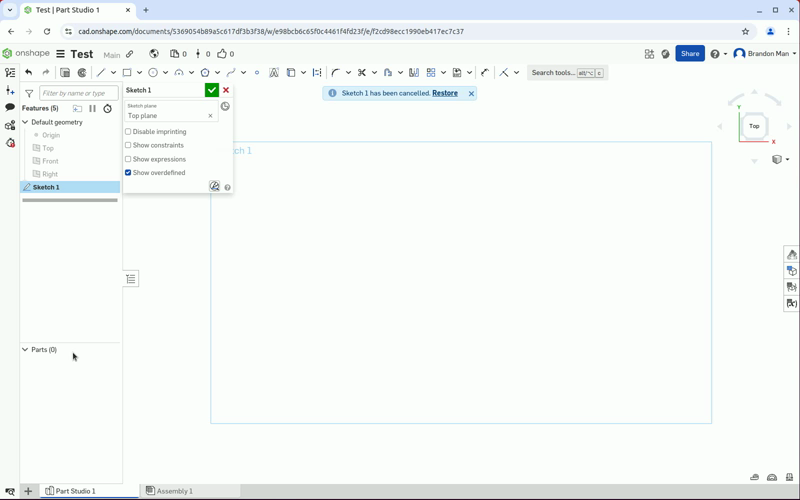
key(y)
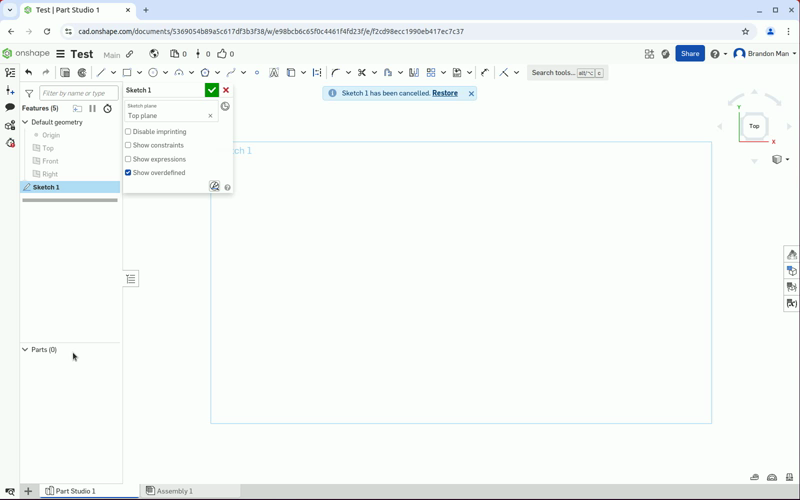
key(l)
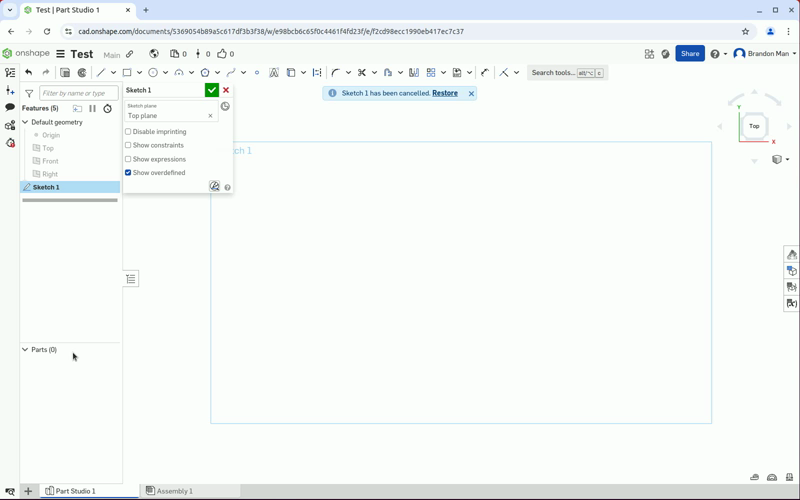
key_down(shift)
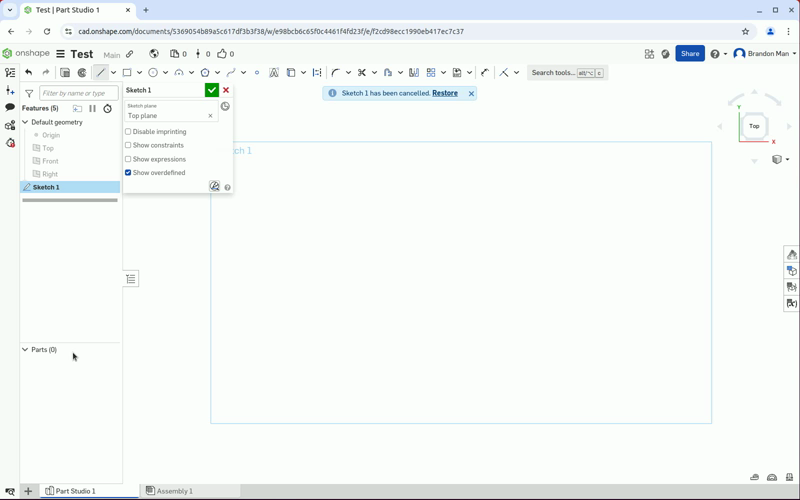
mouse_move(351, 335)
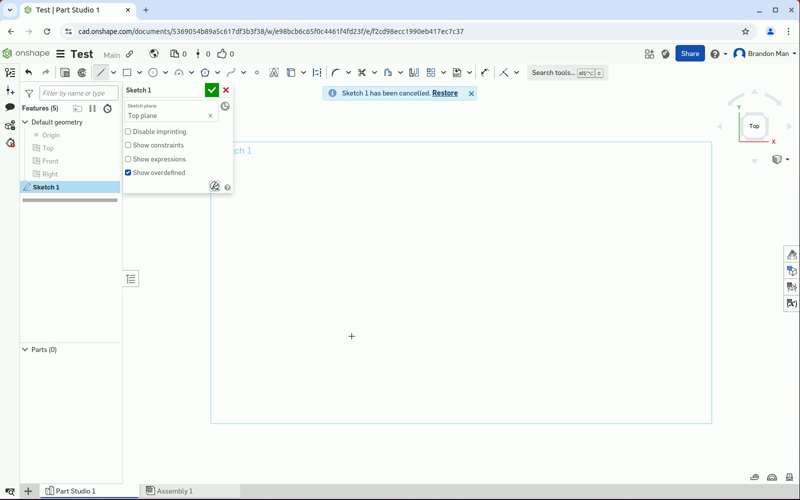
click(351, 335)
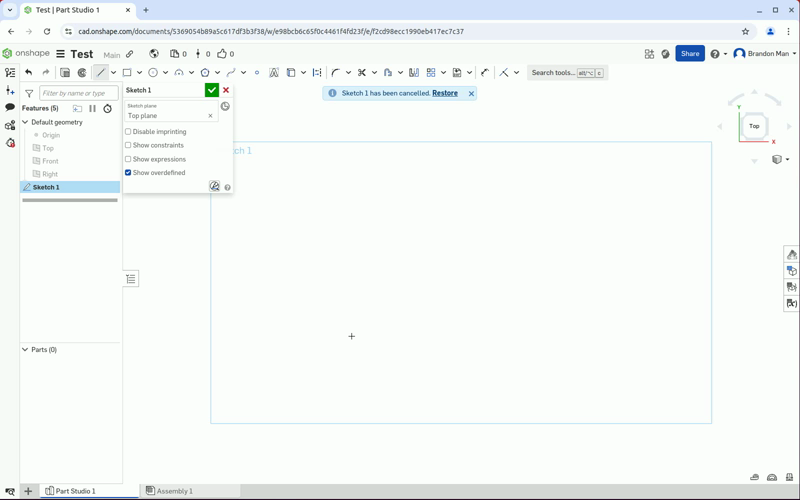
key_up(shift)
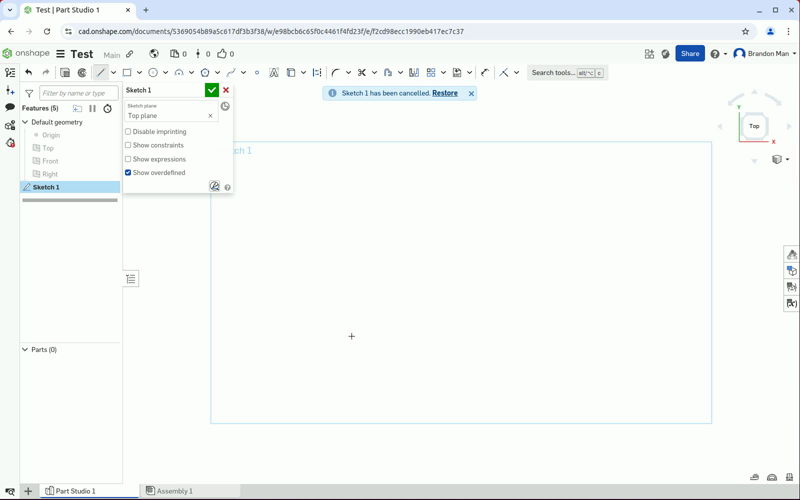
key_down(shift)
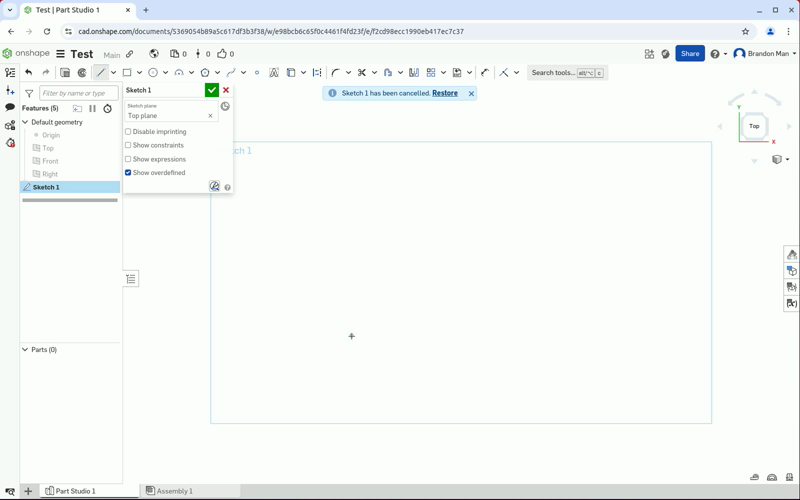
mouse_move(569, 335)
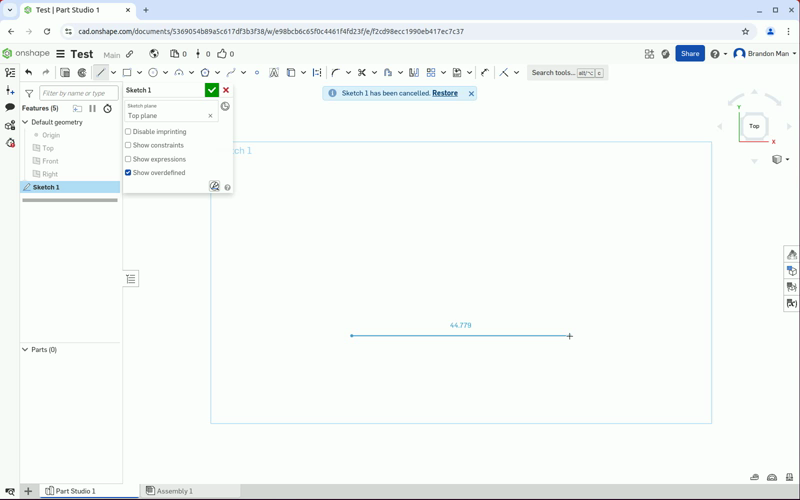
click(569, 335)
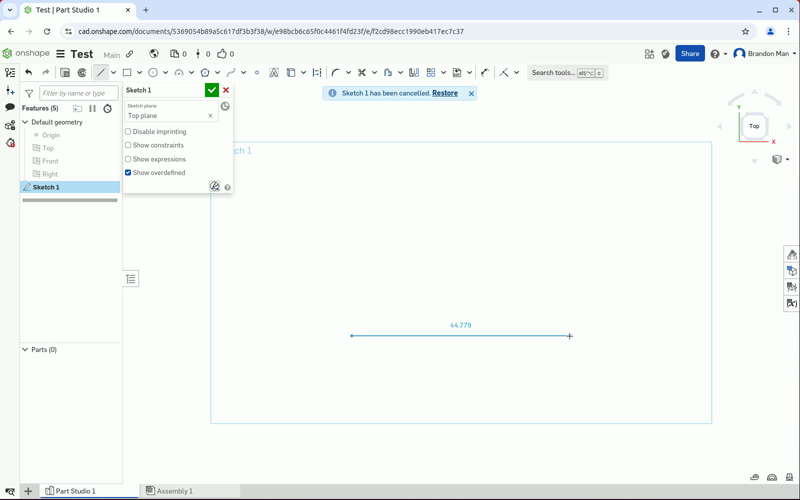
key_up(shift)
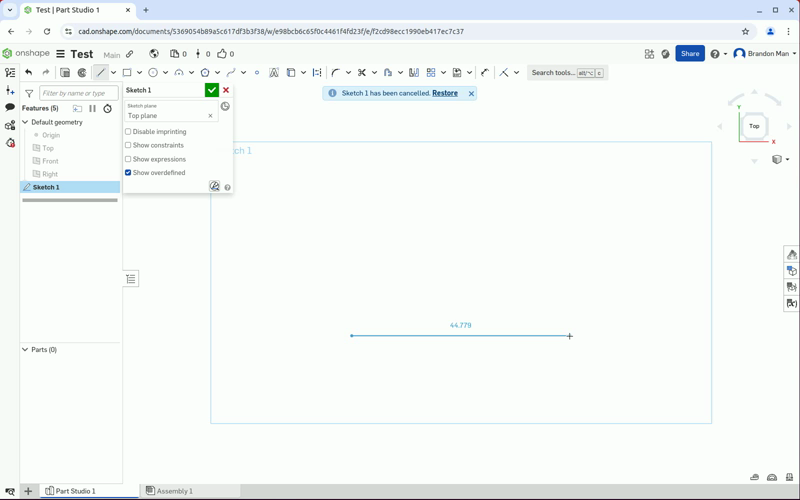
key_down(shift)
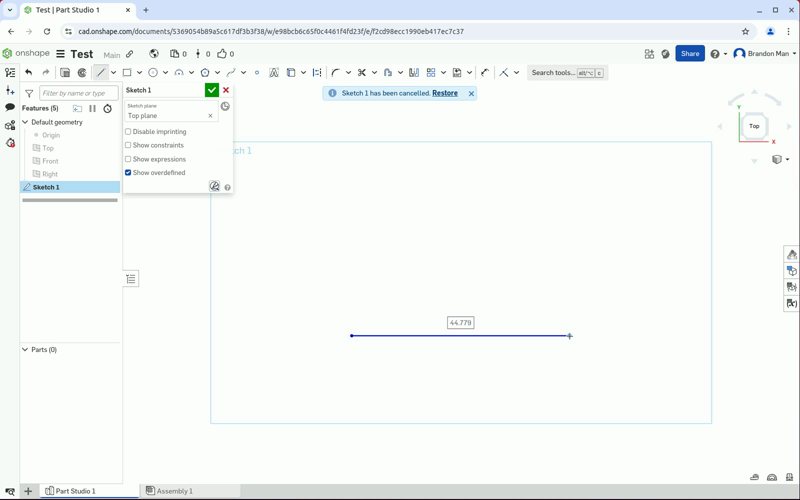
mouse_move(569, 230)
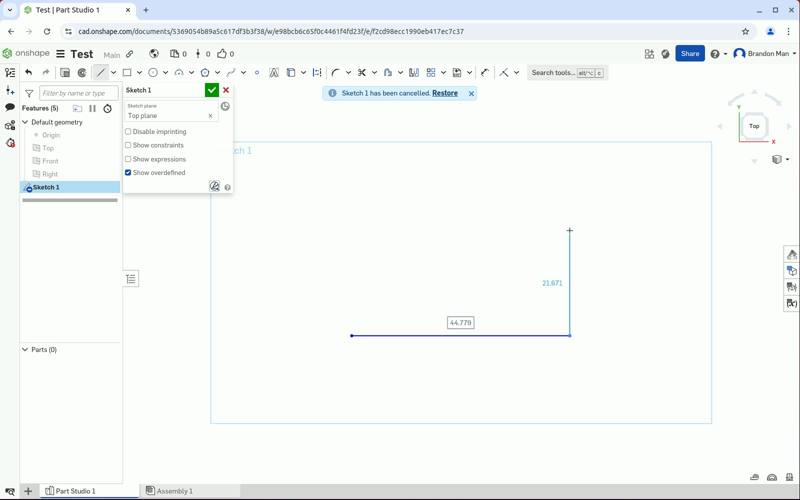
click(569, 230)
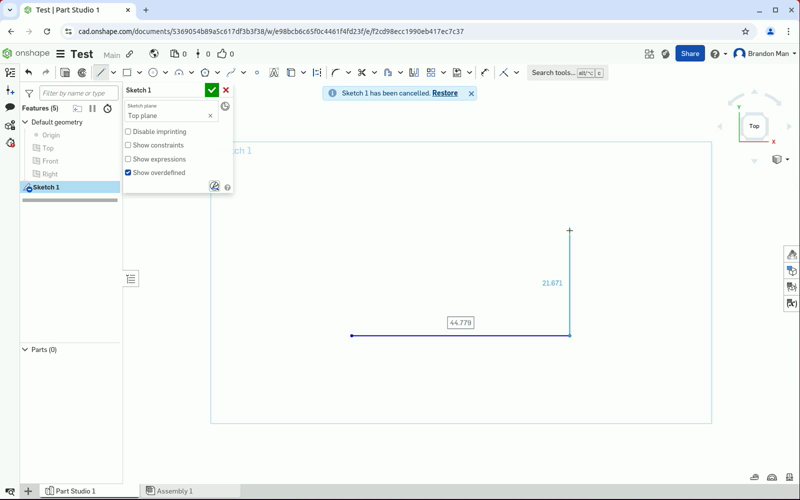
key_up(shift)
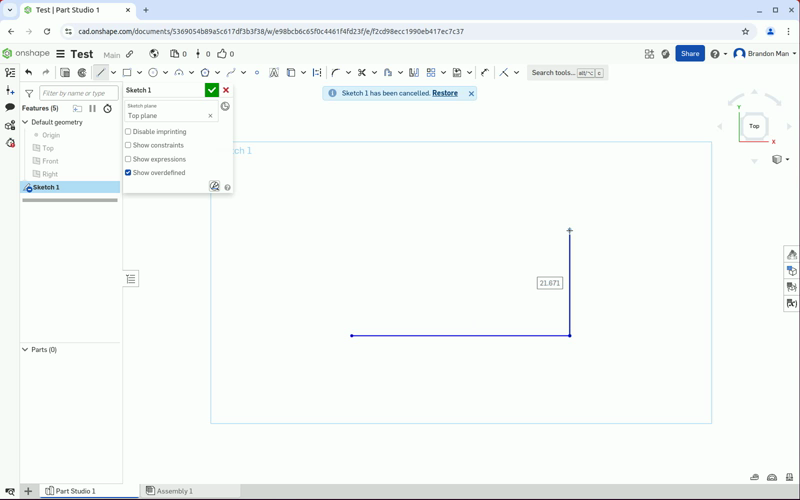
key_down(shift)
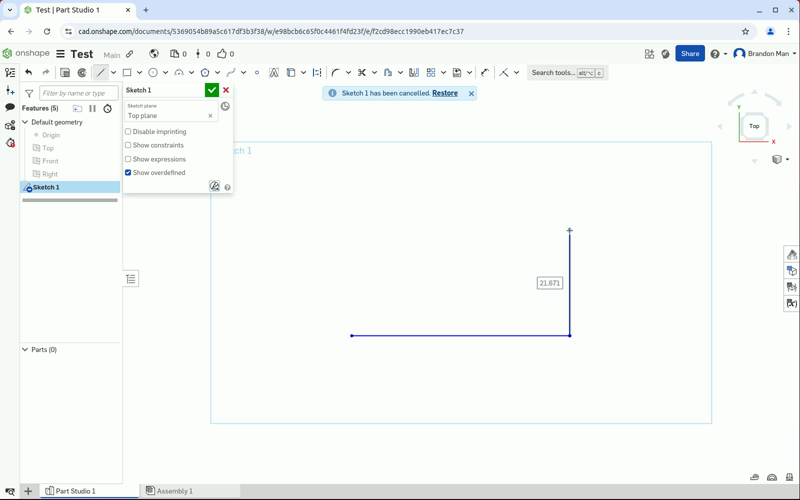
mouse_move(351, 230)
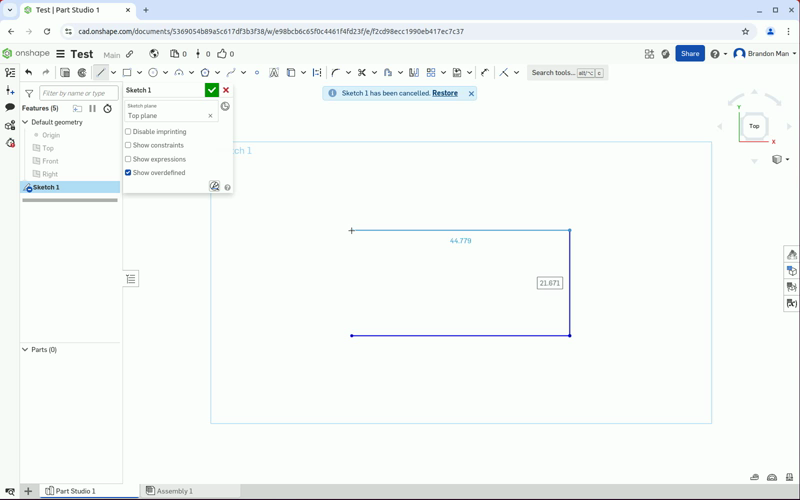
click(351, 230)
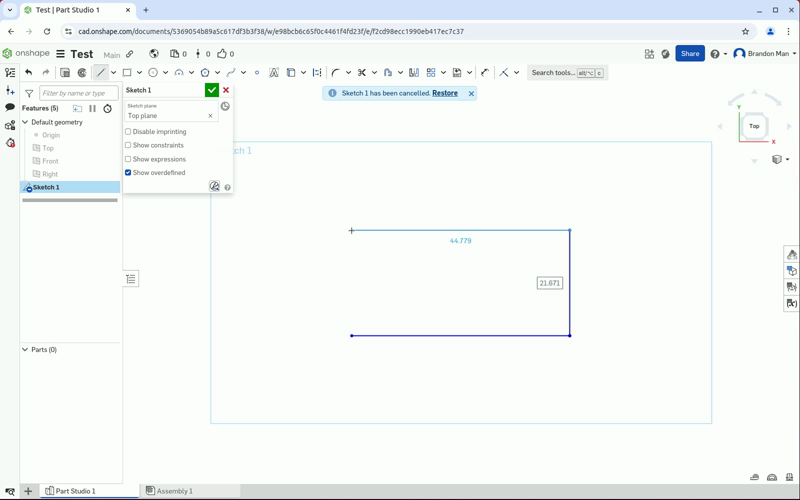
key_up(shift)
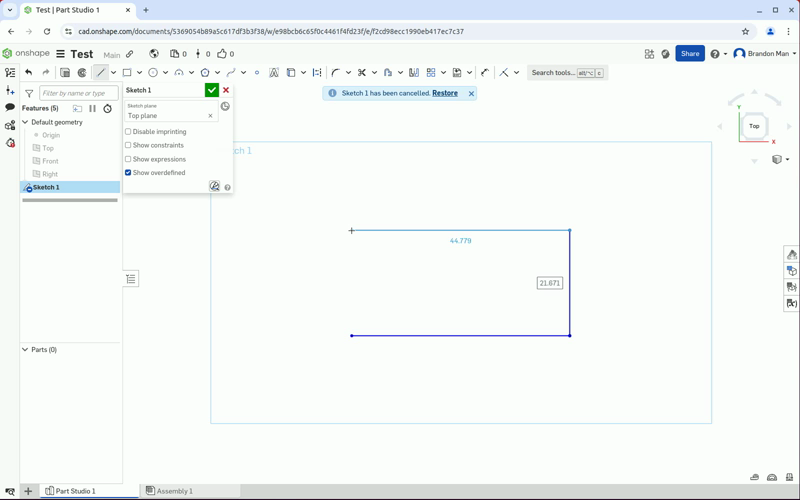
key_down(shift)
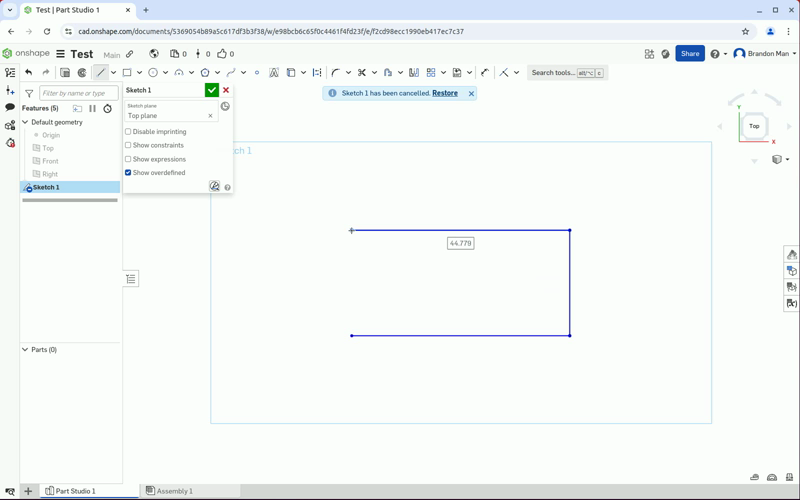
mouse_move(351, 335)
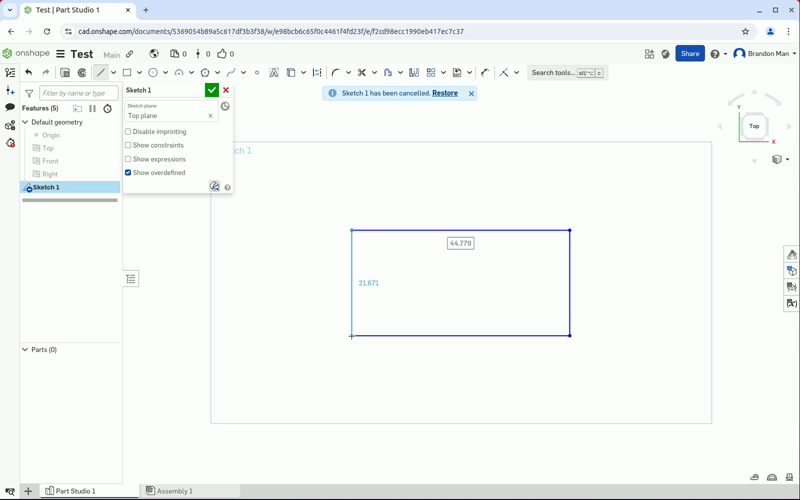
key_up(shift)
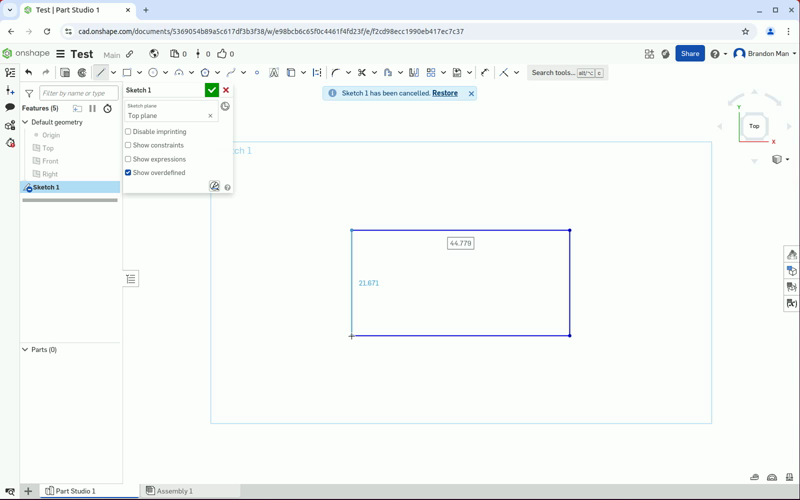
click(351, 335)
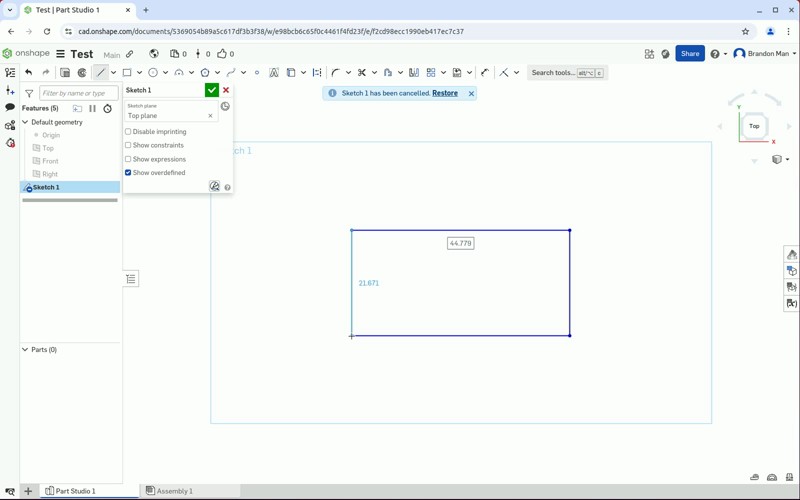
key(esc)
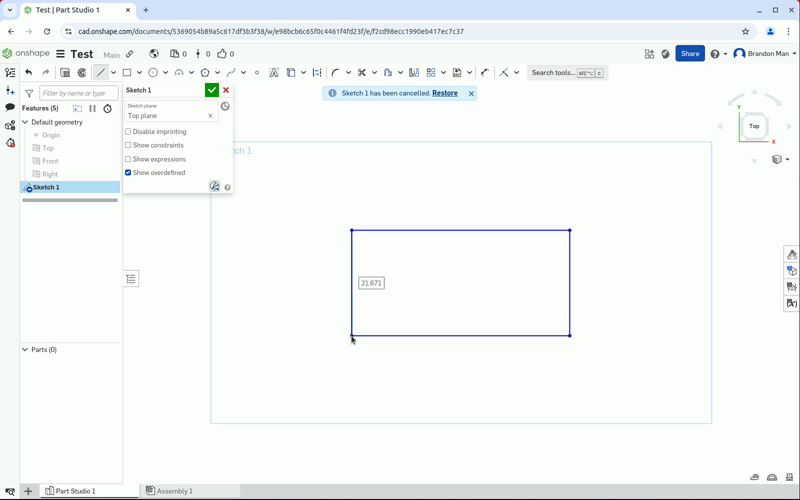
mouse_move(462, 250)
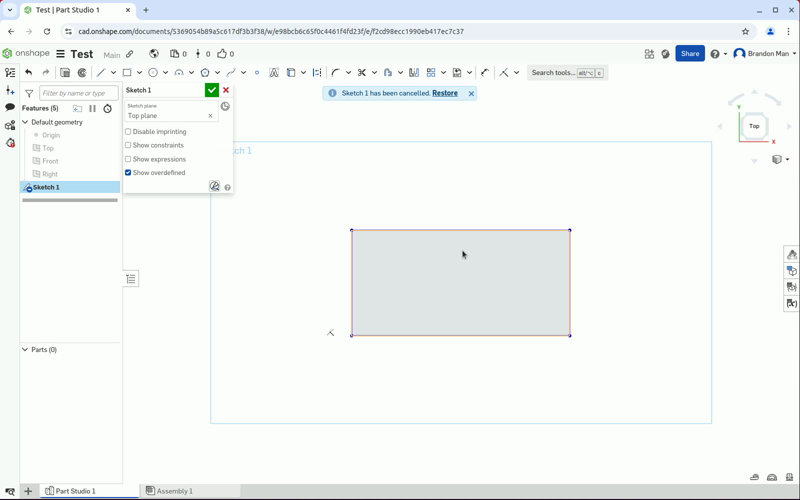
click(462, 250)
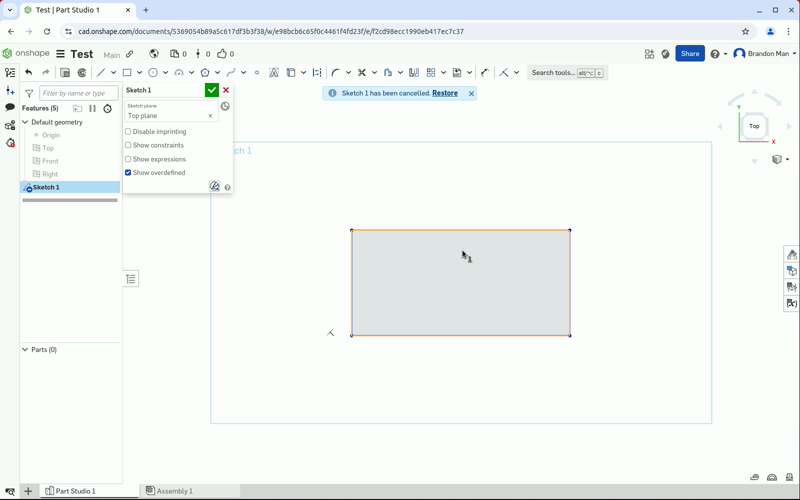
mouse_move(73, 352)
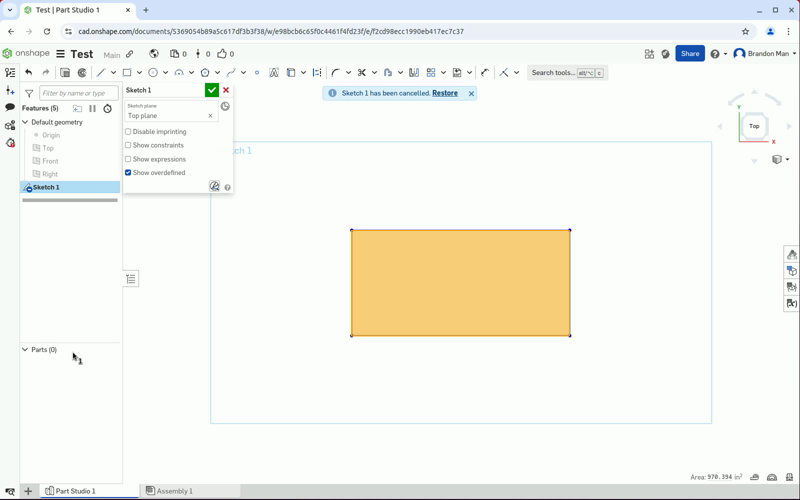
key(shift+y)
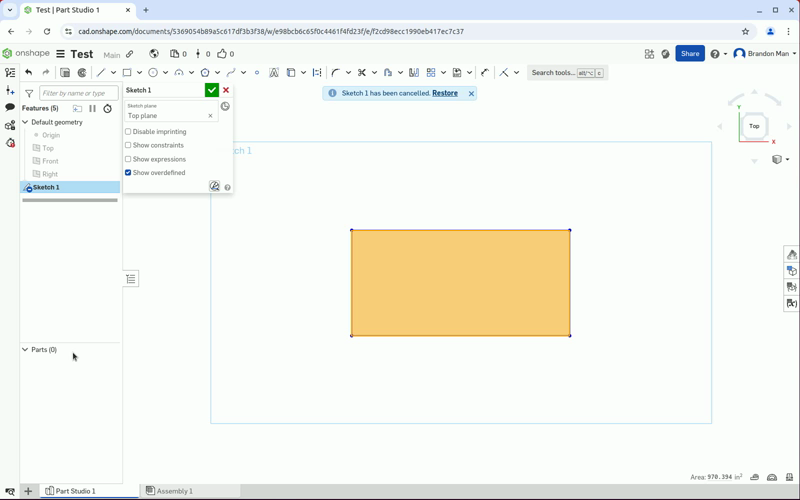
key(shift+e)
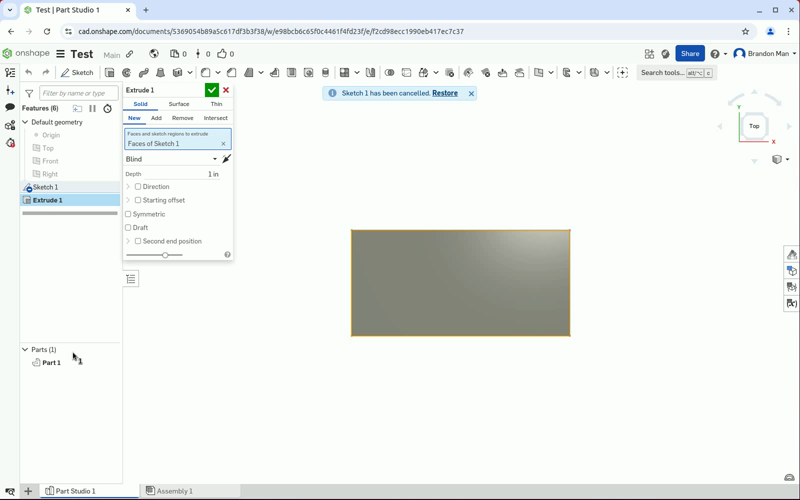
mouse_move(143, 106)
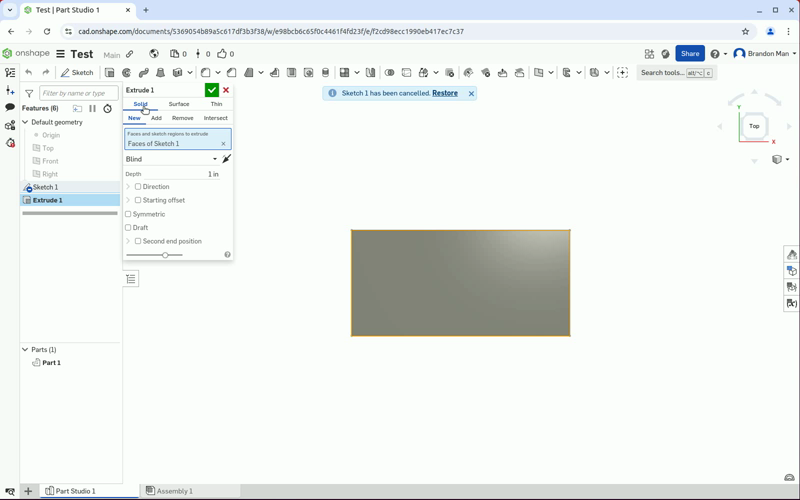
click(143, 106)
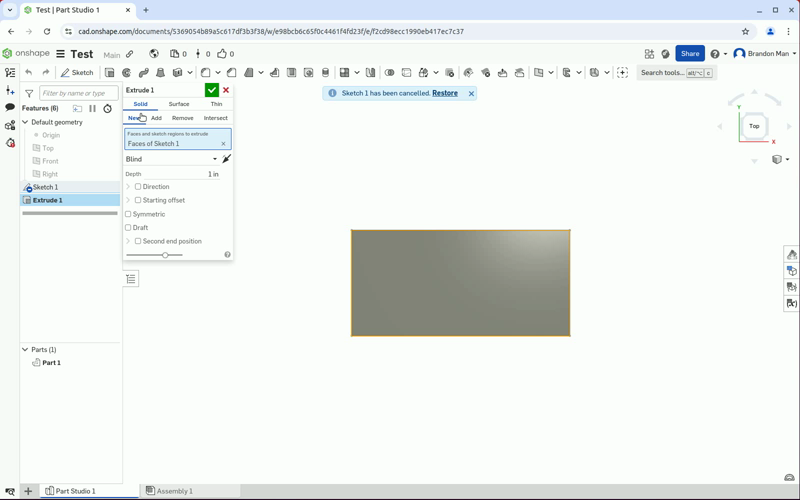
mouse_move(137, 120)
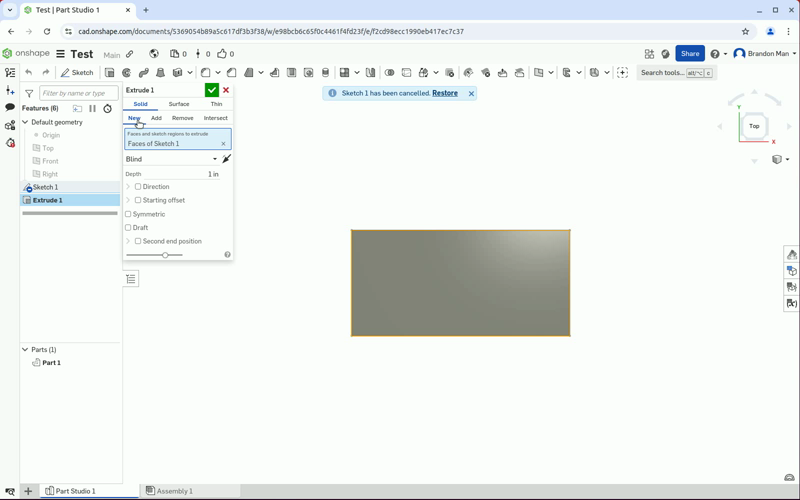
click(137, 120)
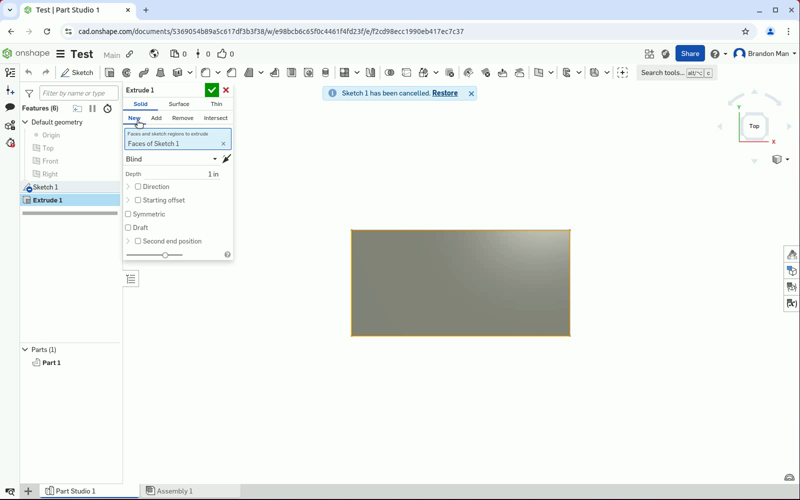
key(tab, 4)
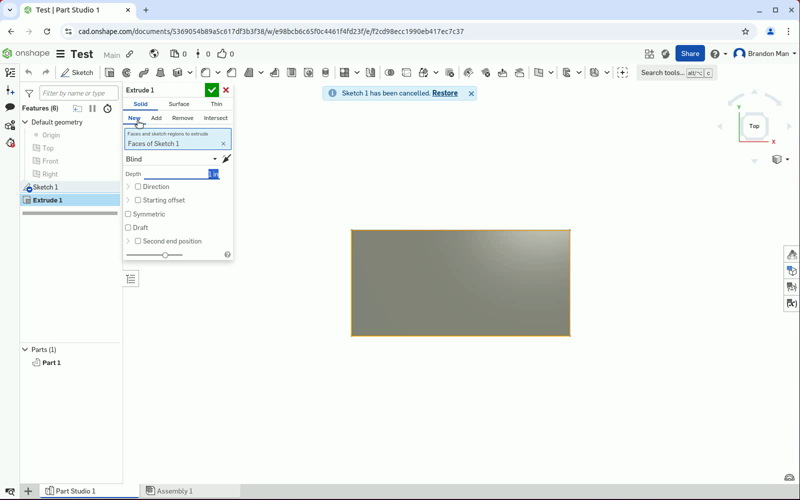
text(4.574)
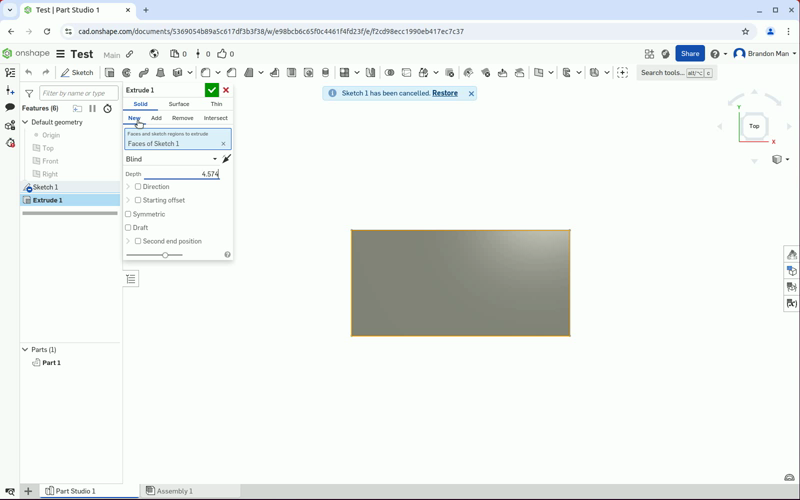
key(enter)
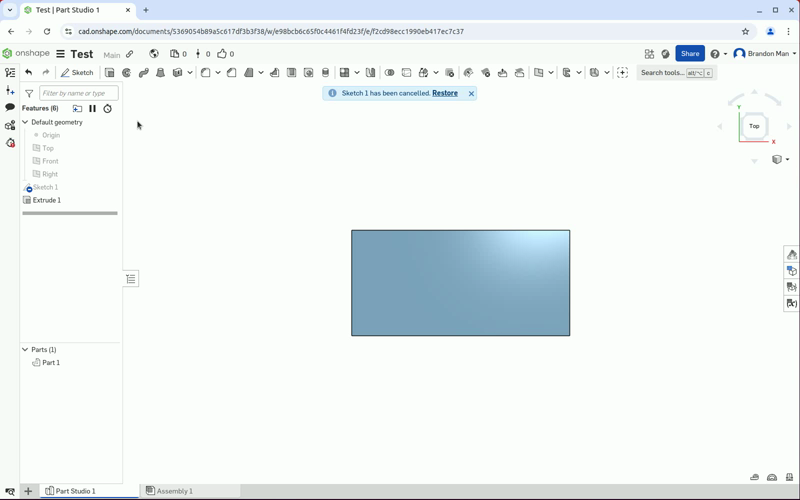
key(shift+h)
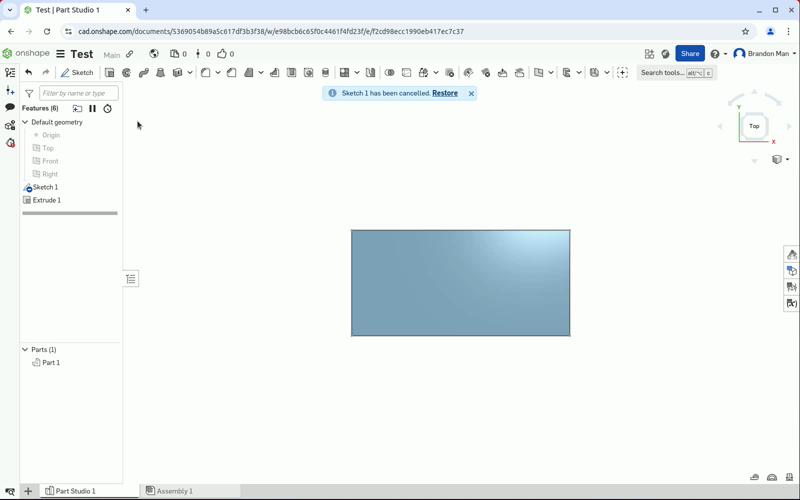
key(shift+h)
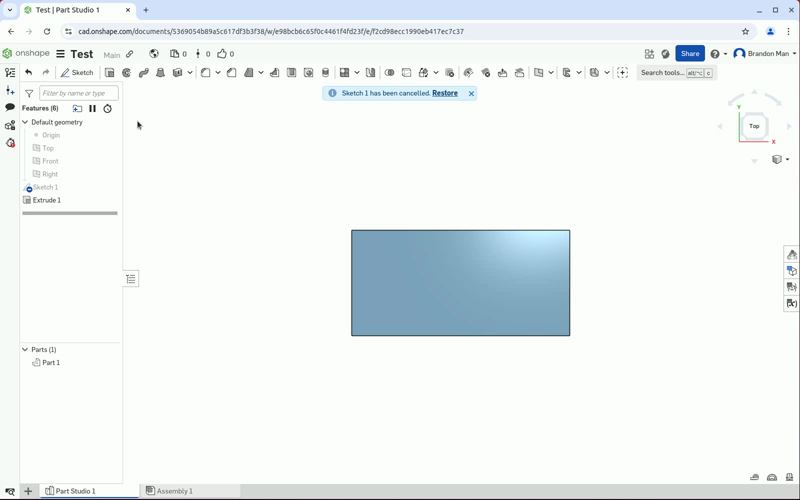
mouse_move(73, 189)
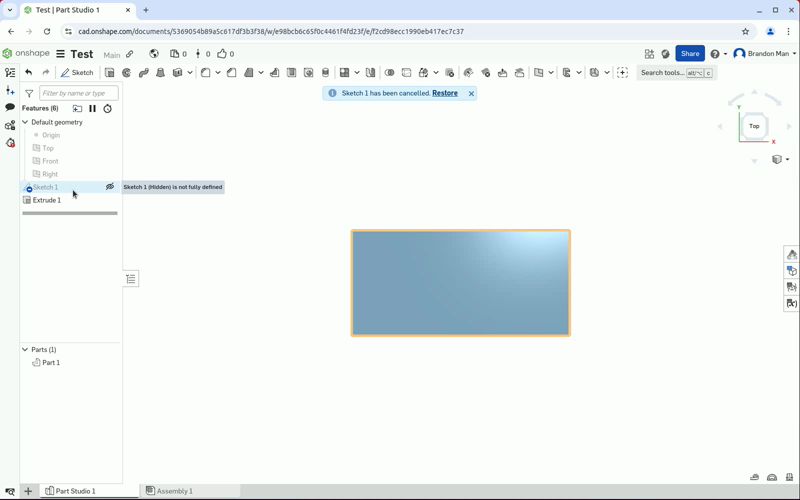
click(73, 189)
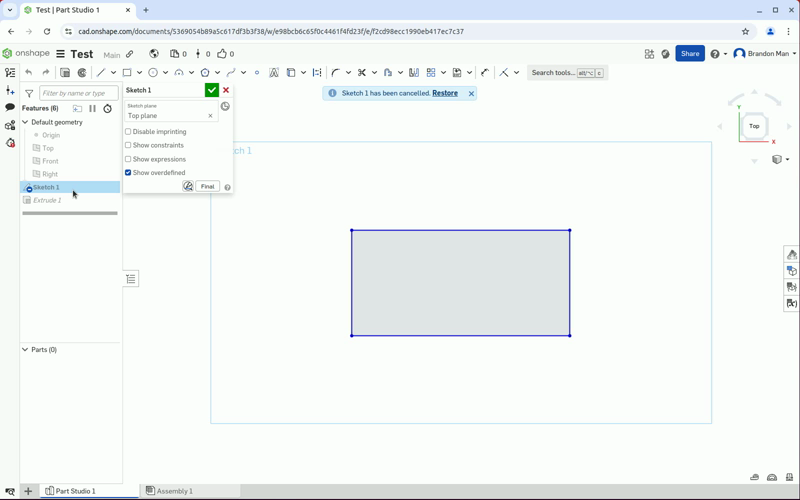
mouse_move(229, 92)
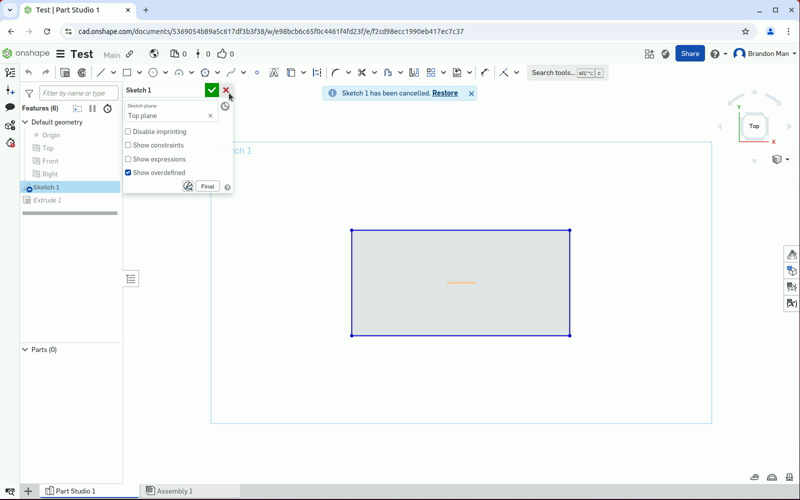
click(229, 92)
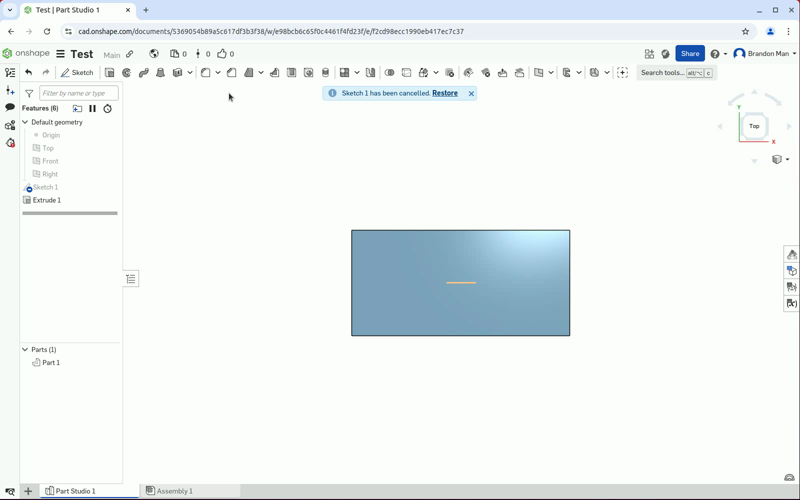
mouse_move(73, 352)
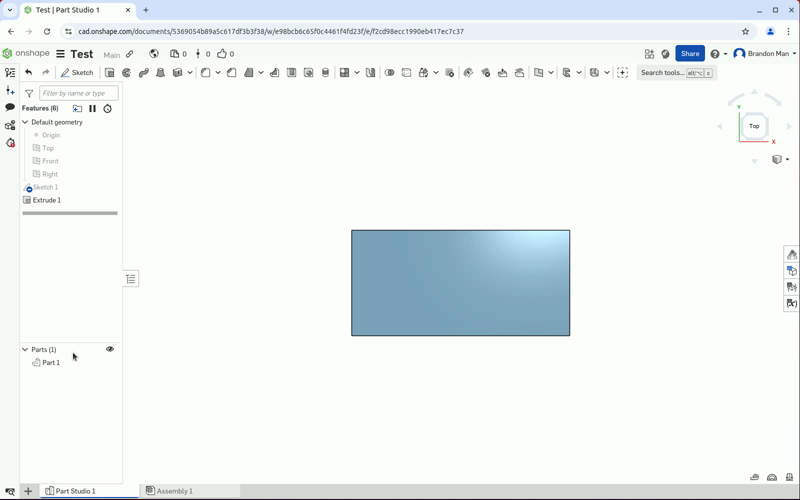
key(y)
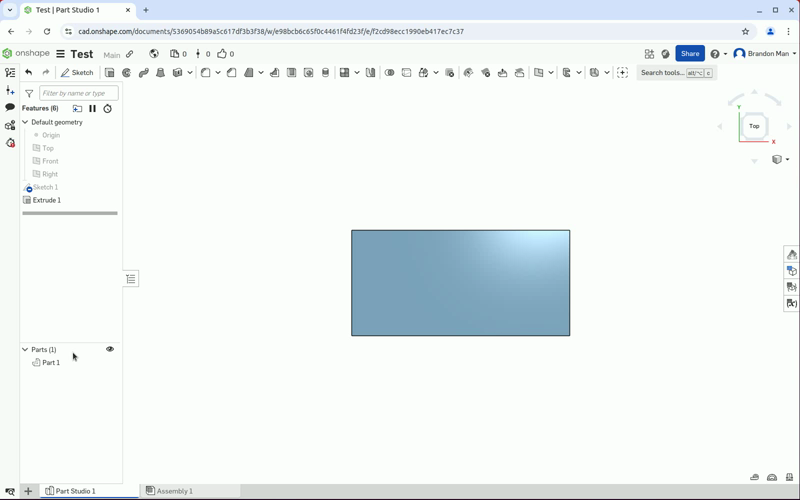
key(shift+p)
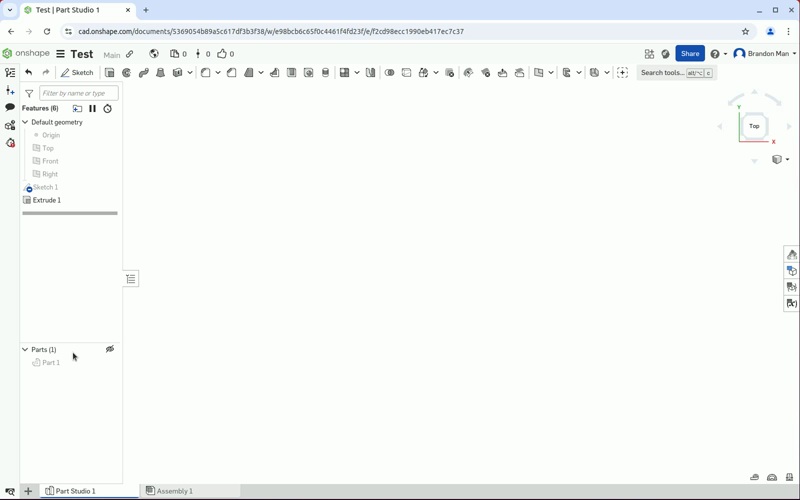
key(space)
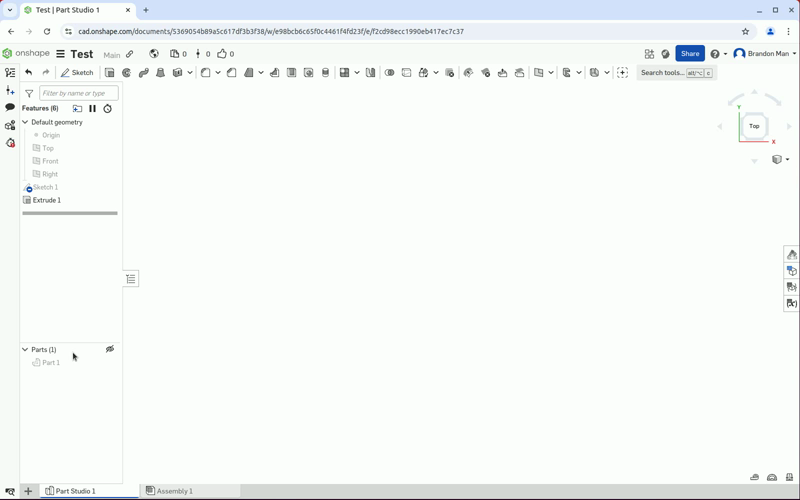
key_down(shift)
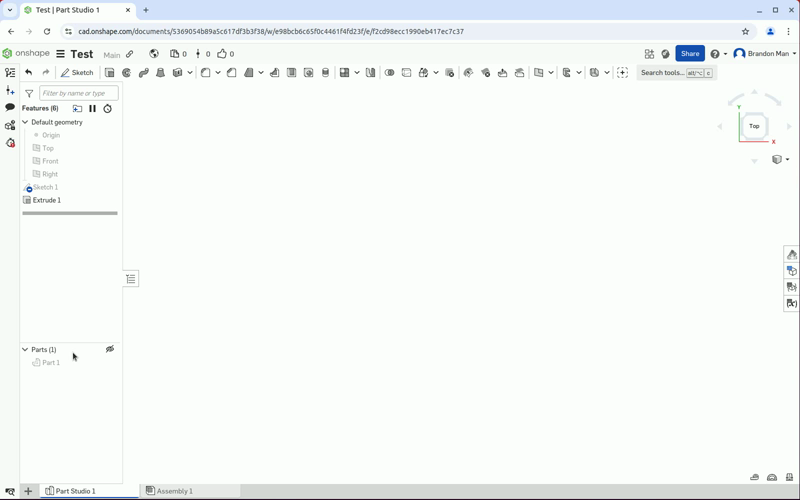
key(up)
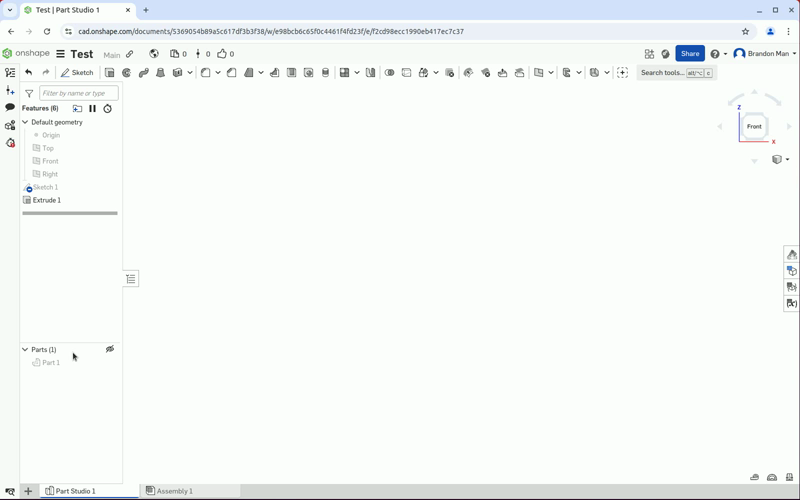
key_up(shift)
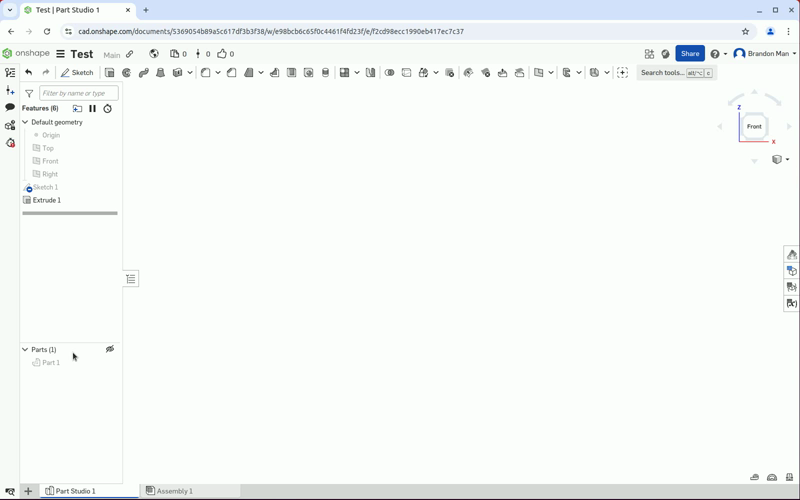
key(space)
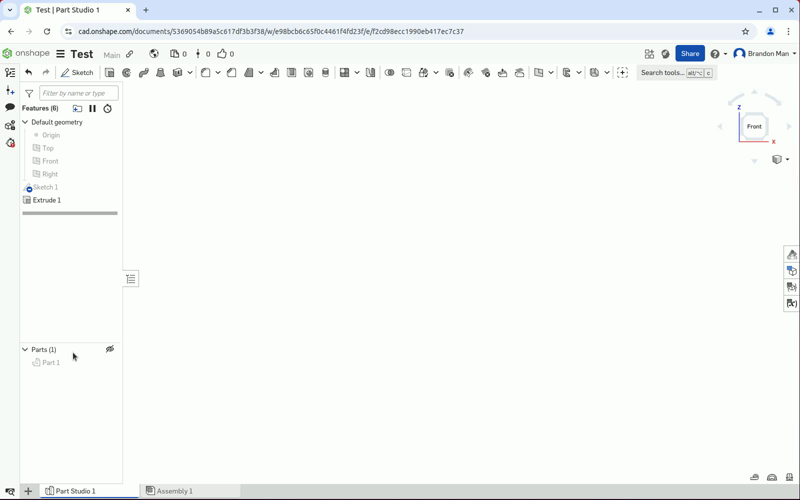
key_down(shift)
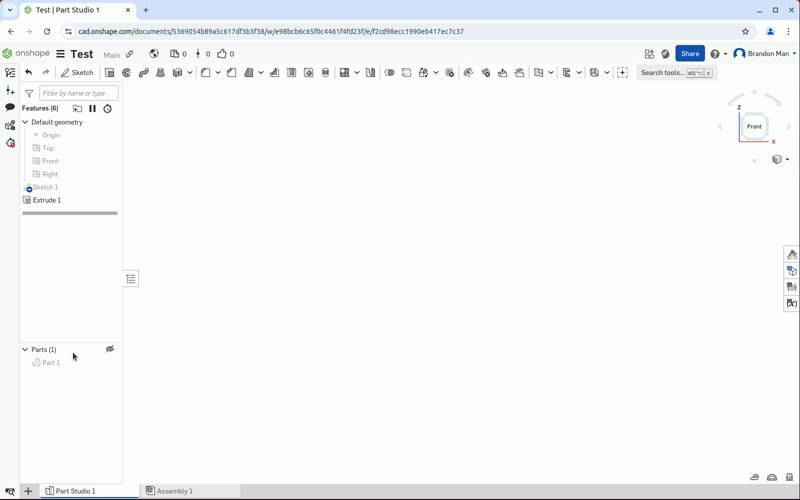
key(left)
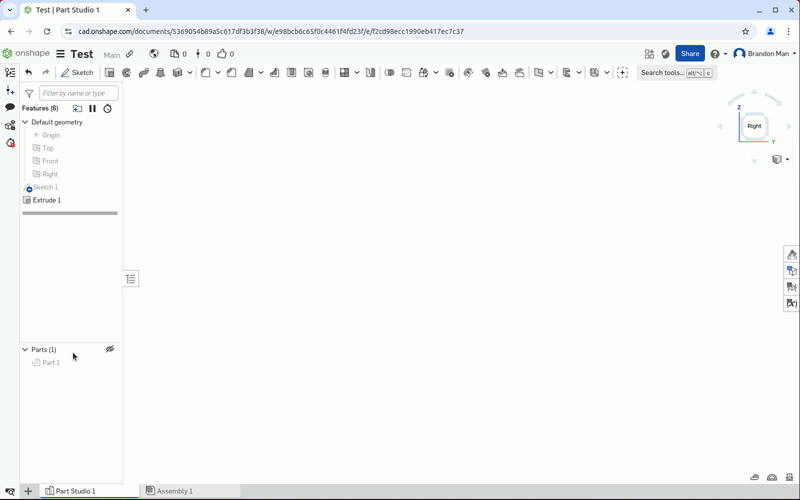
key_up(shift)
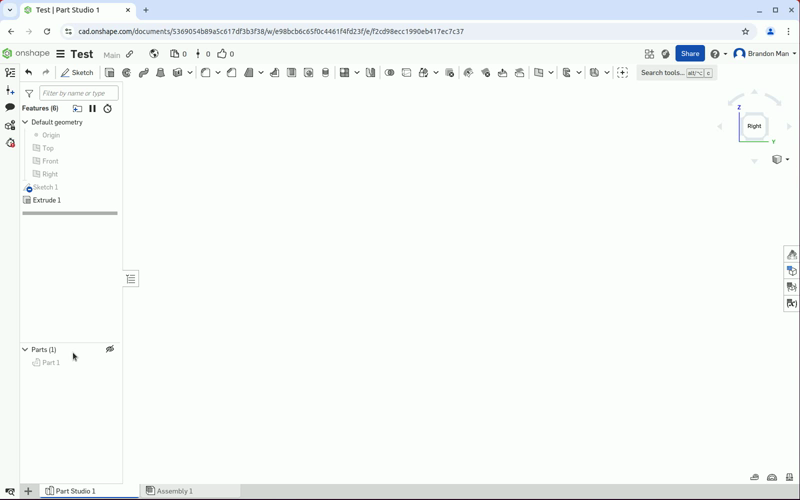
mouse_move(73, 352)
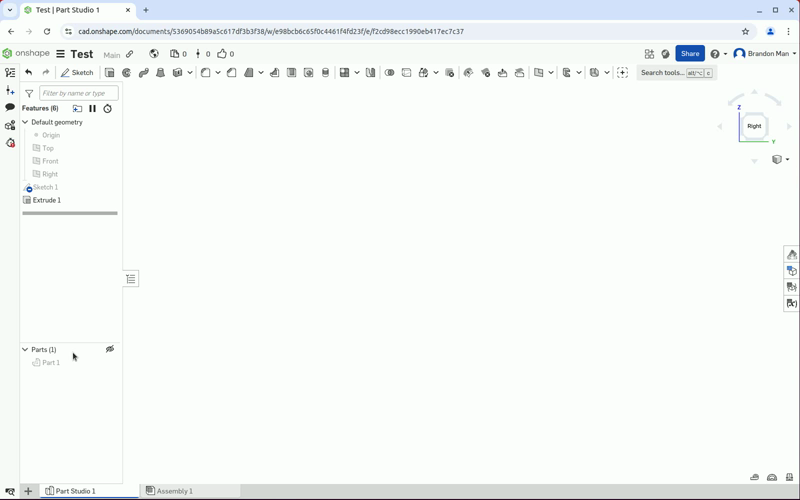
key(shift+y)
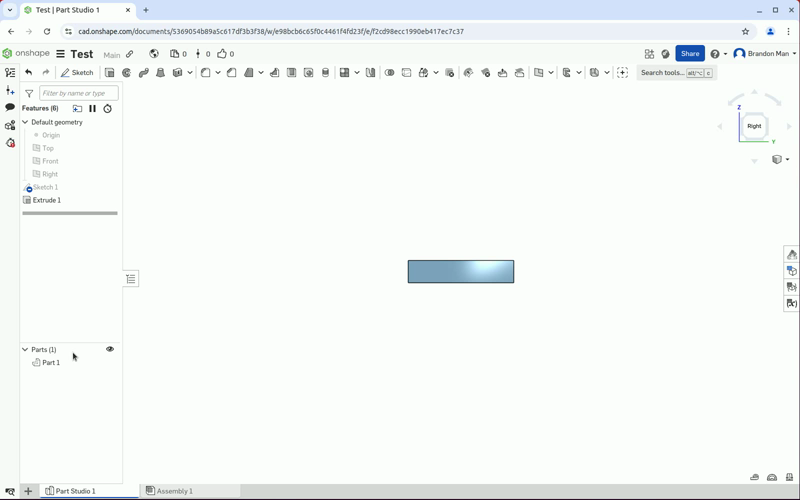
mouse_move(541, 75)
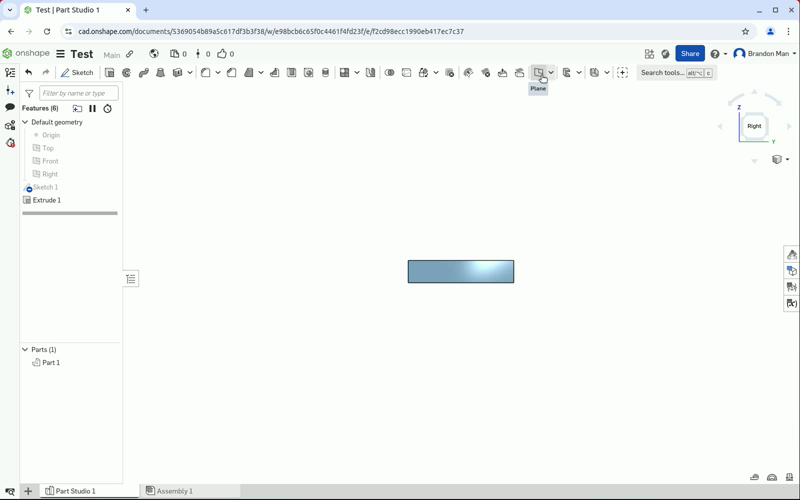
click(541, 75)
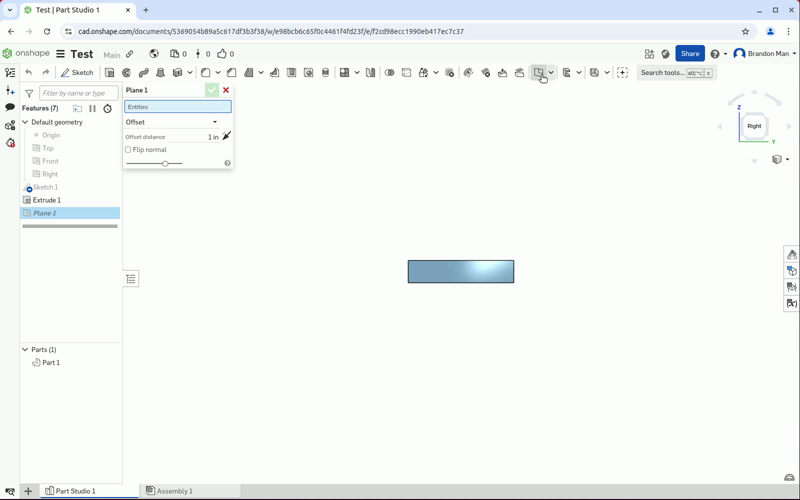
mouse_move(73, 176)
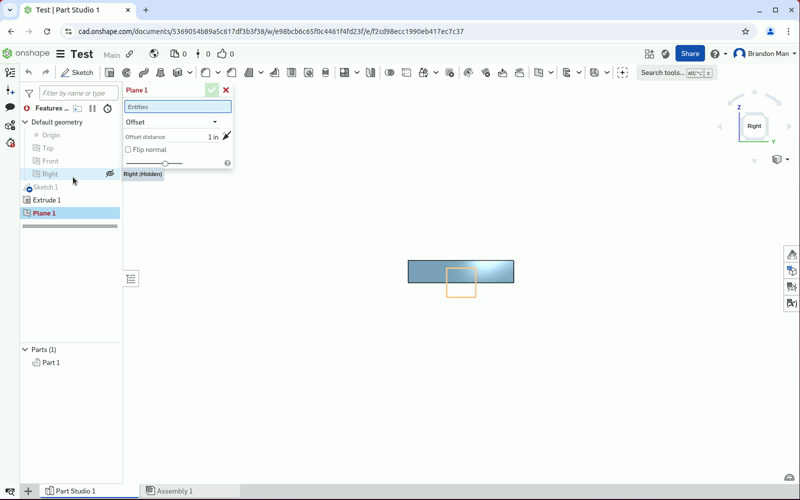
click(73, 176)
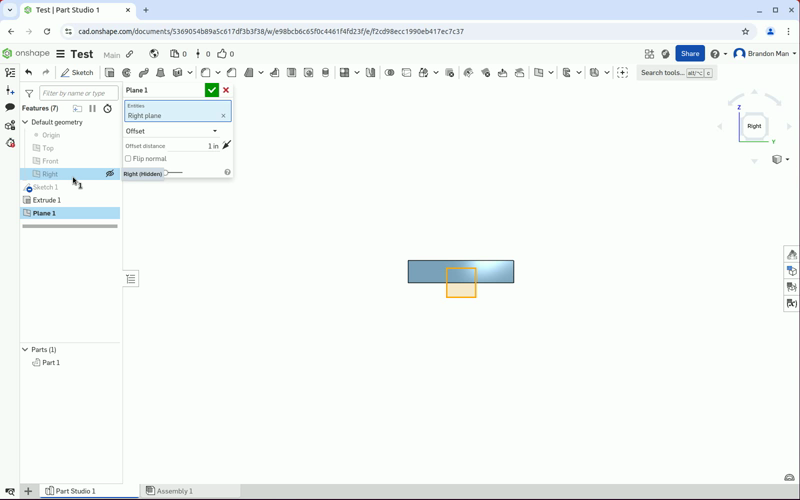
key(tab, 2)
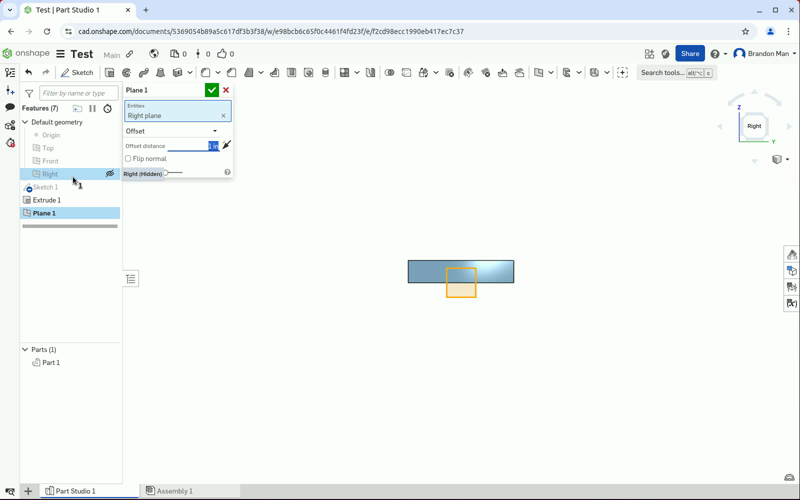
text(22.4)
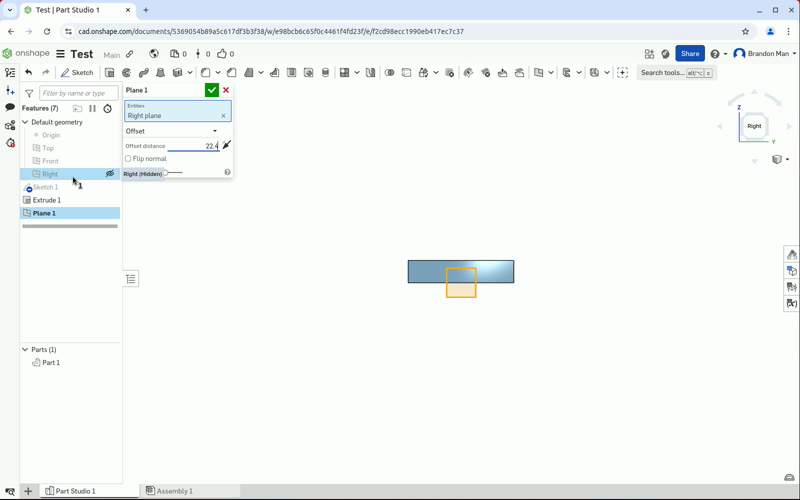
key(enter, 2)
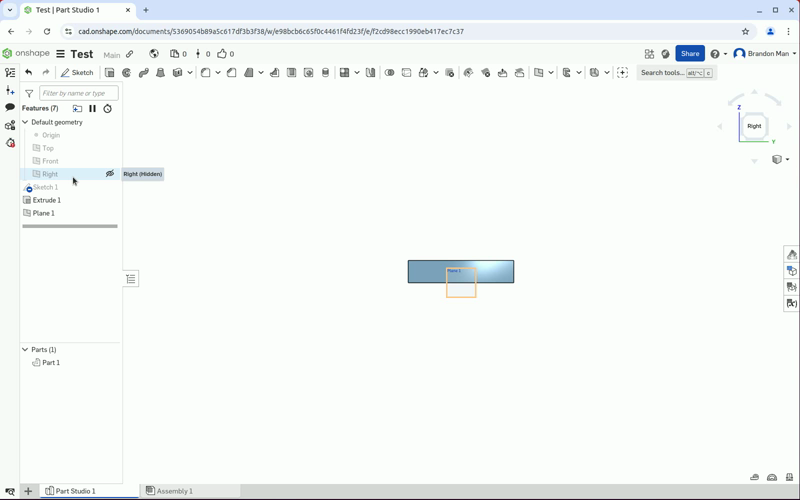
key(shift+s)
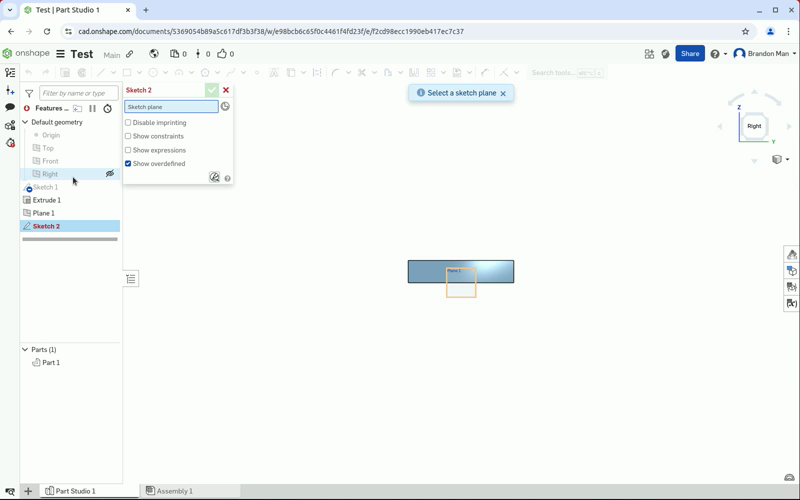
mouse_move(73, 215)
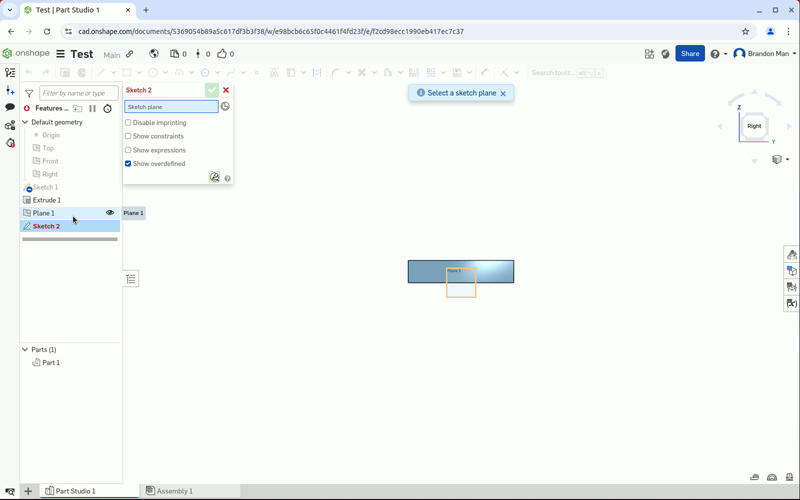
click(73, 215)
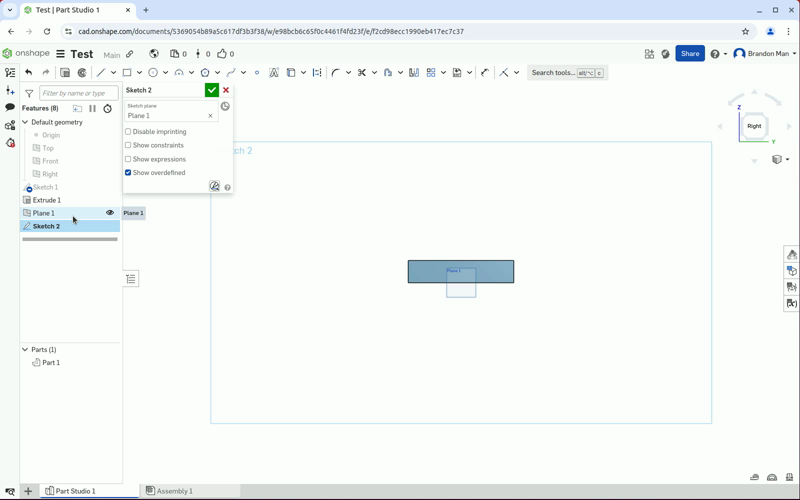
mouse_move(73, 352)
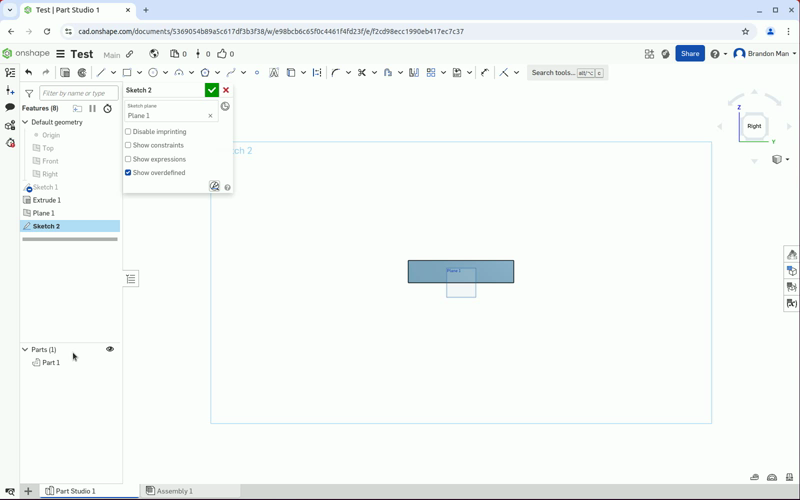
key(y)
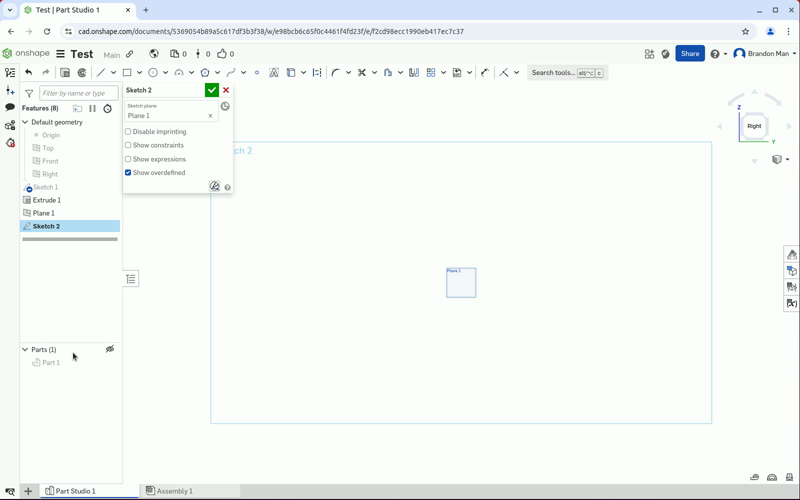
key(l)
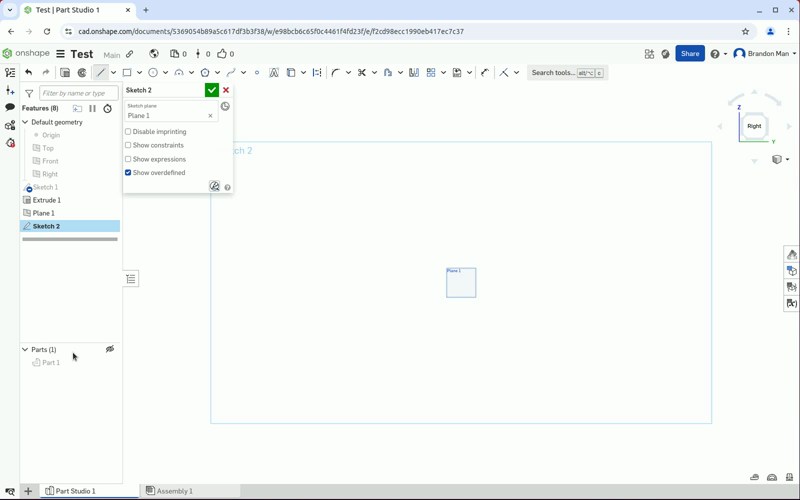
key_down(shift)
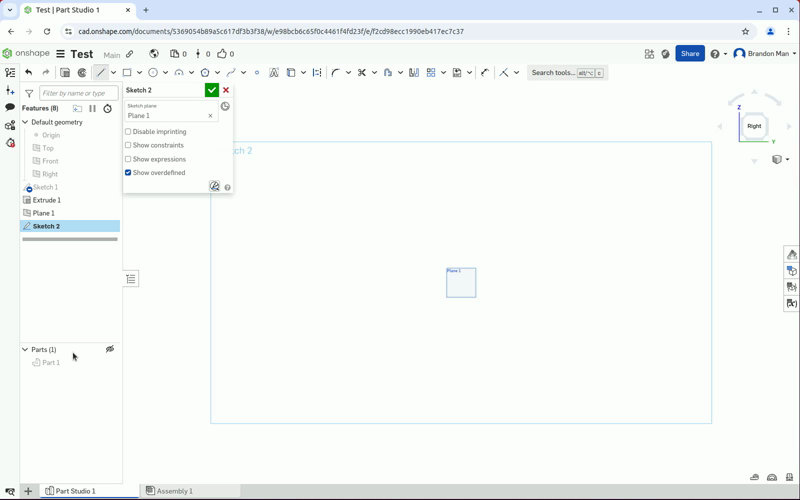
mouse_move(407, 282)
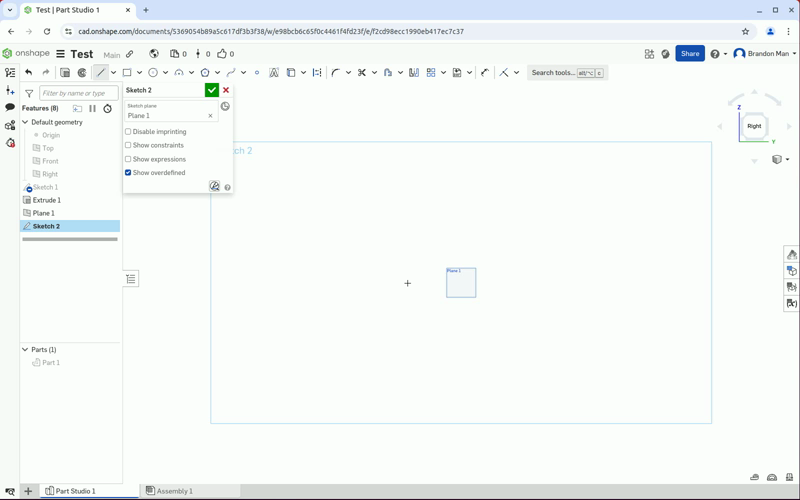
click(407, 282)
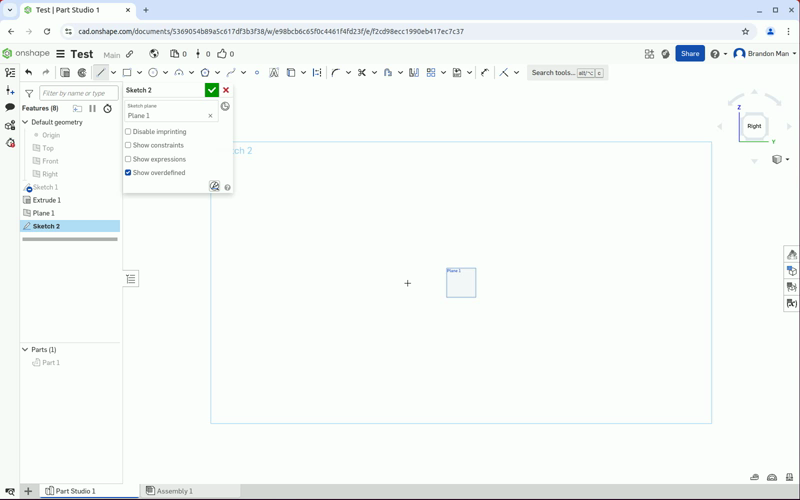
key_up(shift)
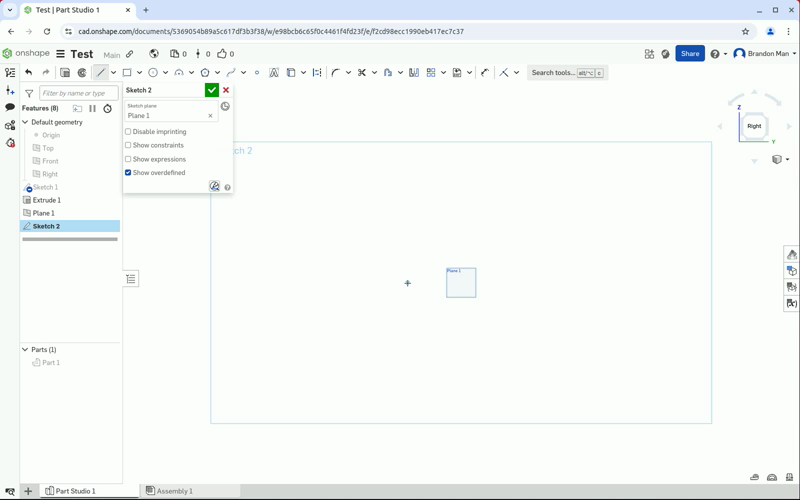
key_down(shift)
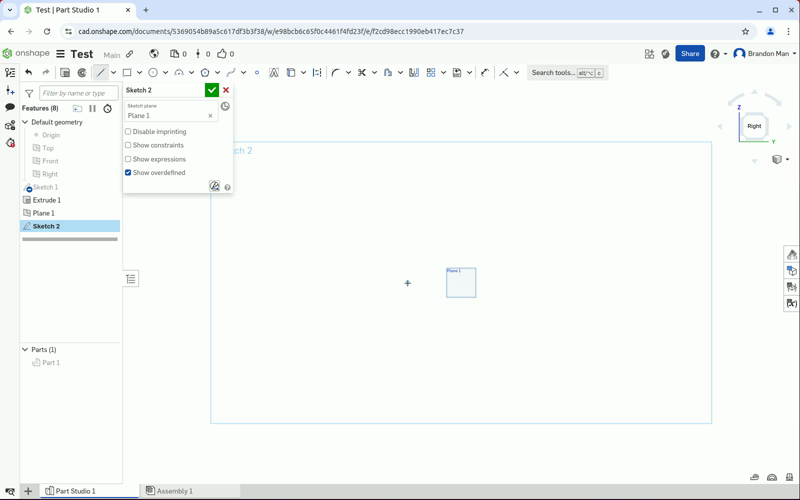
mouse_move(513, 282)
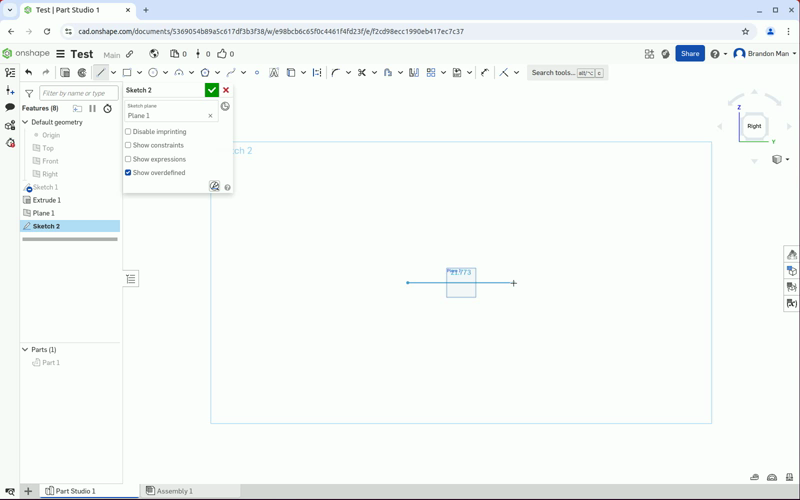
click(513, 282)
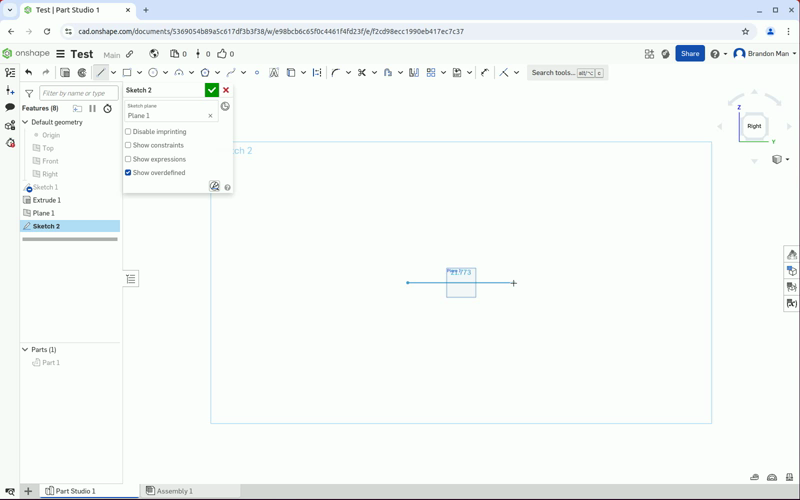
key_up(shift)
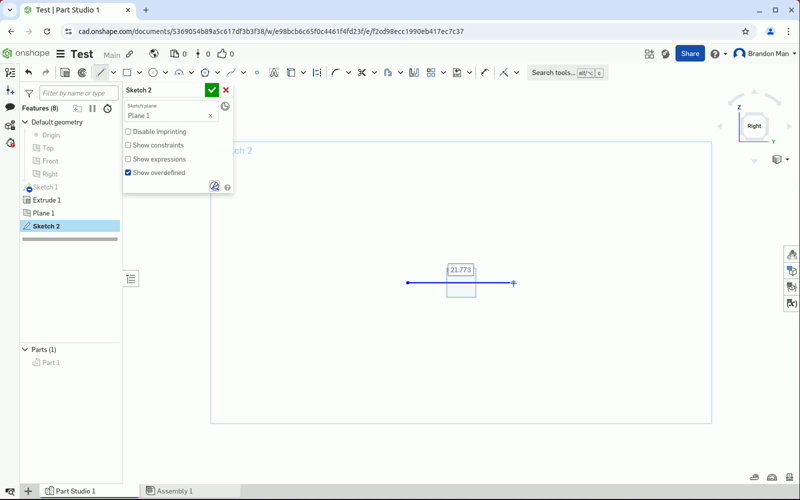
key_down(shift)
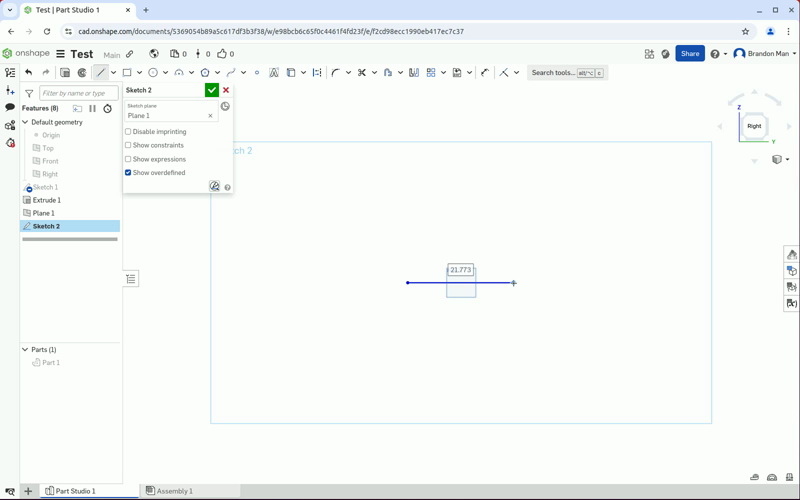
mouse_move(543, 282)
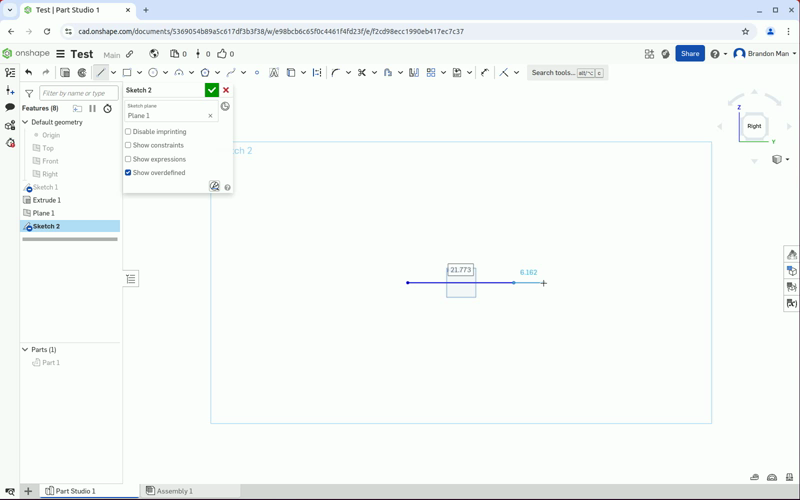
mouse_move(513, 260)
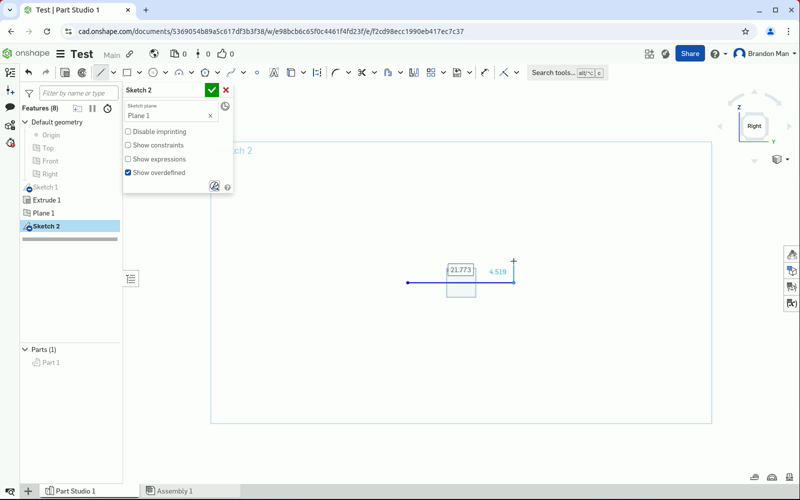
click(513, 260)
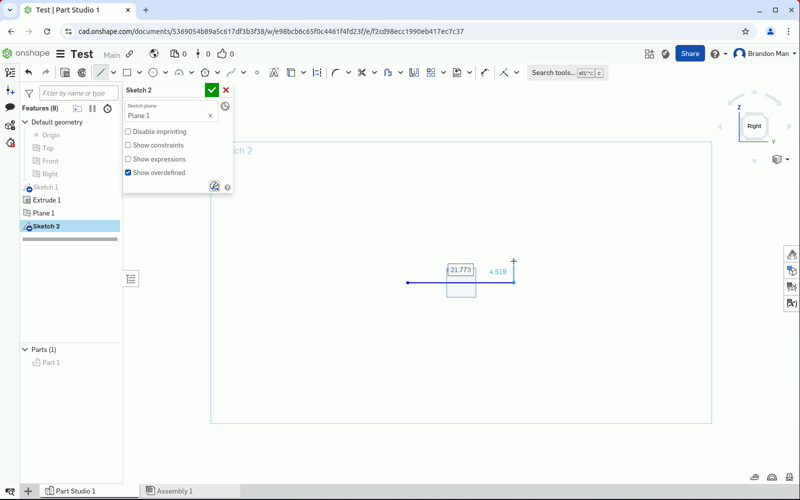
key_up(shift)
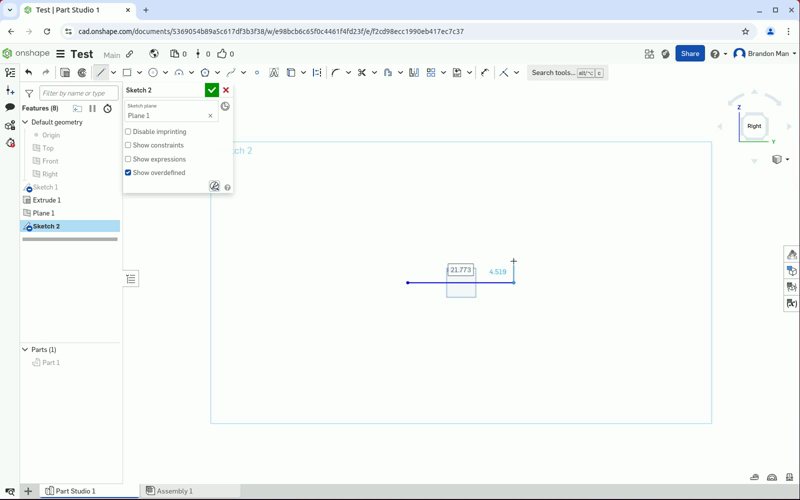
key_down(shift)
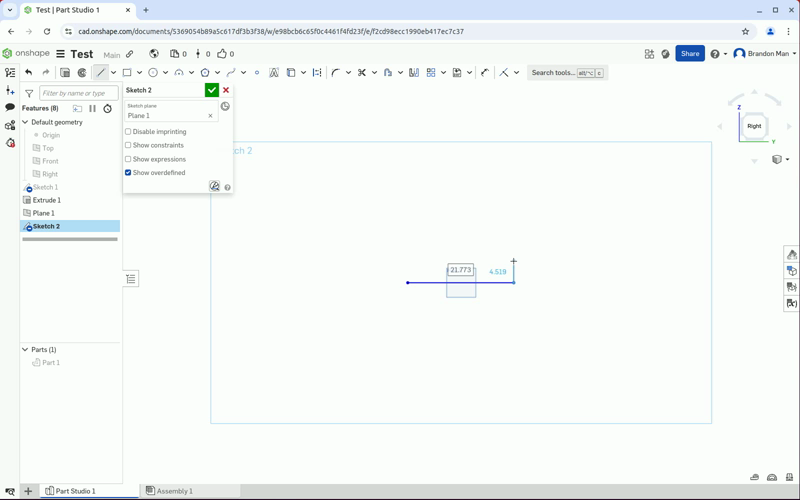
mouse_move(407, 260)
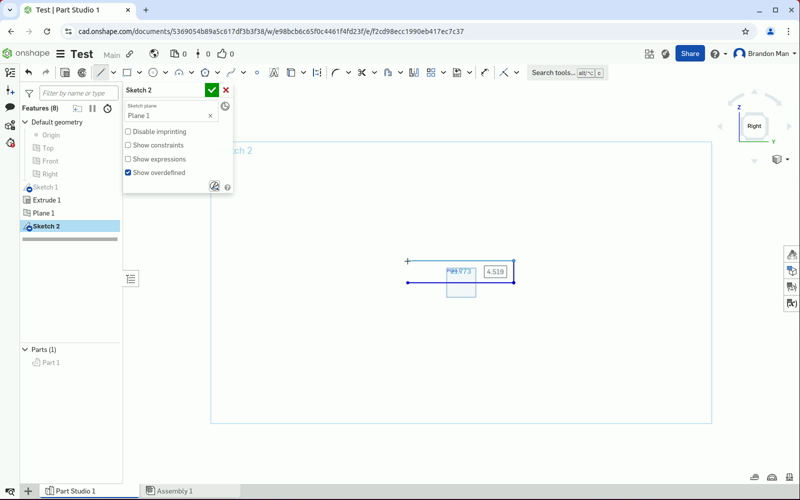
click(407, 260)
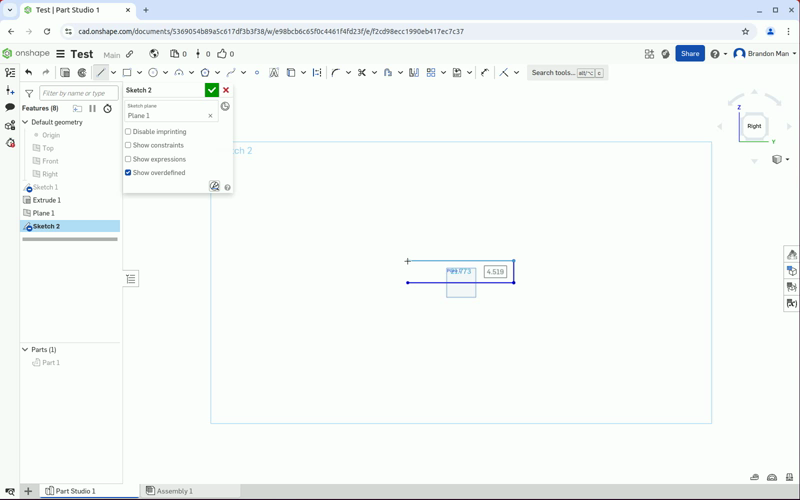
key_up(shift)
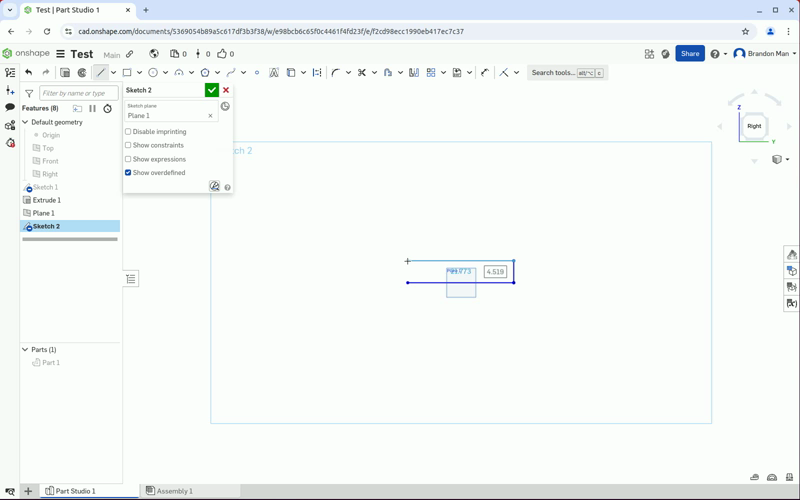
mouse_move(437, 260)
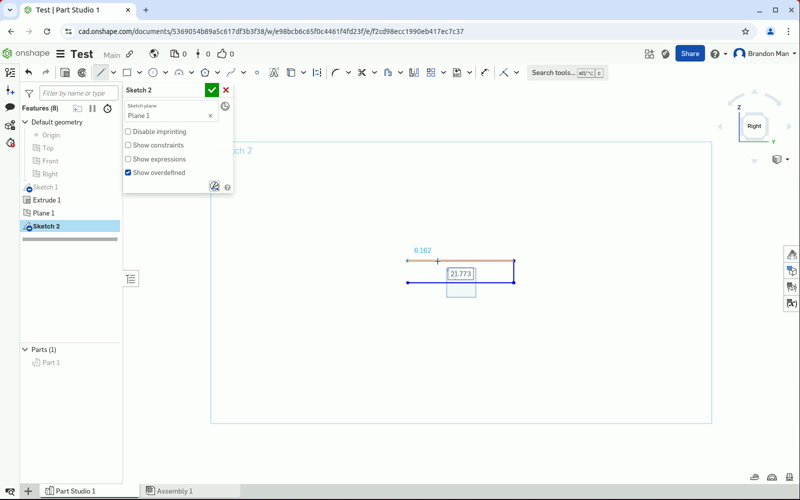
key_down(shift)
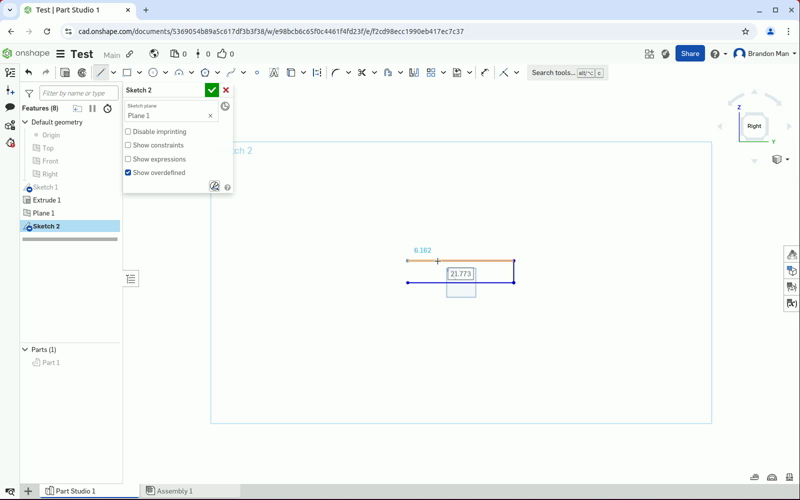
mouse_move(407, 282)
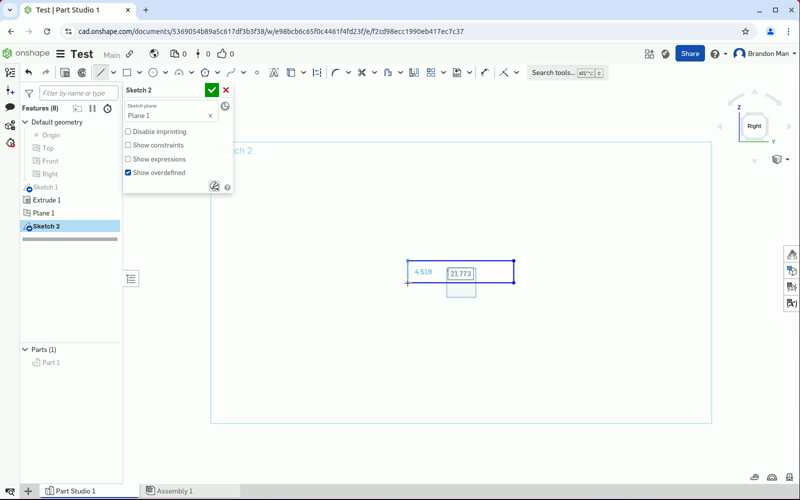
key_up(shift)
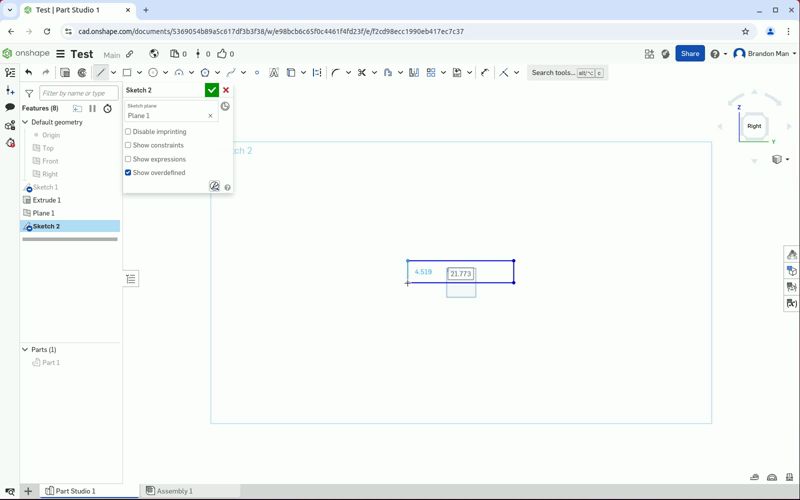
click(407, 282)
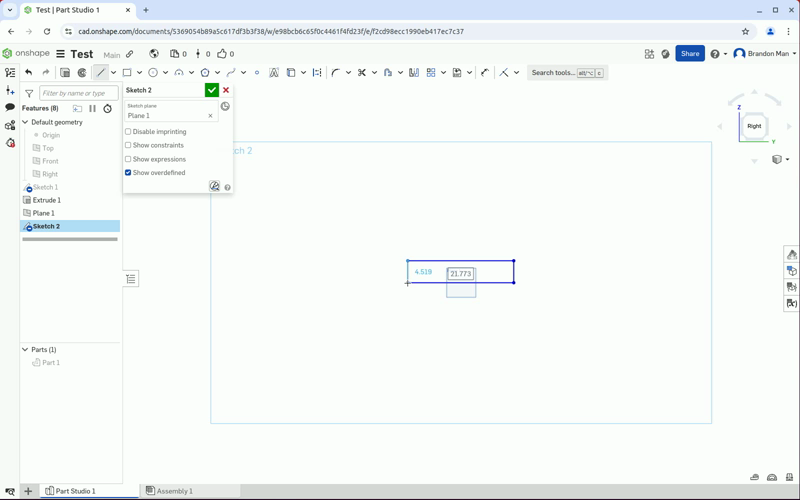
key(esc)
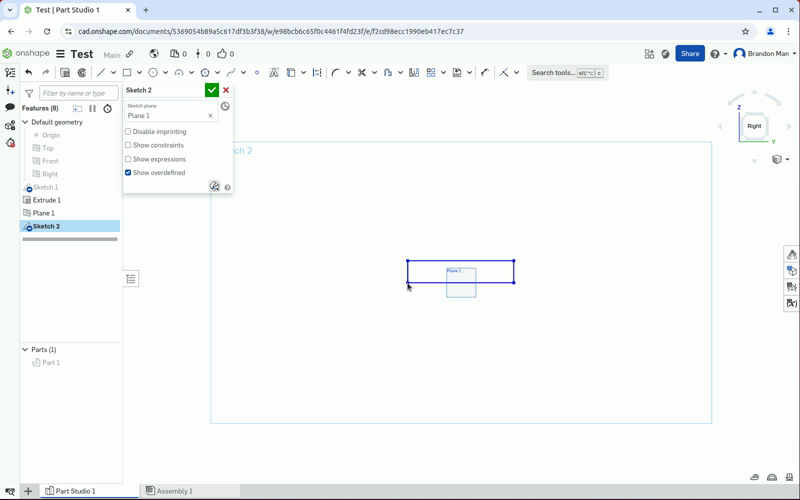
mouse_move(458, 266)
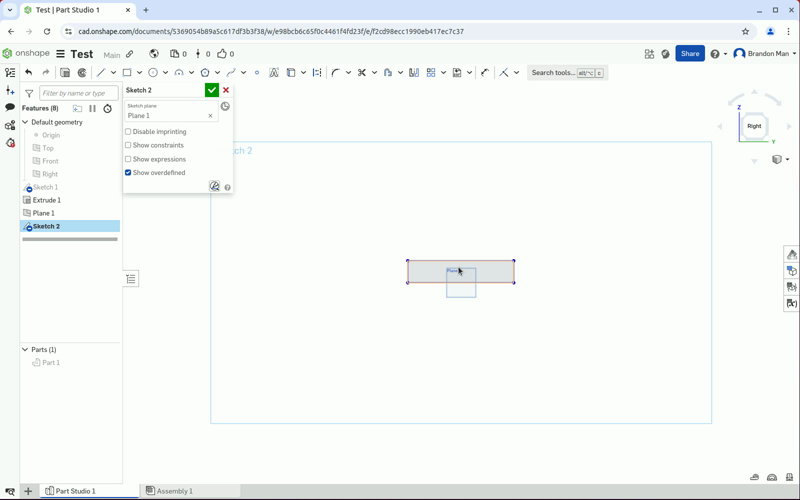
click(458, 266)
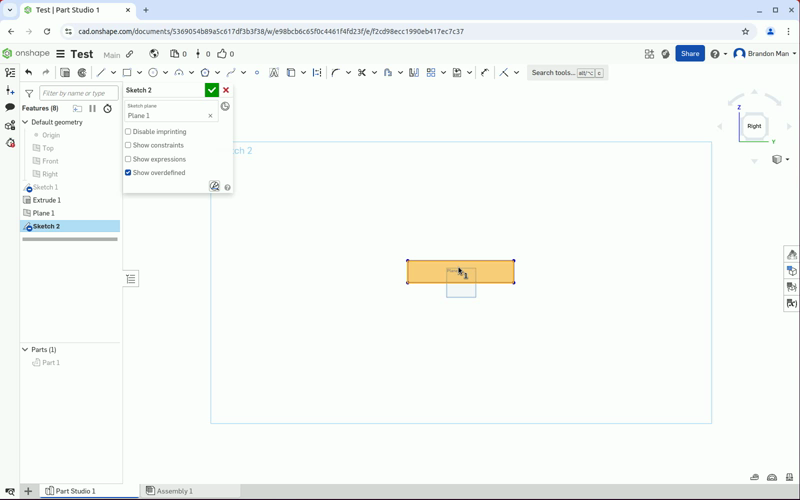
mouse_move(73, 352)
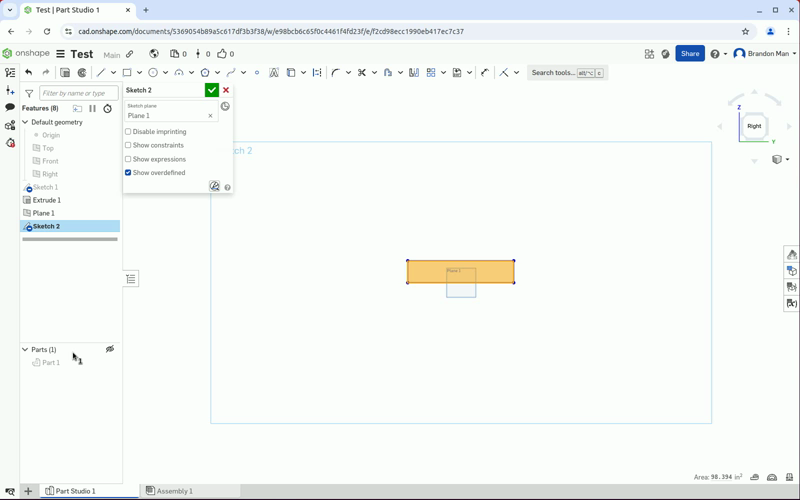
key(shift+y)
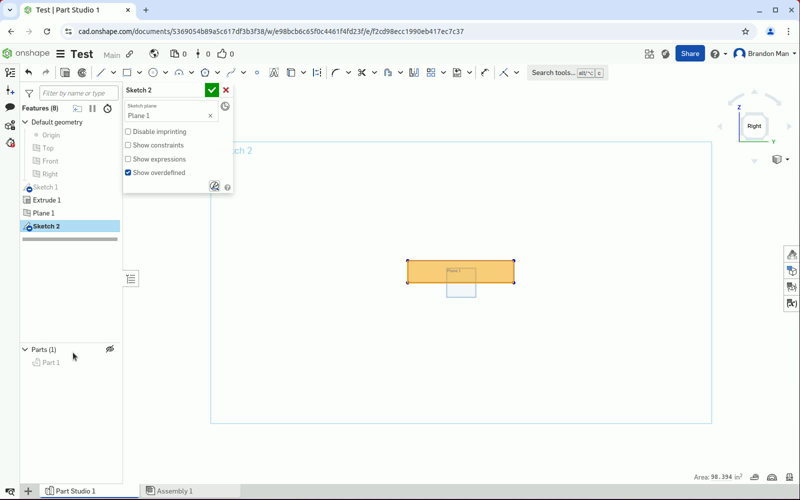
key(shift+e)
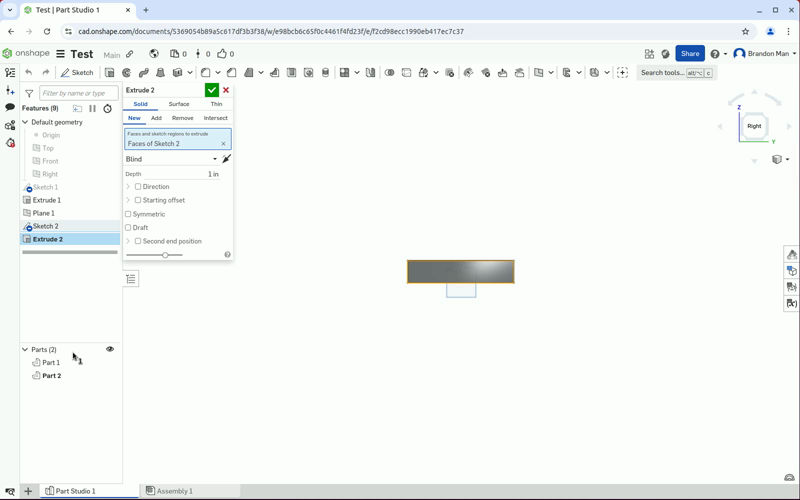
mouse_move(143, 106)
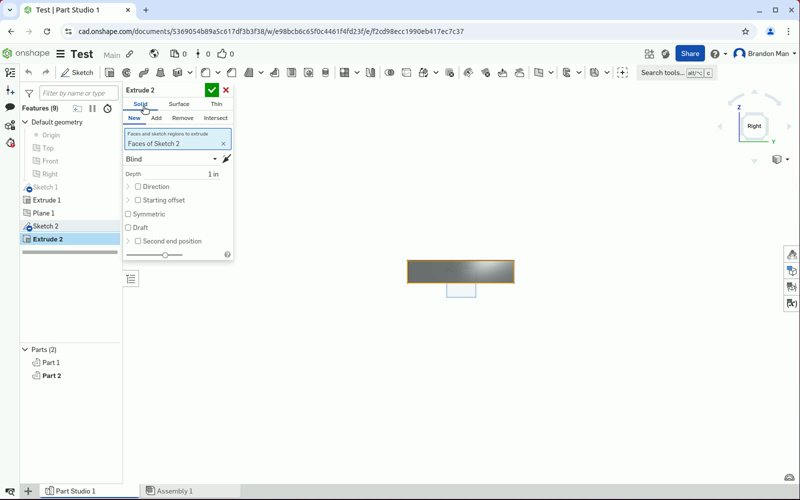
click(143, 106)
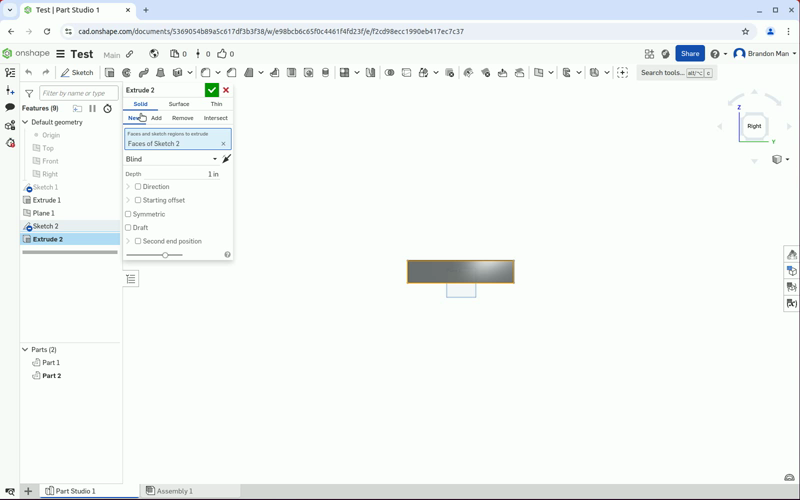
mouse_move(137, 120)
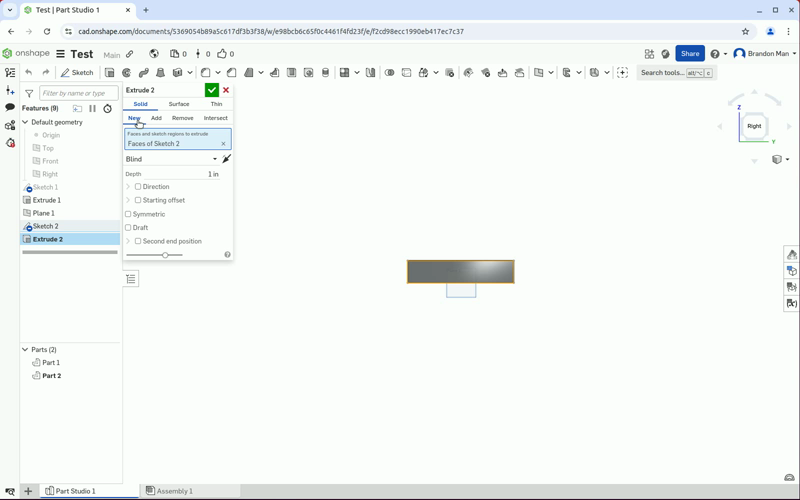
click(137, 120)
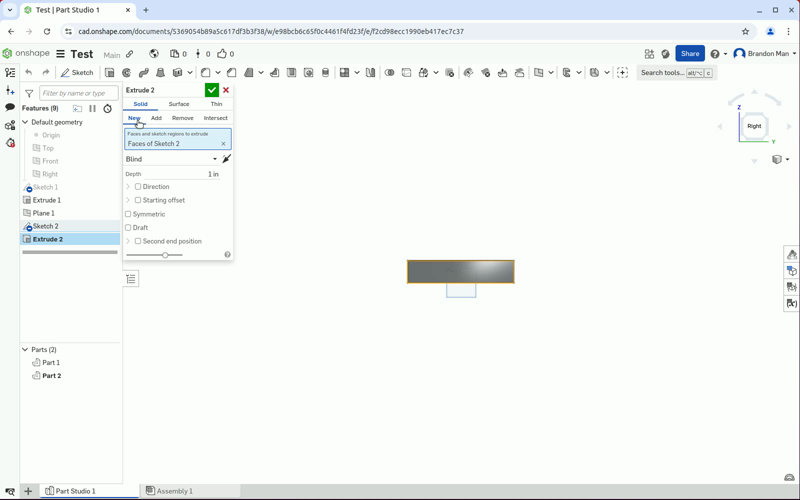
key(tab, 4)
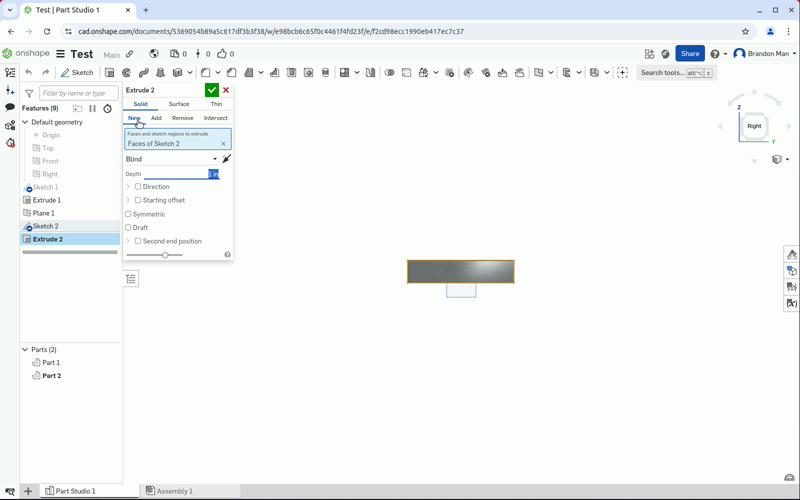
text(0.722)
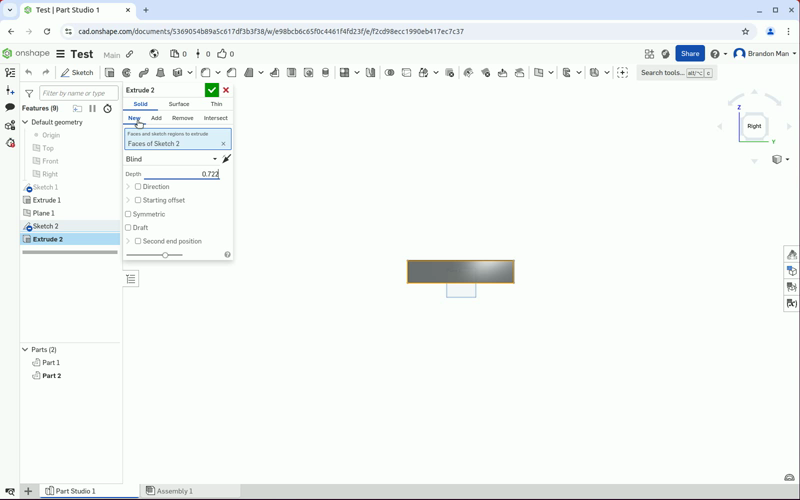
key(enter)
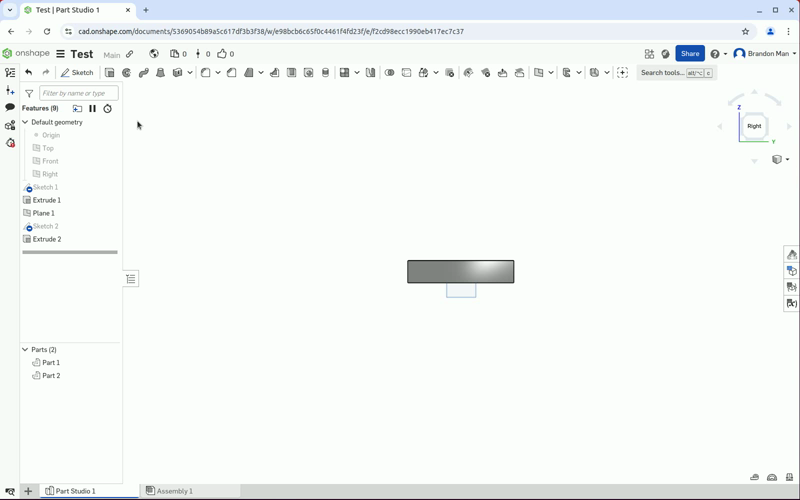
key(shift+h)
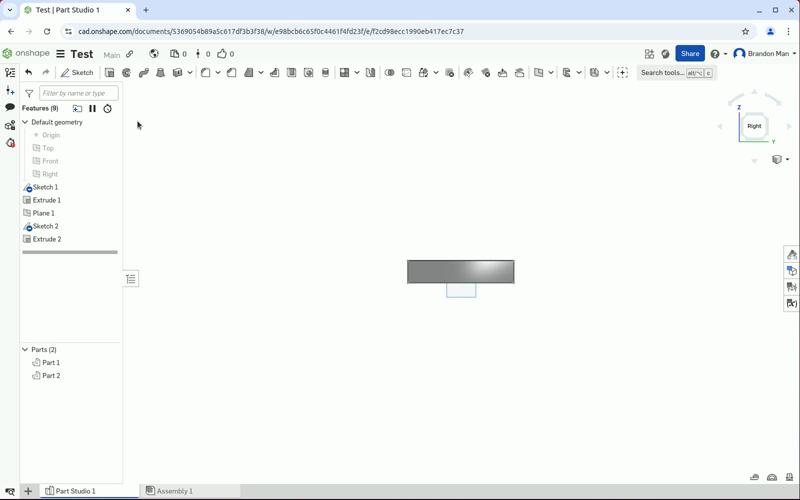
key(shift+h)
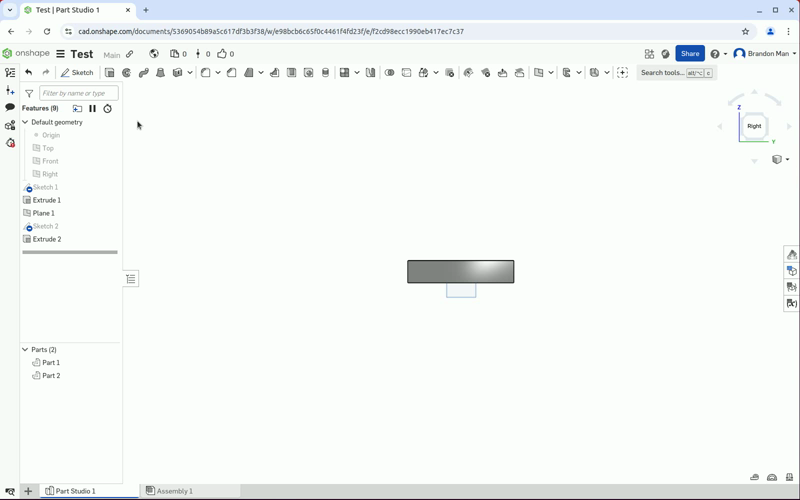
mouse_move(73, 189)
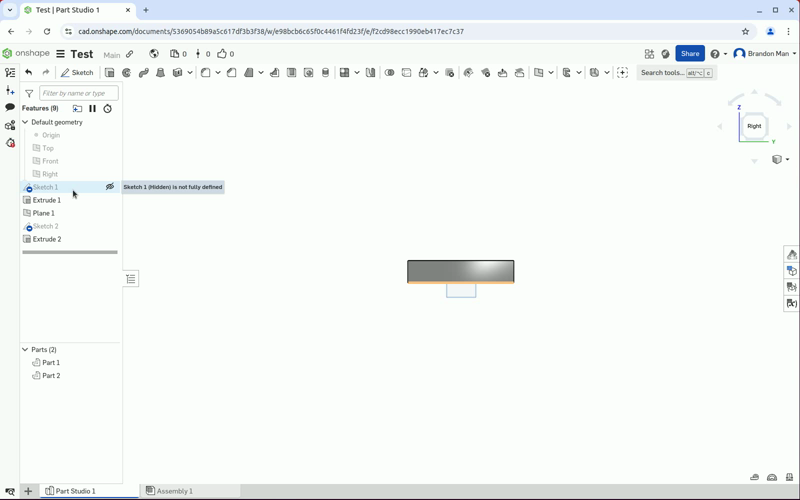
click(73, 189)
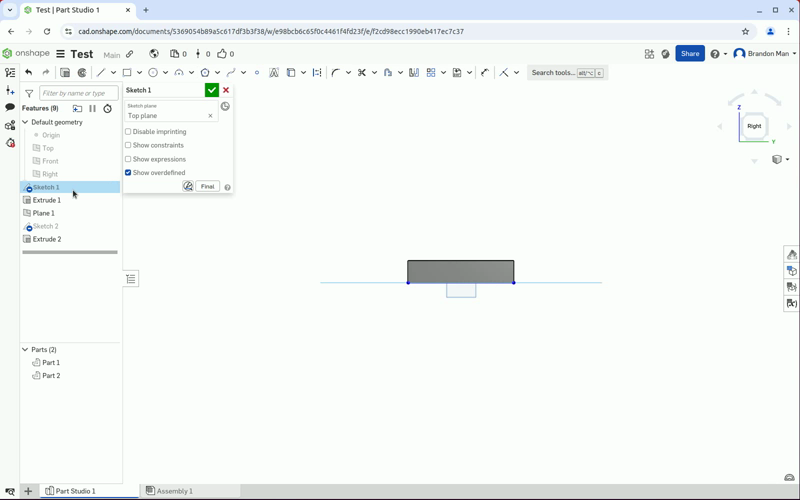
mouse_move(229, 92)
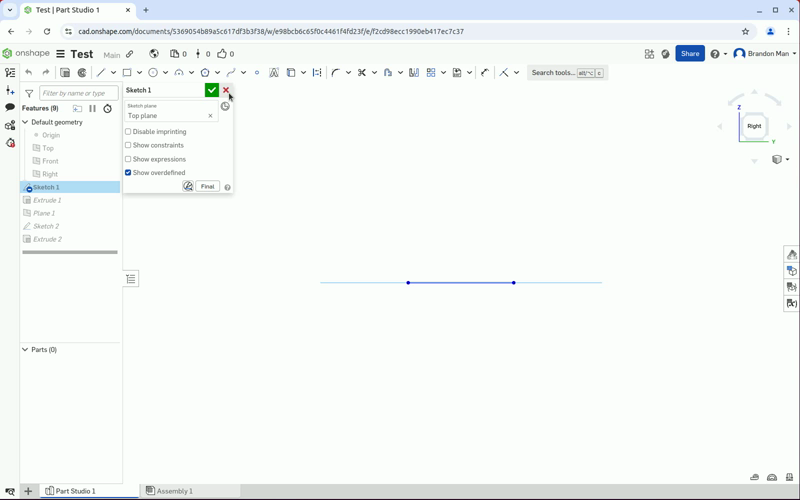
click(229, 92)
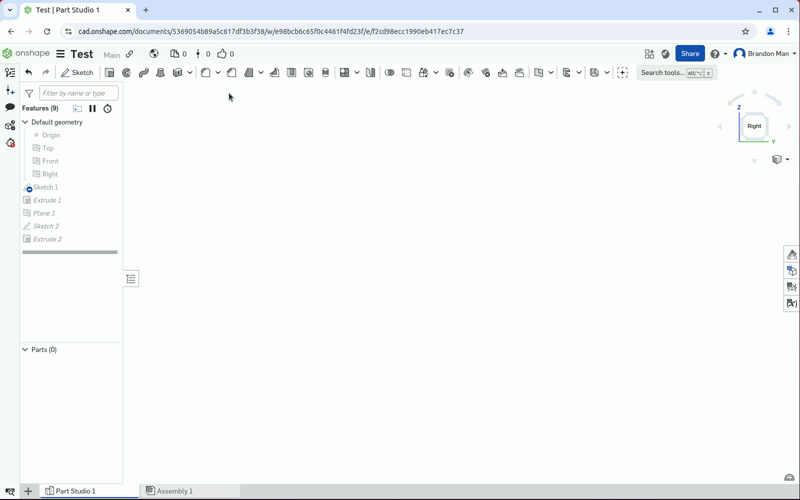
key(shift+s)
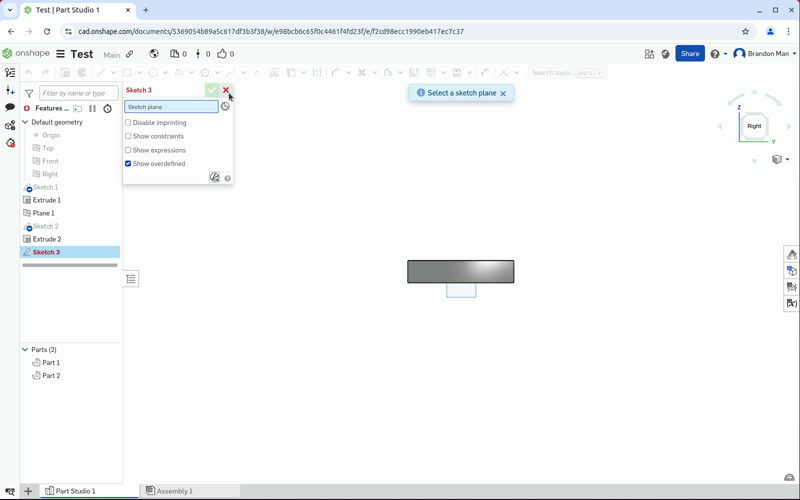
mouse_move(73, 215)
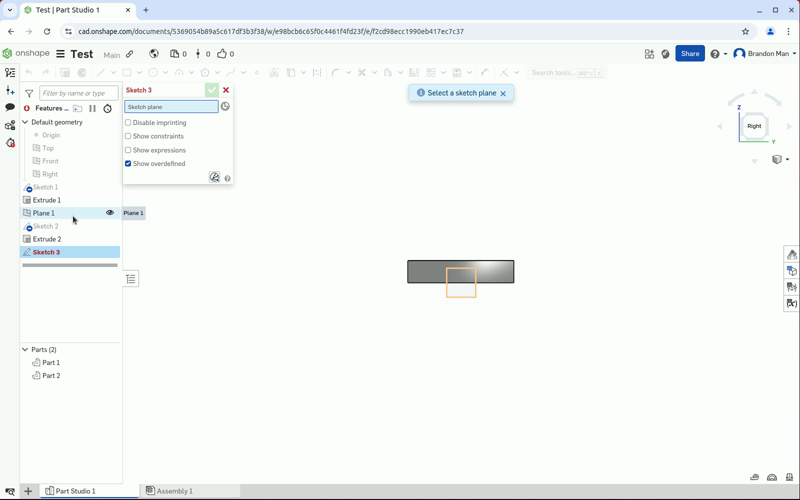
click(73, 215)
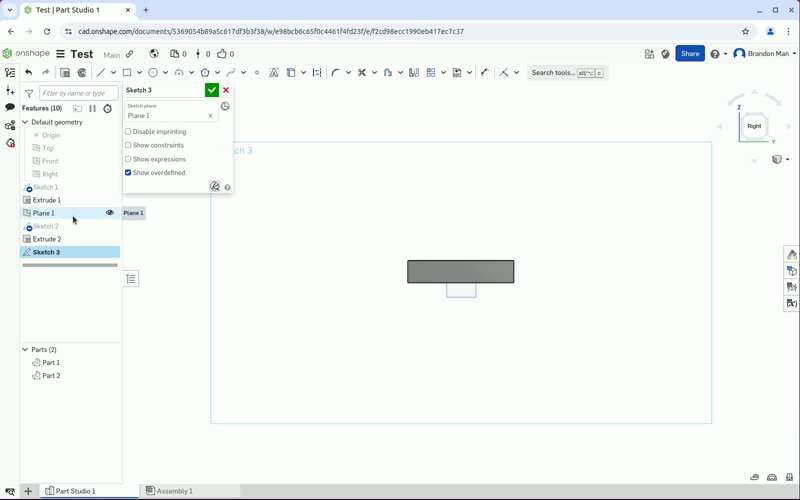
mouse_move(73, 352)
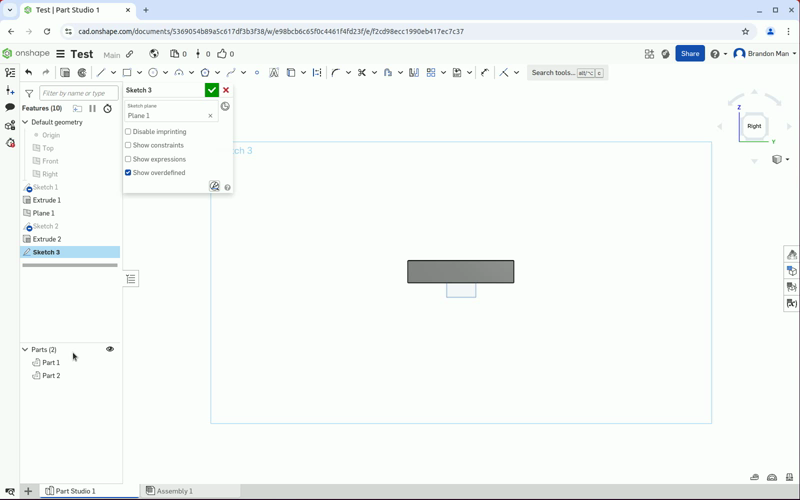
key(y)
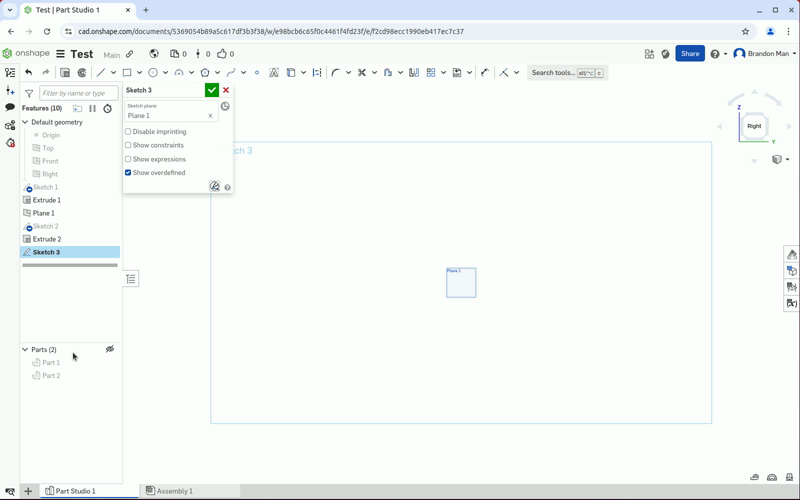
key(l)
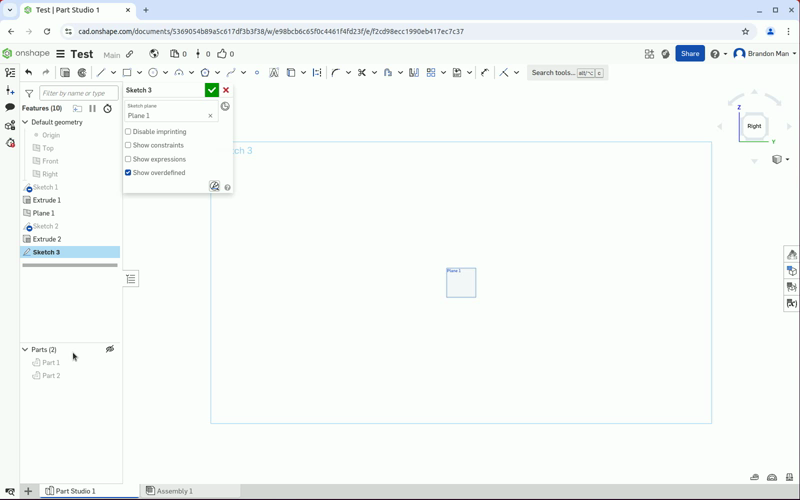
key_down(shift)
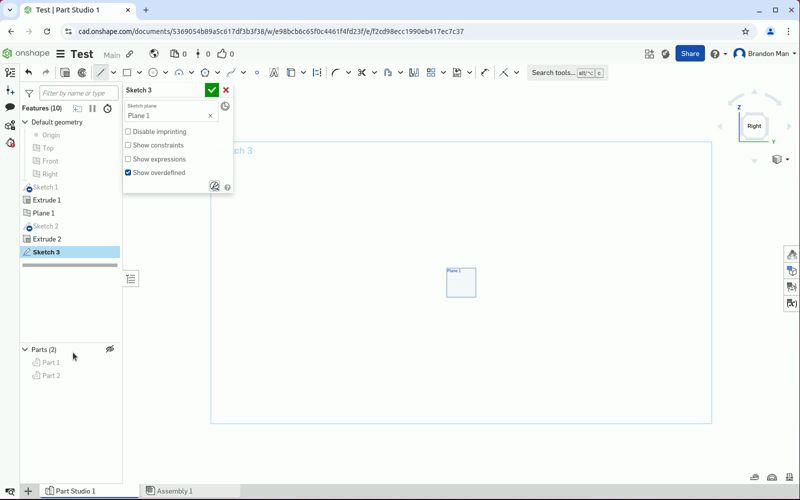
mouse_move(407, 260)
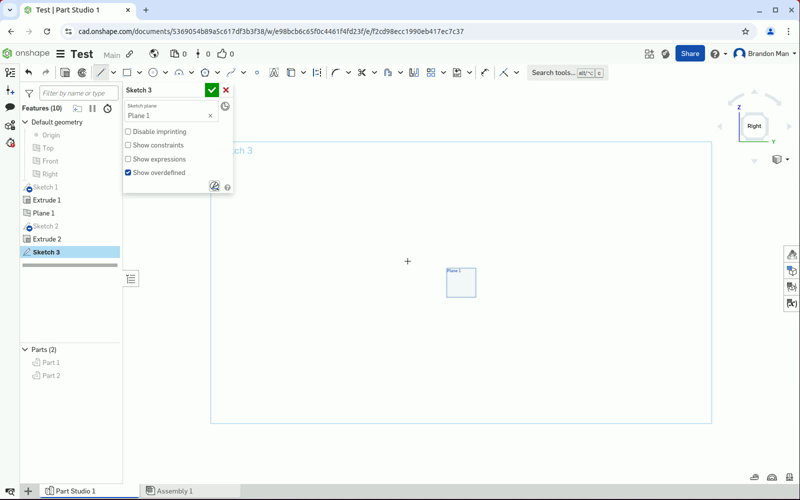
click(407, 260)
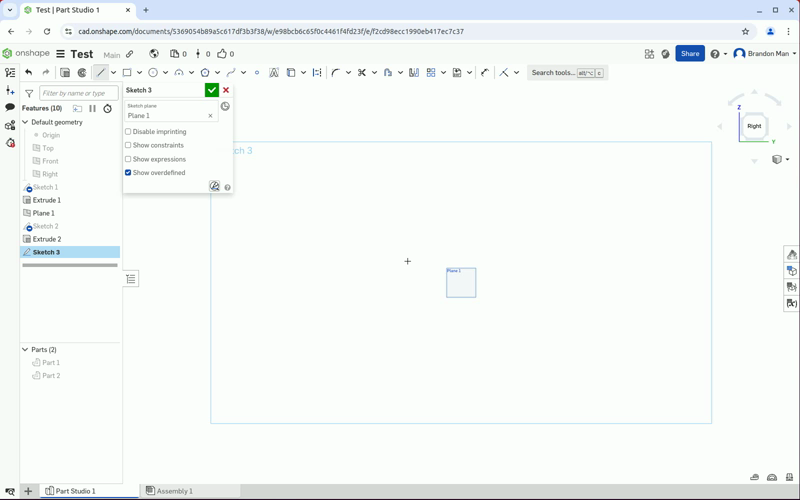
key_up(shift)
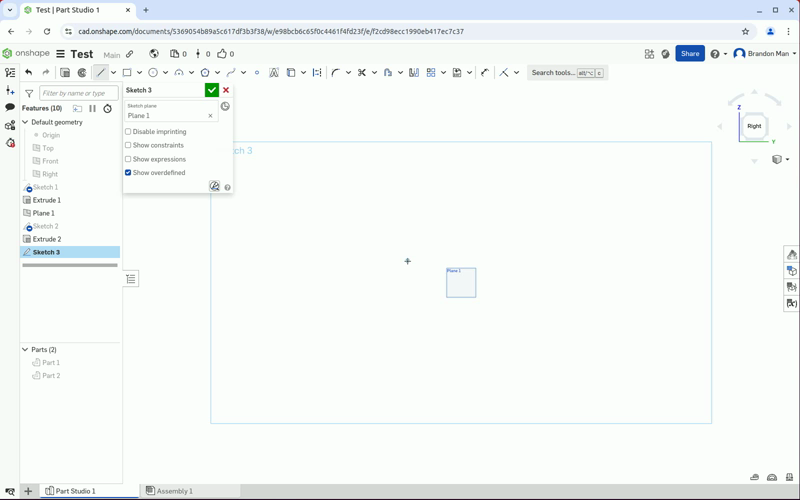
key_down(shift)
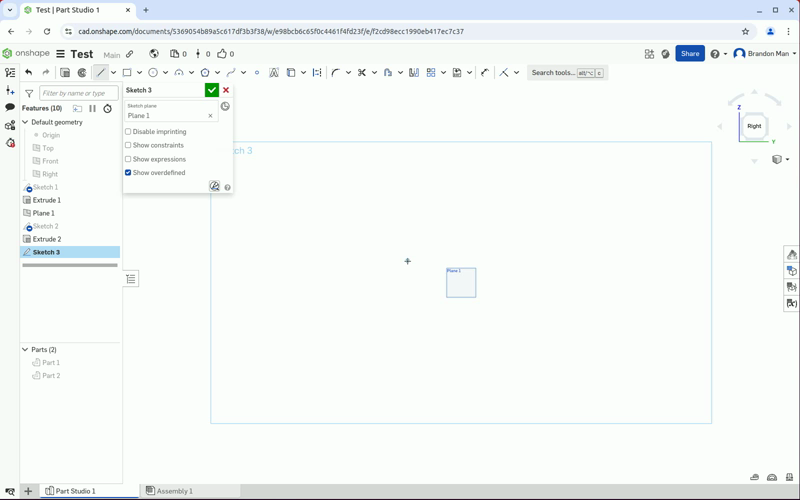
mouse_move(513, 260)
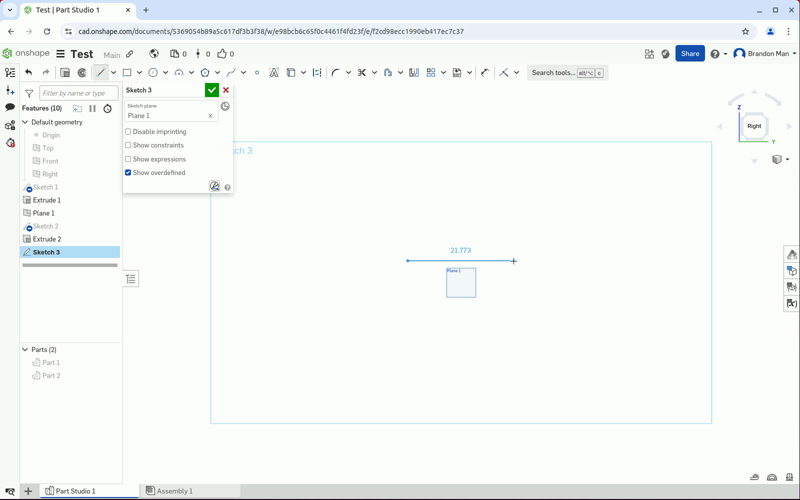
click(513, 260)
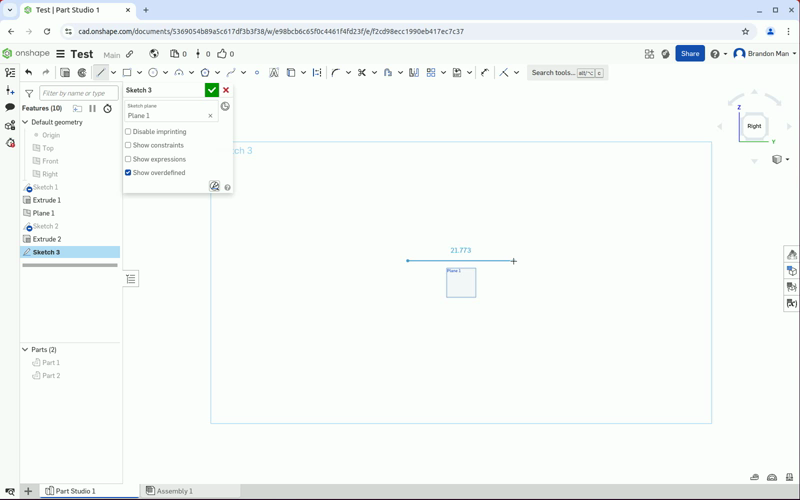
key_up(shift)
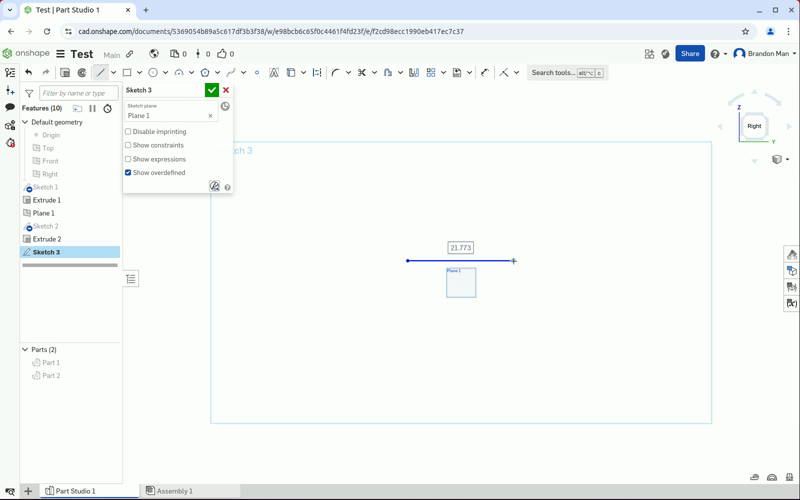
key_down(shift)
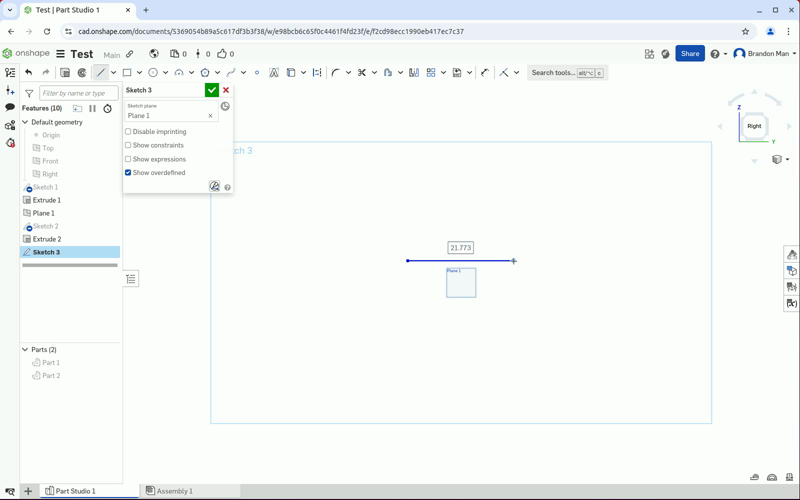
mouse_move(543, 260)
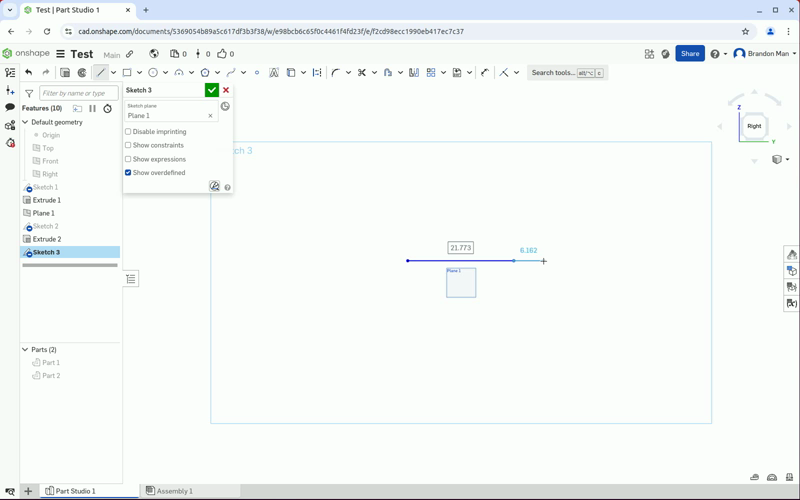
mouse_move(513, 257)
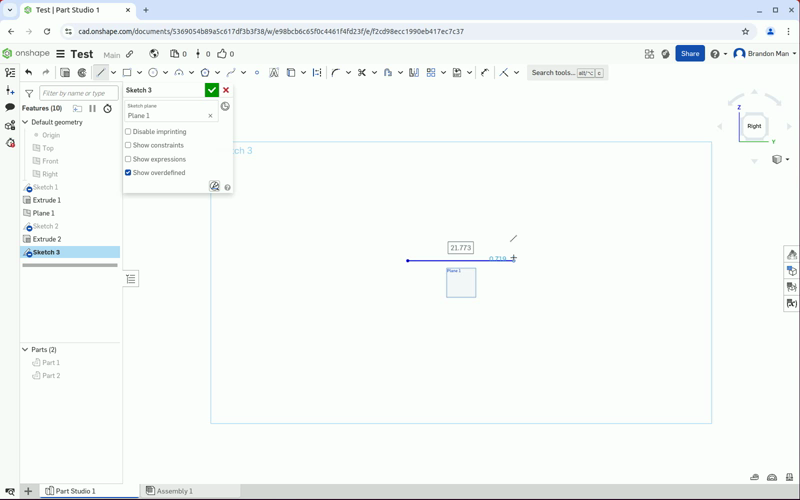
scroll(6)
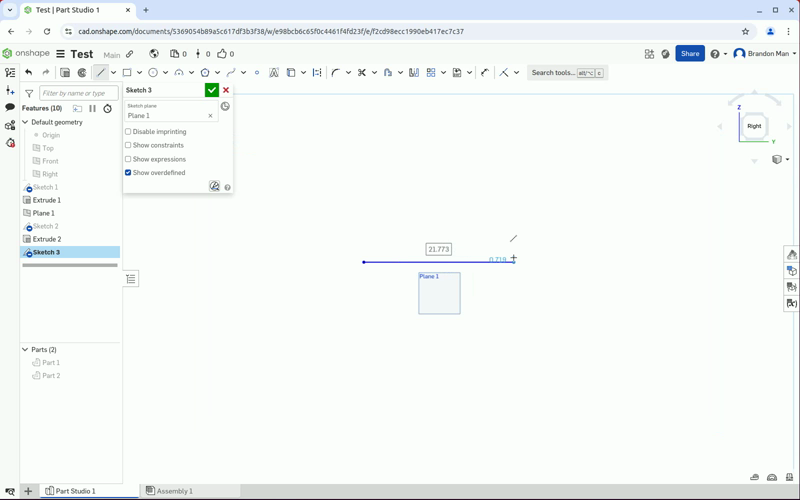
scroll(6)
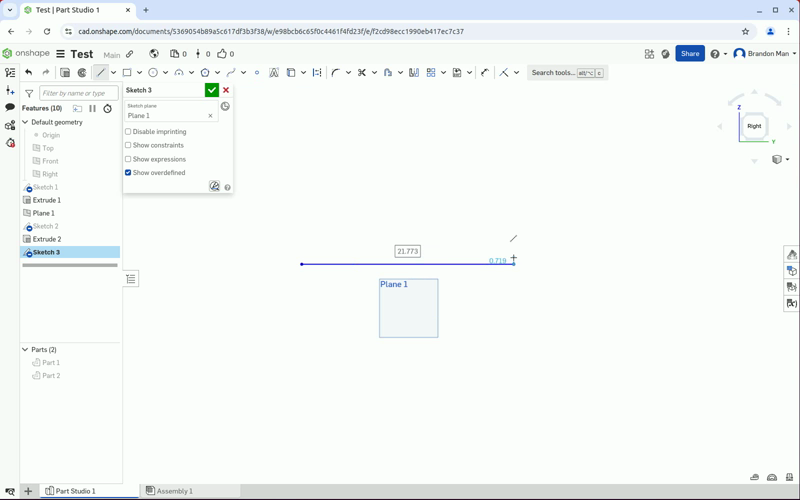
scroll(6)
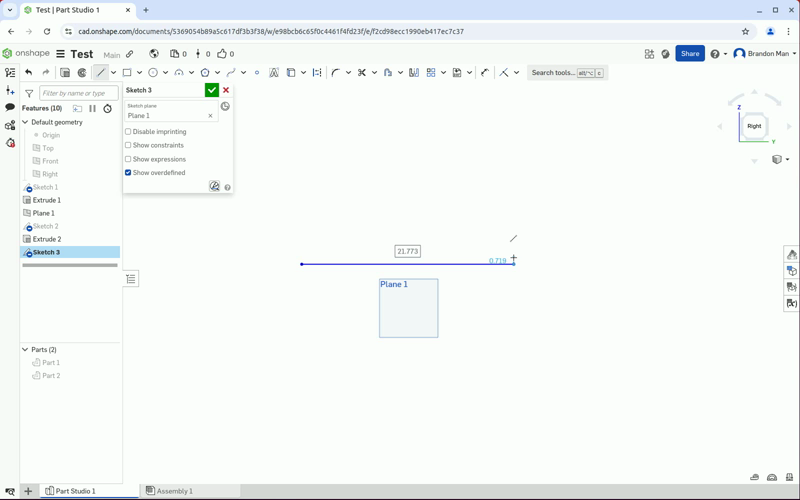
scroll(6)
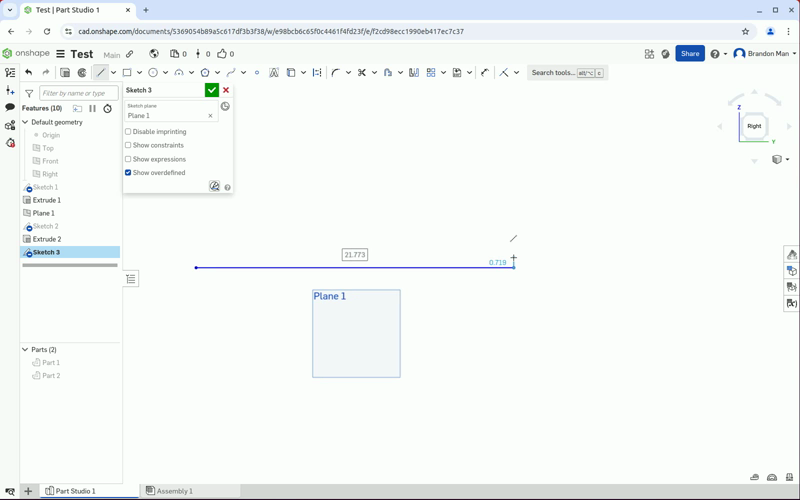
scroll(6)
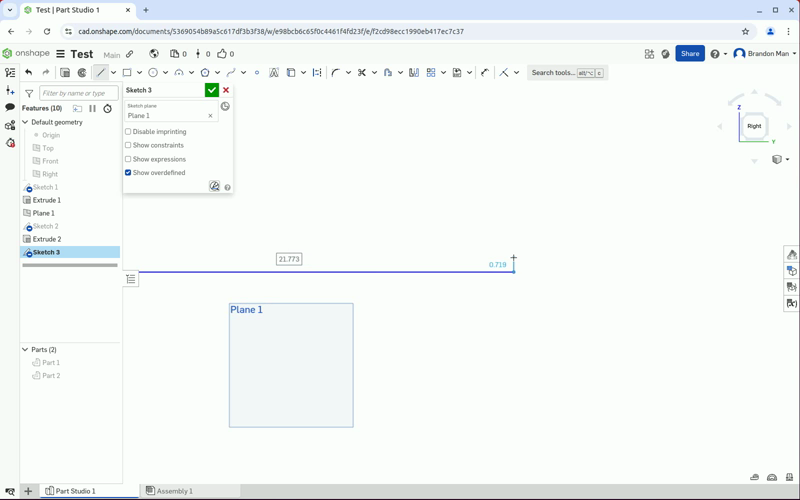
scroll(6)
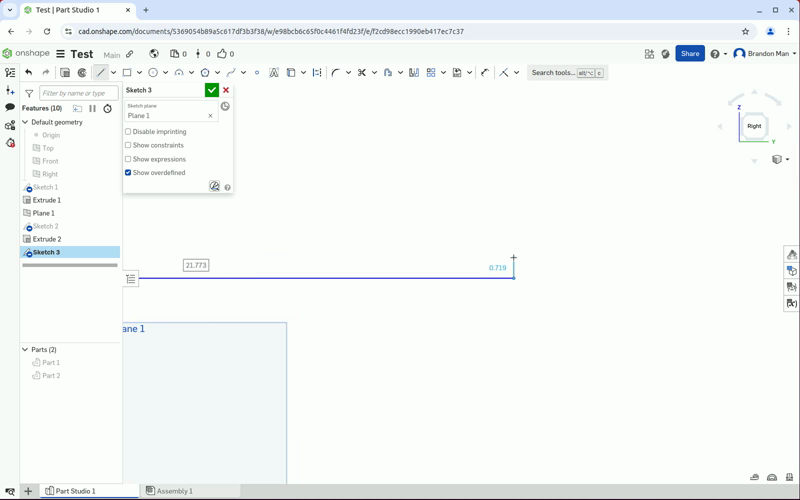
scroll(6)
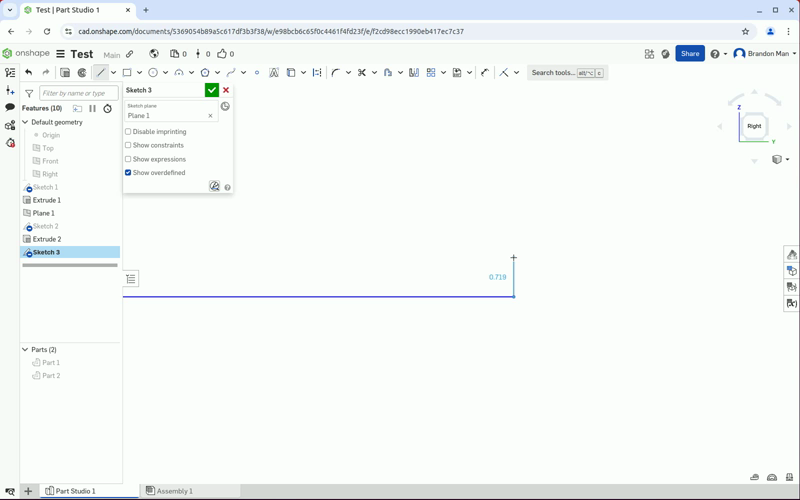
click(513, 257)
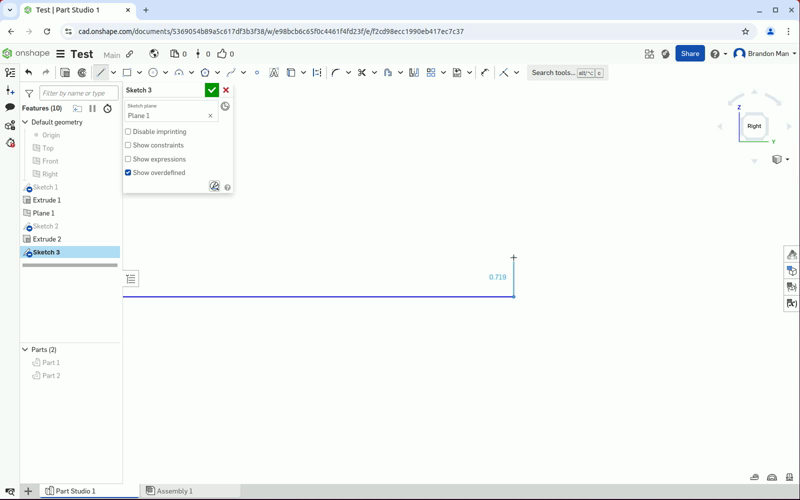
scroll(-6)
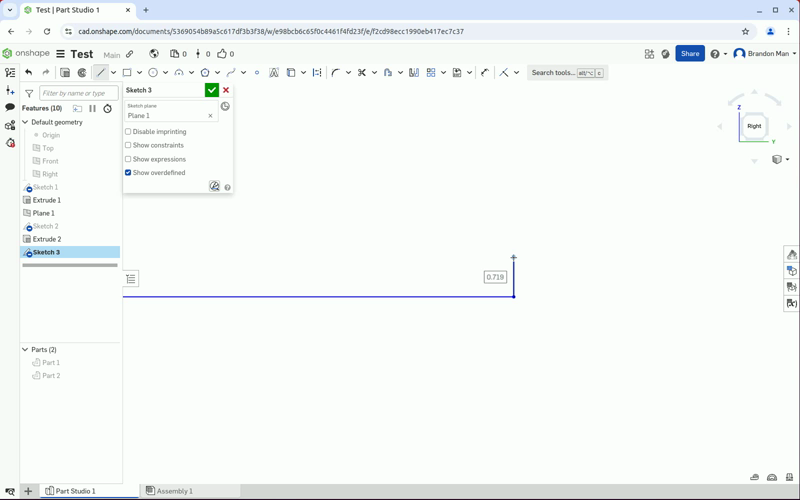
scroll(-6)
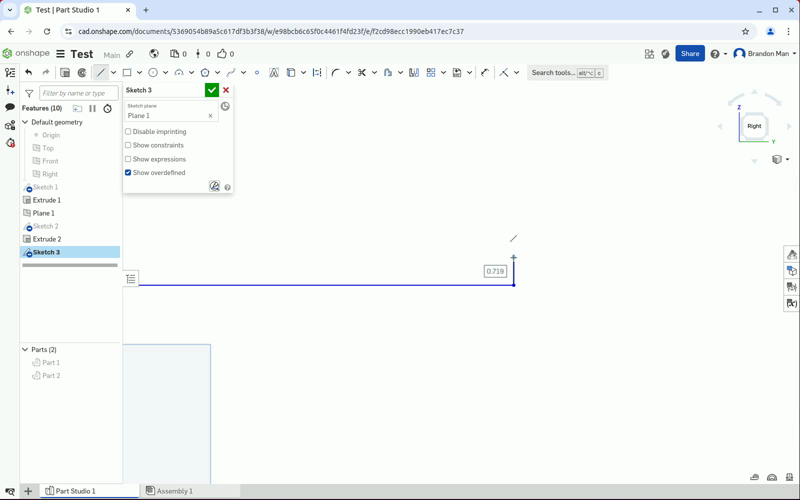
scroll(-6)
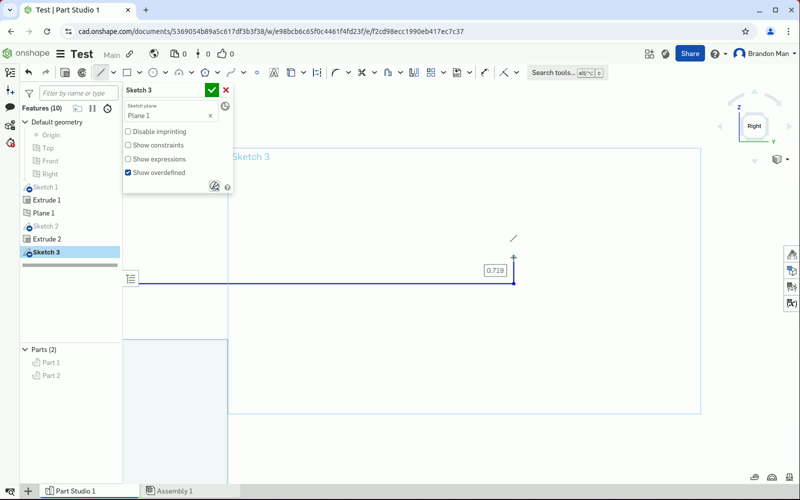
scroll(-6)
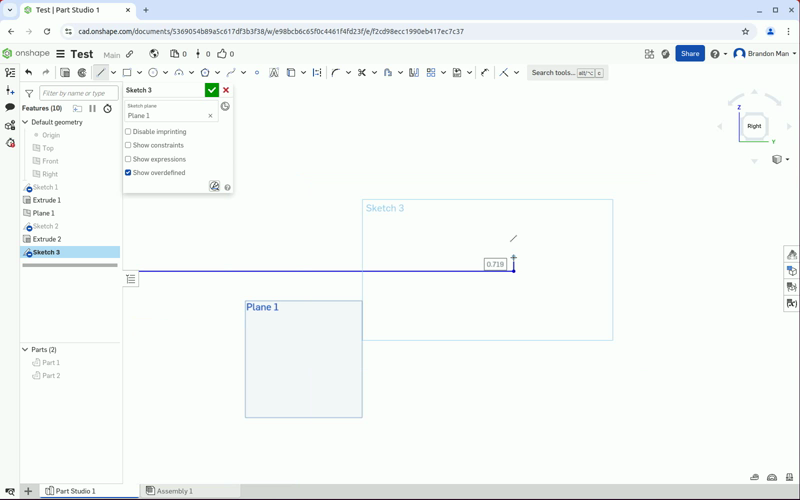
scroll(-6)
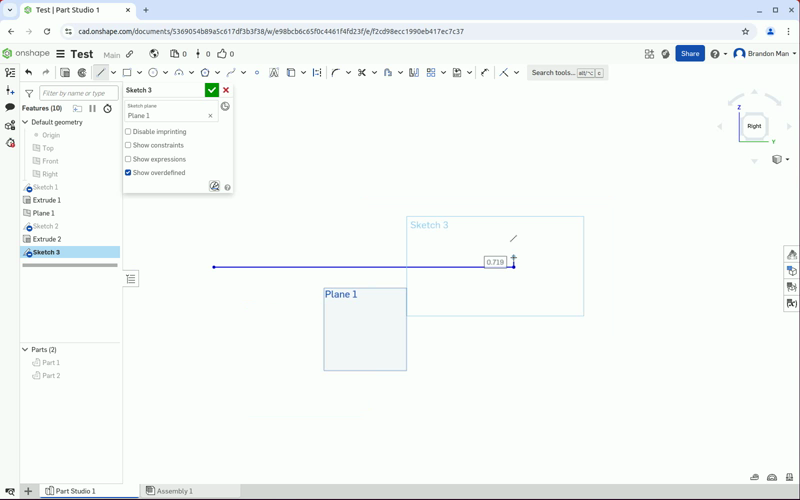
scroll(-6)
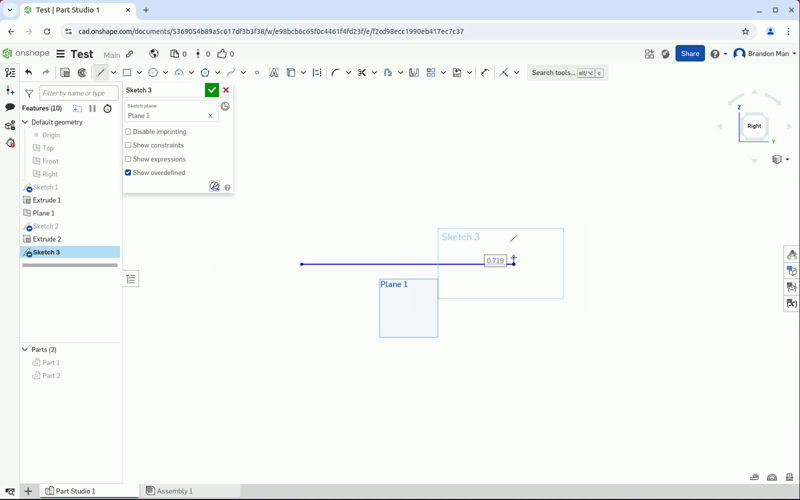
scroll(-6)
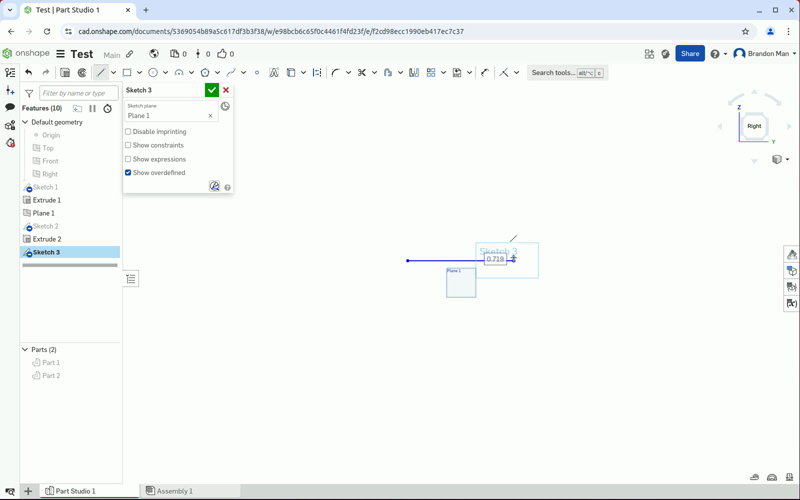
key_up(shift)
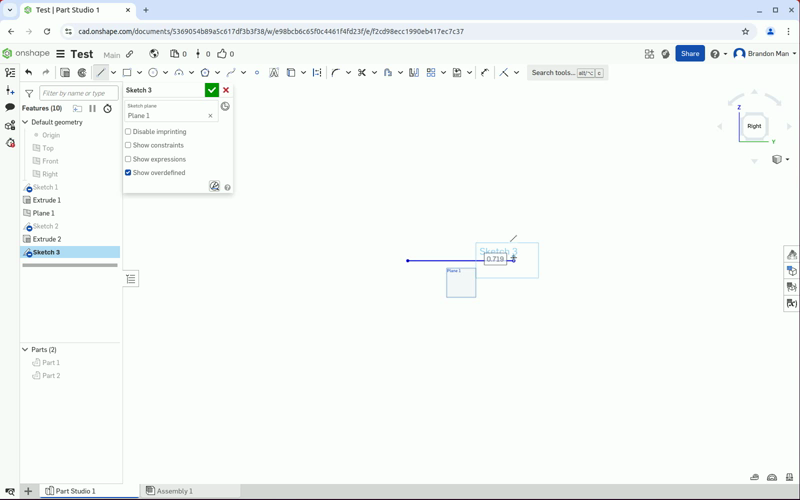
key_down(shift)
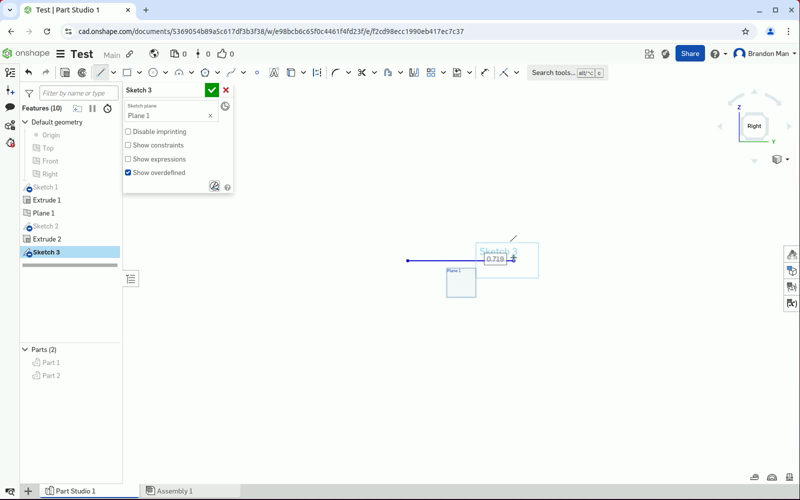
mouse_move(407, 257)
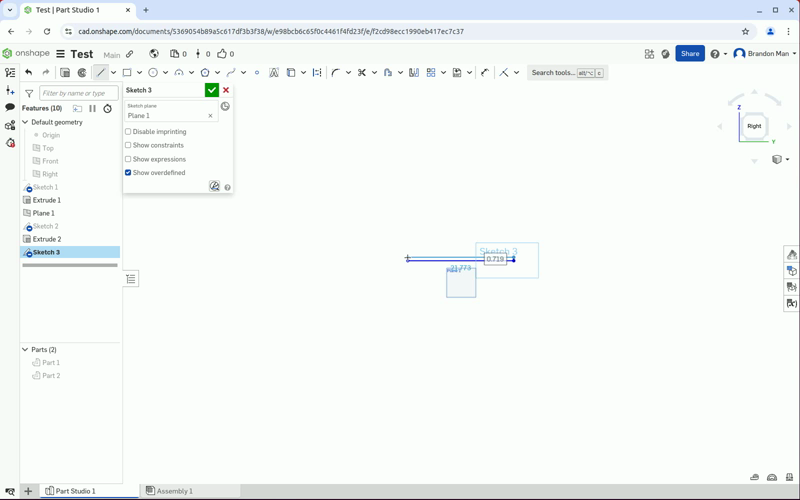
scroll(6)
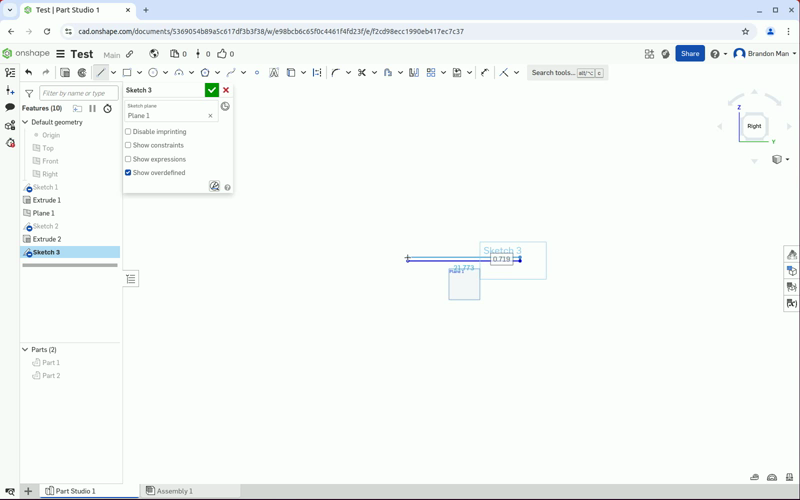
scroll(6)
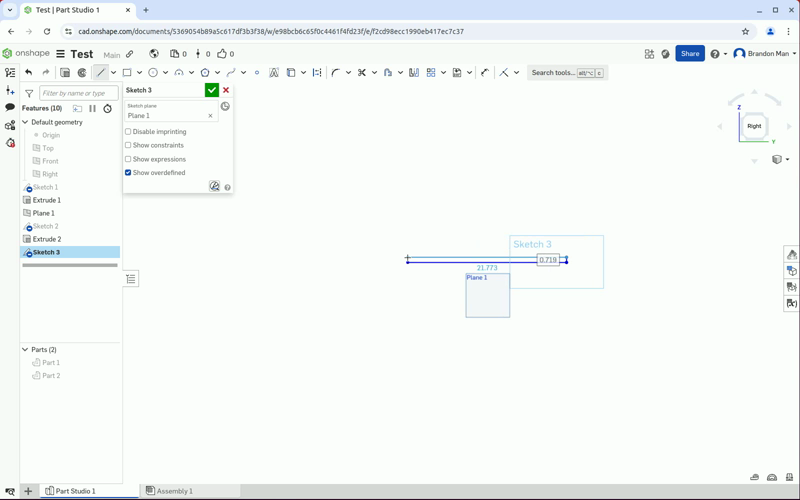
scroll(6)
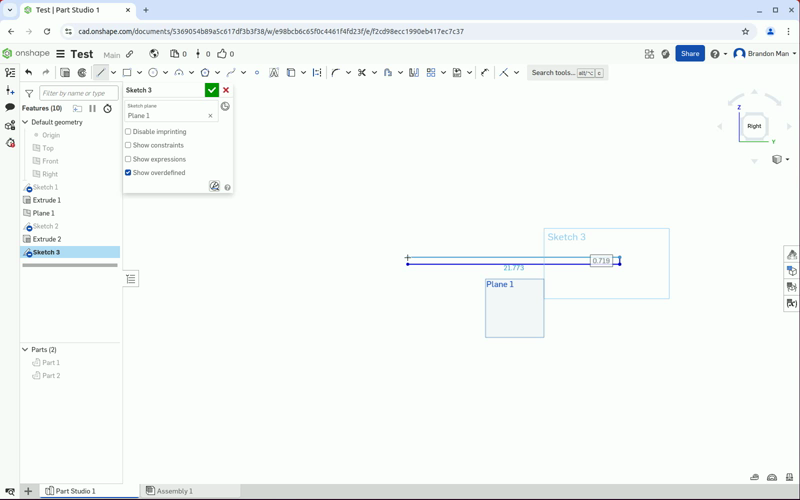
scroll(6)
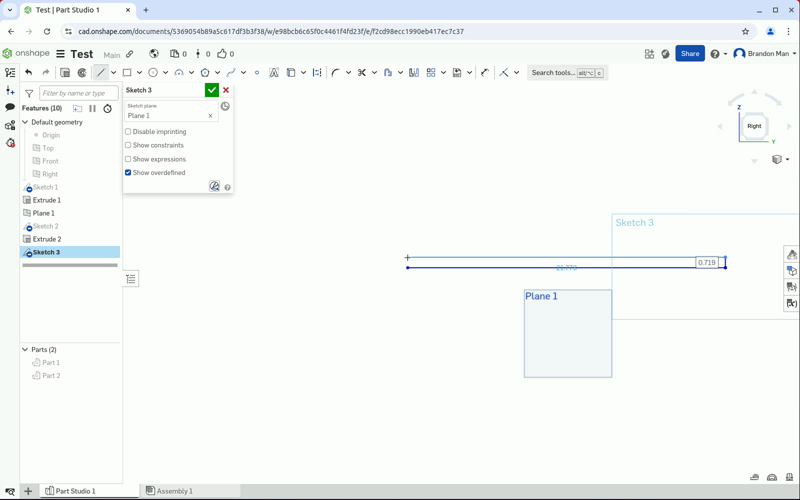
scroll(6)
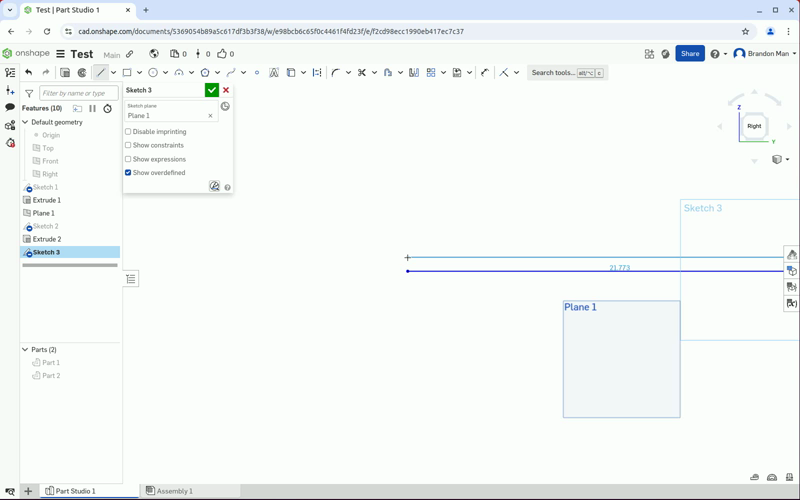
scroll(6)
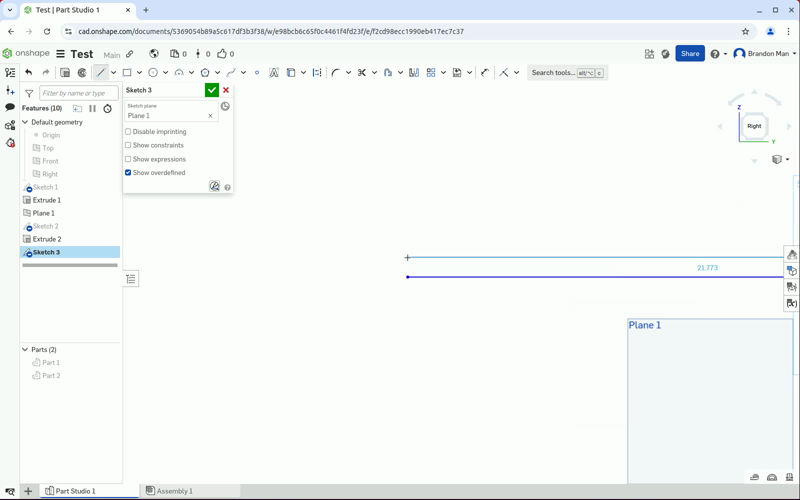
scroll(6)
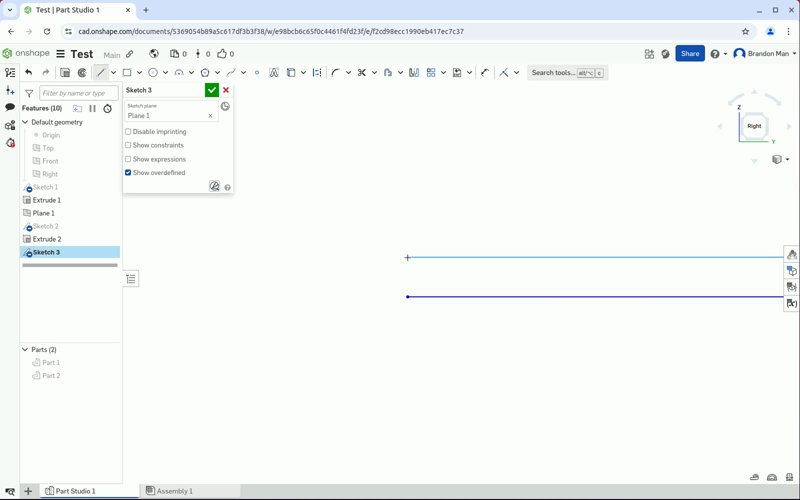
click(407, 257)
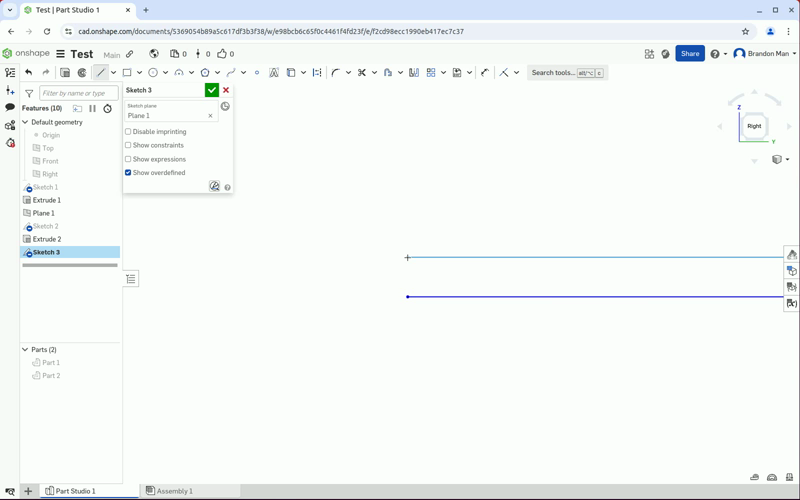
scroll(-6)
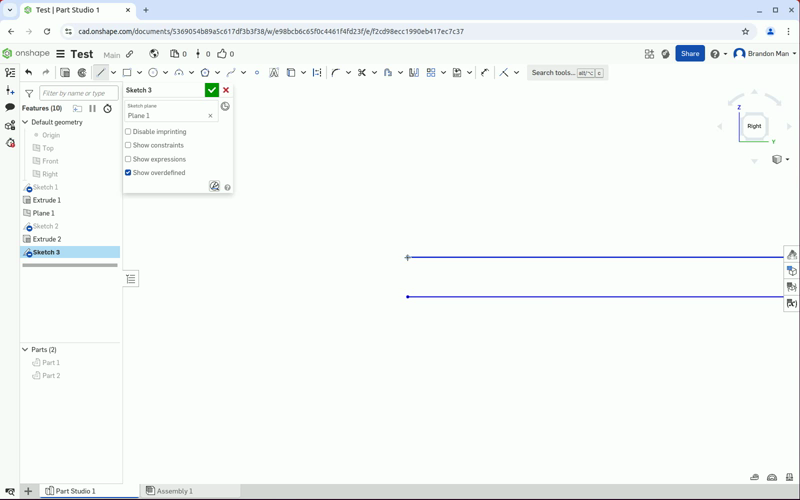
scroll(-6)
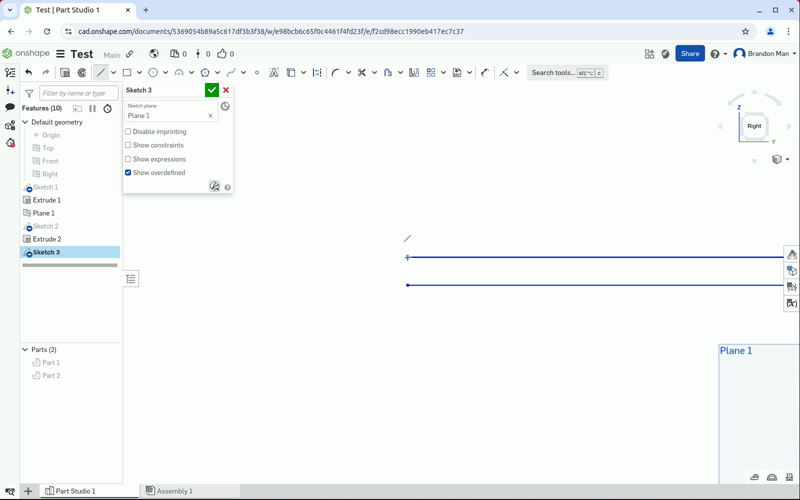
scroll(-6)
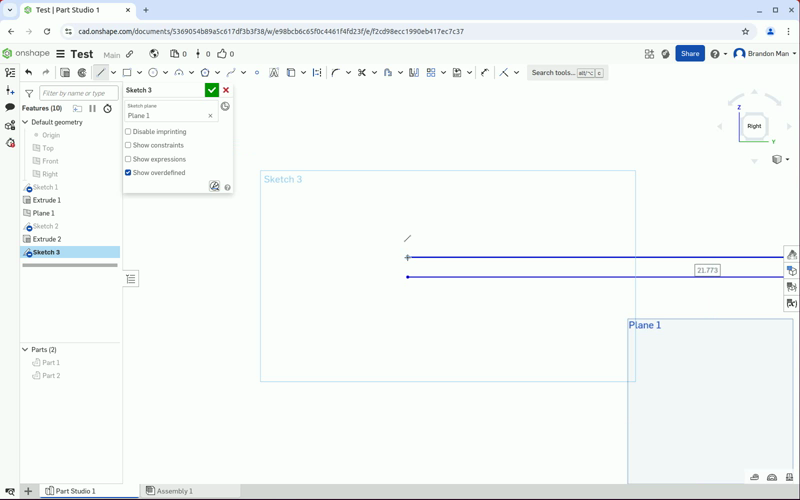
scroll(-6)
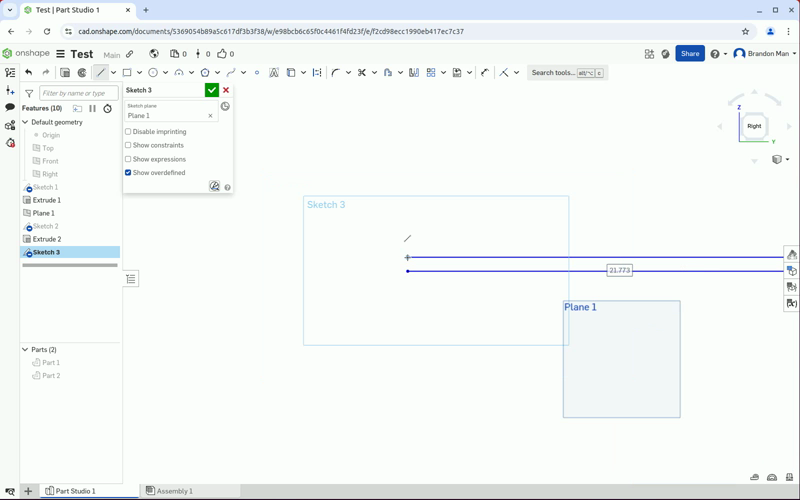
scroll(-6)
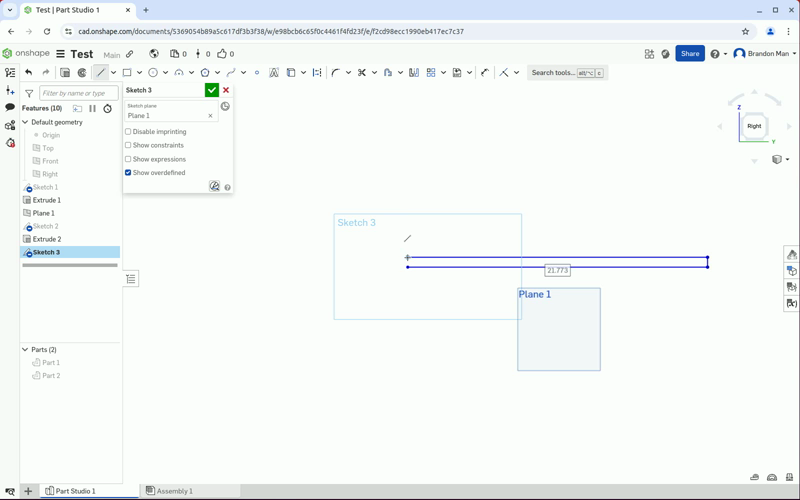
scroll(-6)
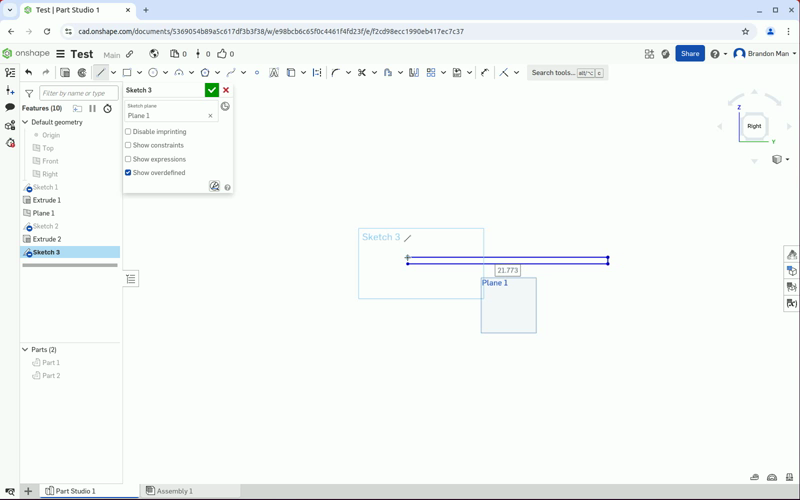
scroll(-6)
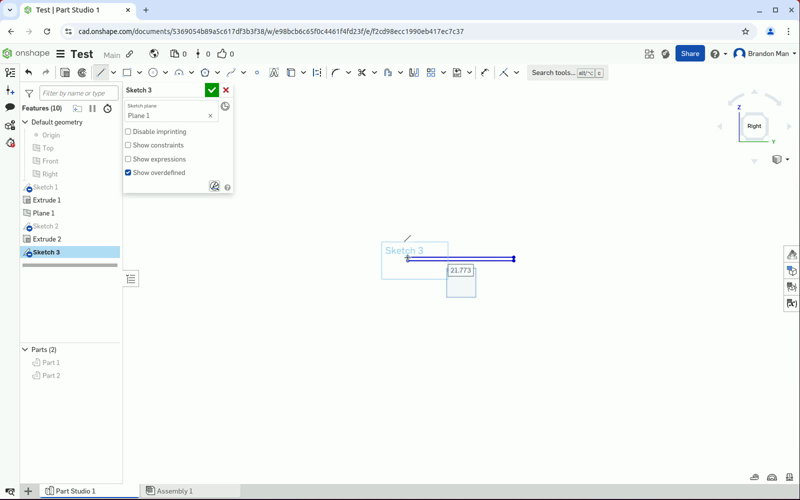
key_up(shift)
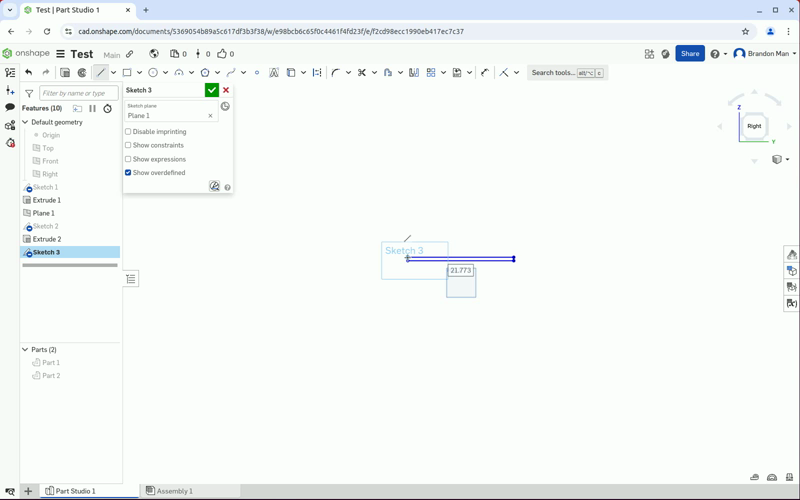
mouse_move(437, 257)
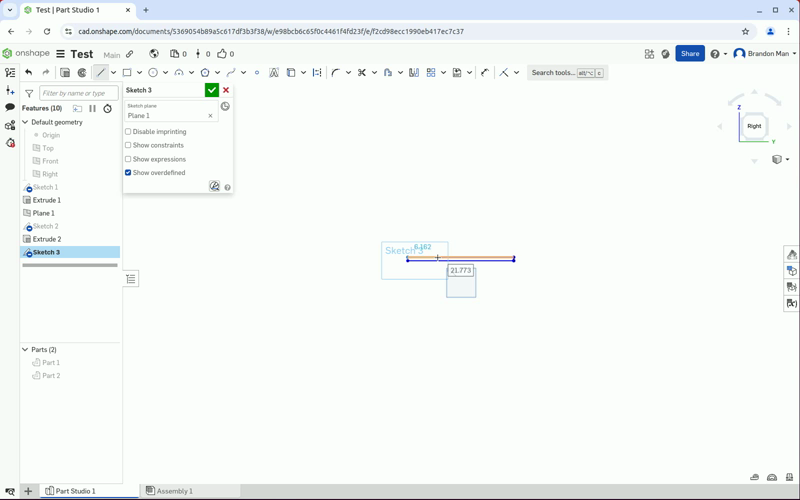
key_down(shift)
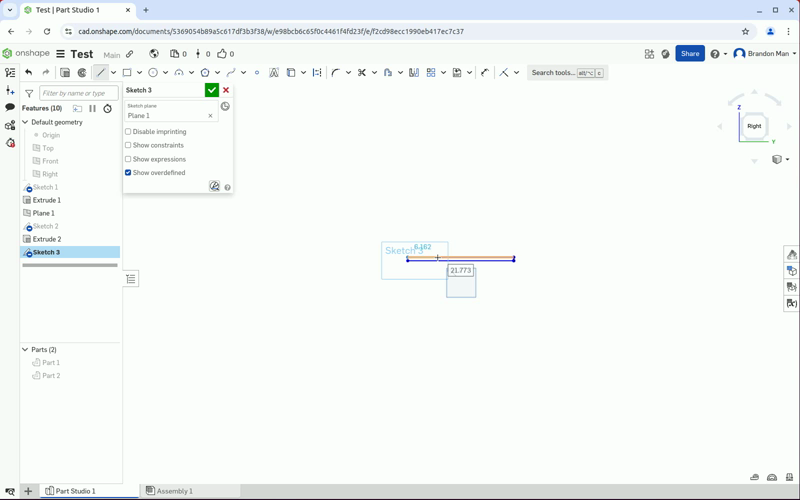
mouse_move(407, 260)
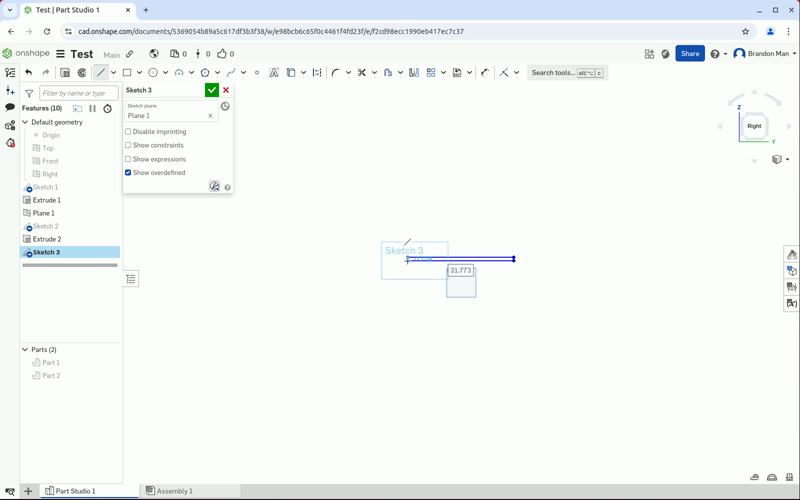
scroll(6)
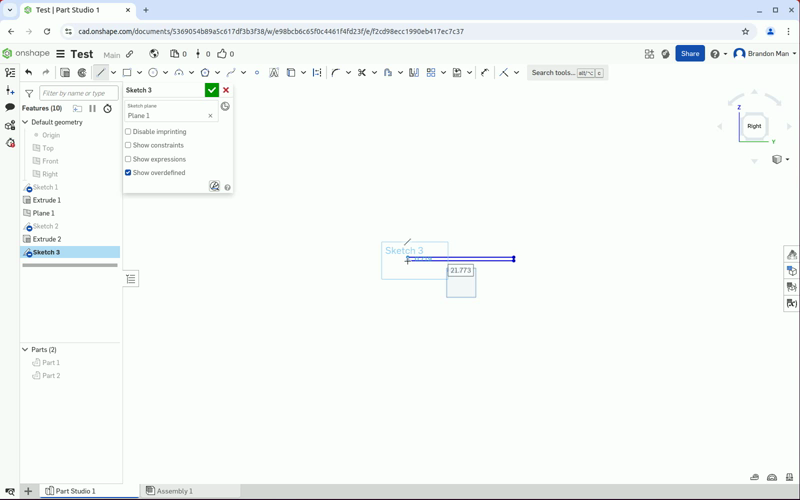
scroll(6)
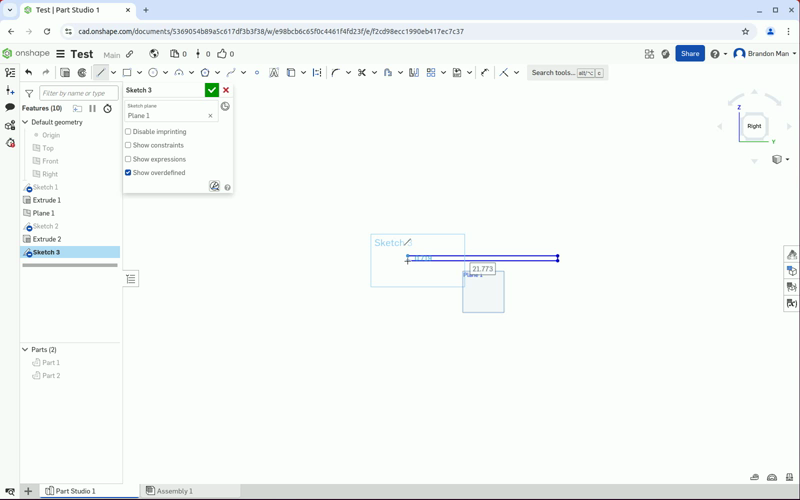
scroll(6)
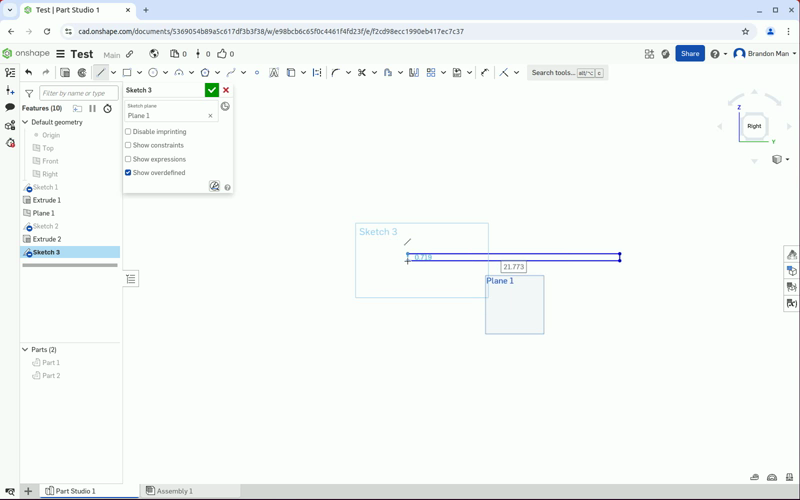
scroll(6)
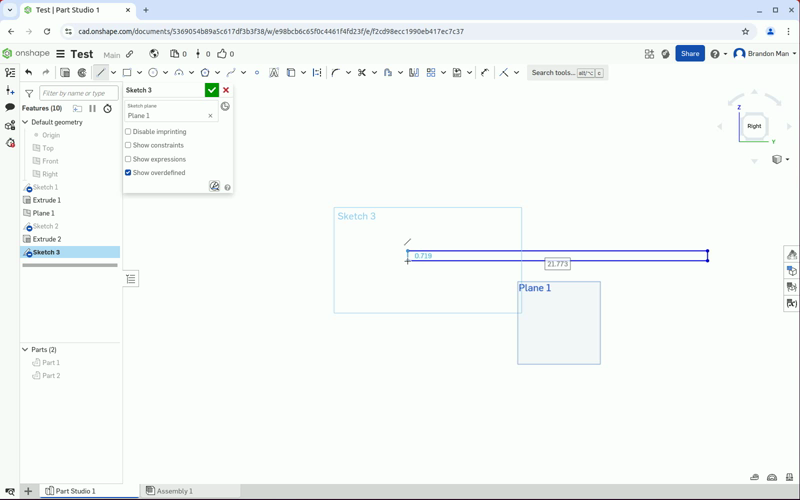
scroll(6)
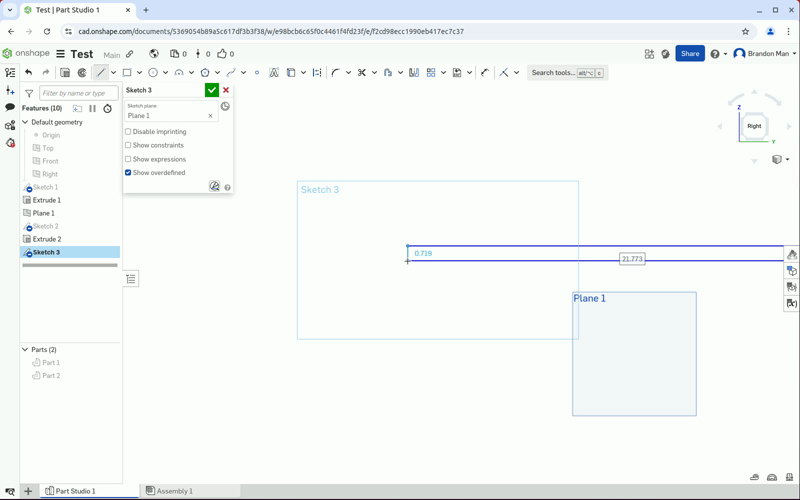
scroll(6)
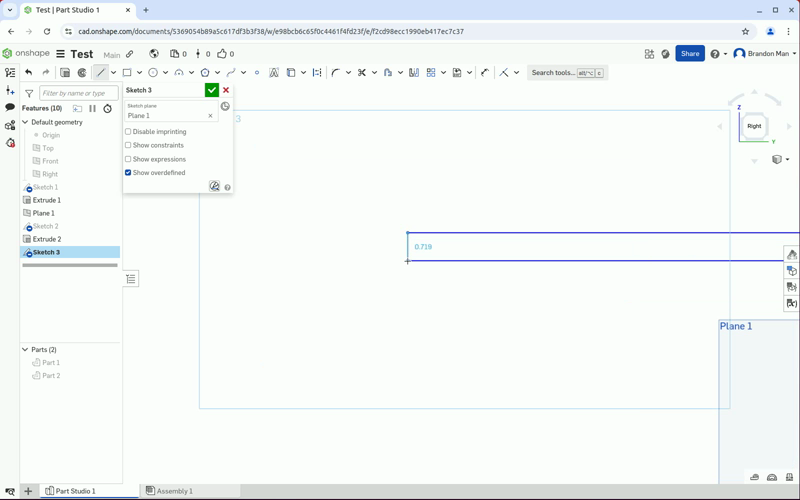
scroll(6)
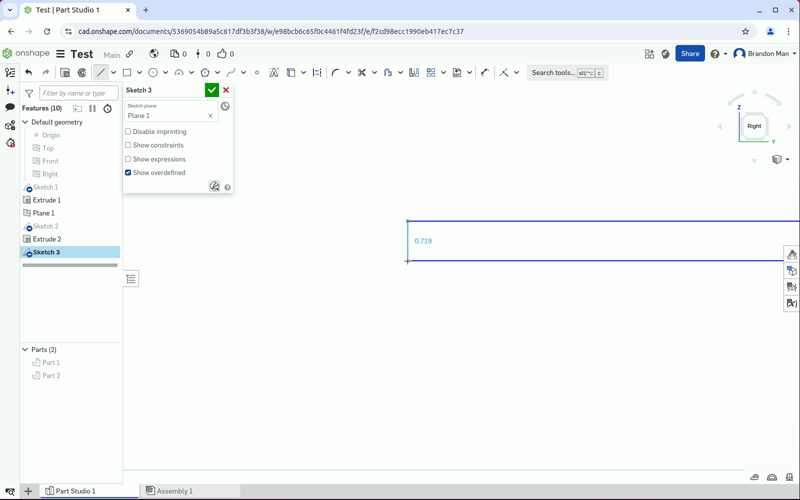
key_up(shift)
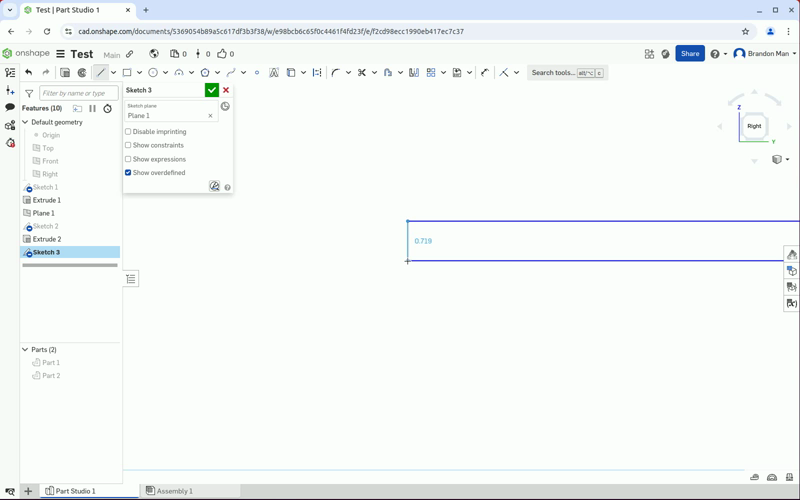
click(407, 260)
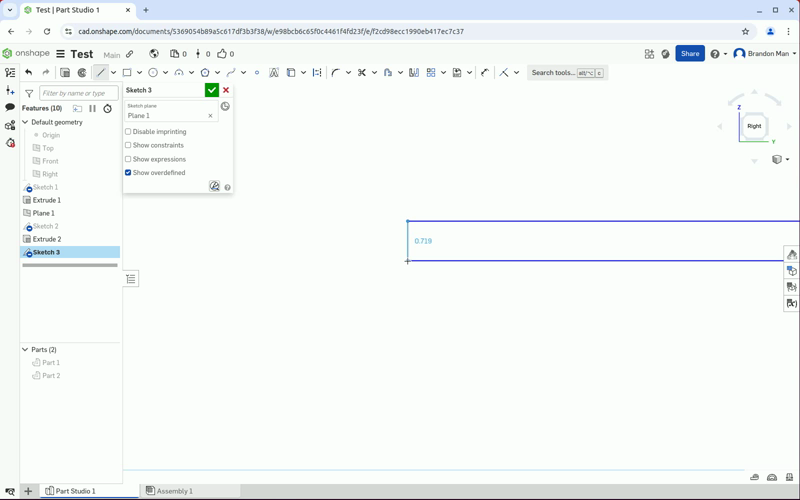
scroll(-6)
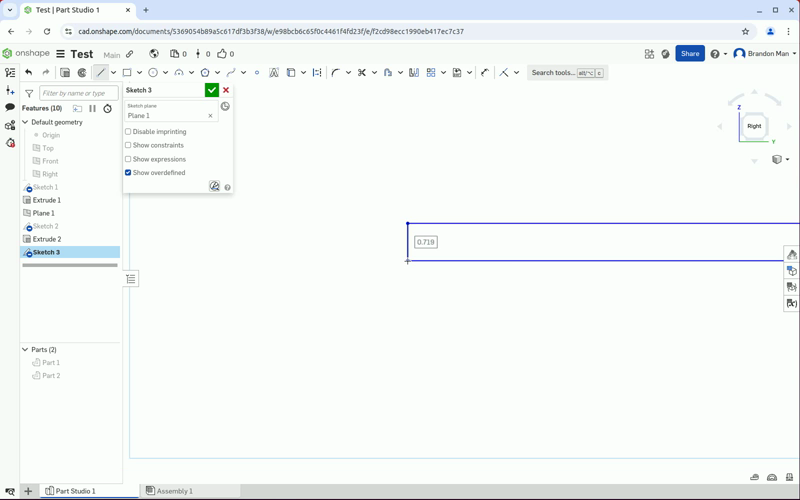
scroll(-6)
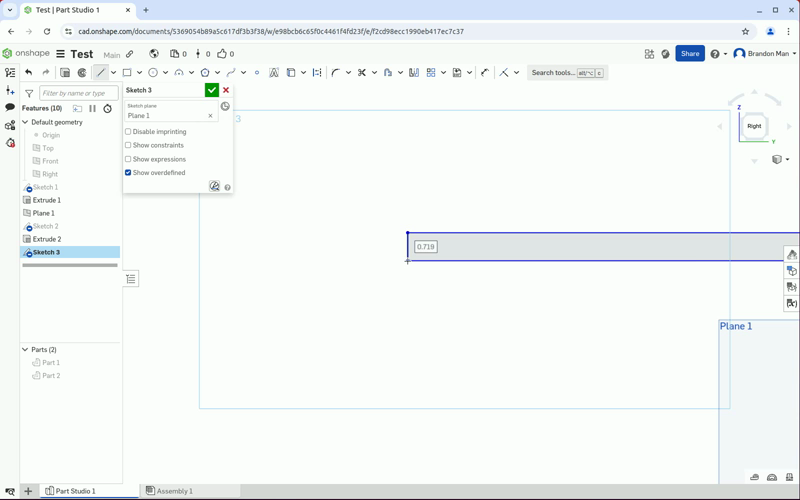
scroll(-6)
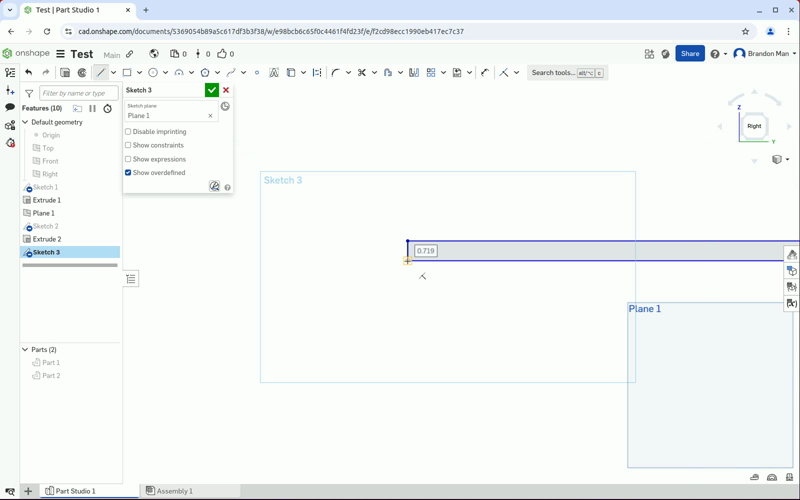
scroll(-6)
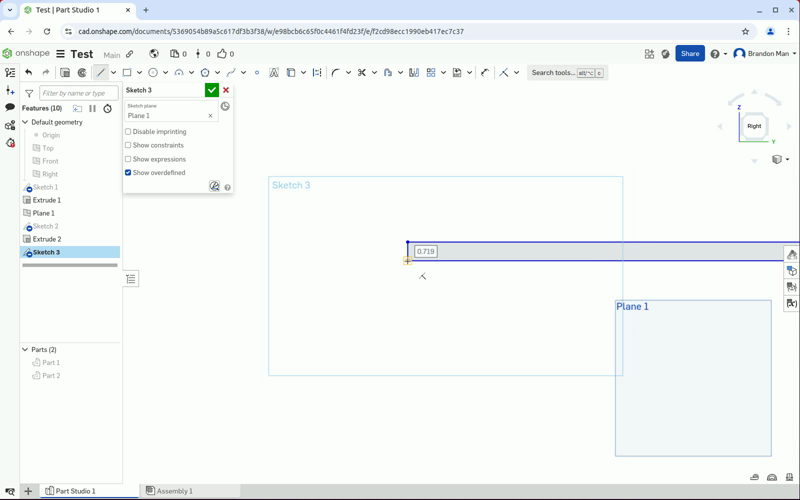
scroll(-6)
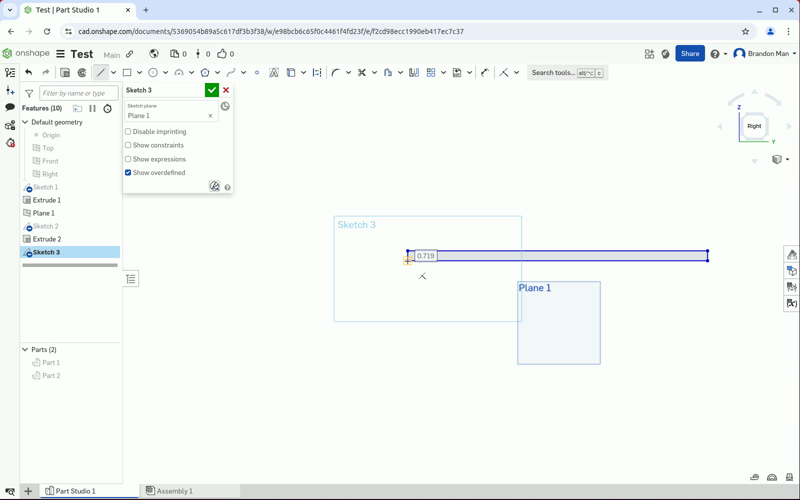
scroll(-6)
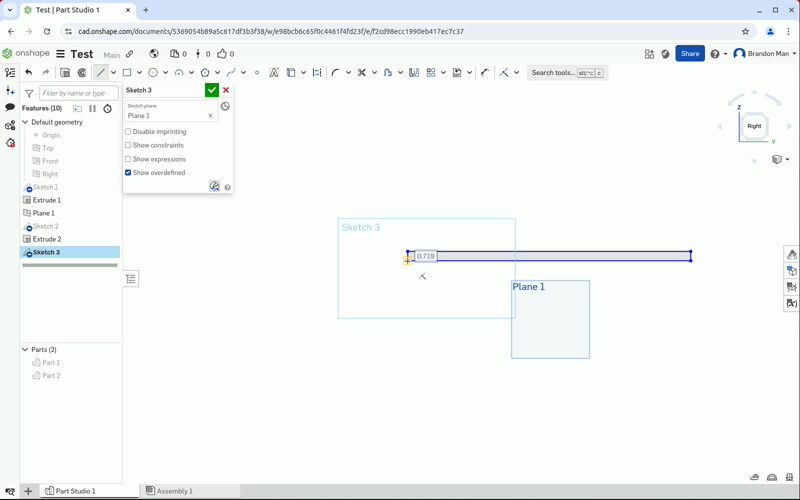
scroll(-6)
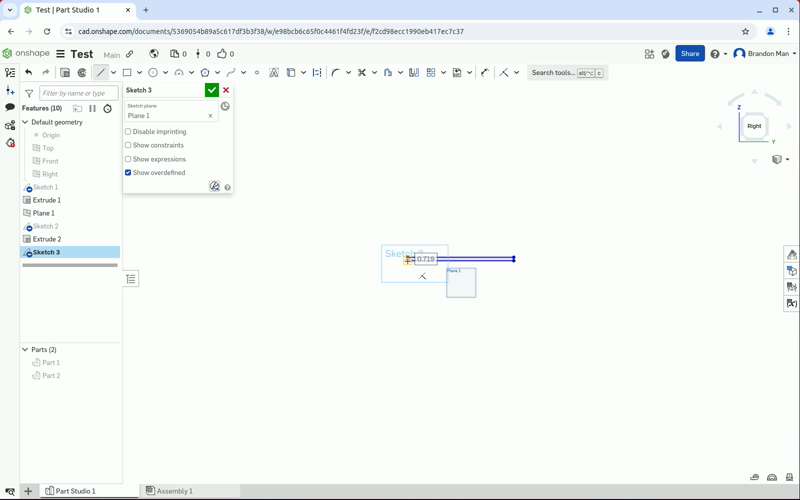
key(esc)
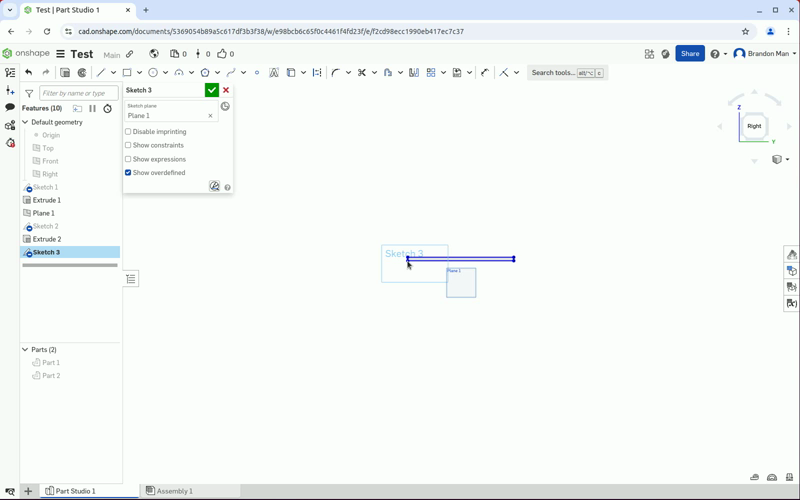
mouse_move(447, 258)
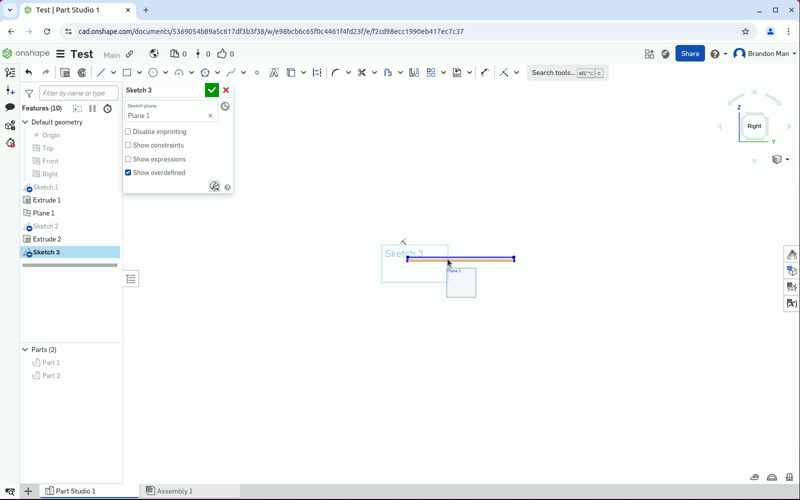
scroll(6)
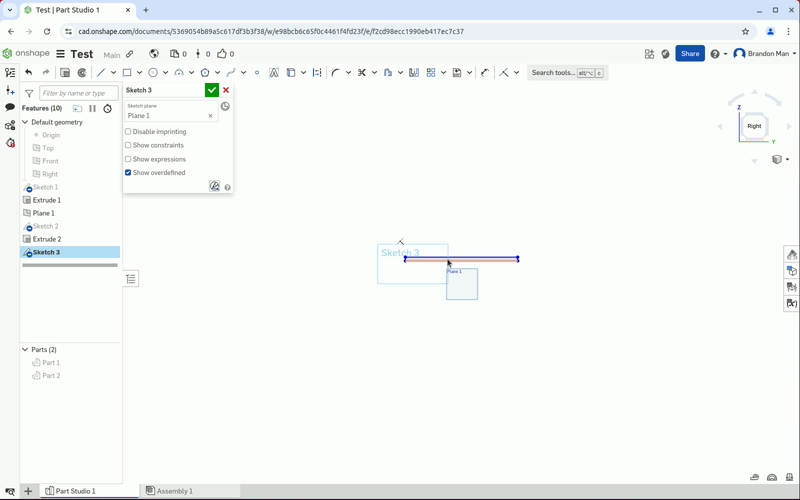
scroll(6)
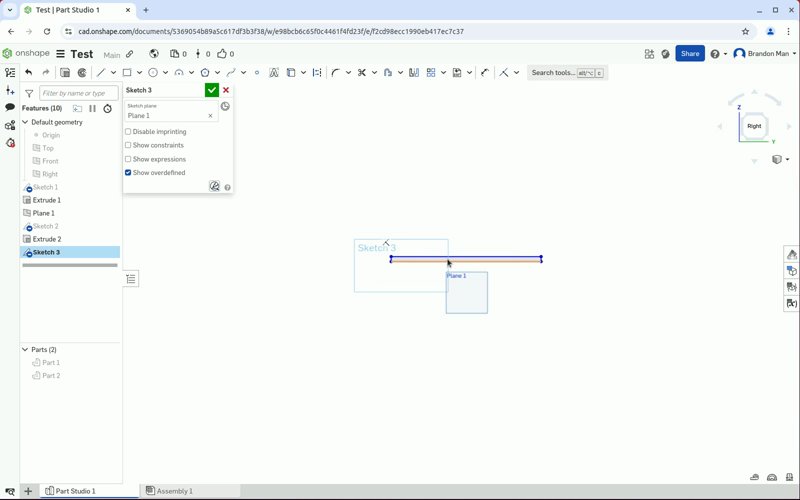
scroll(6)
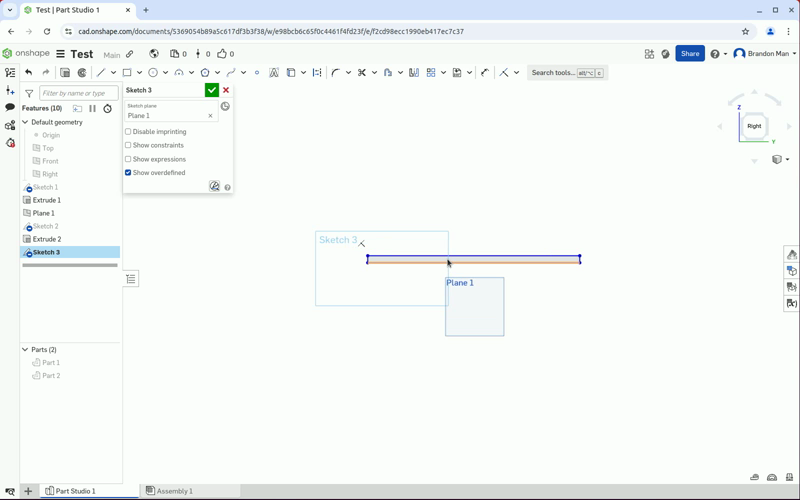
scroll(6)
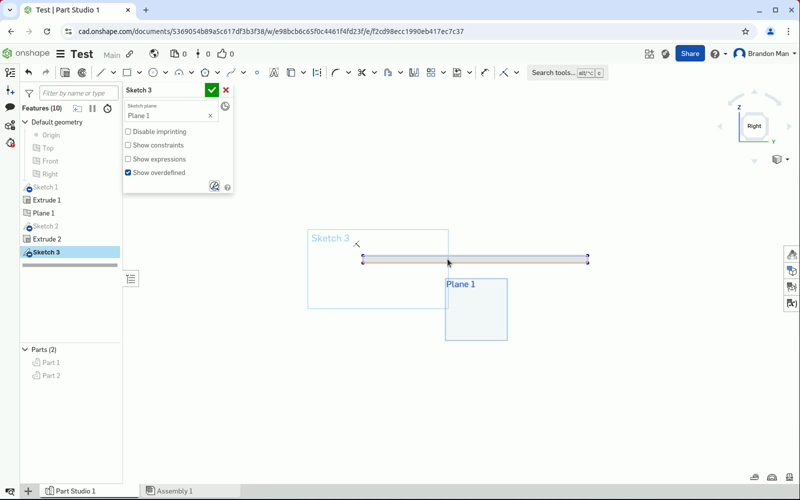
scroll(6)
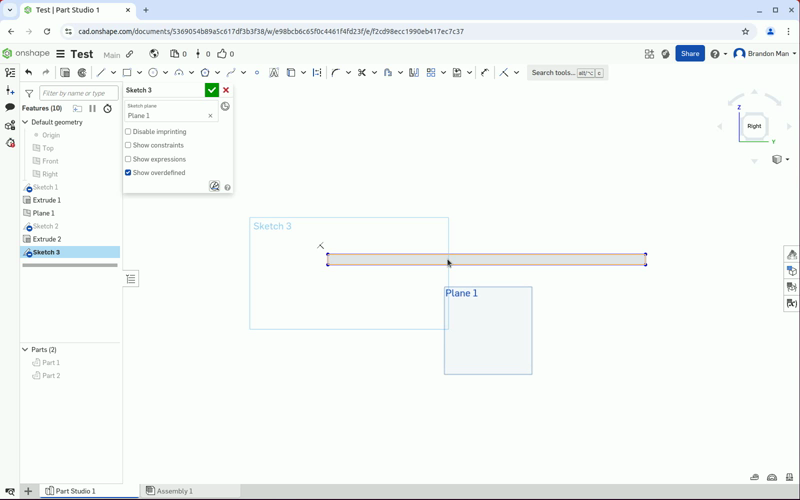
scroll(6)
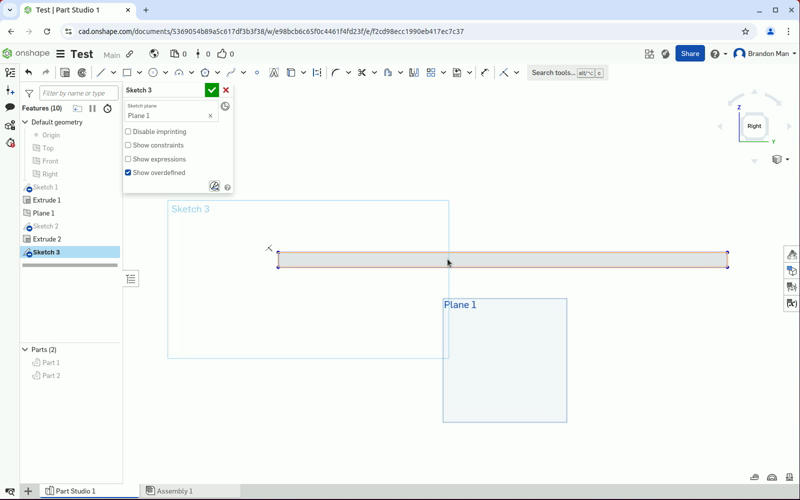
scroll(6)
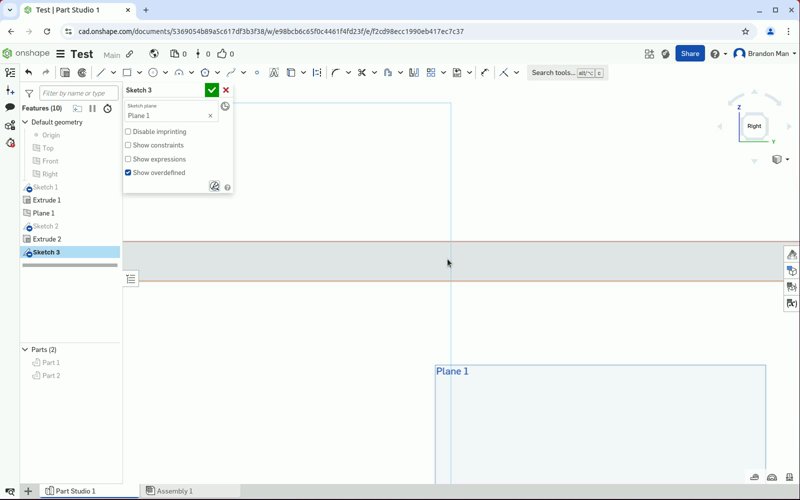
click(447, 258)
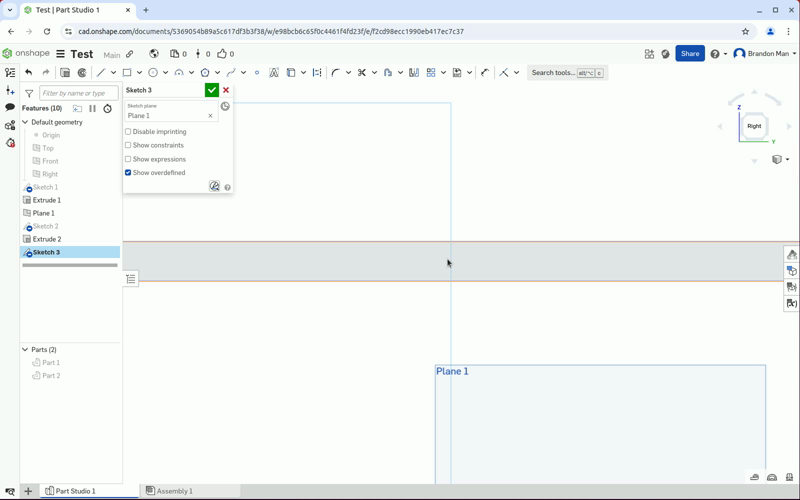
scroll(-6)
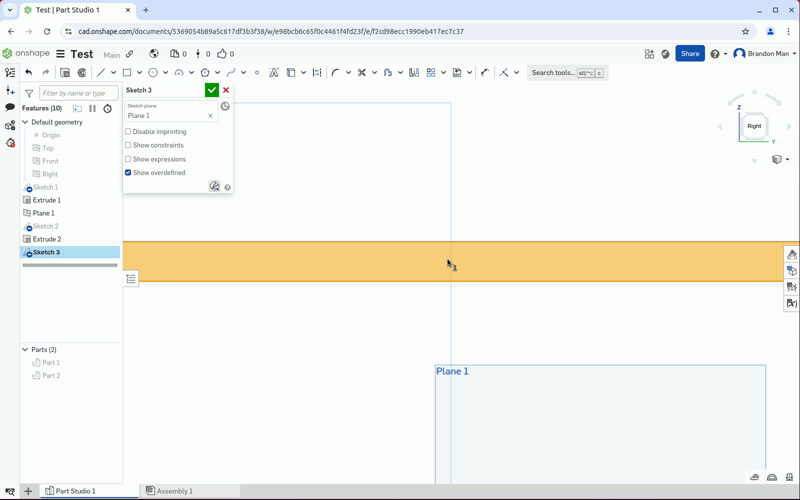
scroll(-6)
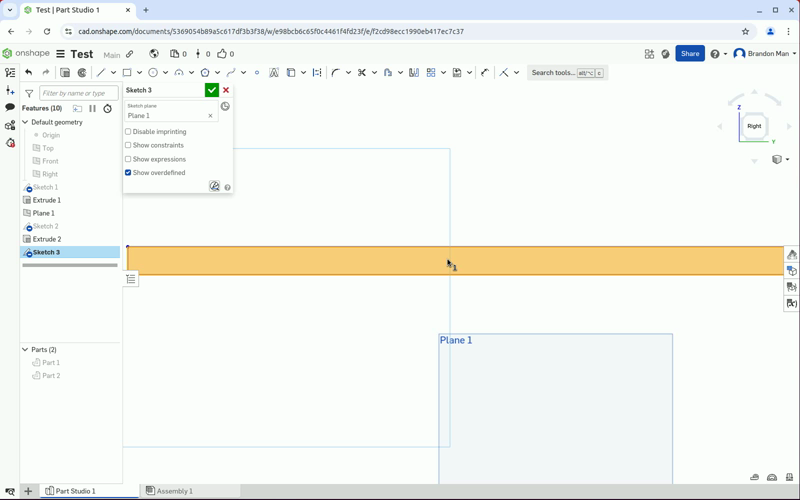
scroll(-6)
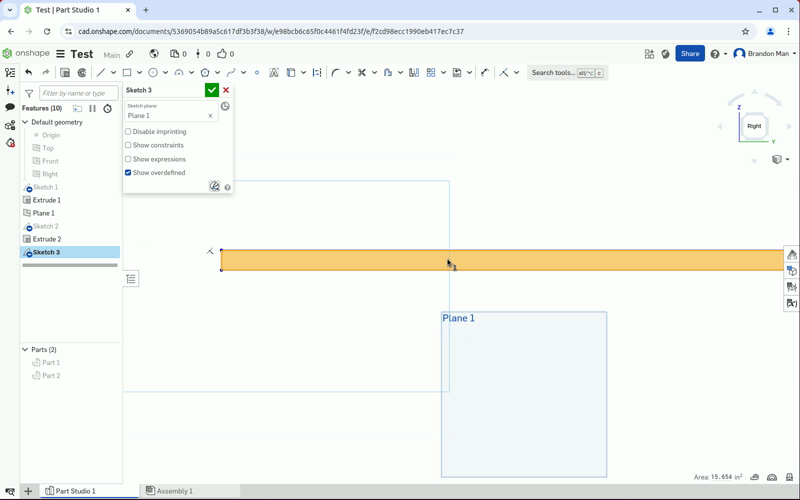
scroll(-6)
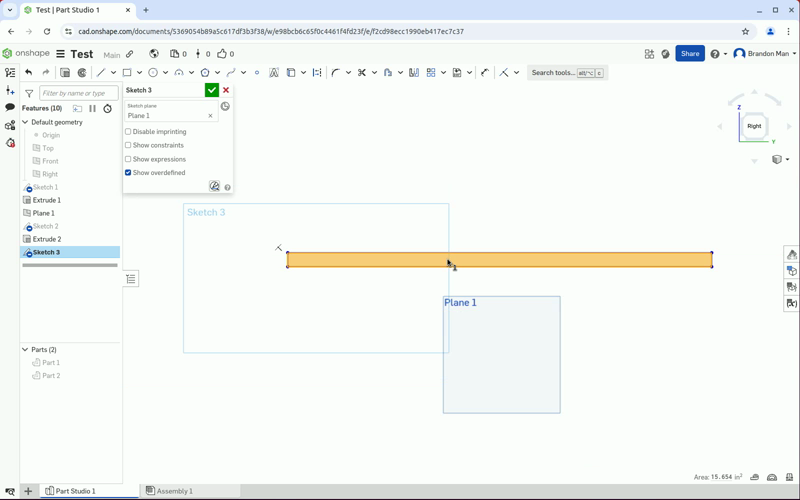
scroll(-6)
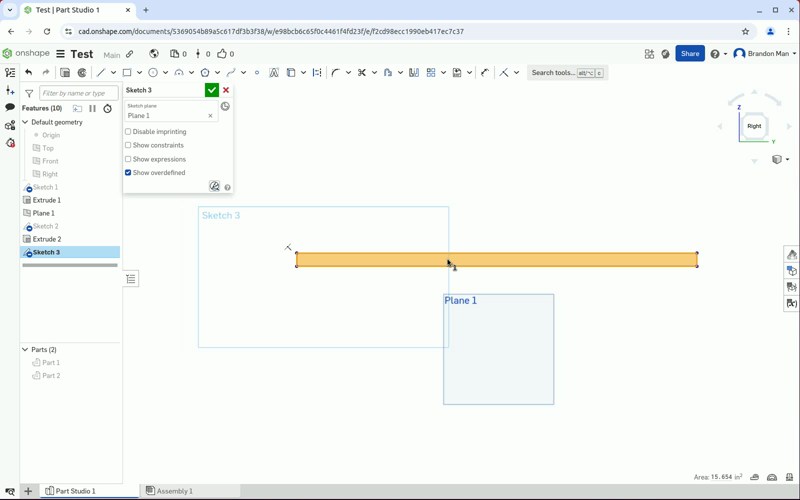
scroll(-6)
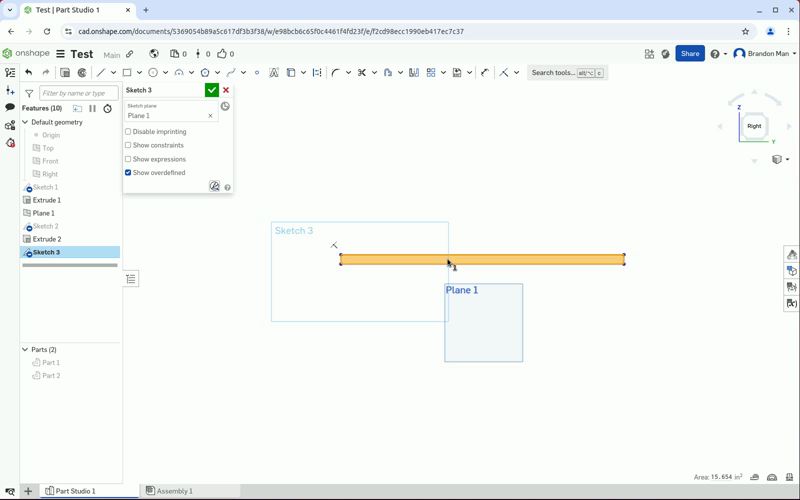
scroll(-6)
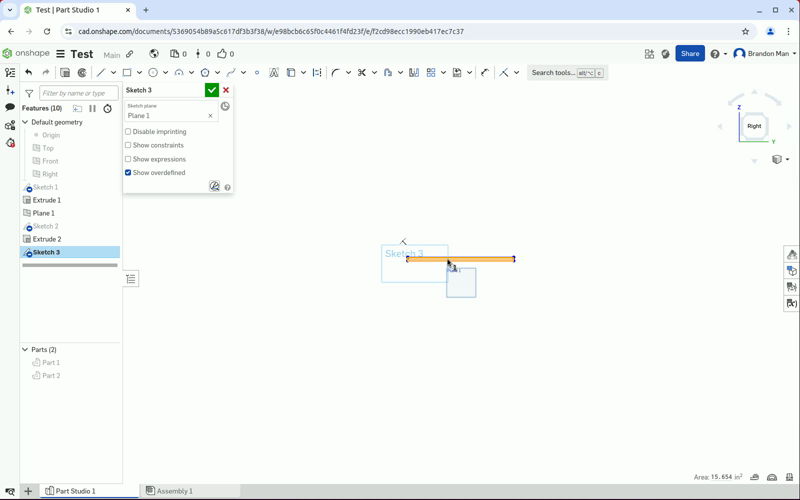
mouse_move(73, 352)
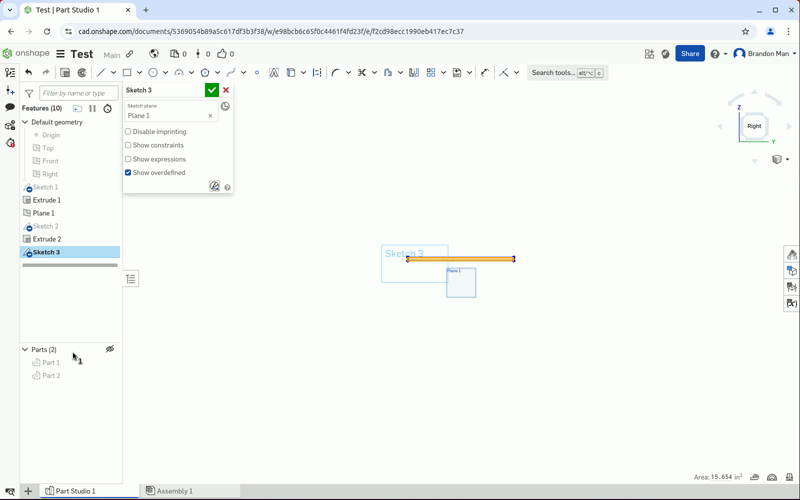
key(shift+y)
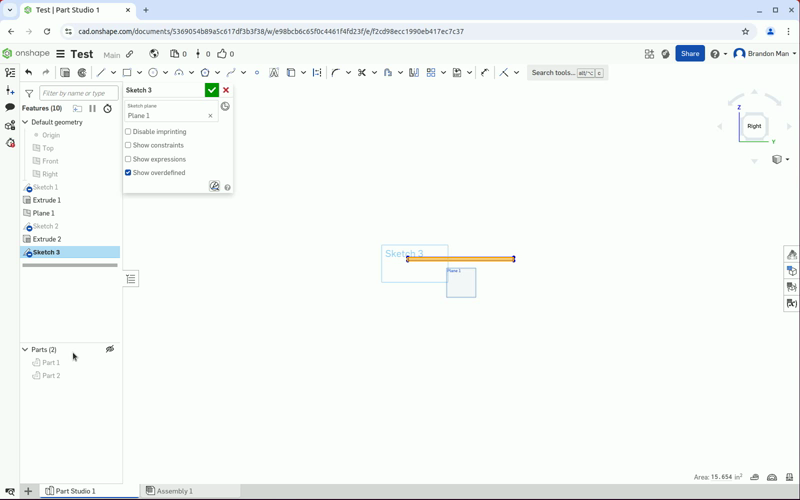
key(shift+e)
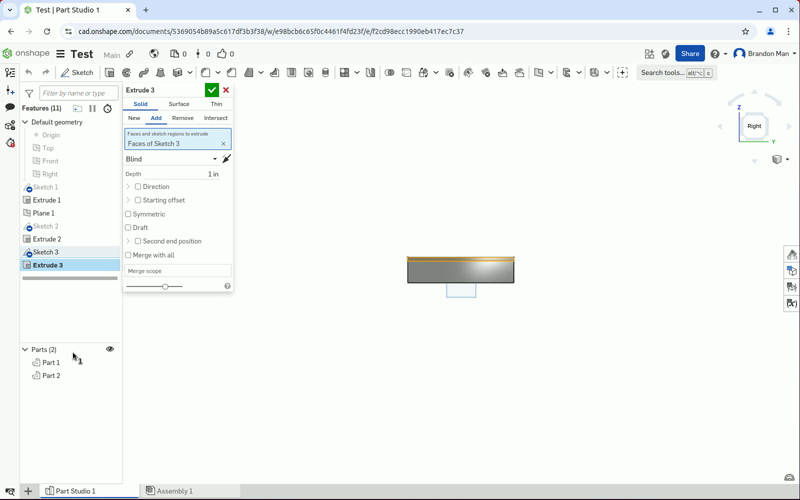
mouse_move(143, 106)
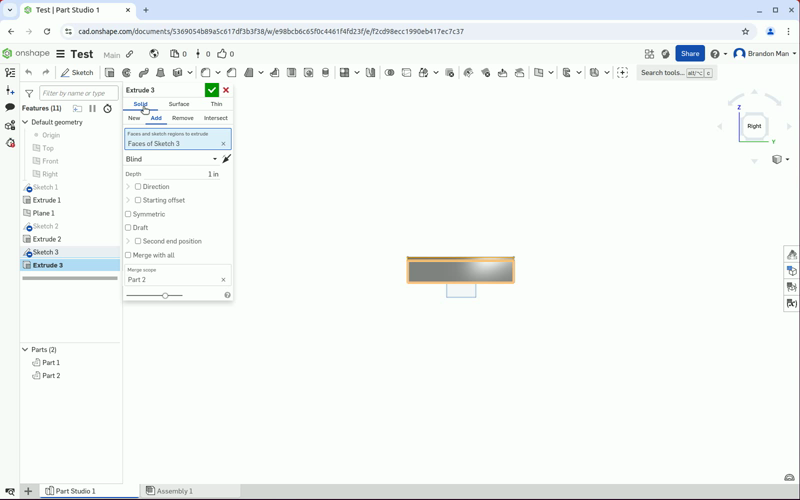
click(143, 106)
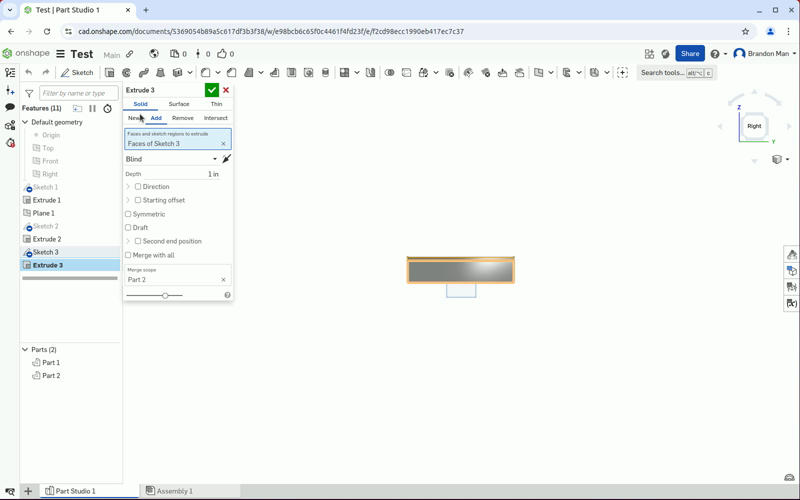
mouse_move(137, 120)
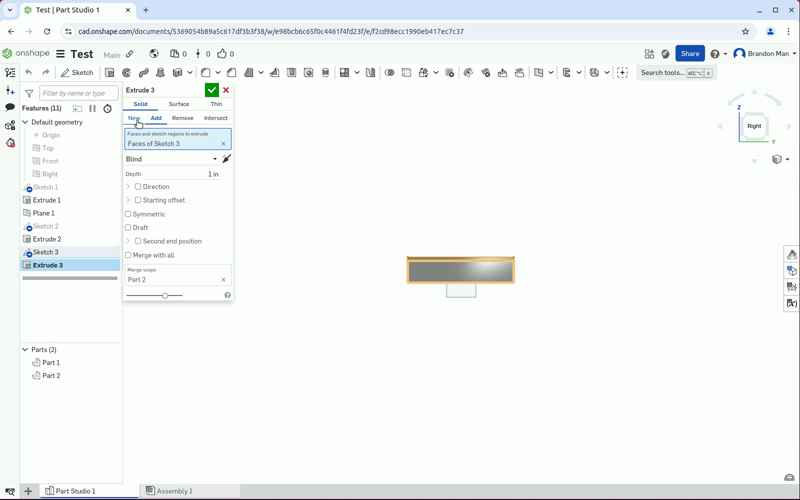
click(137, 120)
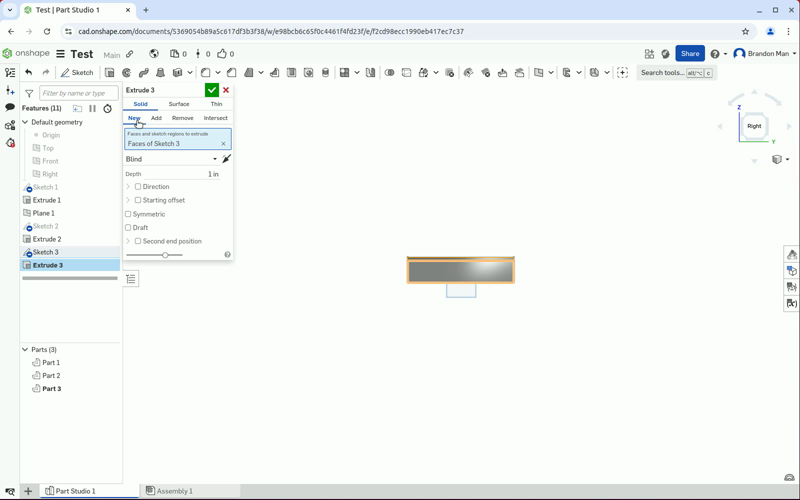
key(tab, 4)
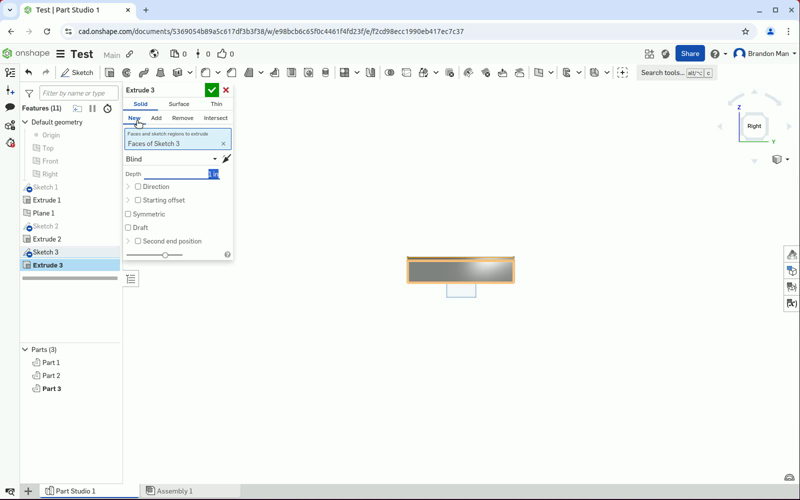
text(0.722)
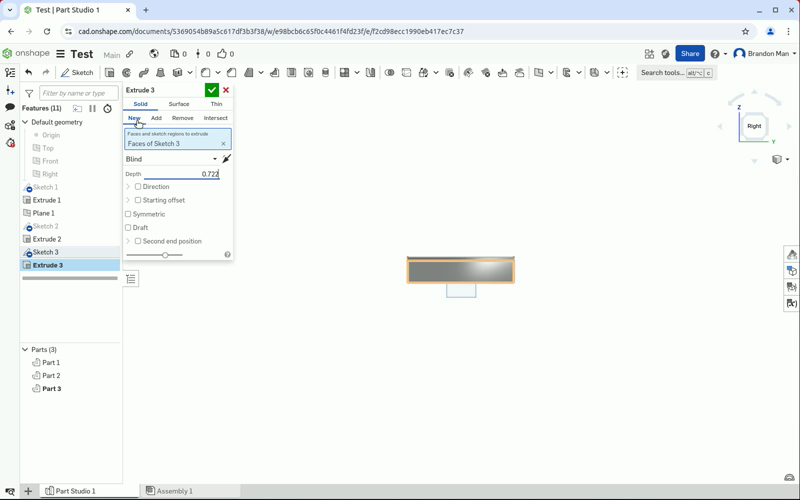
key(enter)
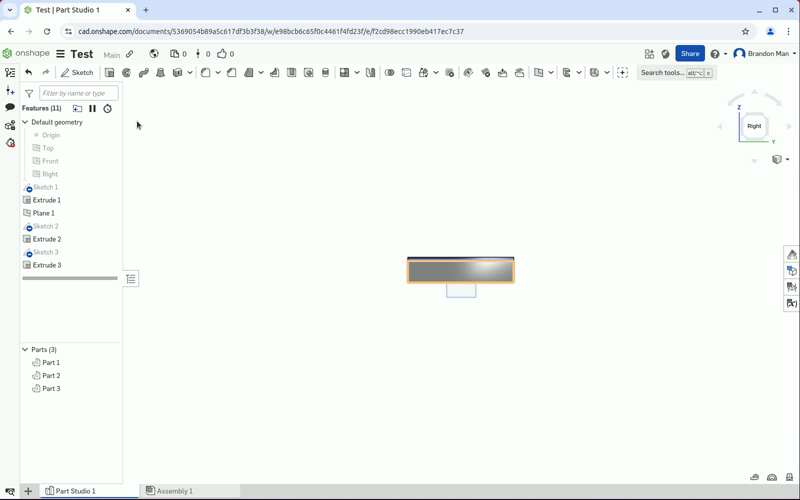
key(shift+h)
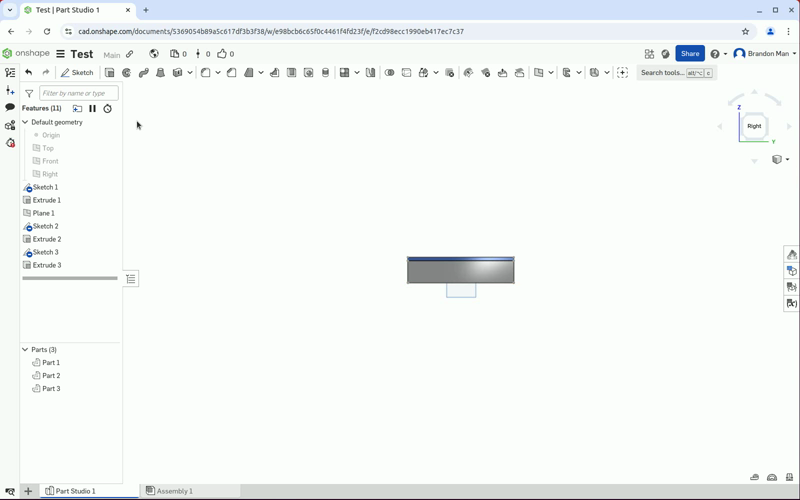
key(shift+h)
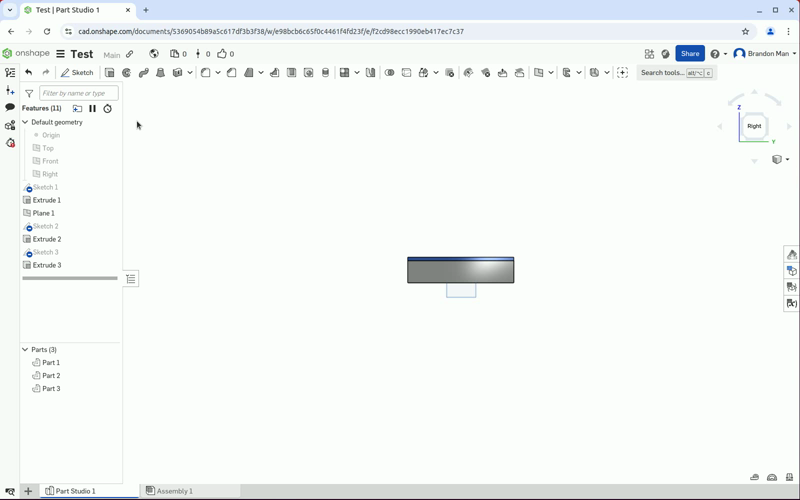
mouse_move(73, 189)
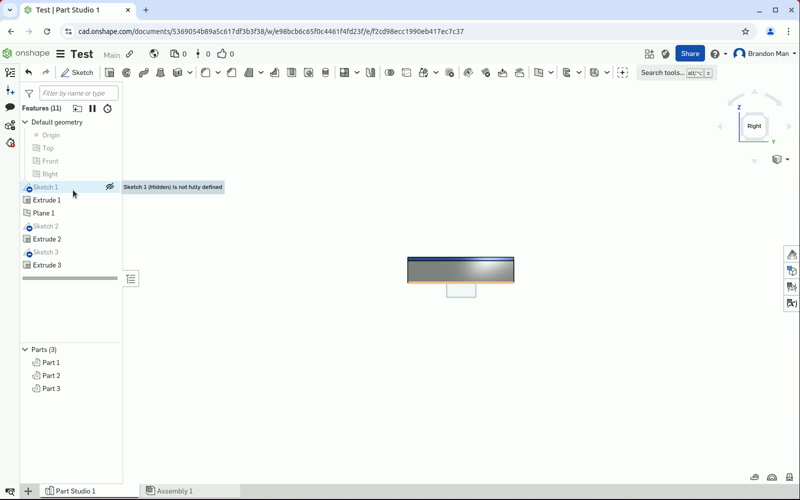
click(73, 189)
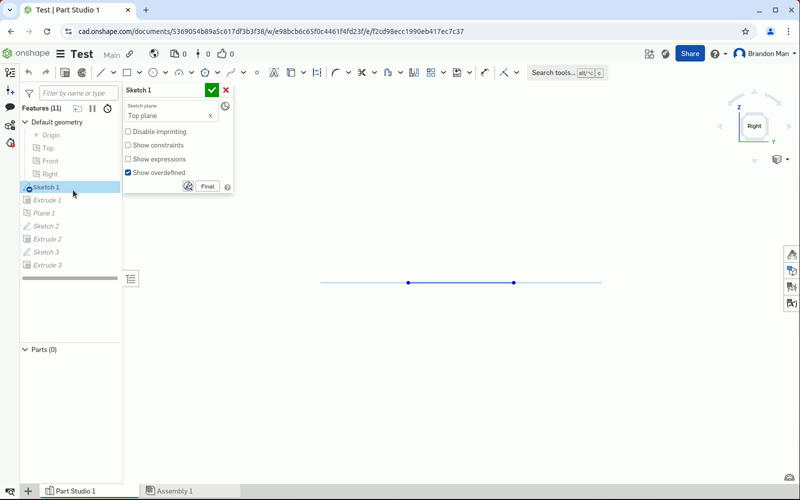
mouse_move(229, 92)
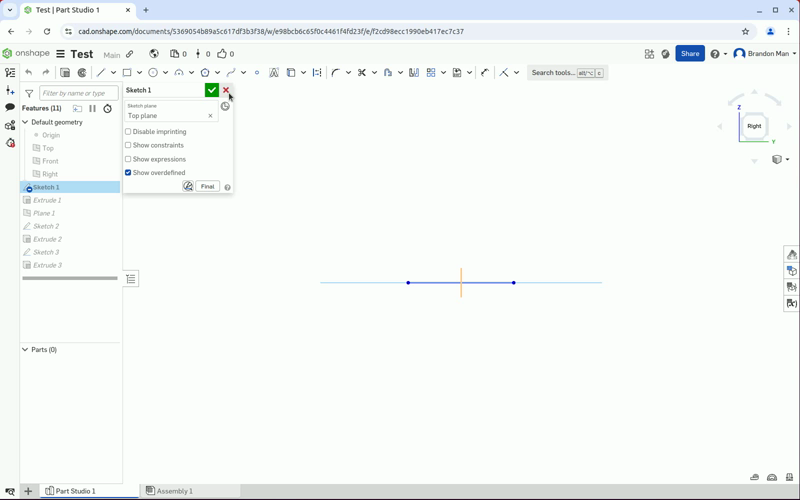
click(229, 92)
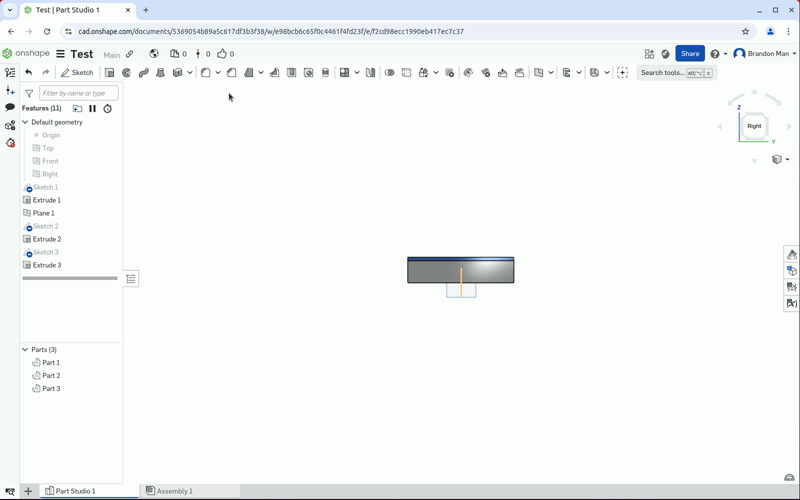
mouse_move(73, 352)
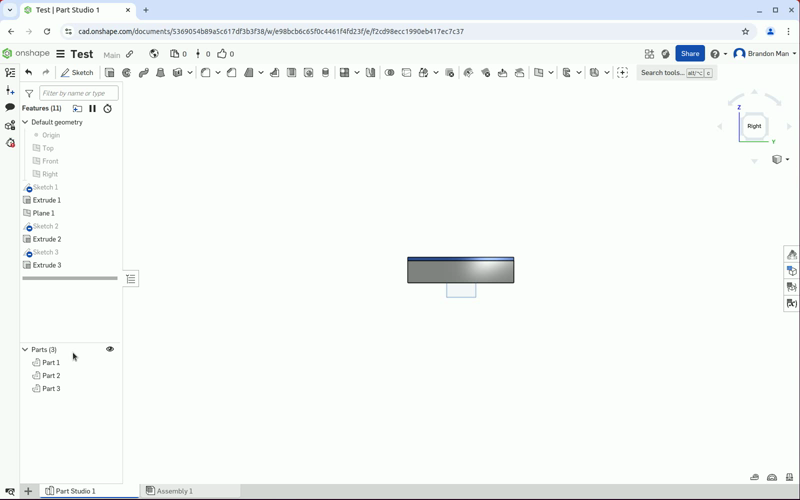
key(y)
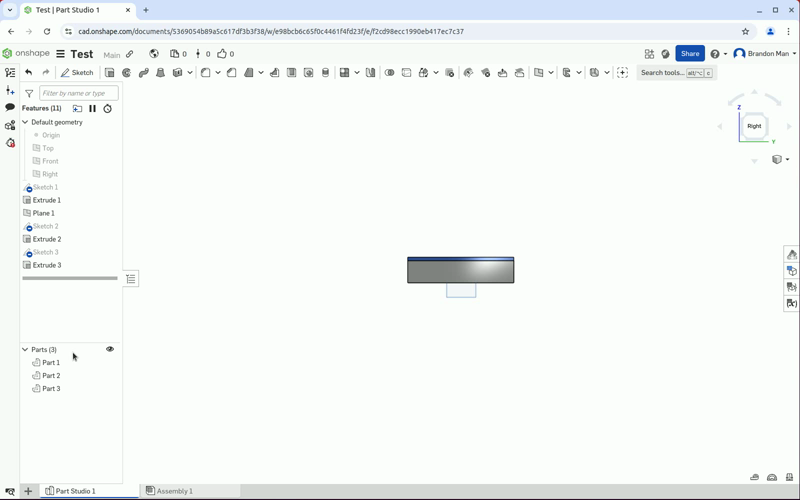
key(shift+p)
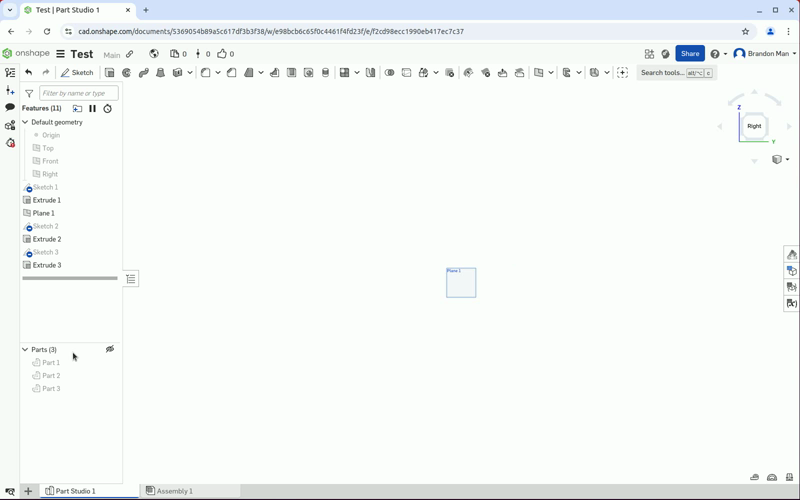
key(space)
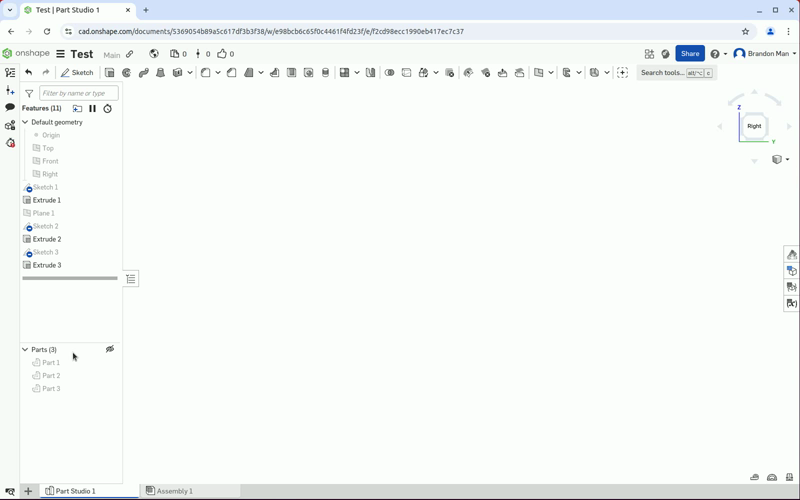
key_down(shift)
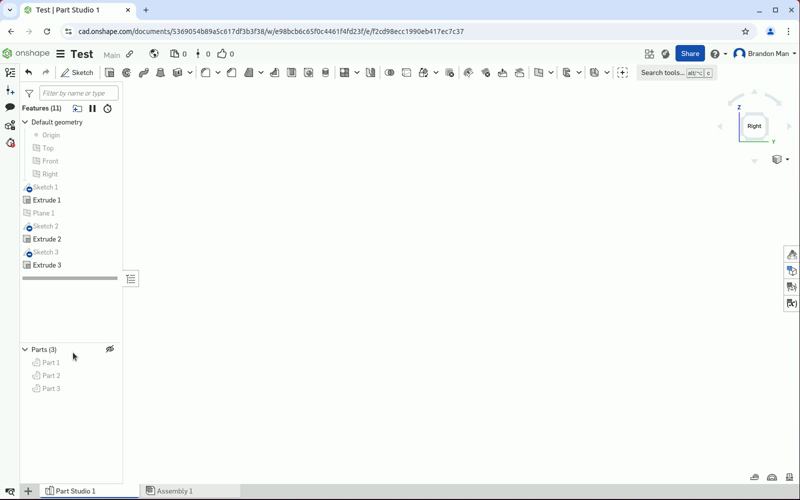
key(right)
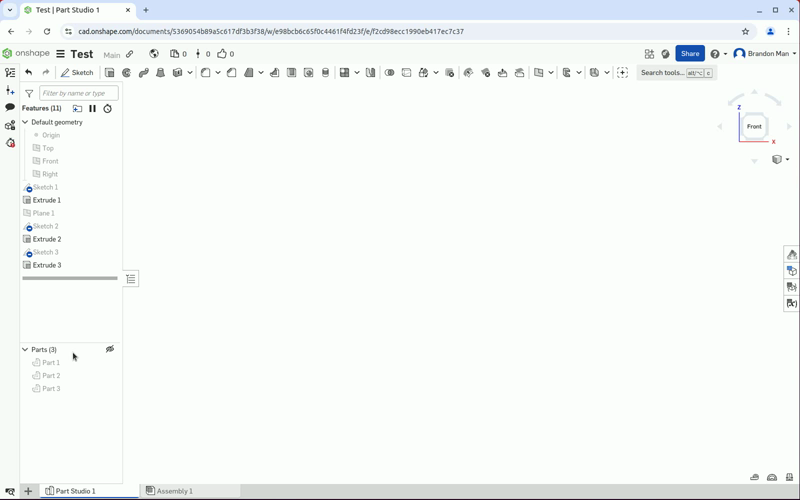
key_up(shift)
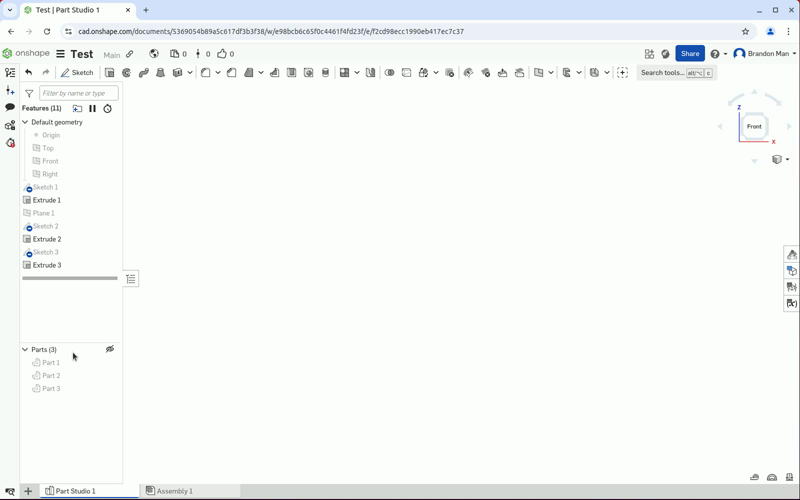
mouse_move(73, 352)
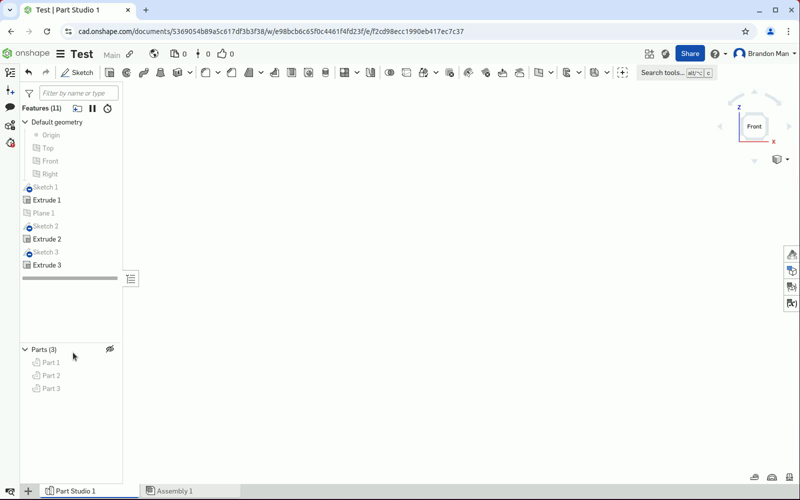
key(shift+y)
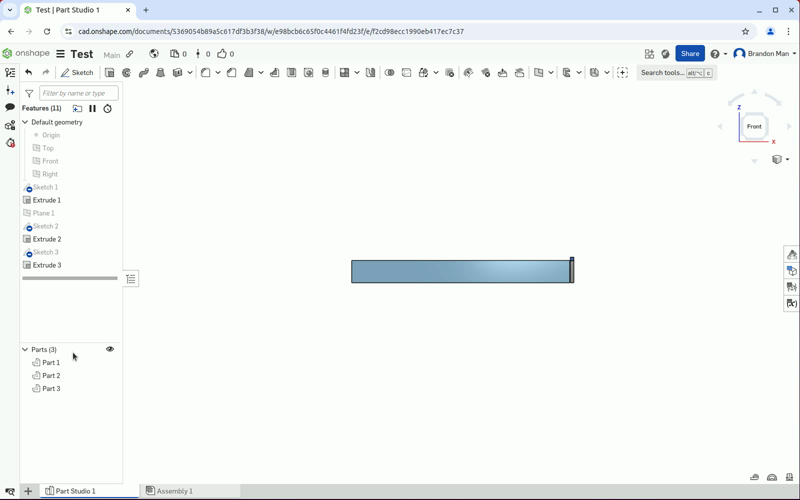
mouse_move(541, 75)
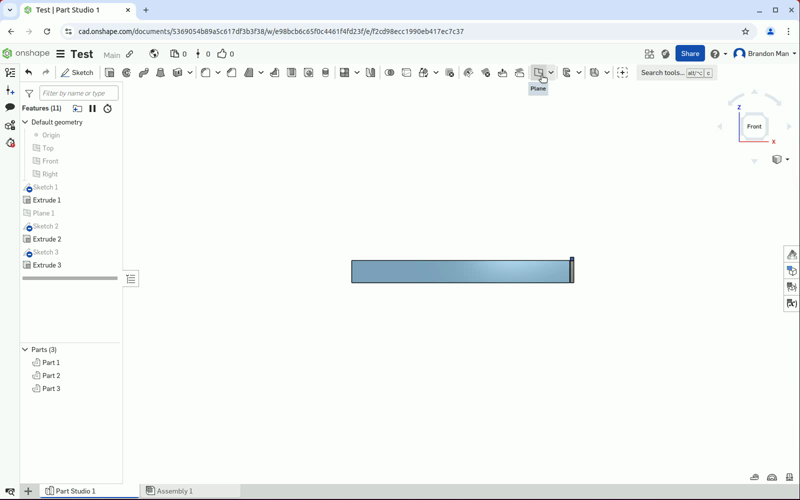
click(541, 75)
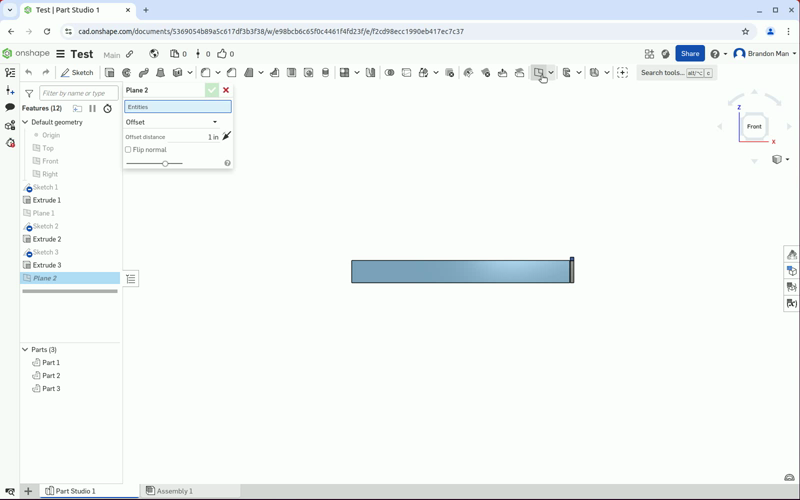
mouse_move(73, 163)
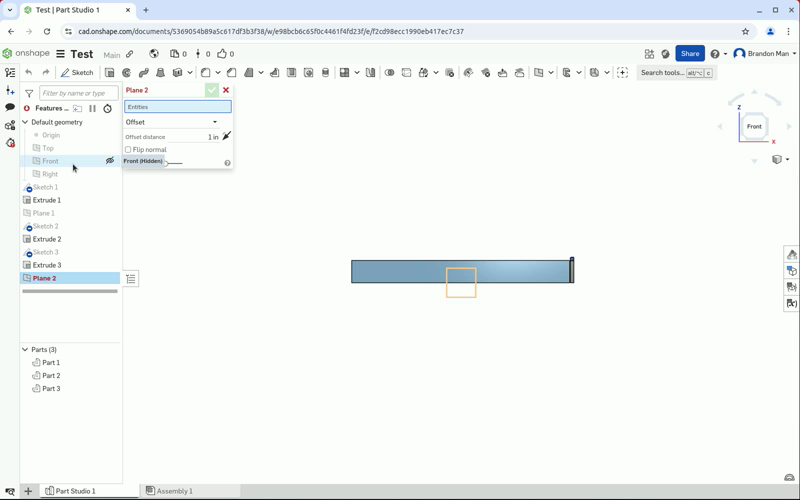
click(73, 163)
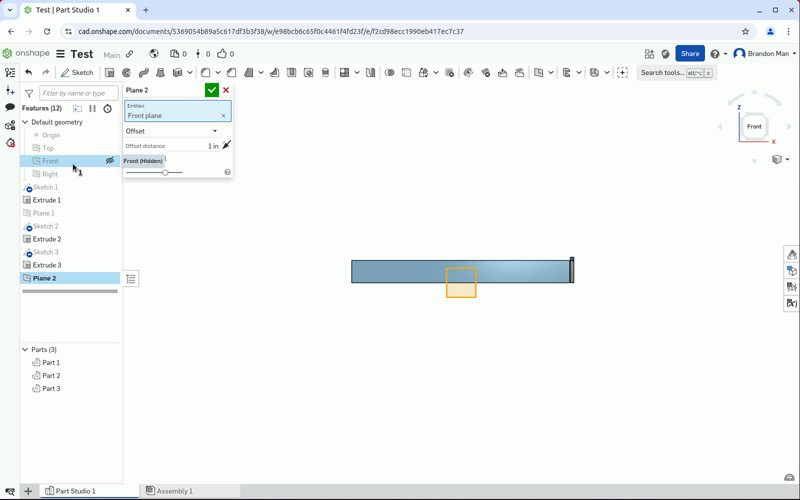
key(tab, 2)
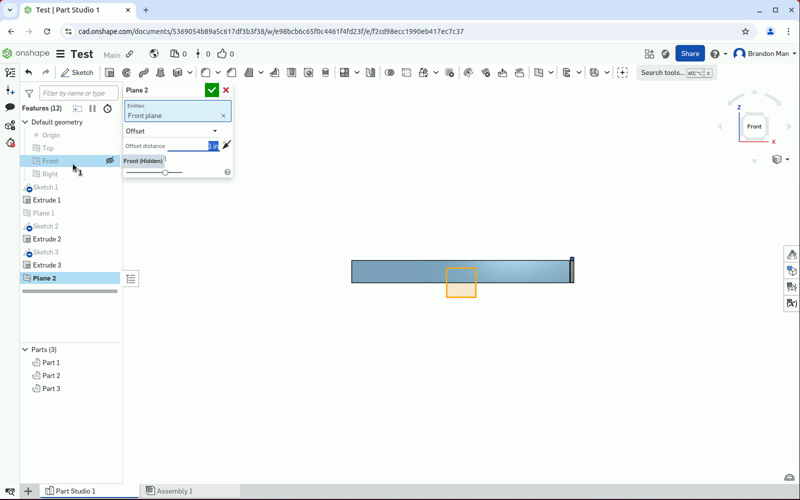
text(10.845)
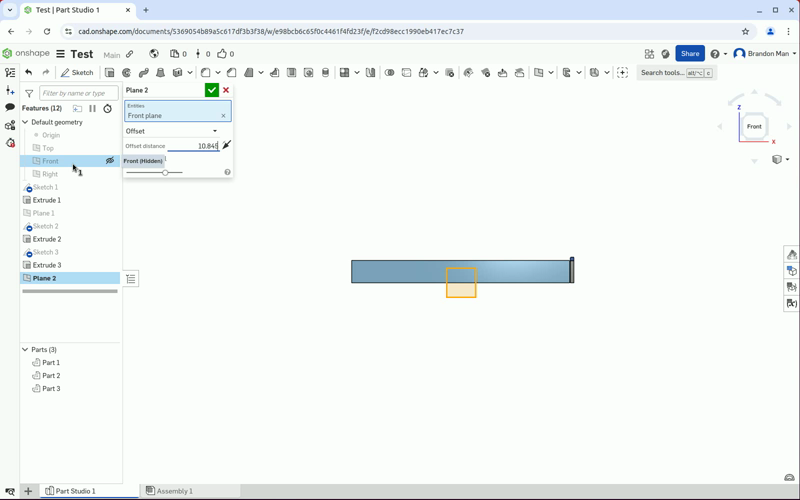
key(enter, 2)
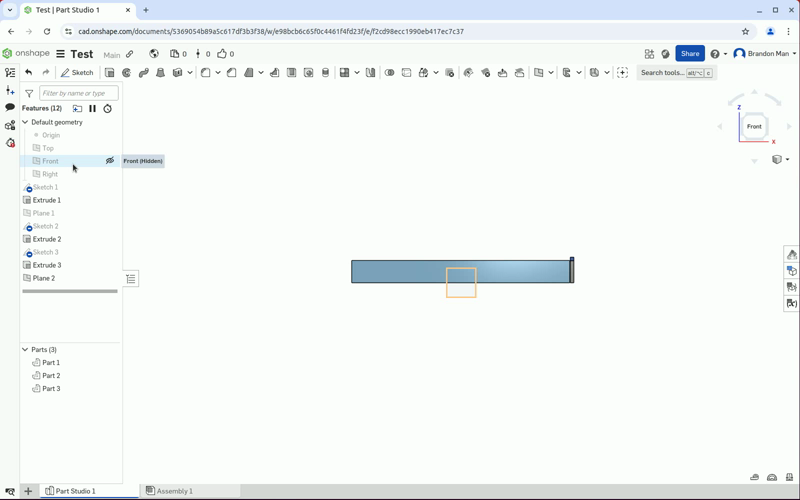
key(shift+s)
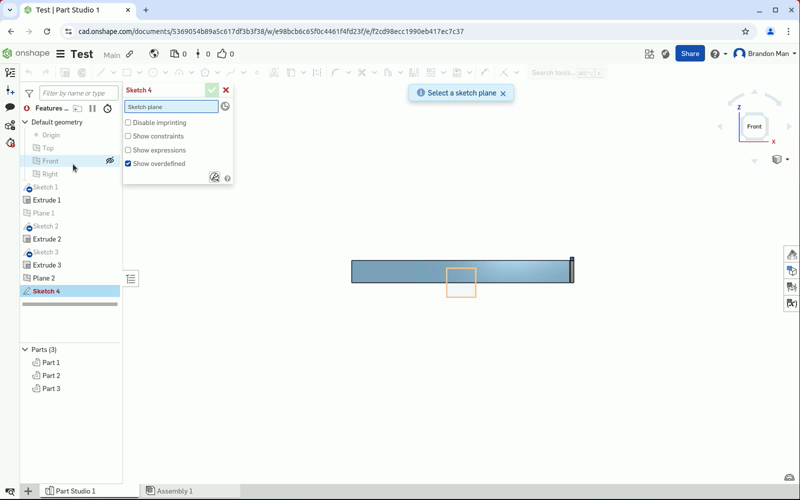
mouse_move(73, 280)
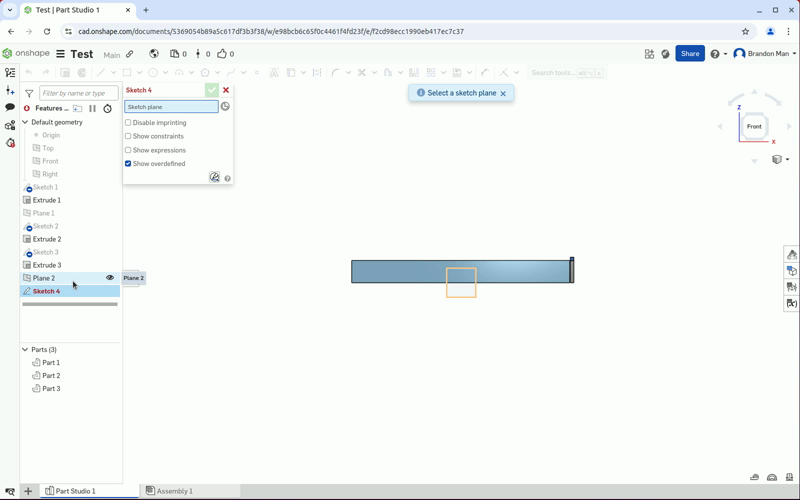
click(73, 280)
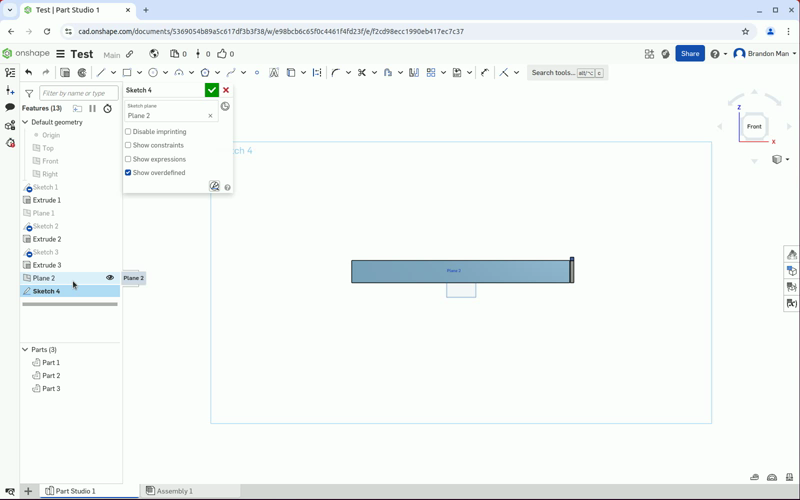
mouse_move(73, 352)
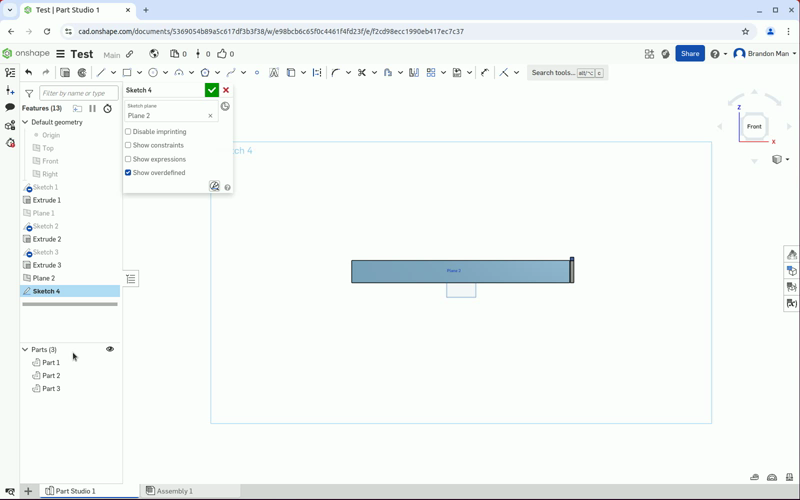
key(y)
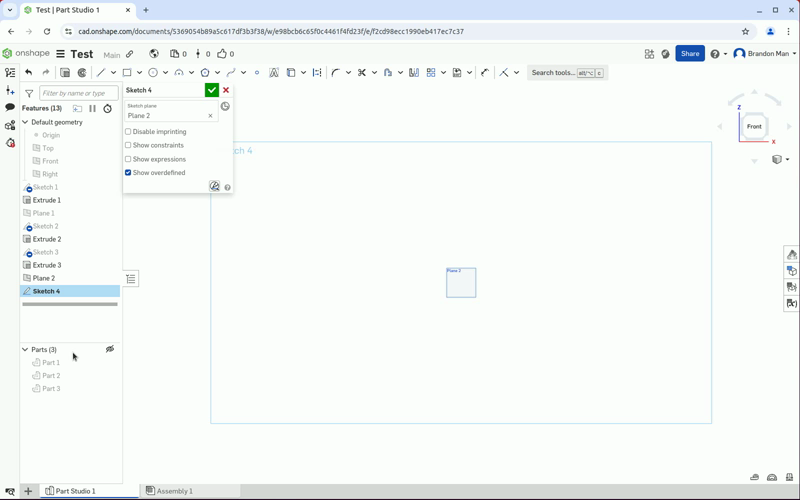
key(l)
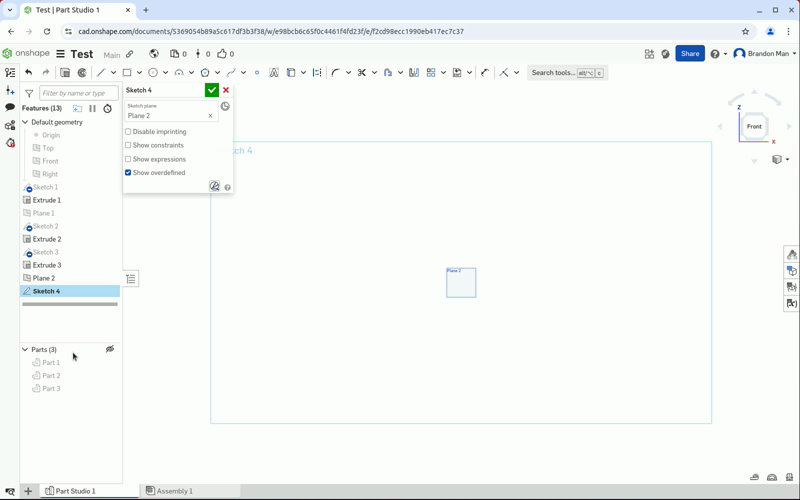
key_down(shift)
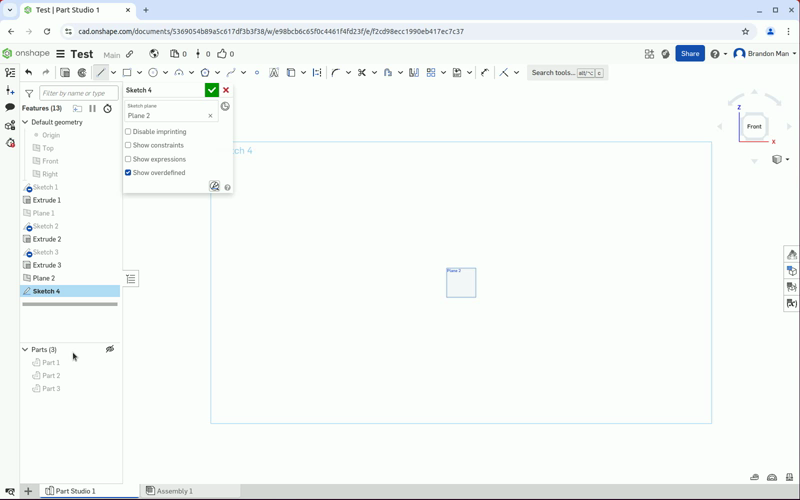
mouse_move(348, 282)
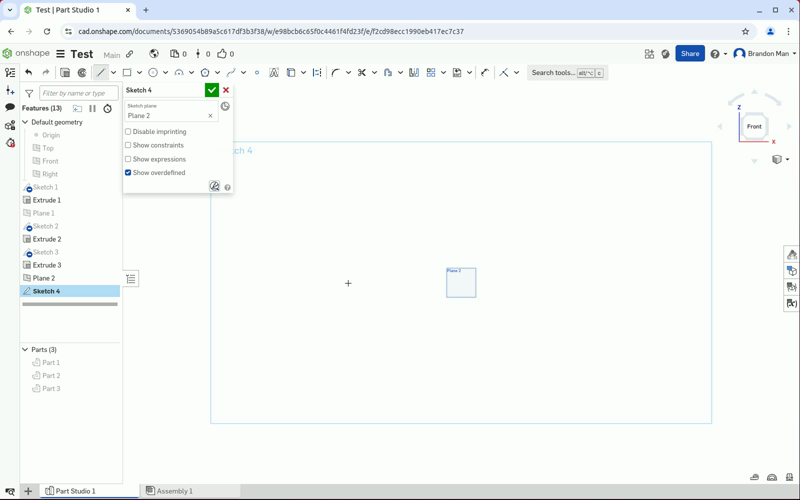
click(348, 282)
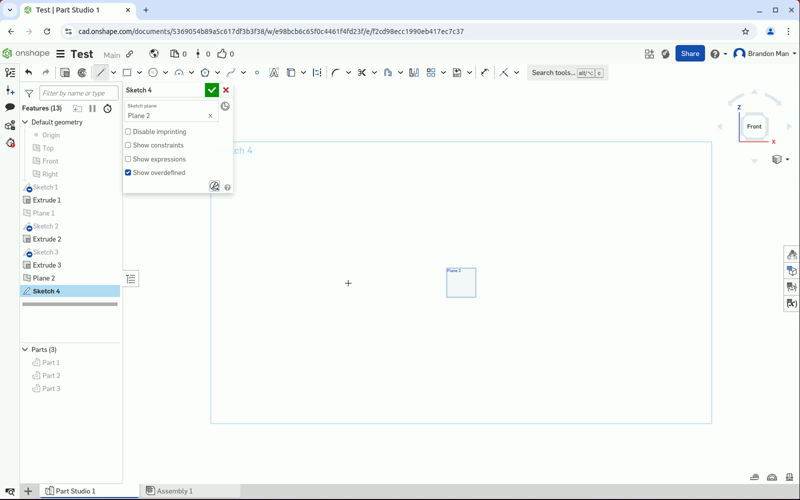
key_up(shift)
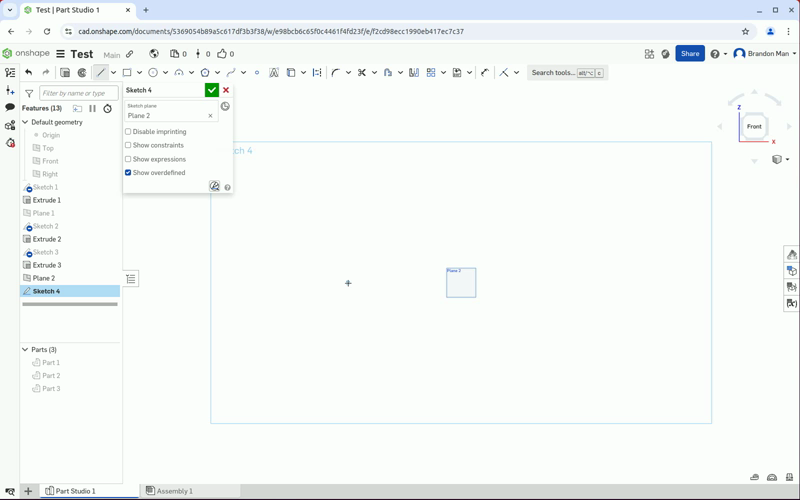
key_down(shift)
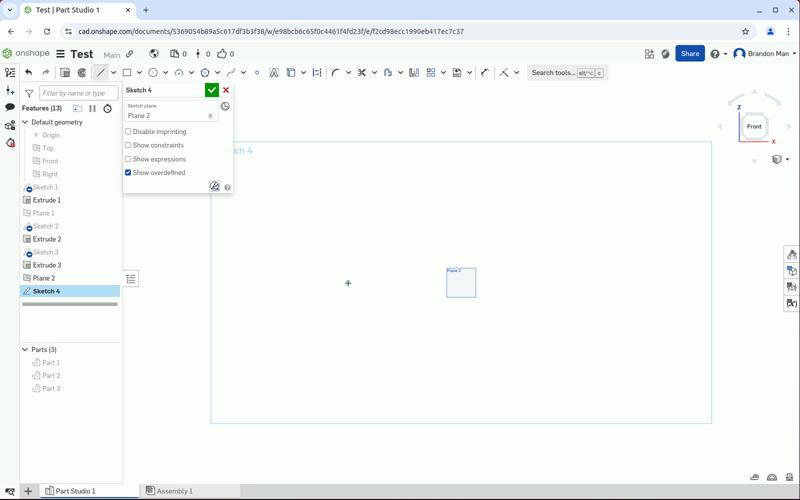
mouse_move(378, 282)
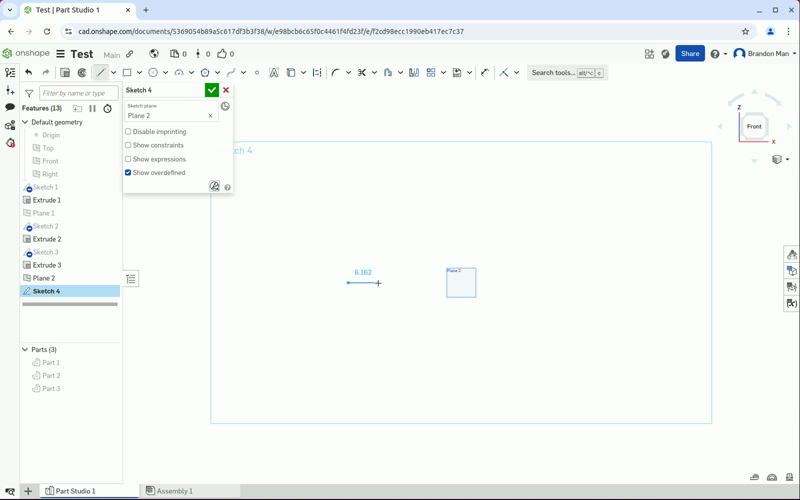
mouse_move(350, 282)
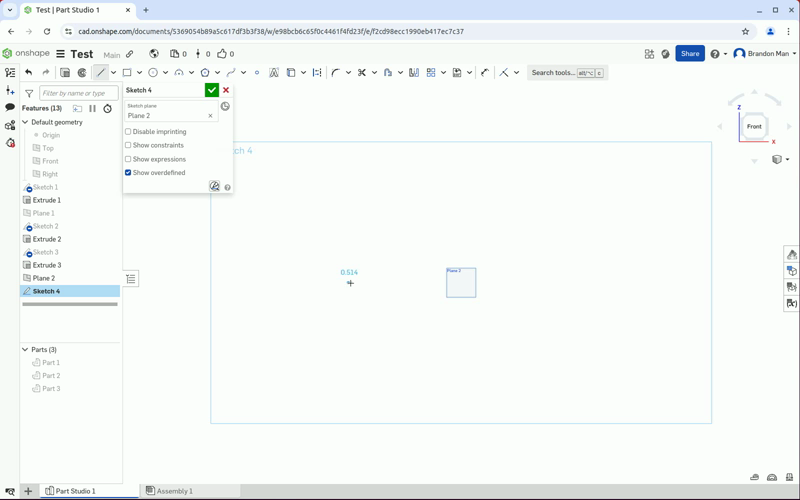
scroll(6)
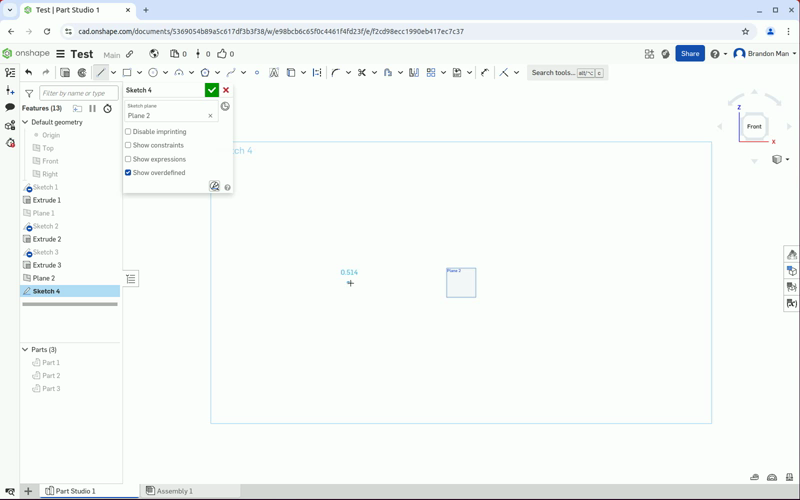
scroll(6)
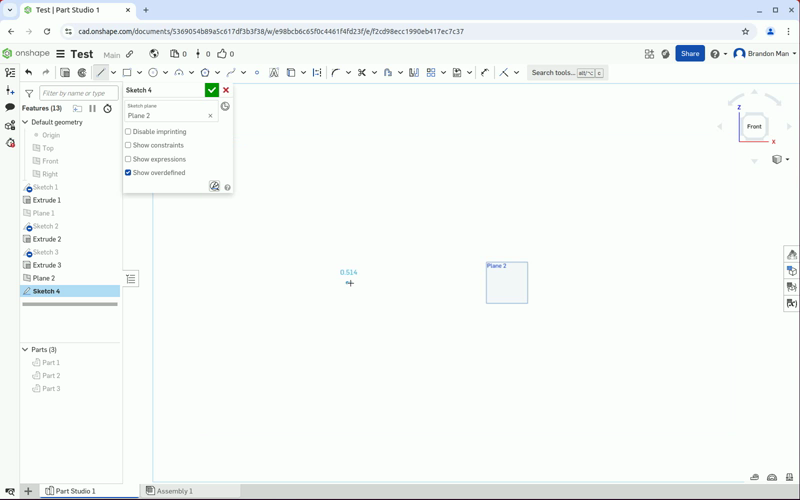
scroll(6)
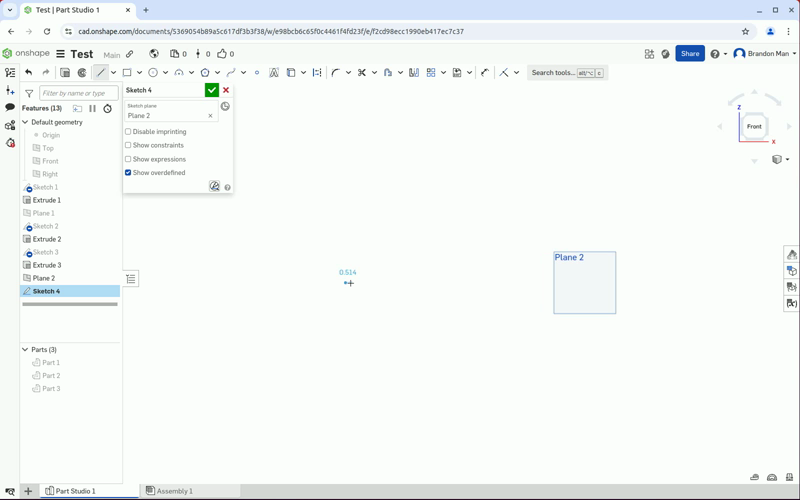
scroll(6)
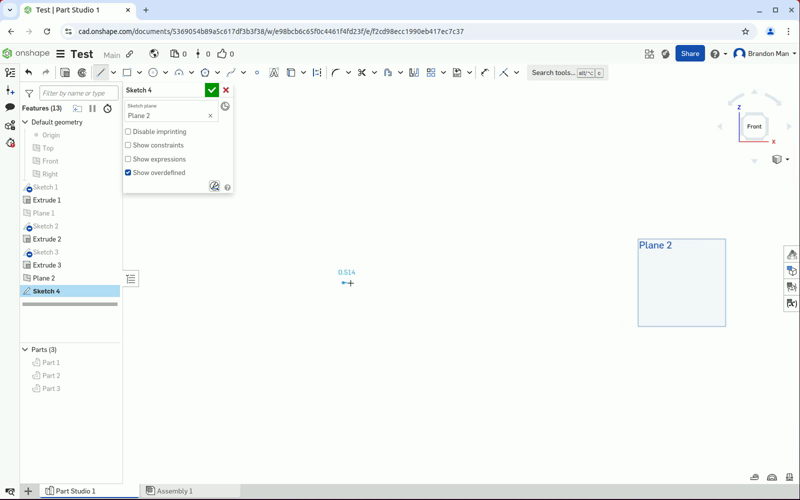
scroll(6)
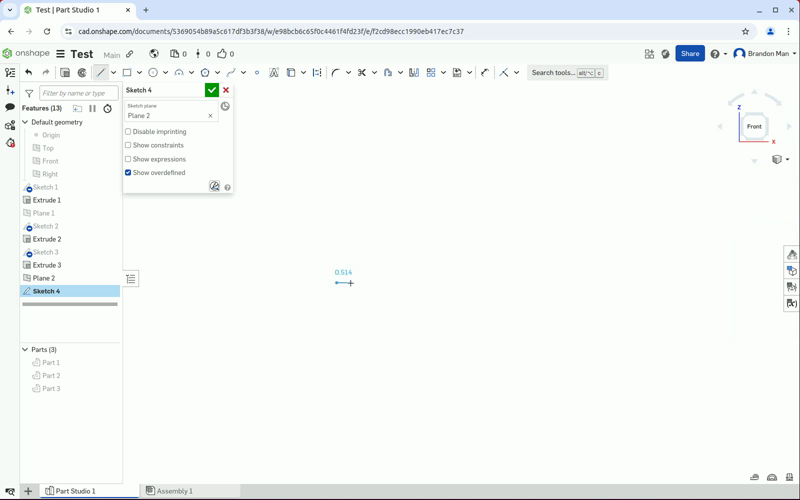
scroll(6)
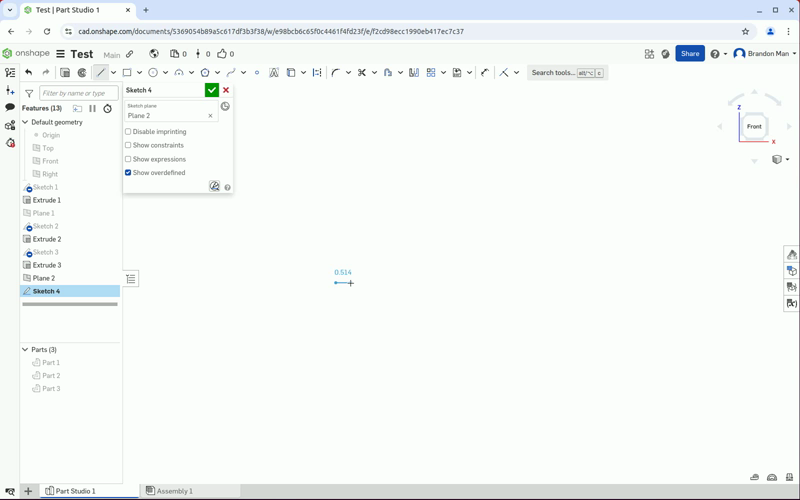
scroll(6)
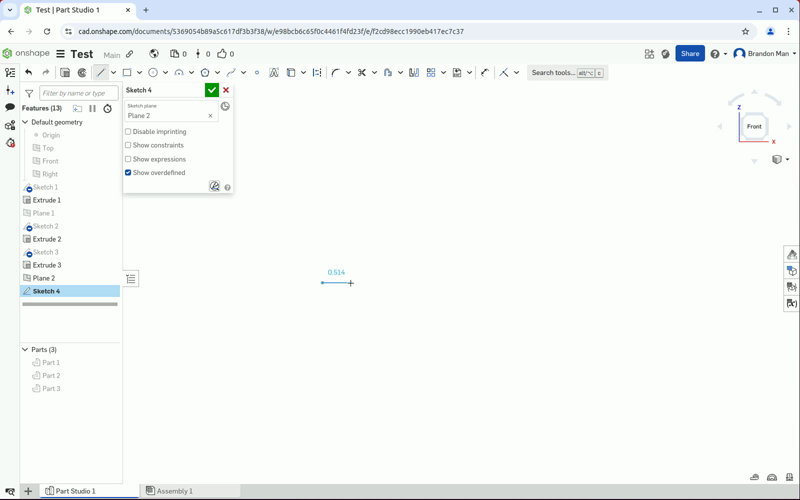
click(350, 282)
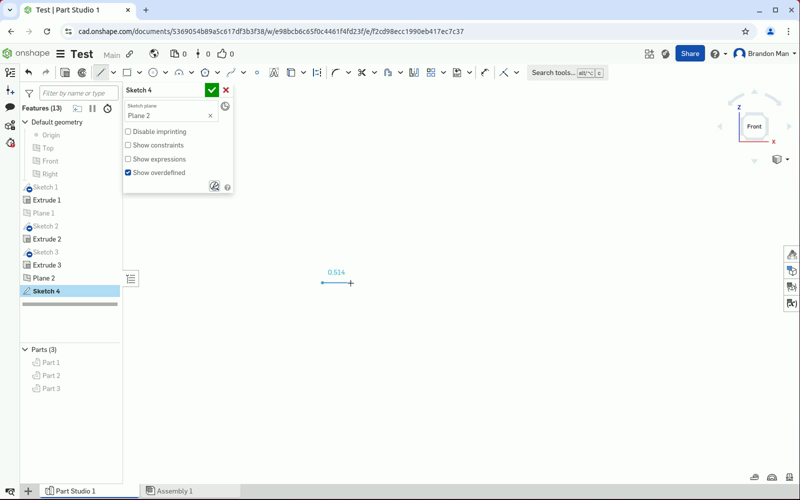
scroll(-6)
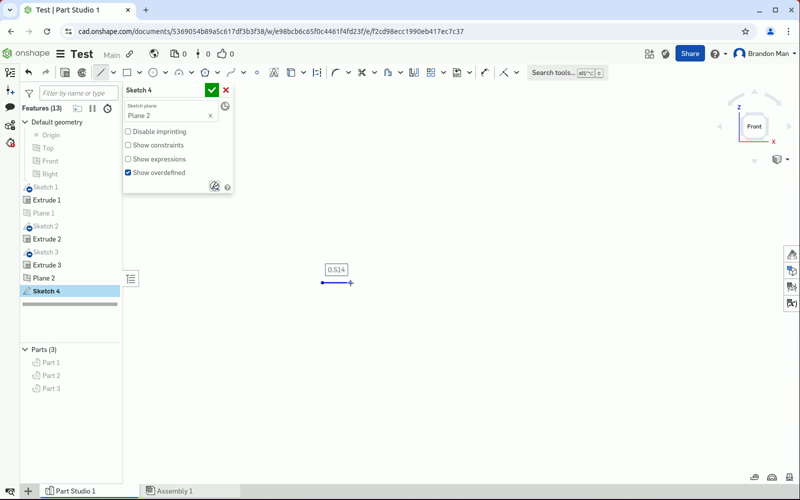
scroll(-6)
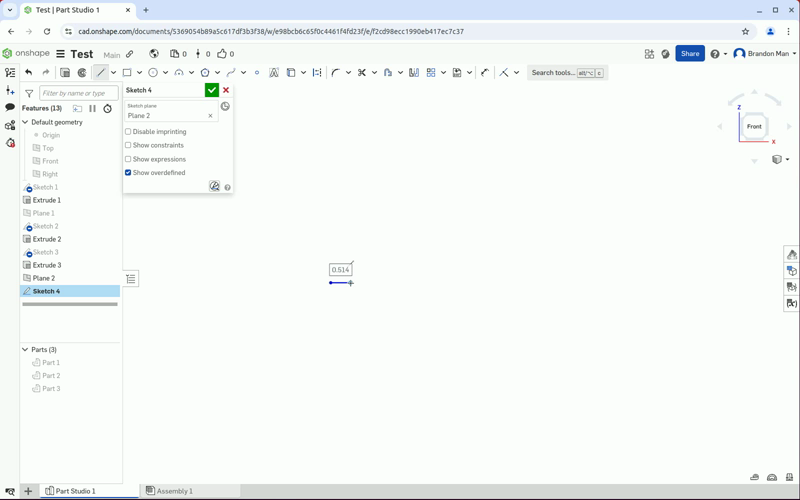
scroll(-6)
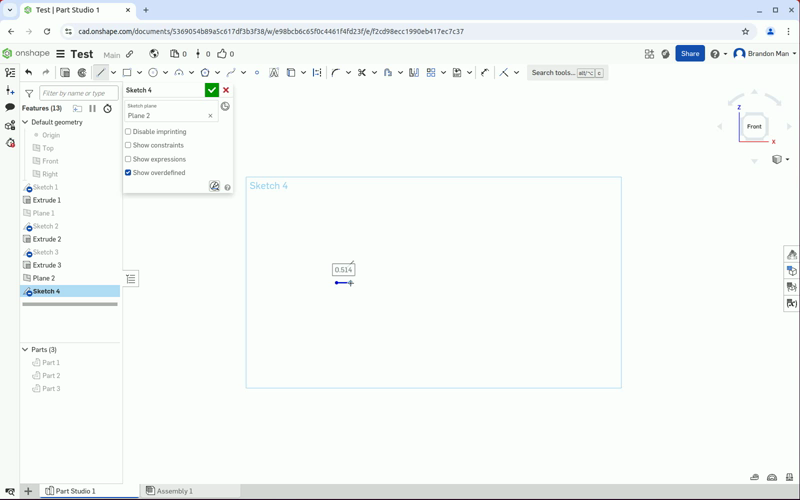
scroll(-6)
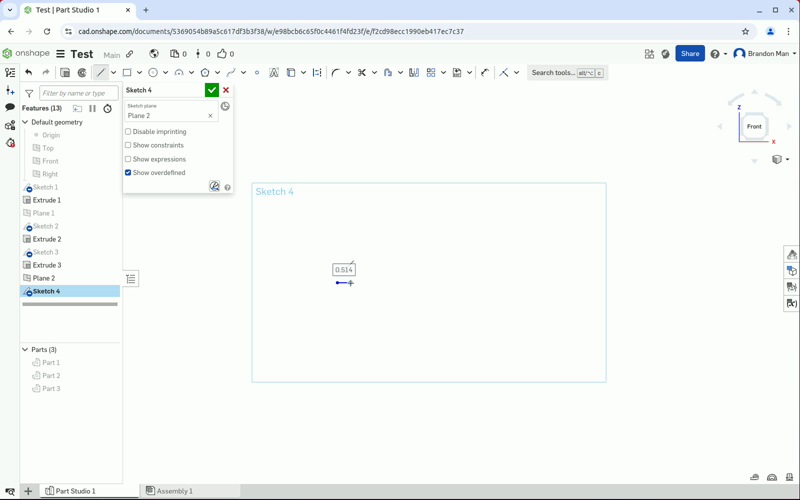
scroll(-6)
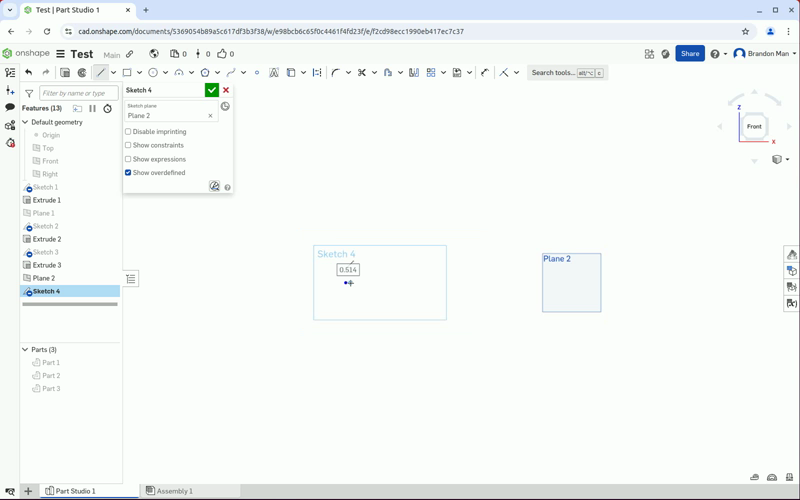
scroll(-6)
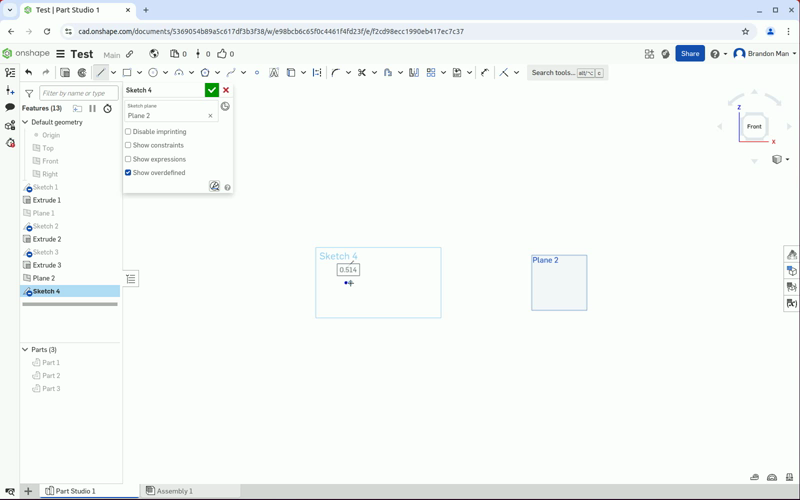
scroll(-6)
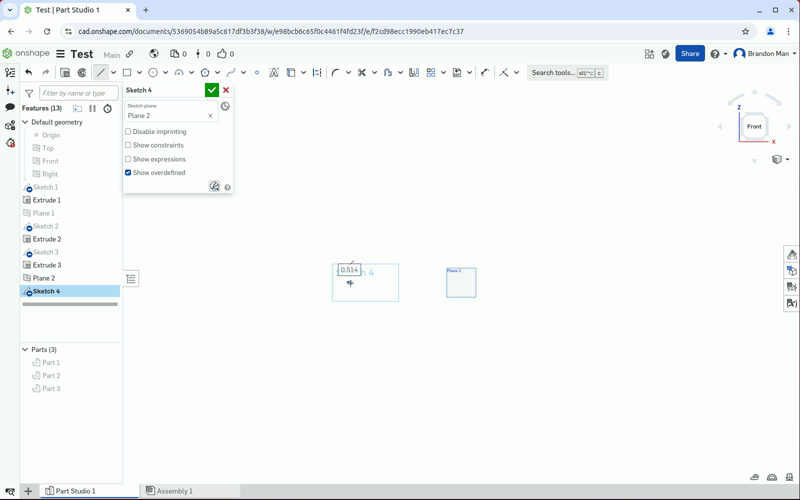
key_up(shift)
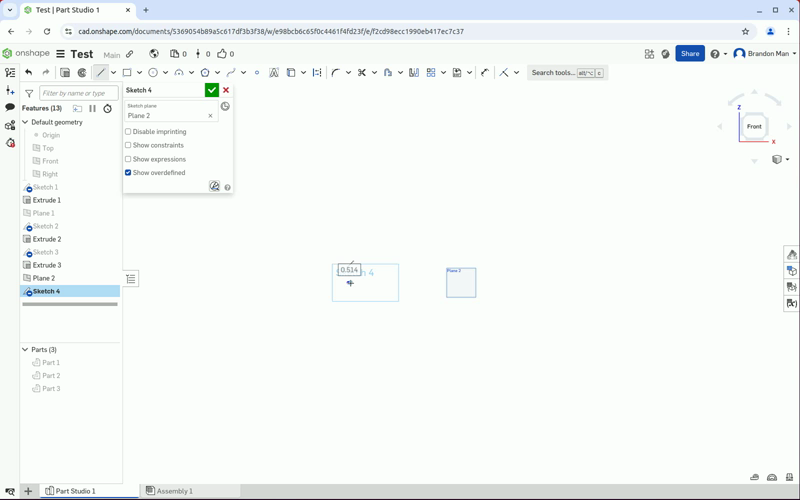
key_down(shift)
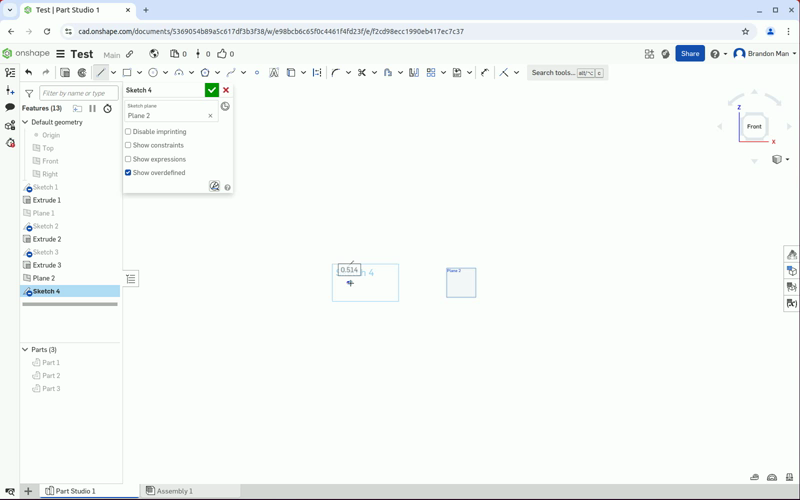
mouse_move(380, 282)
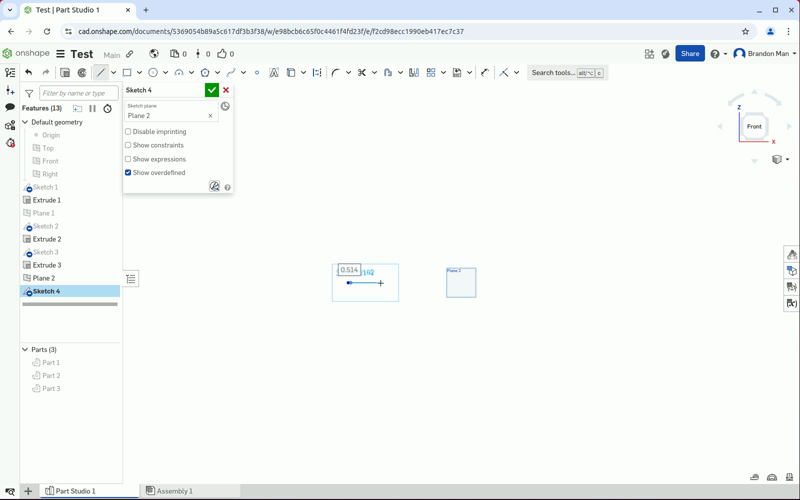
mouse_move(350, 259)
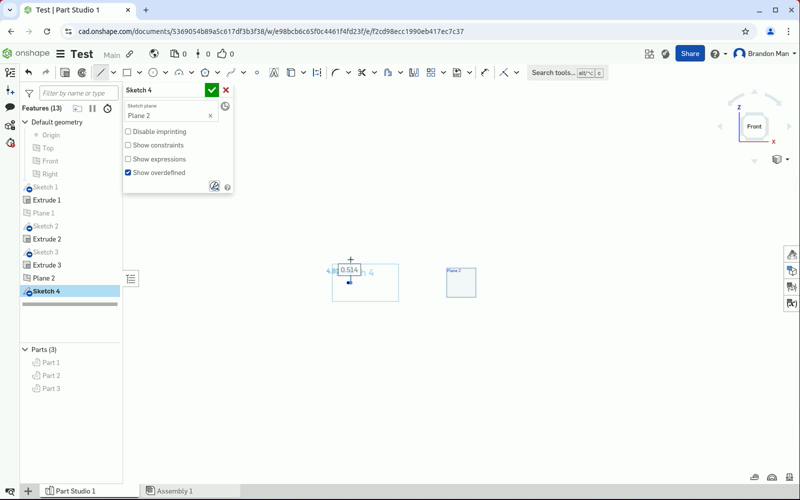
click(350, 259)
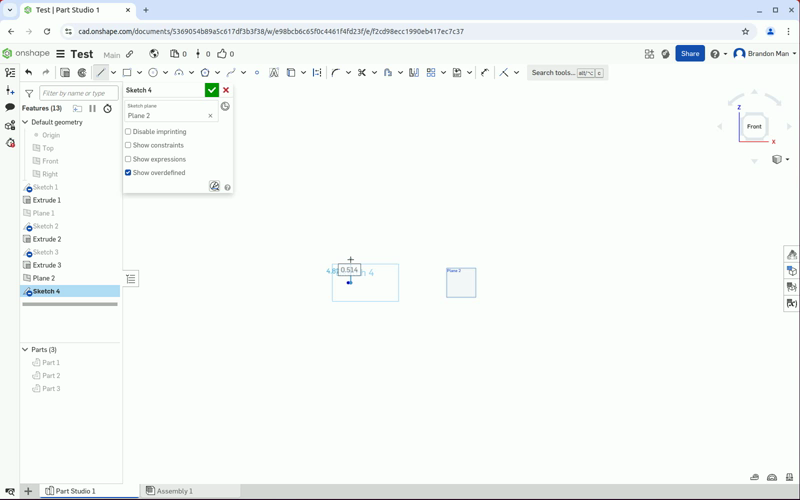
key_up(shift)
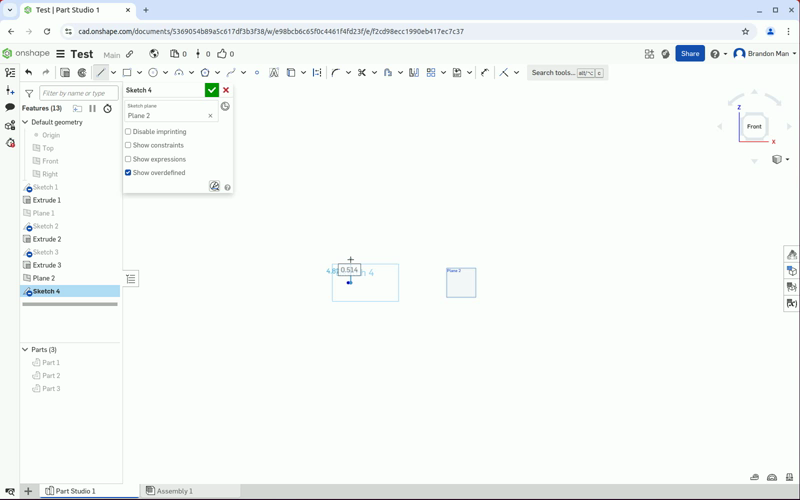
key_down(shift)
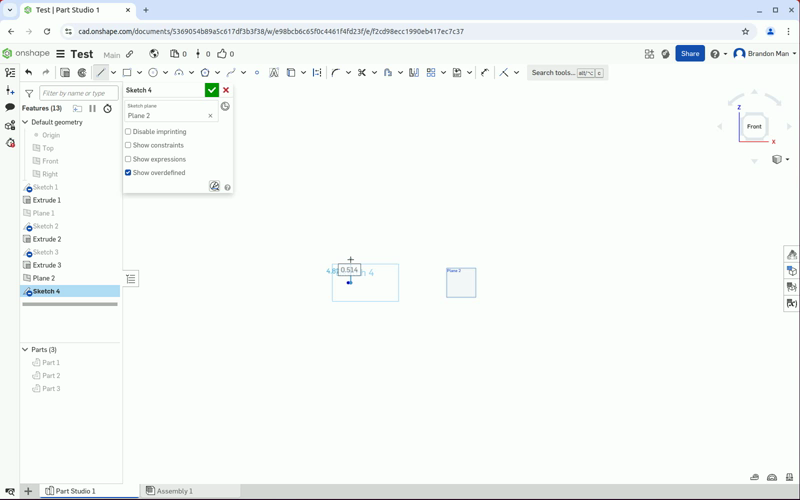
mouse_move(569, 259)
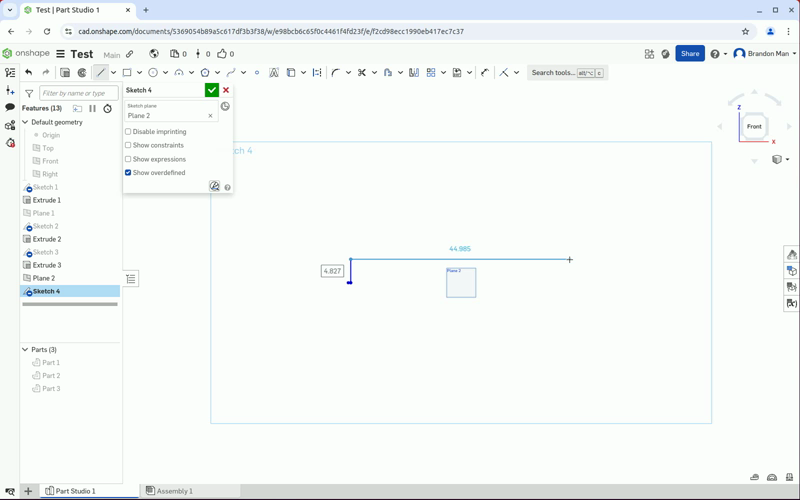
click(569, 259)
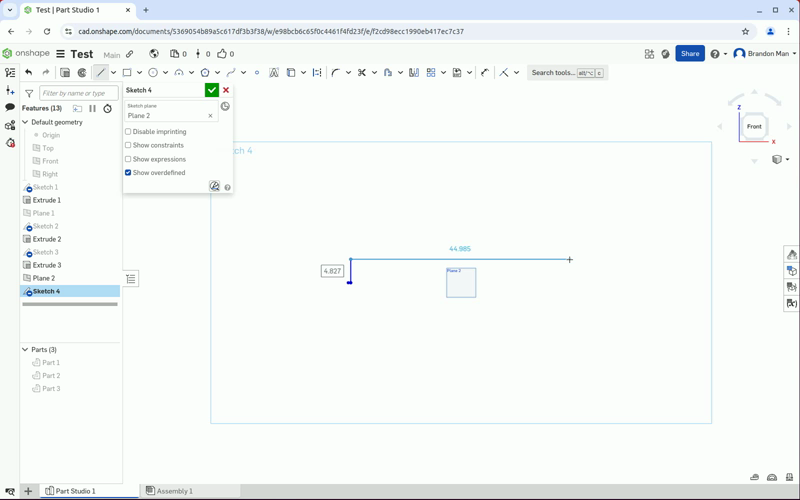
key_up(shift)
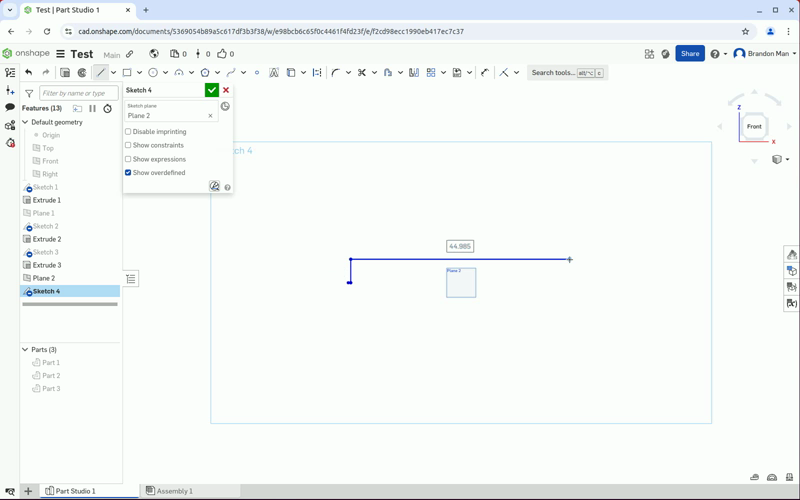
key_down(shift)
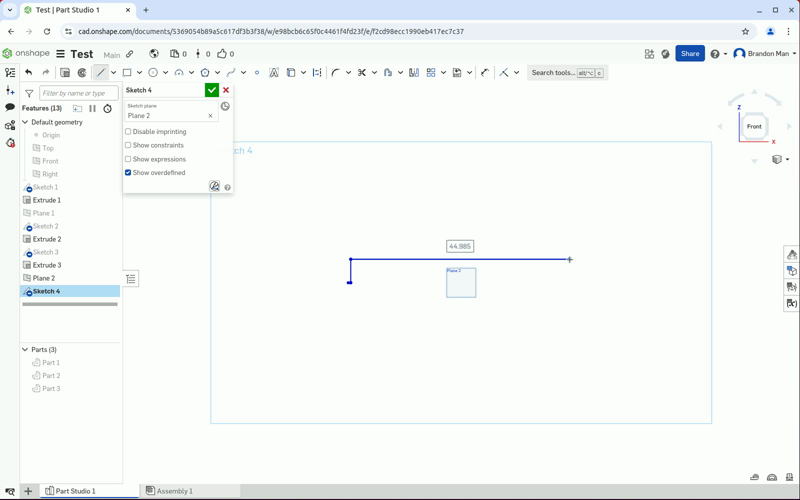
mouse_move(589, 259)
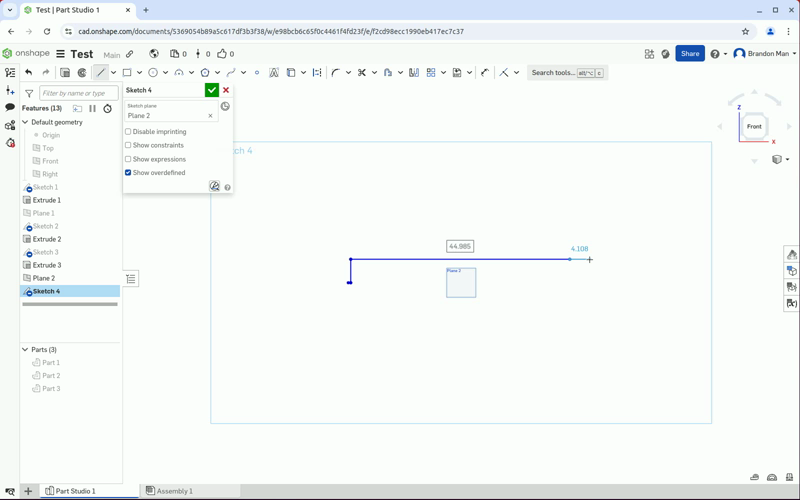
mouse_move(569, 282)
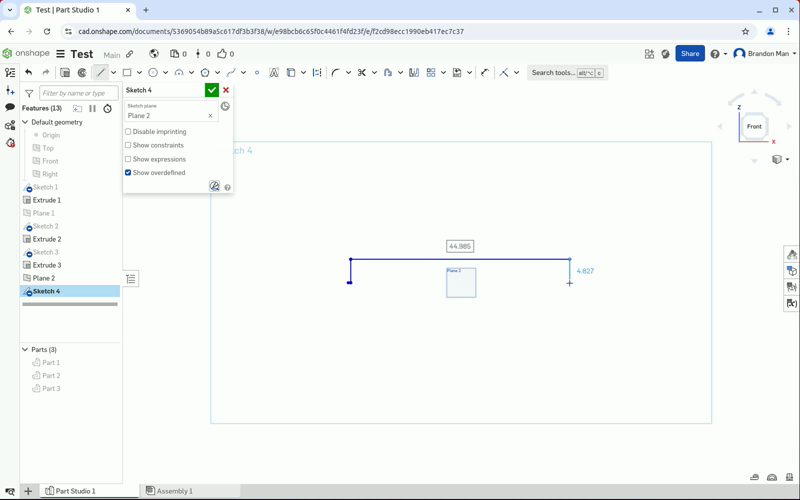
click(569, 282)
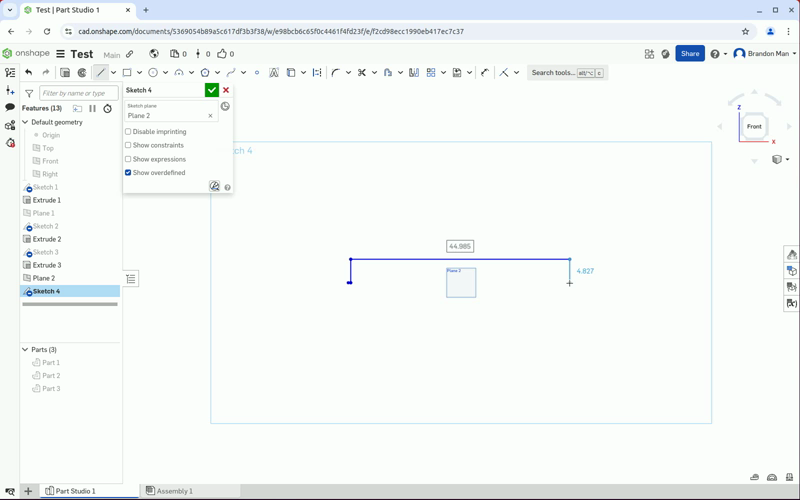
key_up(shift)
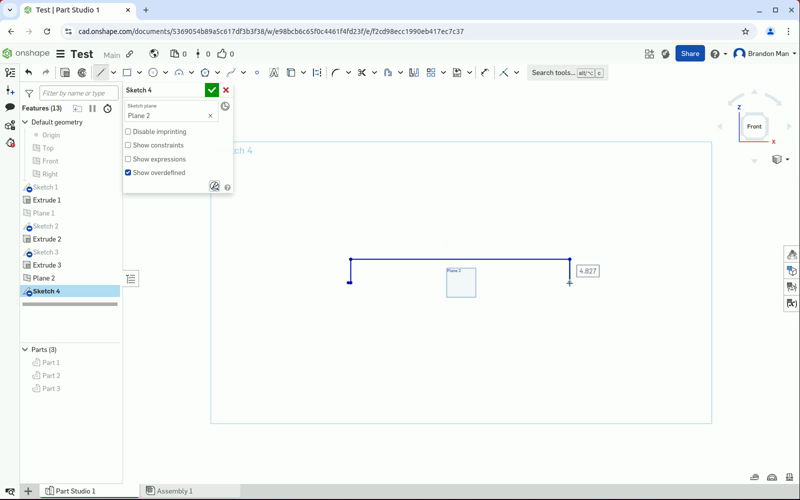
key_down(shift)
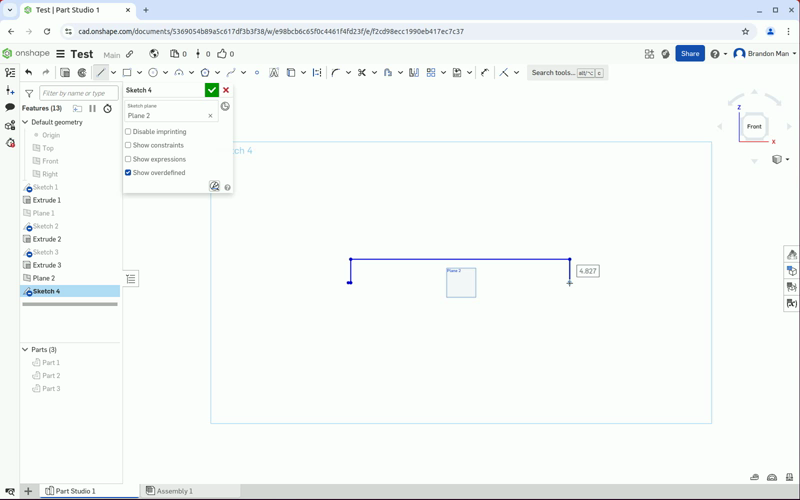
mouse_move(589, 282)
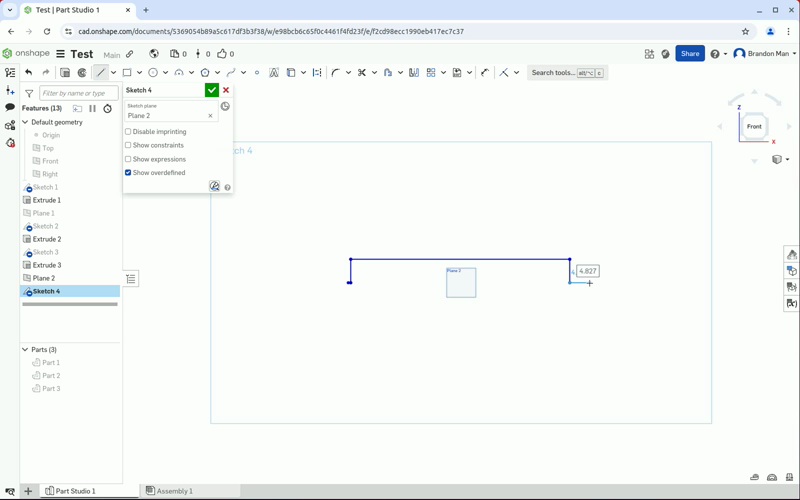
mouse_move(572, 282)
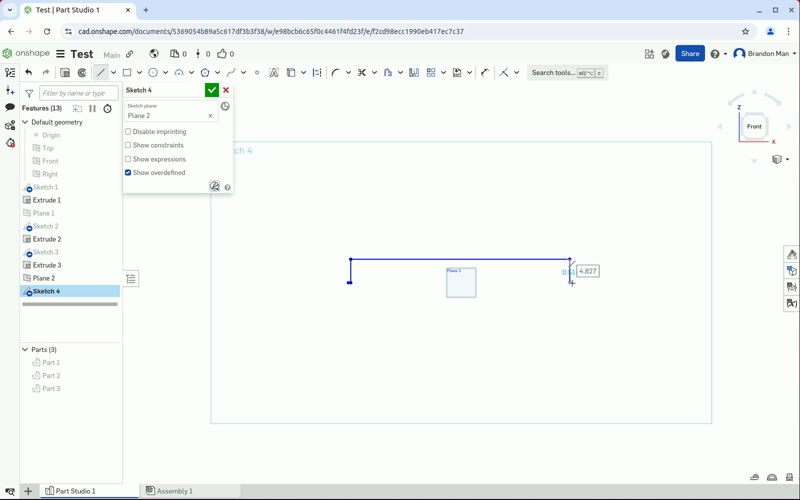
scroll(6)
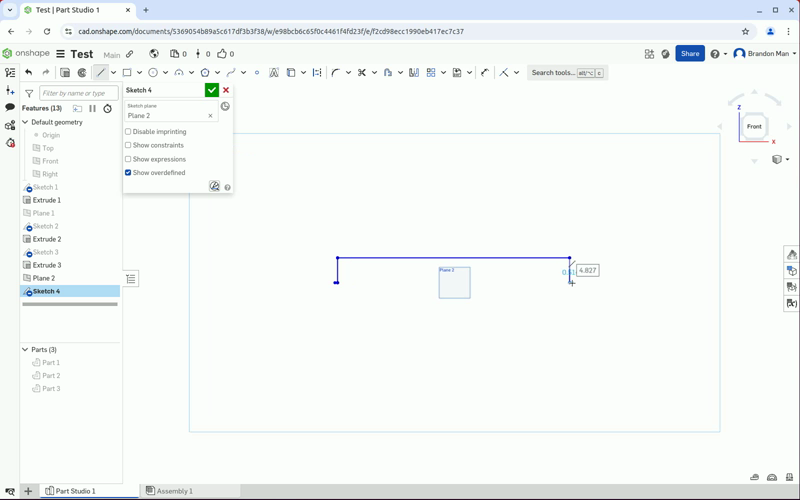
scroll(6)
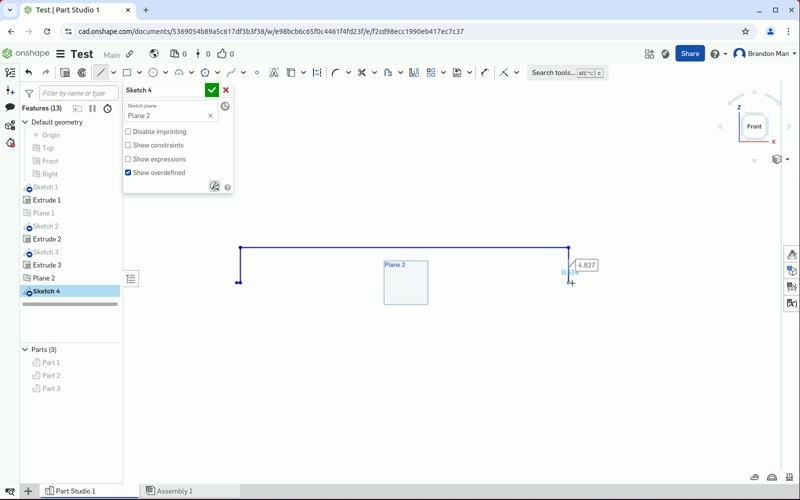
scroll(6)
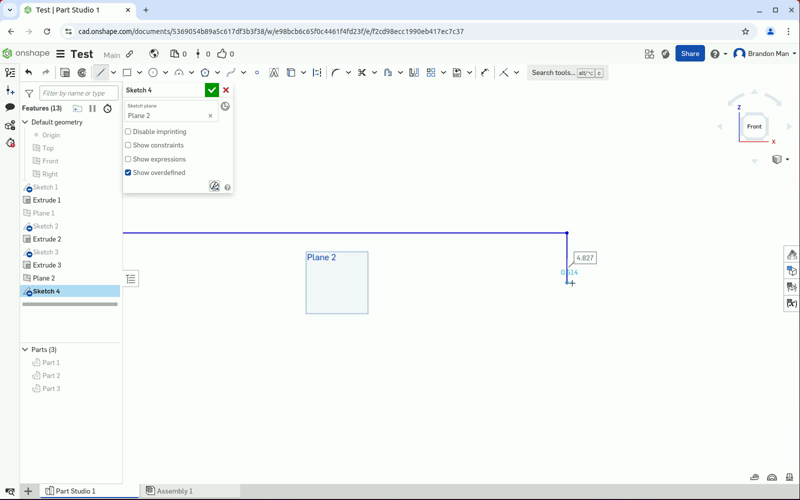
scroll(6)
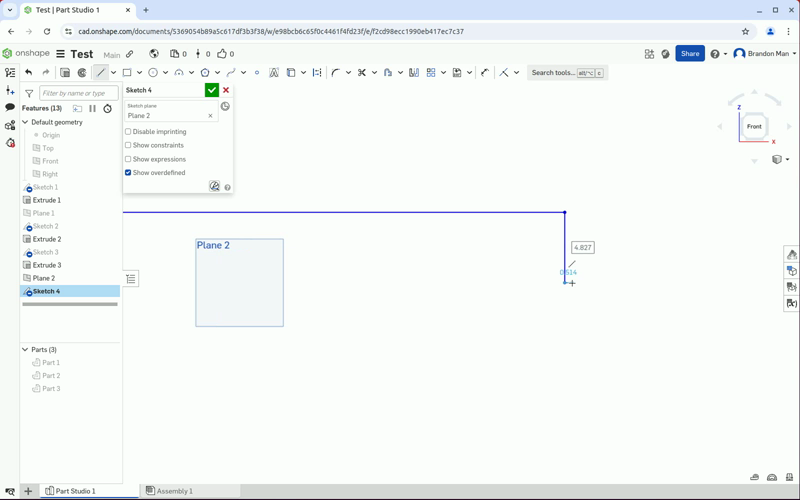
scroll(6)
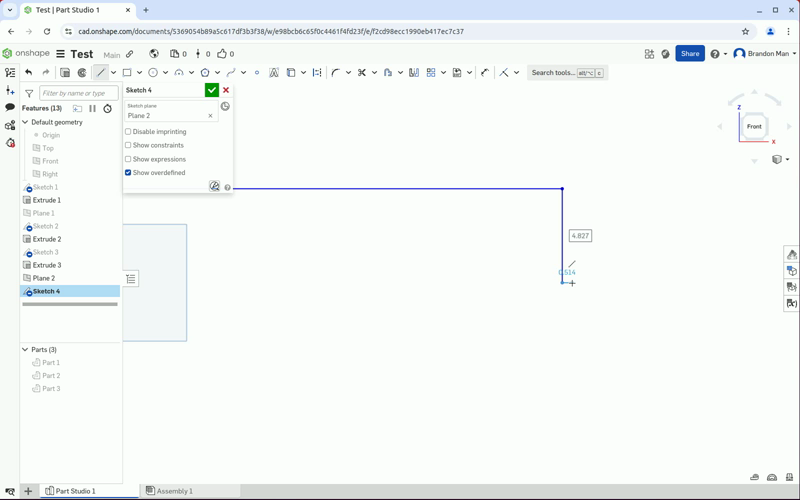
scroll(6)
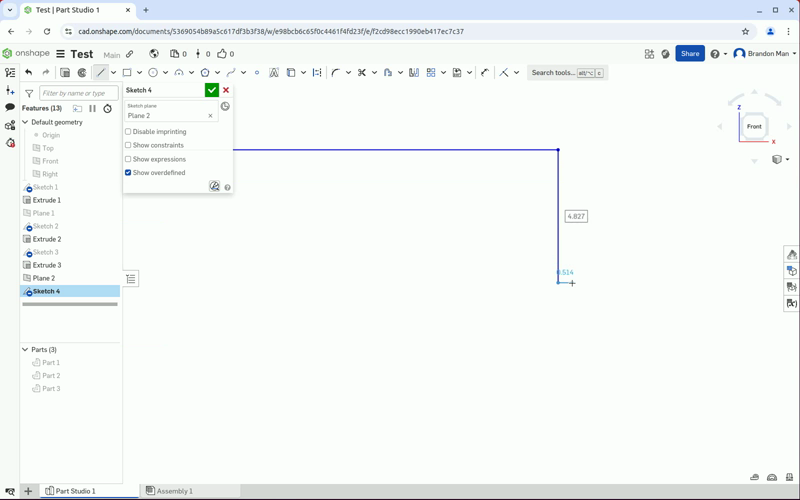
scroll(6)
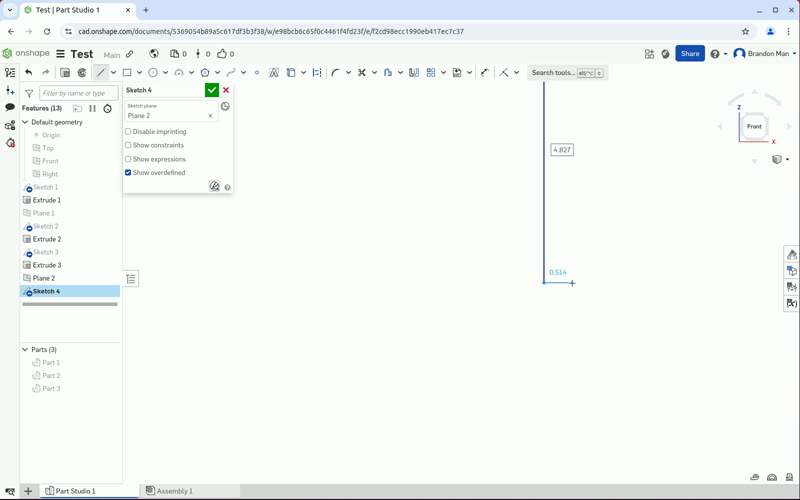
click(572, 282)
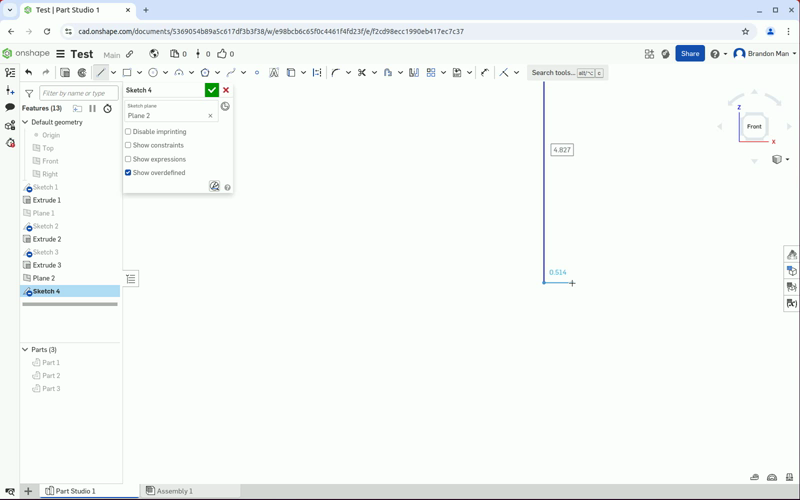
scroll(-6)
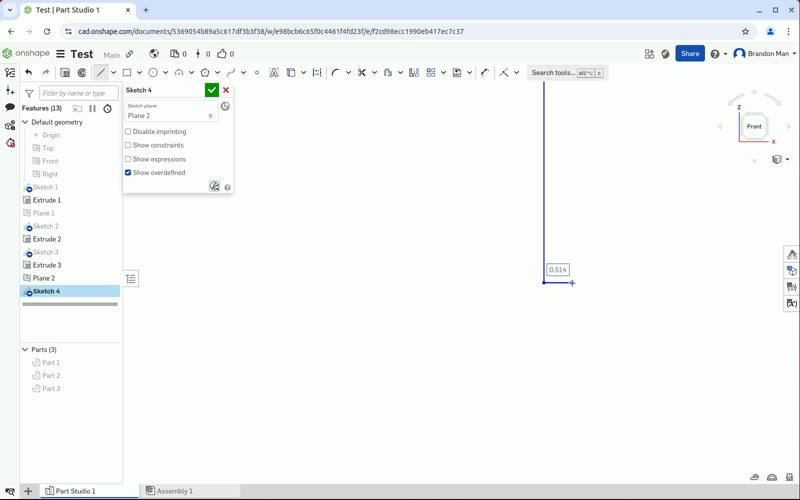
scroll(-6)
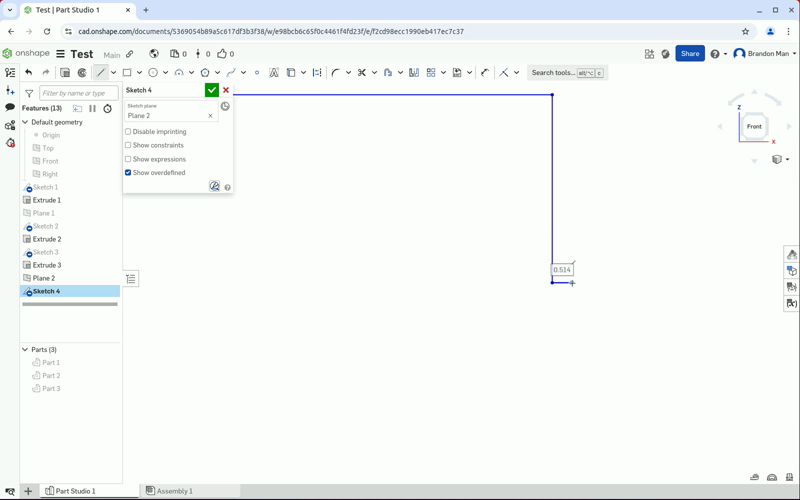
scroll(-6)
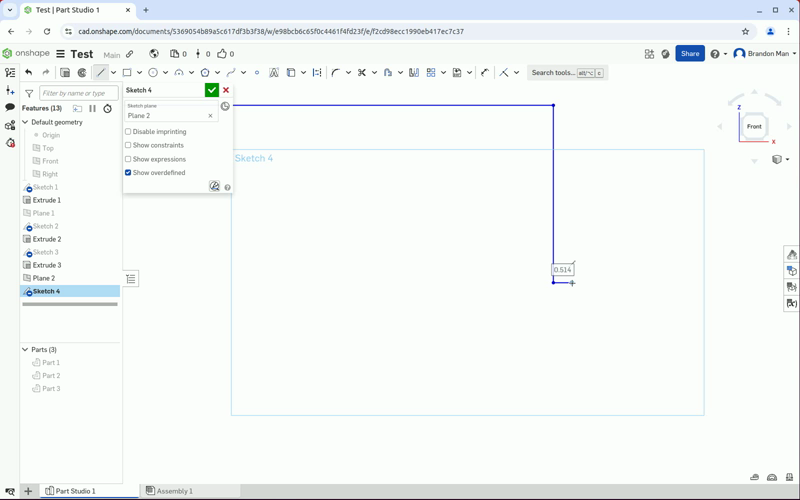
scroll(-6)
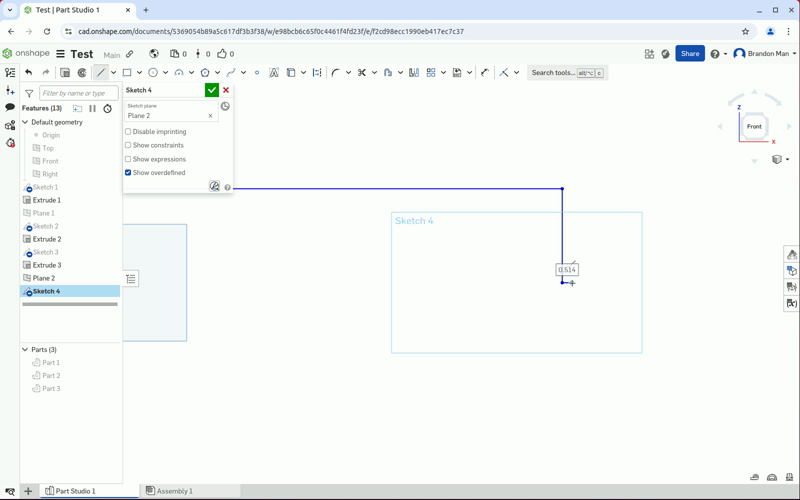
scroll(-6)
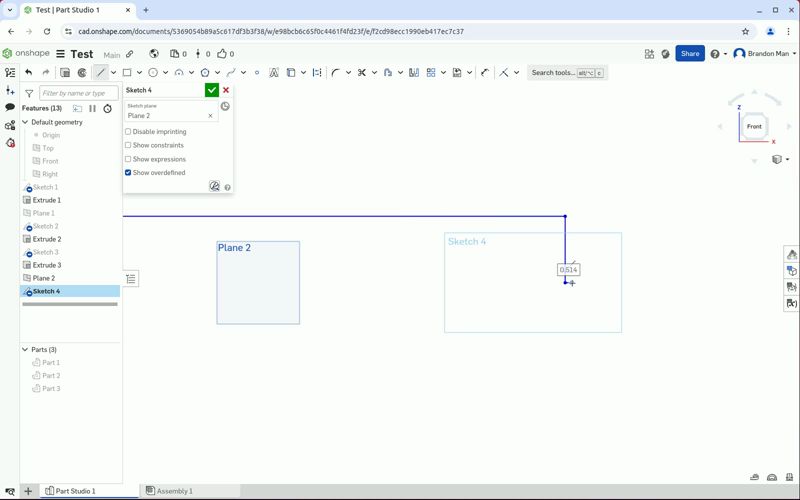
scroll(-6)
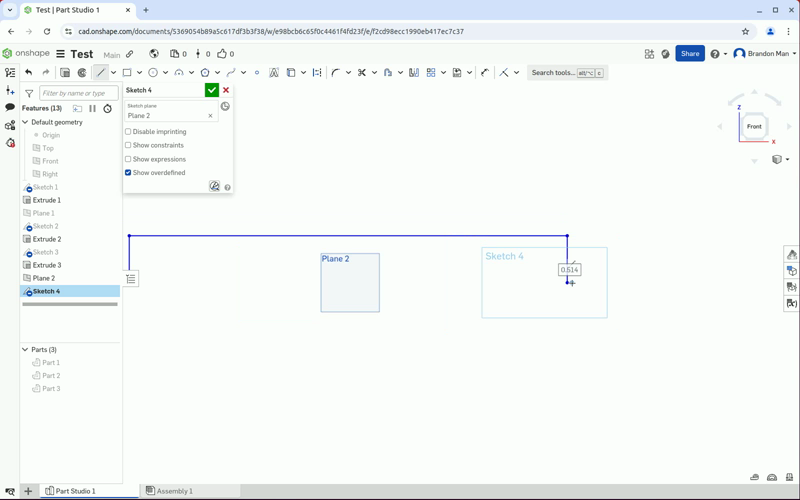
scroll(-6)
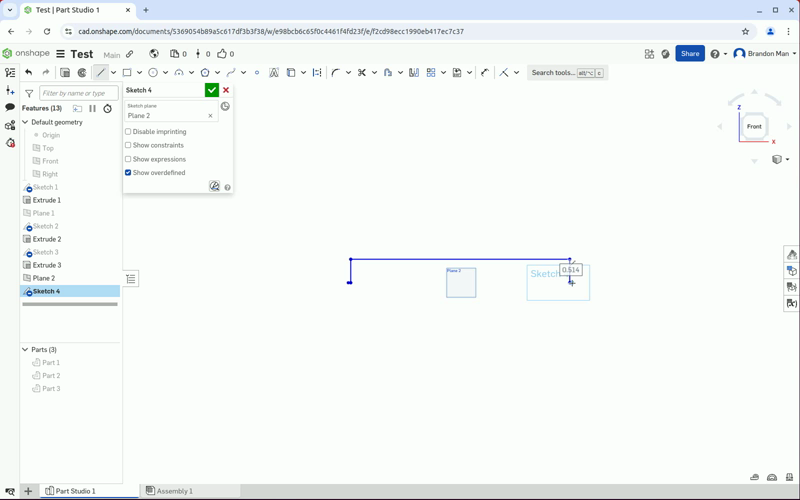
key_up(shift)
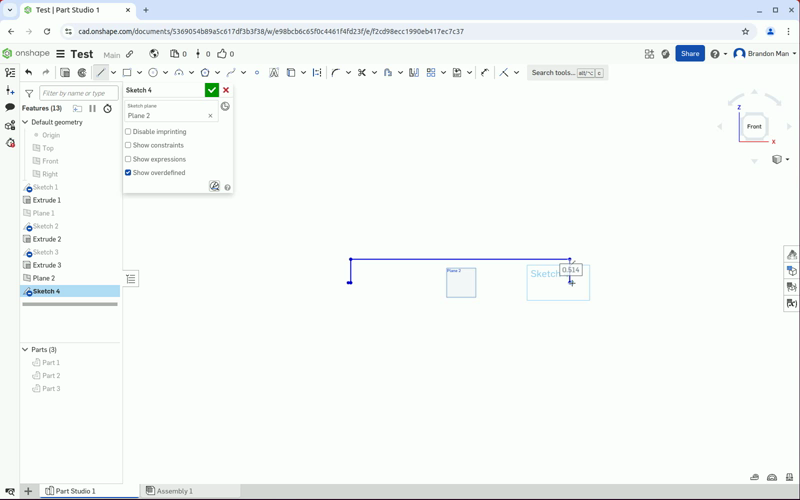
key_down(shift)
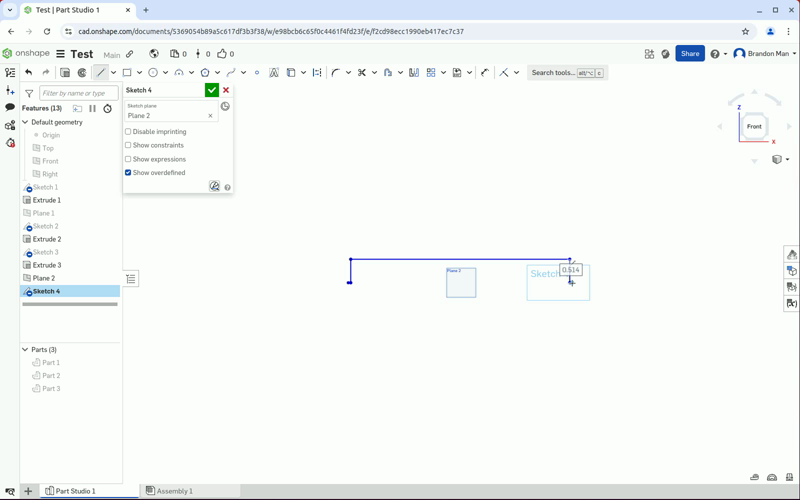
mouse_move(589, 282)
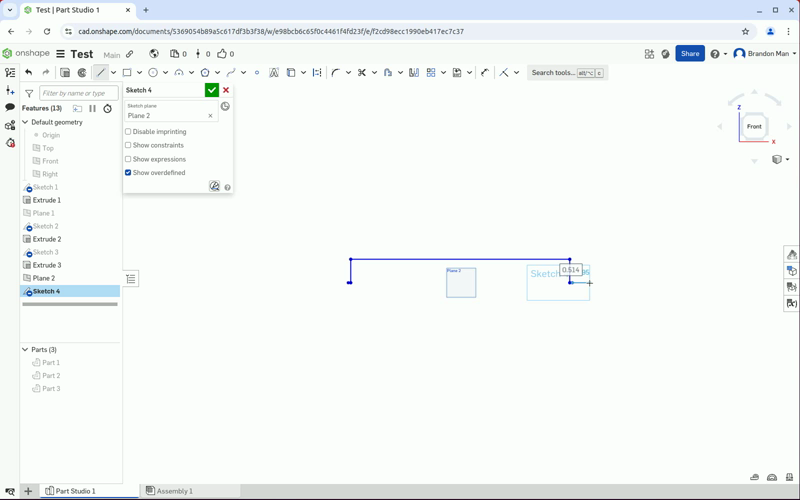
mouse_move(572, 257)
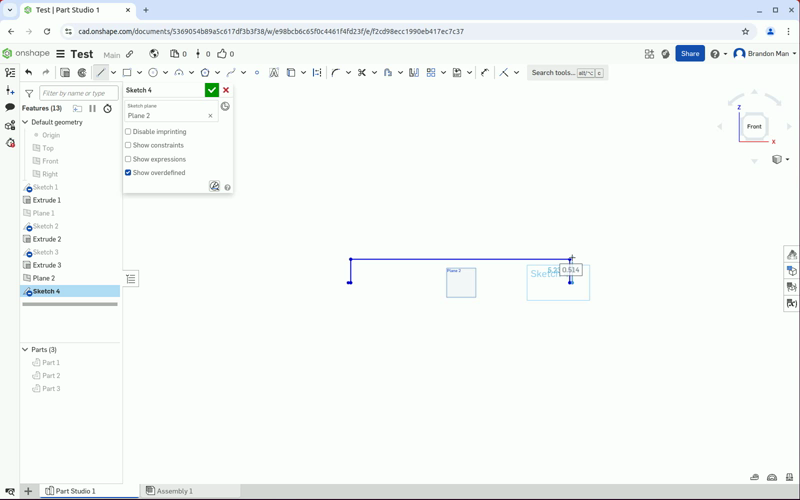
scroll(6)
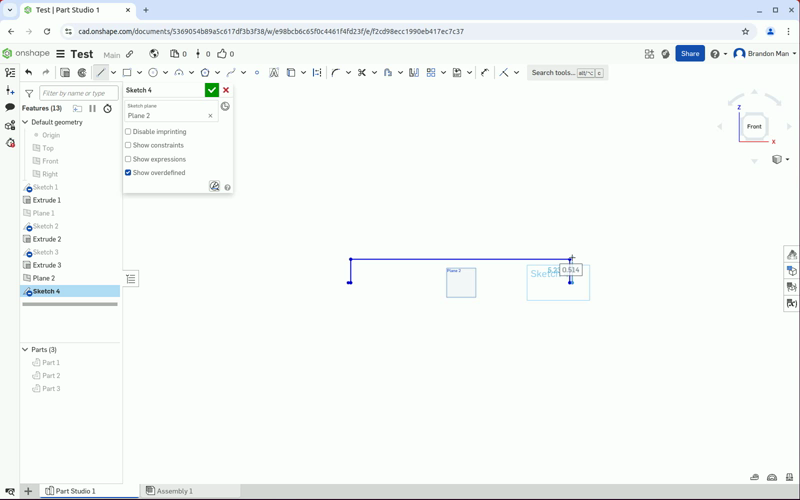
scroll(6)
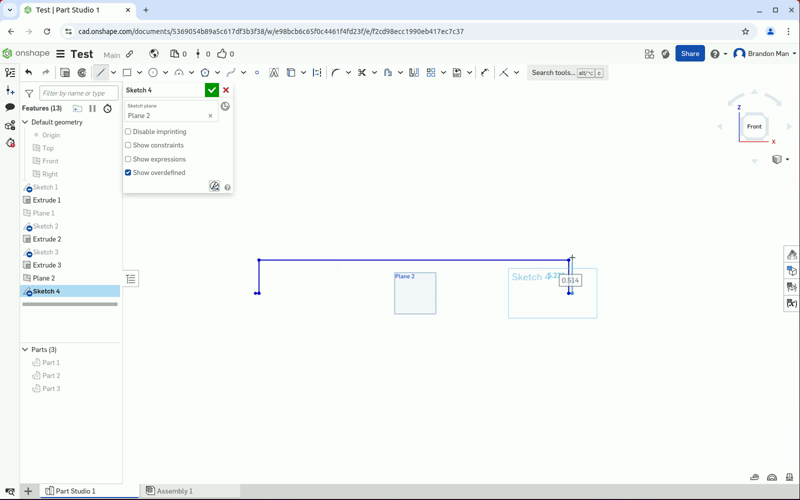
scroll(6)
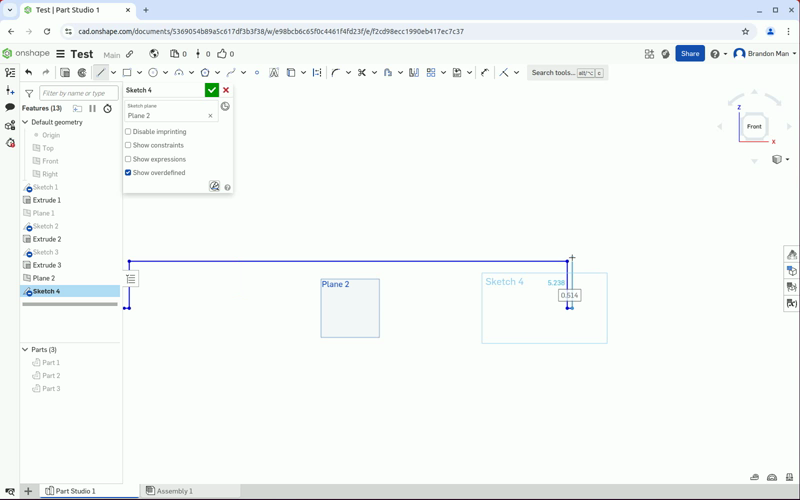
scroll(6)
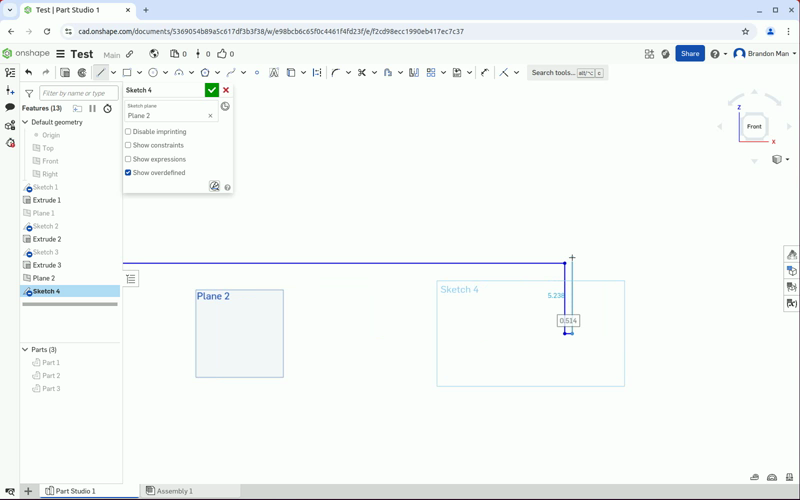
scroll(6)
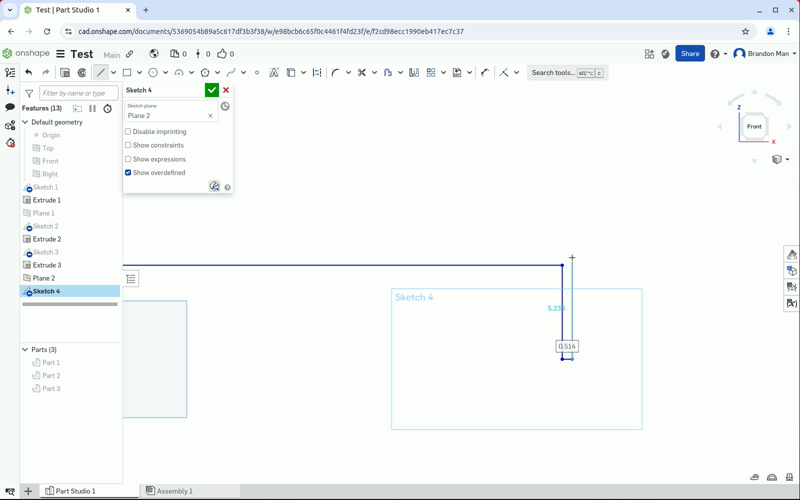
scroll(6)
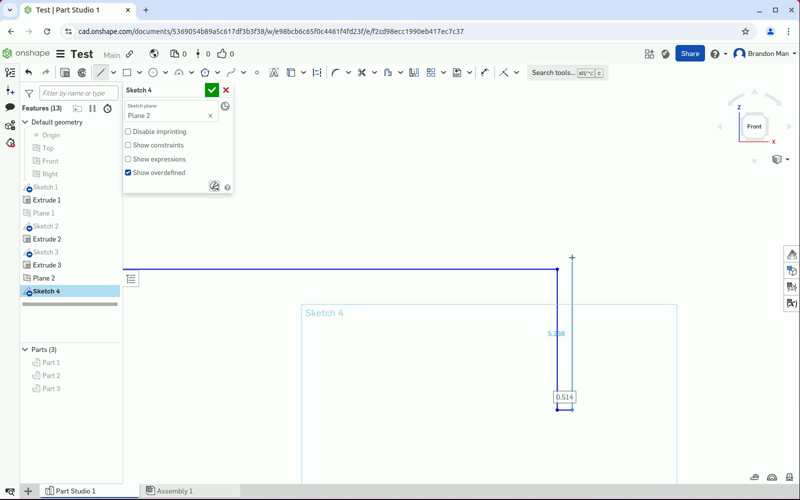
scroll(6)
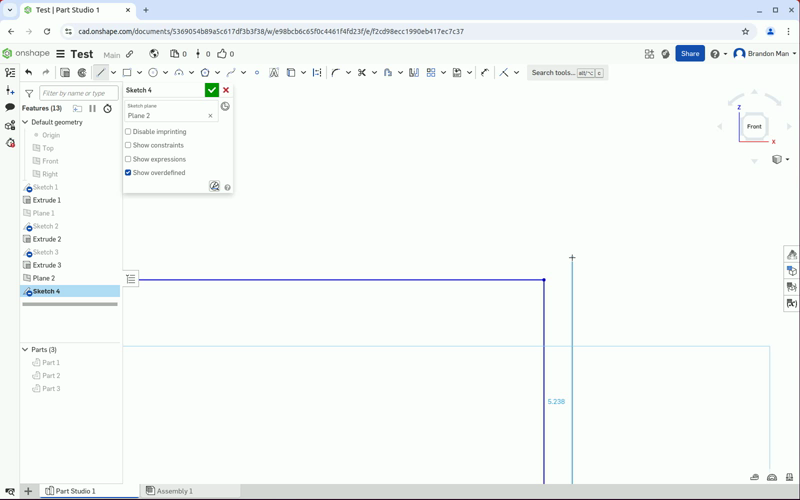
click(572, 257)
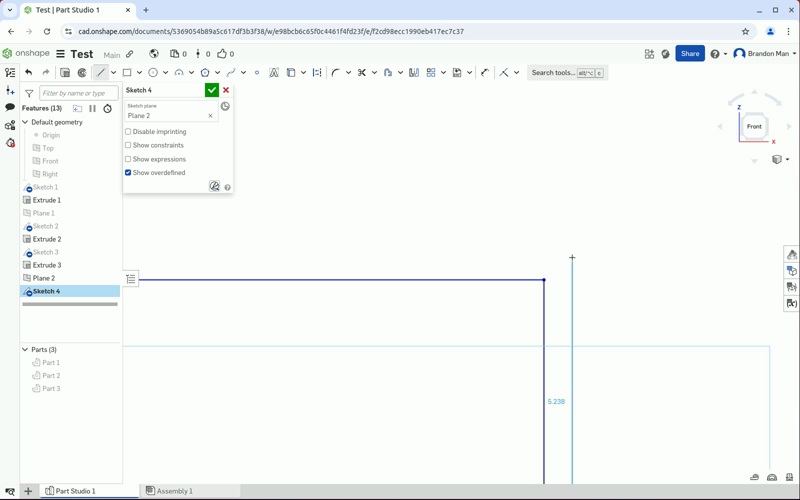
scroll(-6)
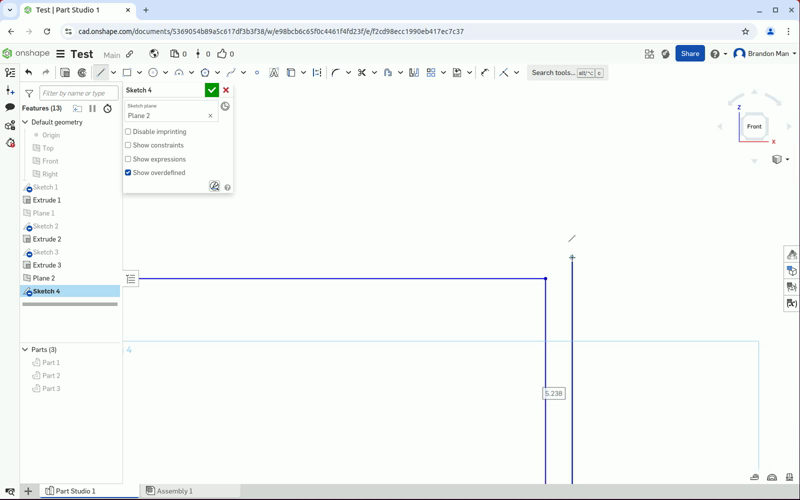
scroll(-6)
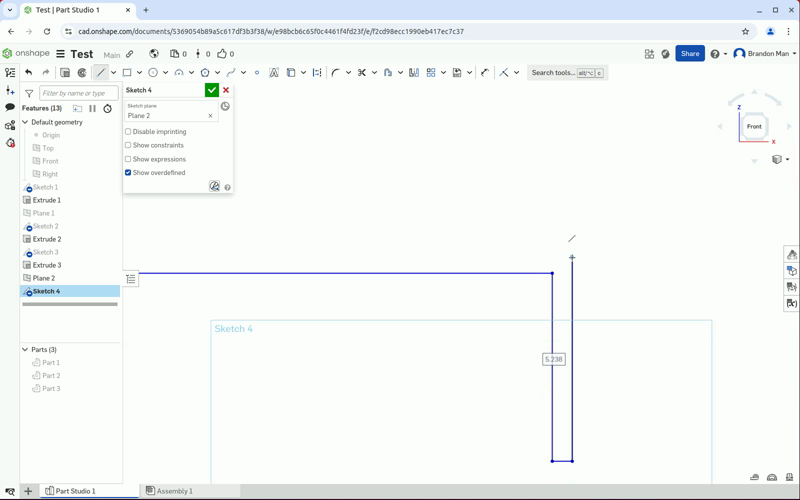
scroll(-6)
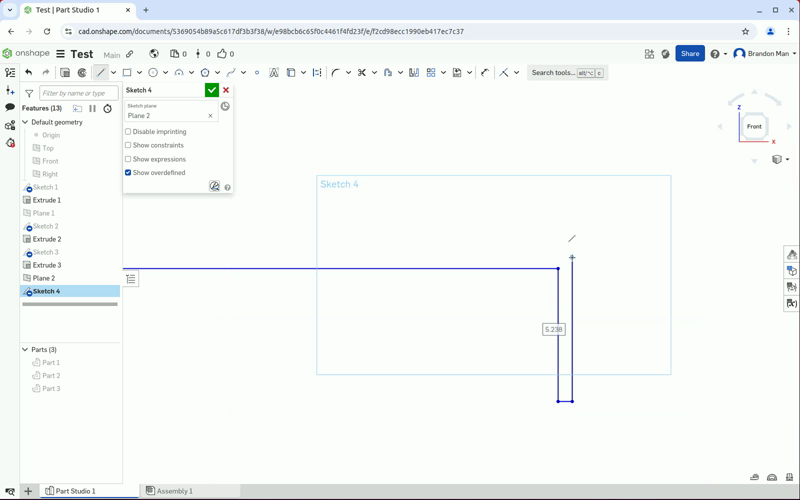
scroll(-6)
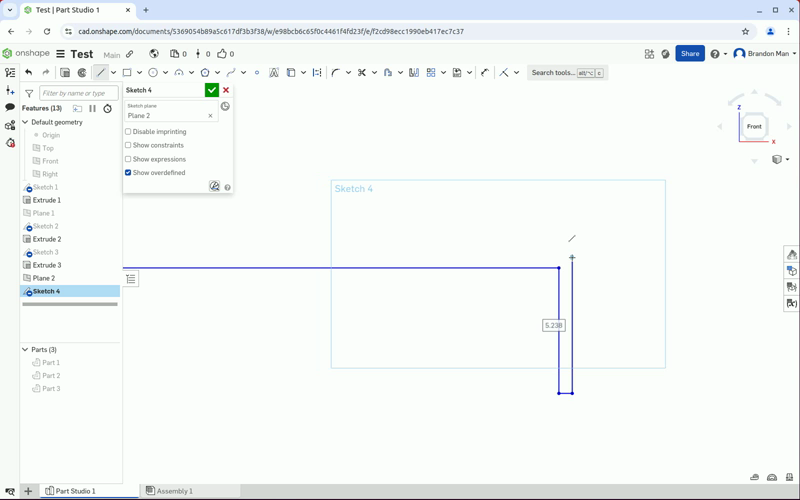
scroll(-6)
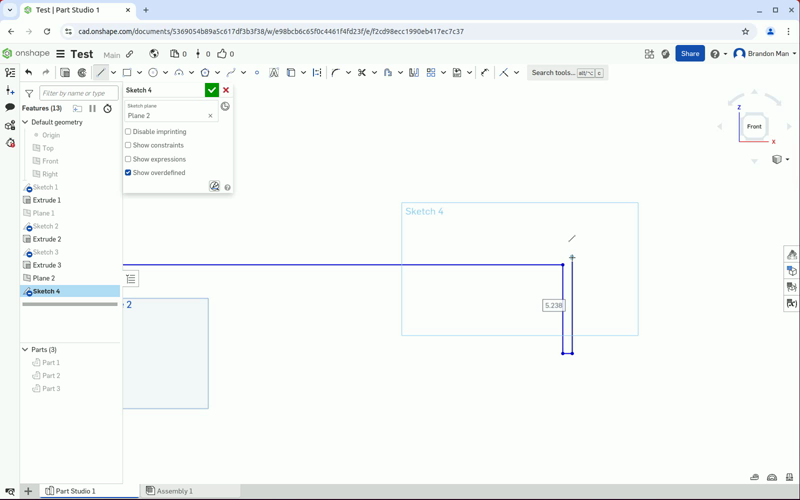
scroll(-6)
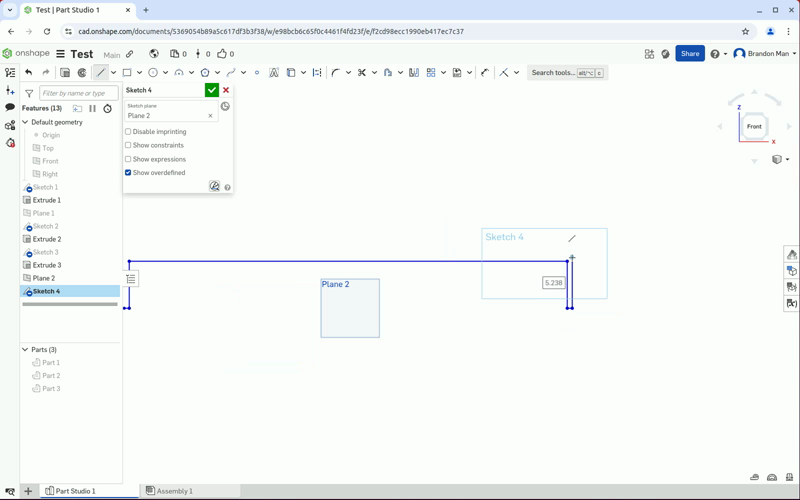
scroll(-6)
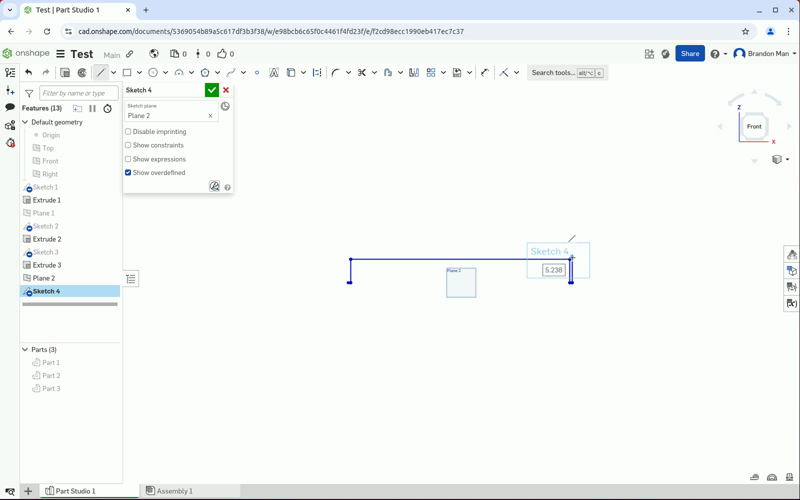
key_up(shift)
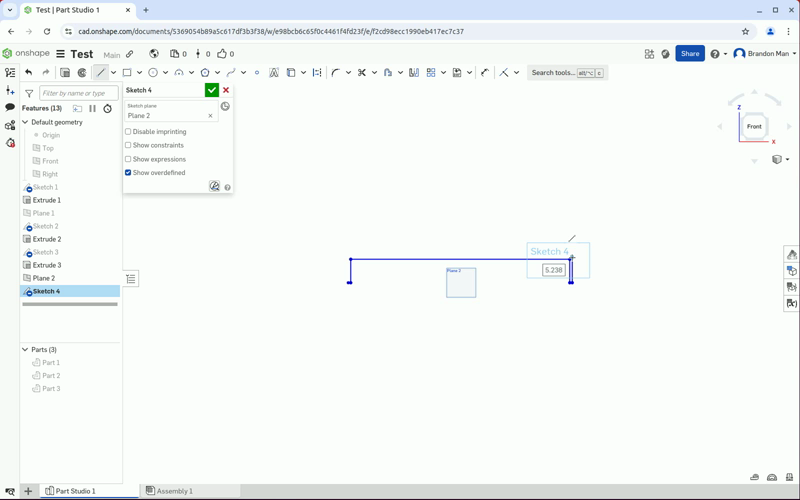
key_down(shift)
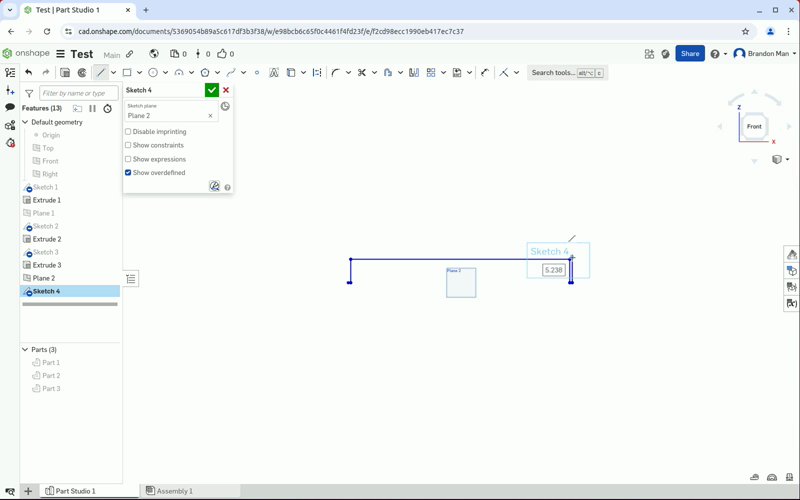
mouse_move(348, 257)
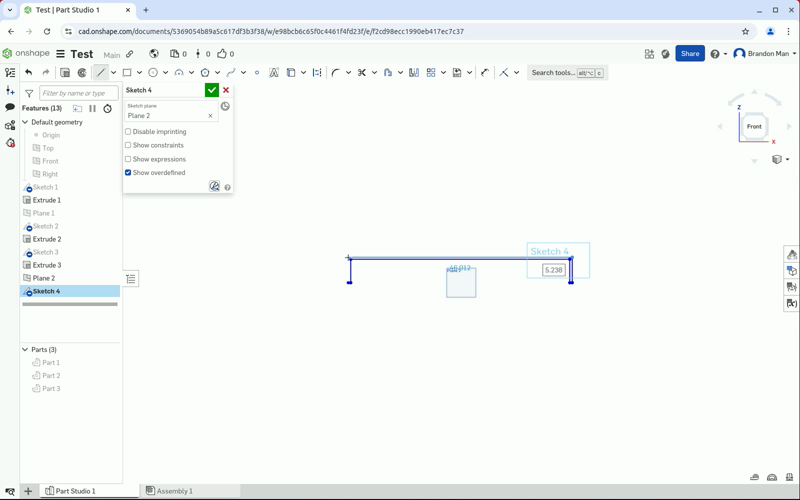
scroll(6)
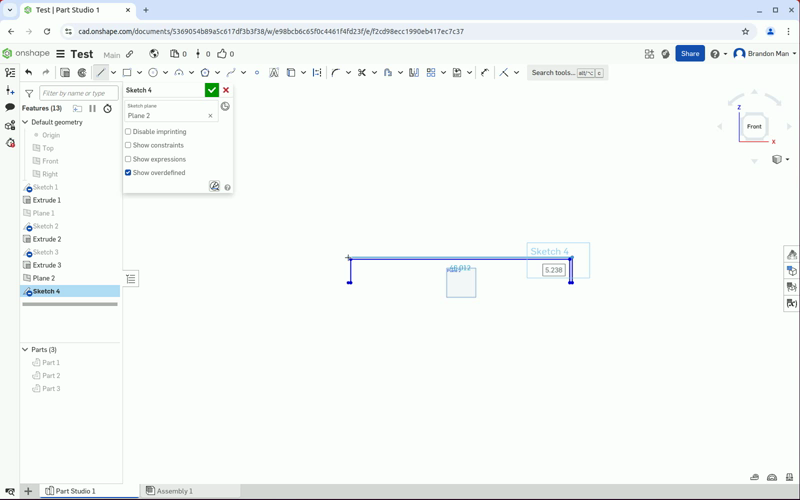
scroll(6)
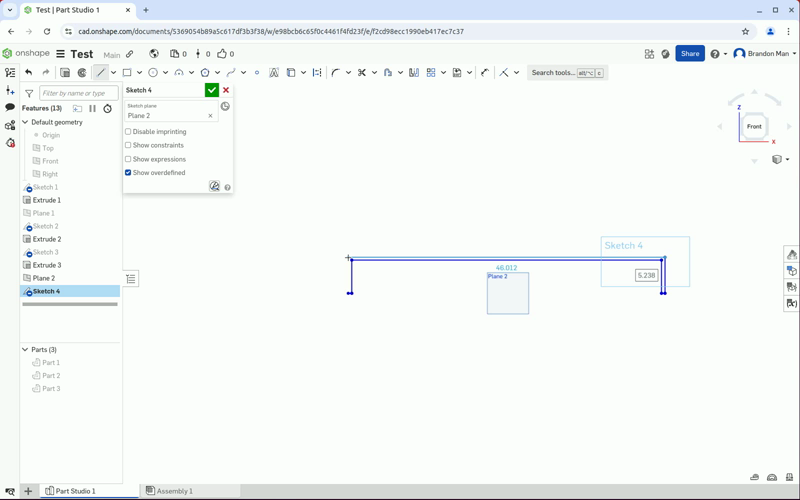
scroll(6)
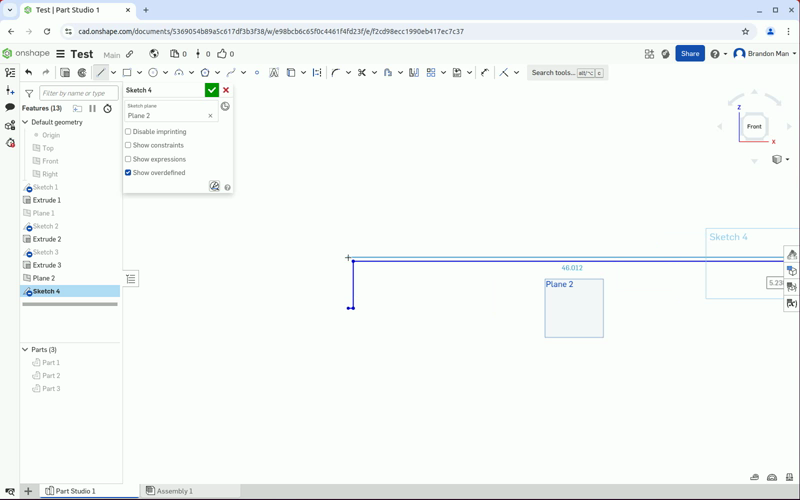
scroll(6)
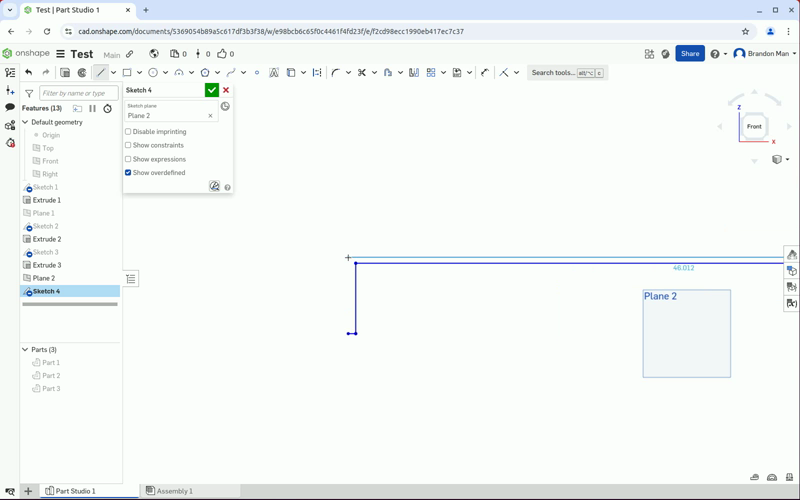
scroll(6)
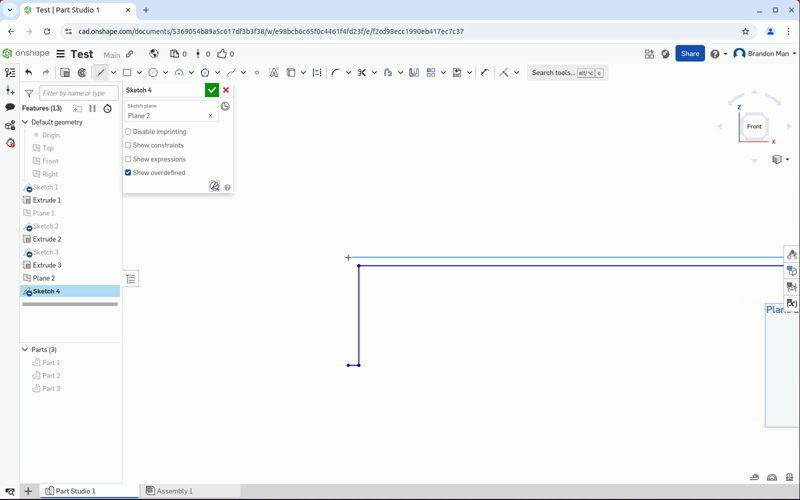
scroll(6)
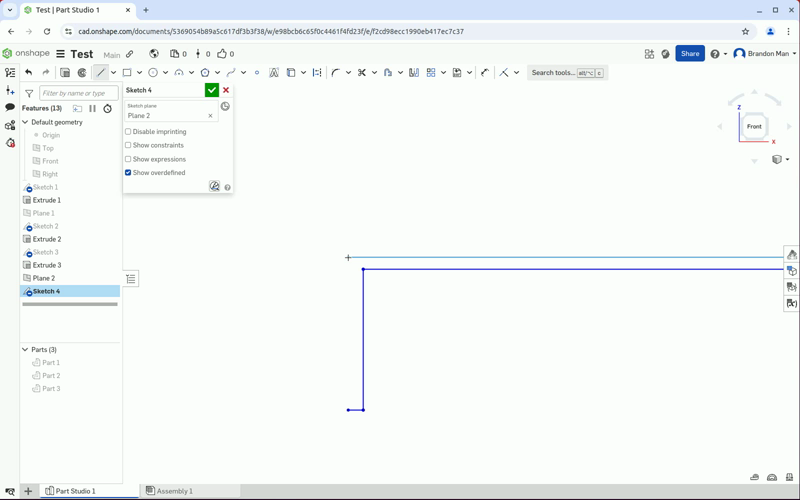
scroll(6)
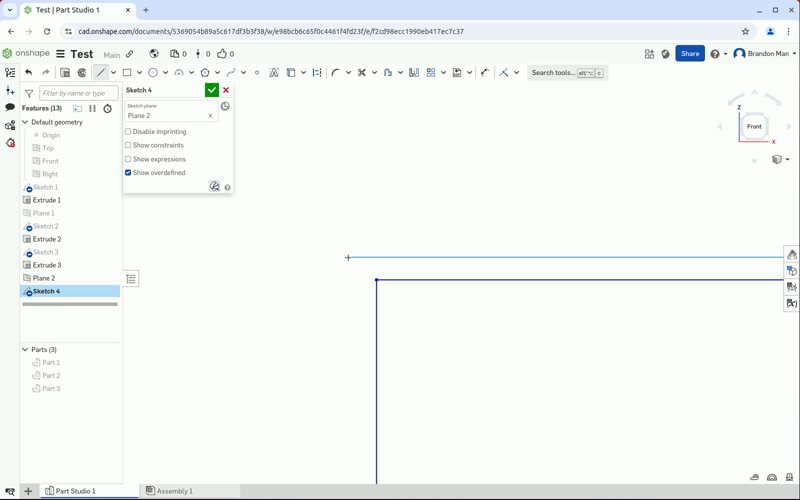
click(348, 257)
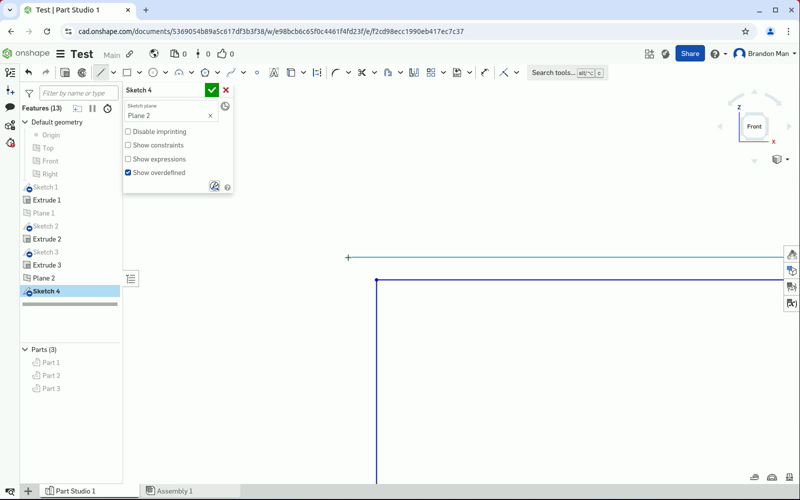
scroll(-6)
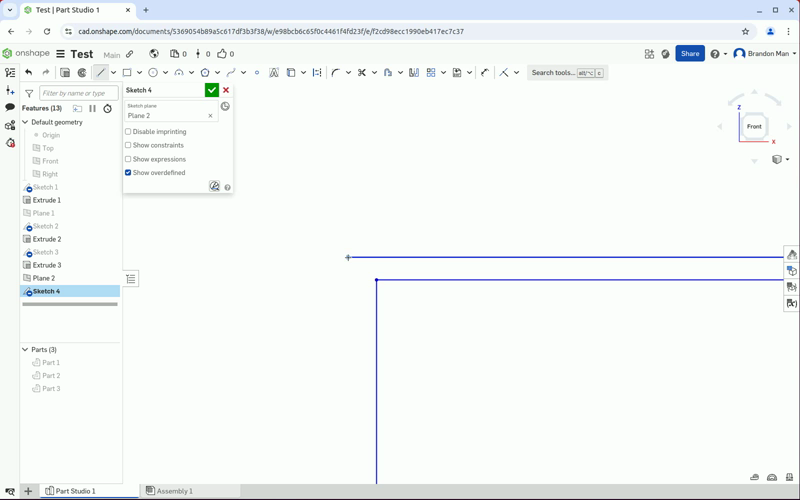
scroll(-6)
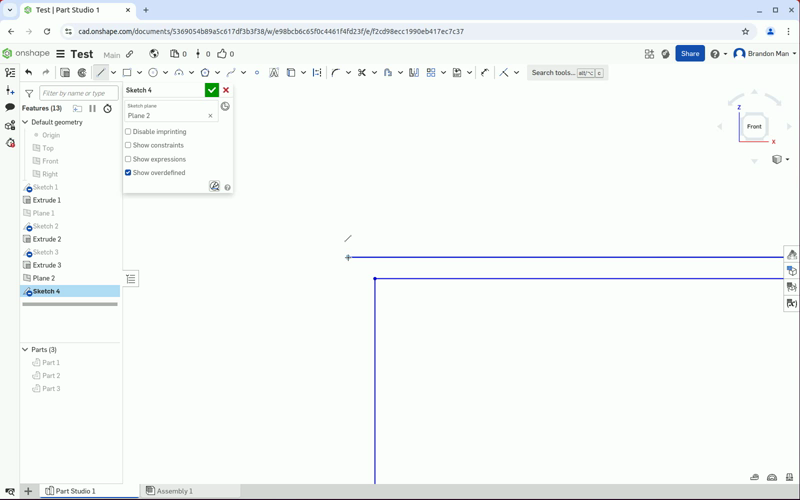
scroll(-6)
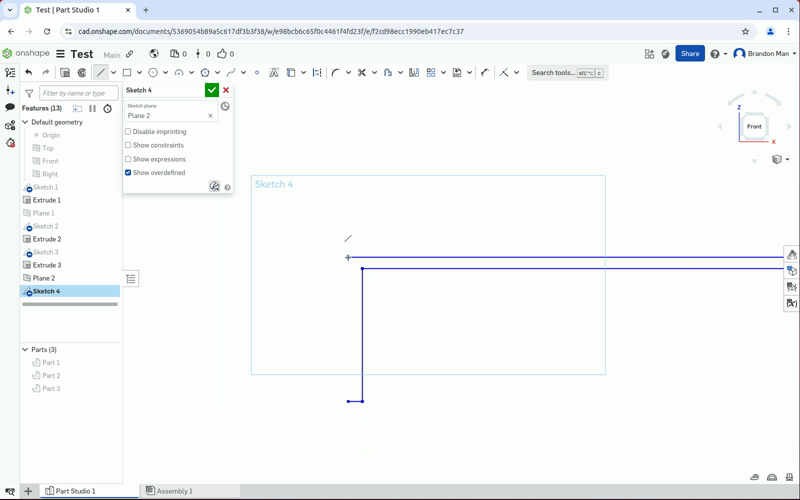
scroll(-6)
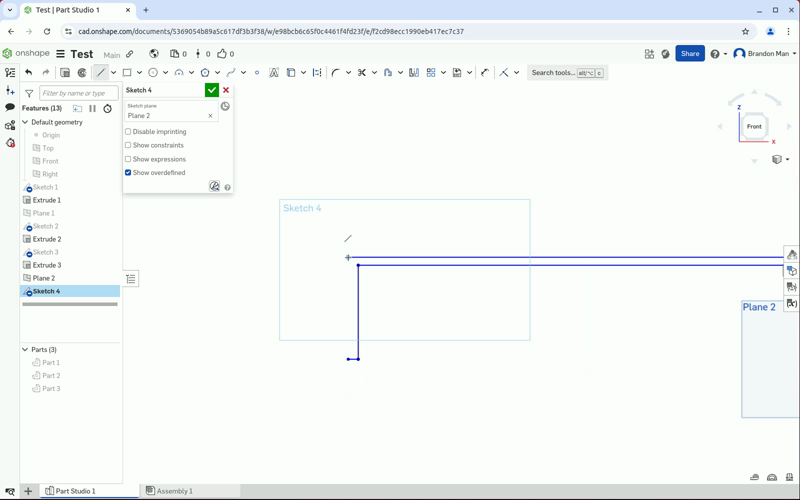
scroll(-6)
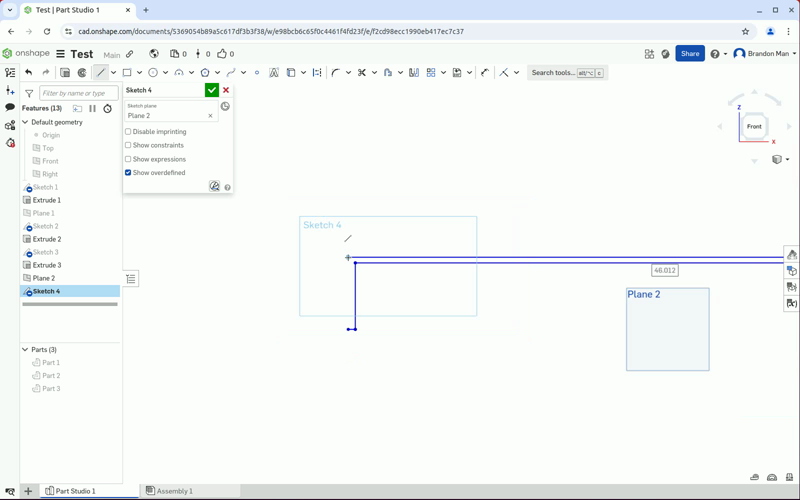
scroll(-6)
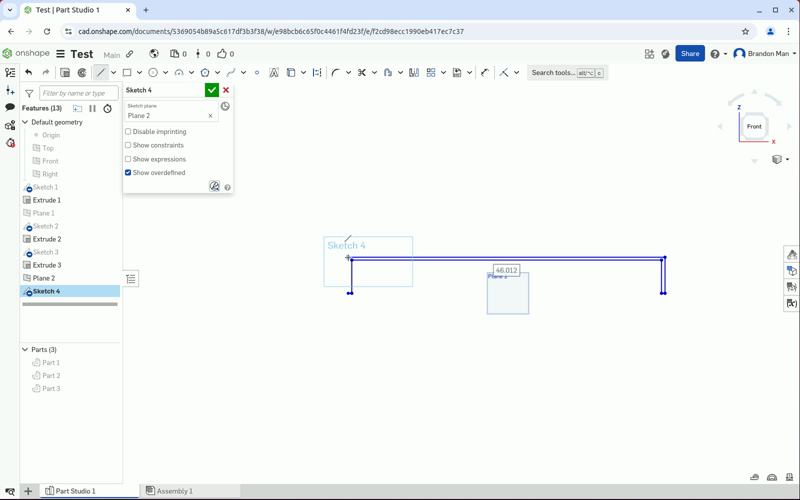
scroll(-6)
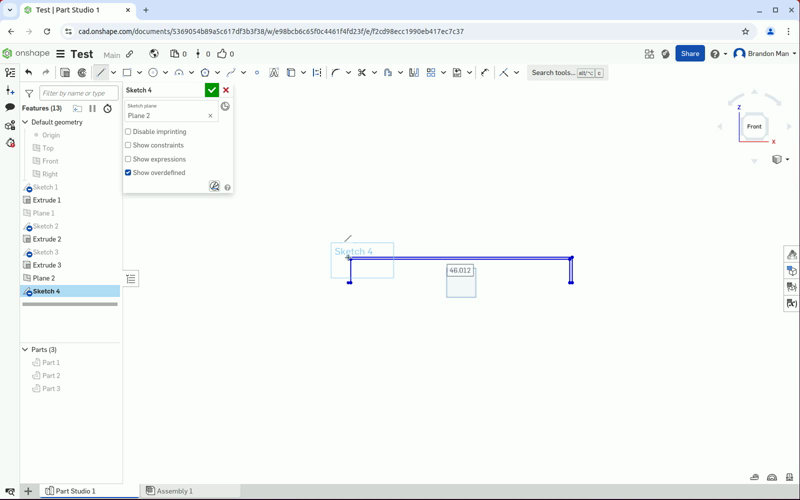
key_up(shift)
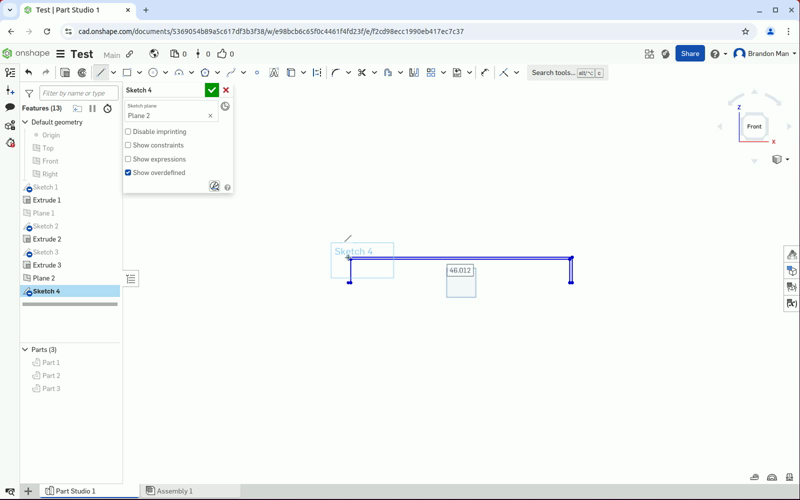
mouse_move(378, 257)
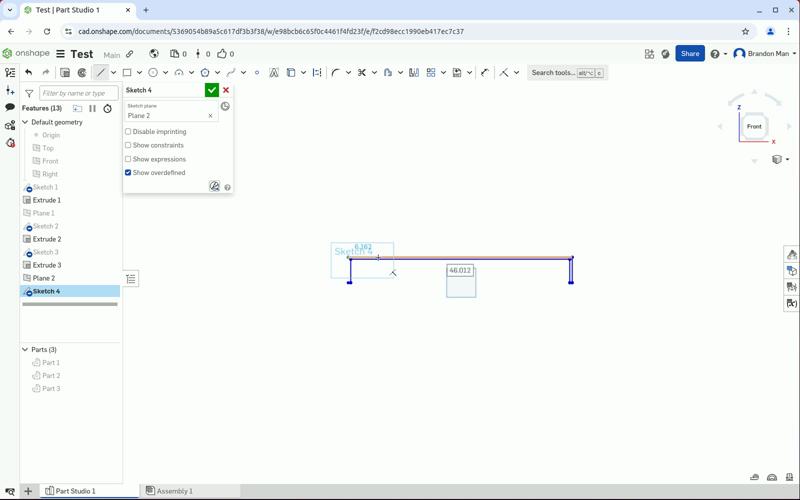
key_down(shift)
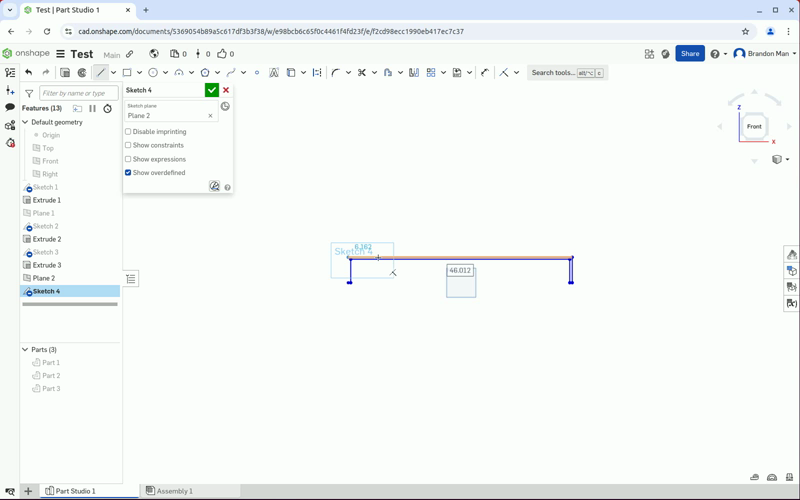
mouse_move(348, 282)
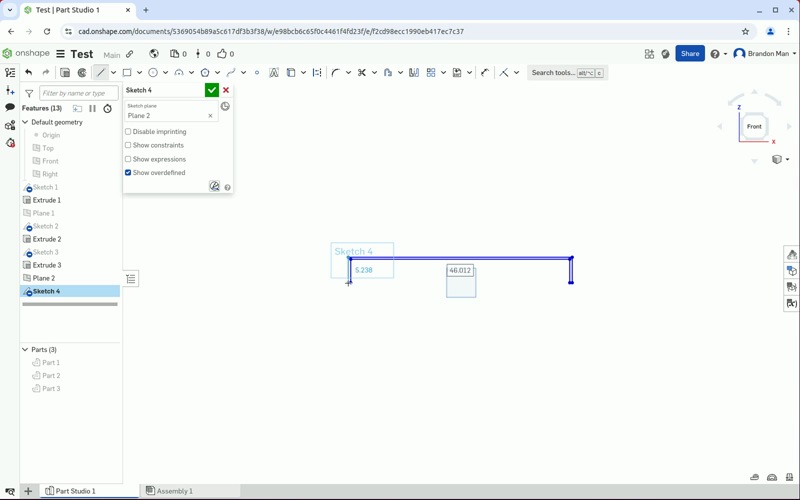
scroll(6)
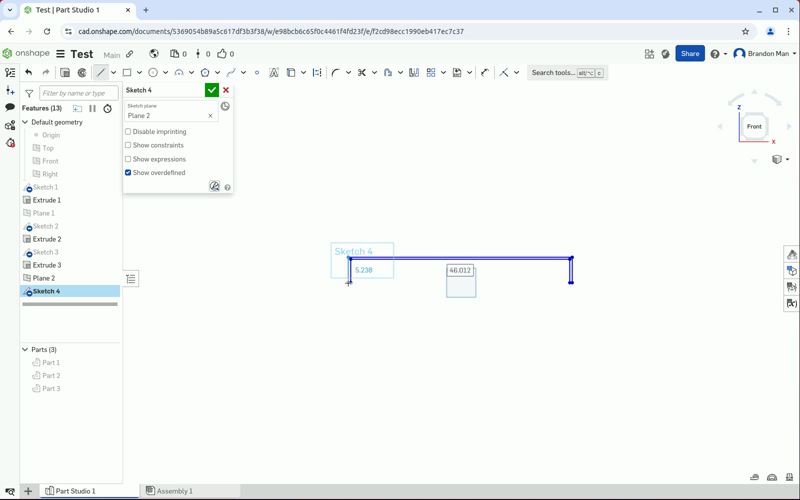
scroll(6)
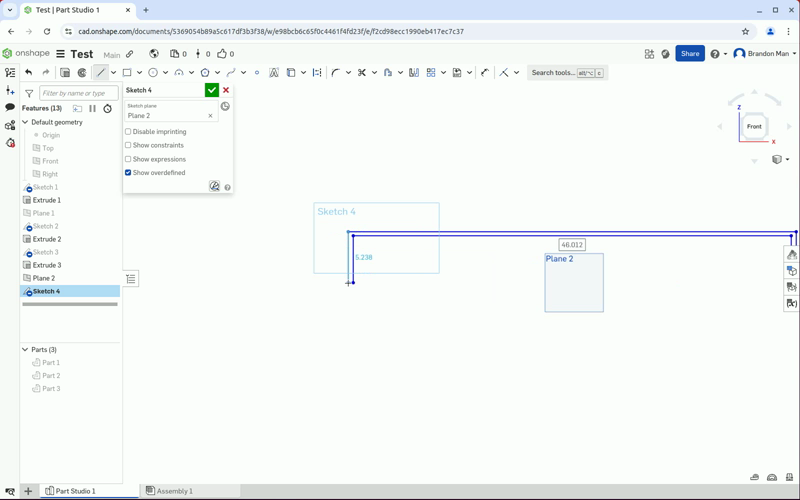
scroll(6)
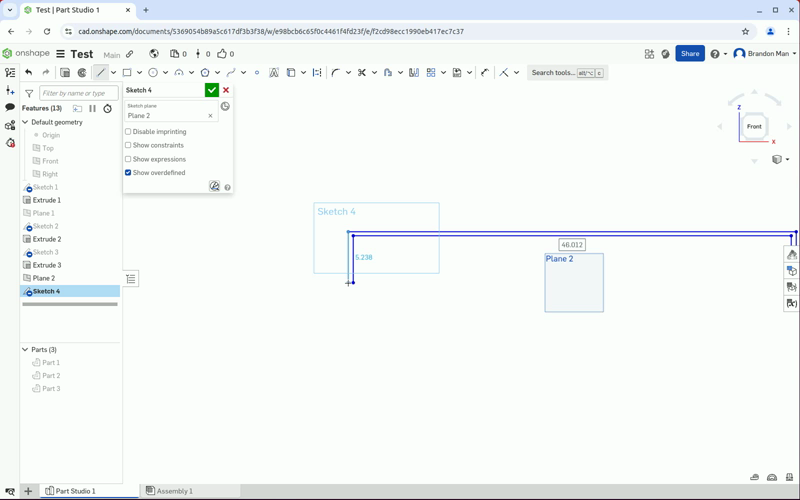
scroll(6)
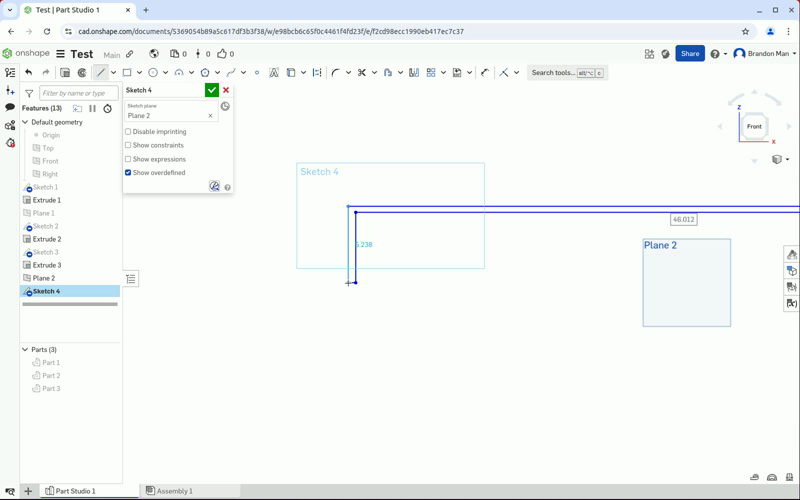
scroll(6)
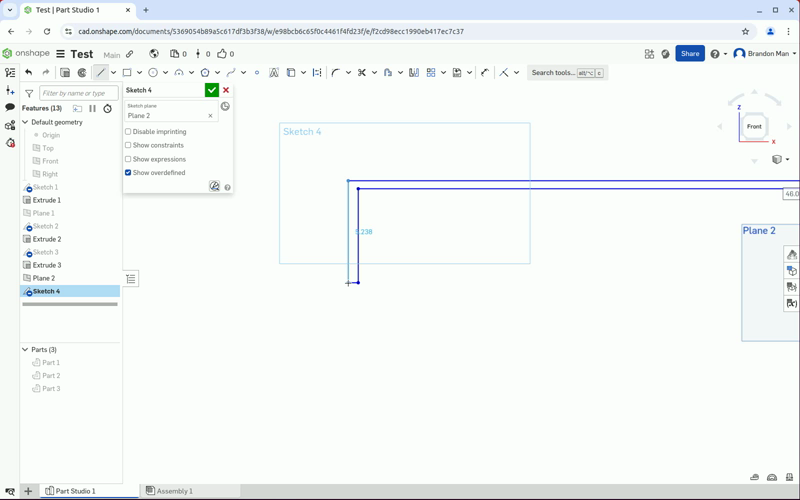
scroll(6)
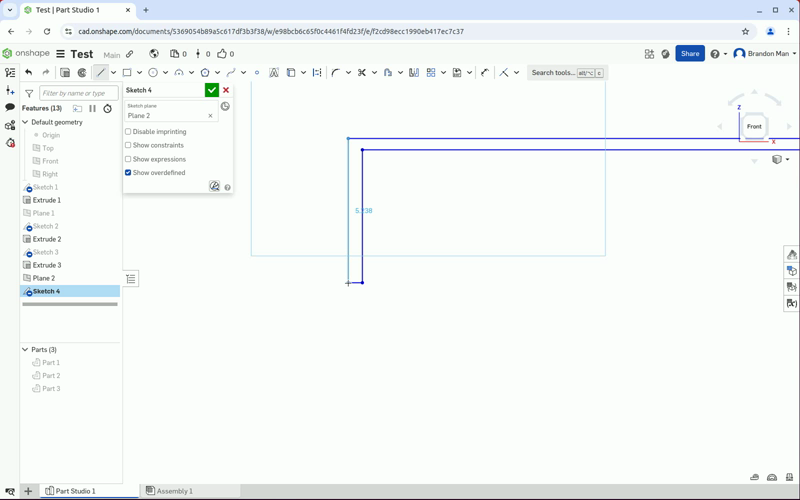
scroll(6)
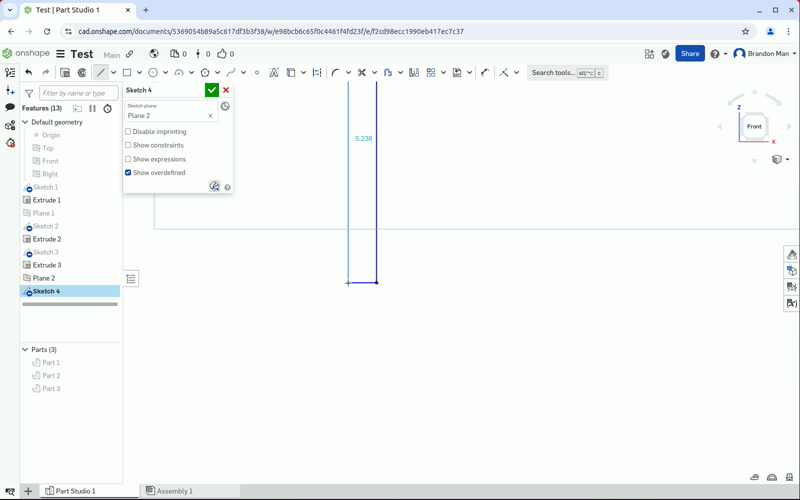
key_up(shift)
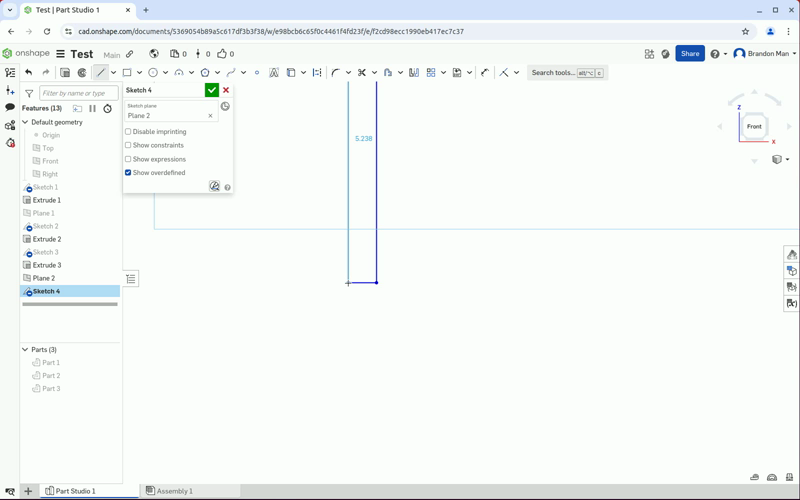
click(348, 282)
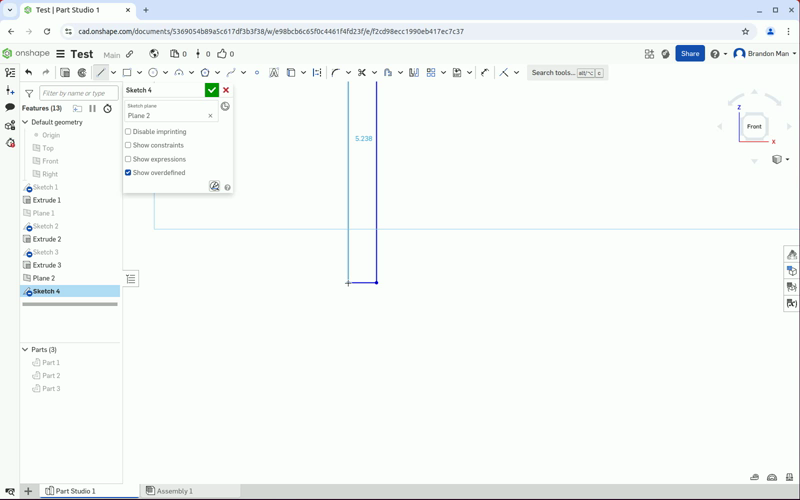
scroll(-6)
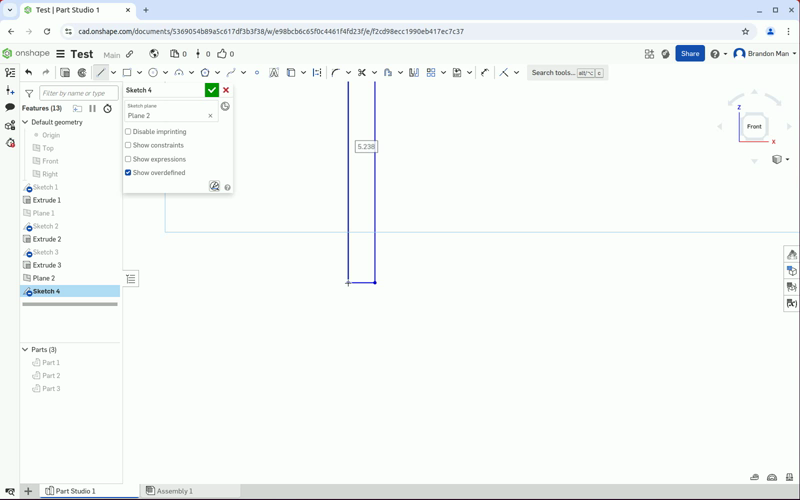
scroll(-6)
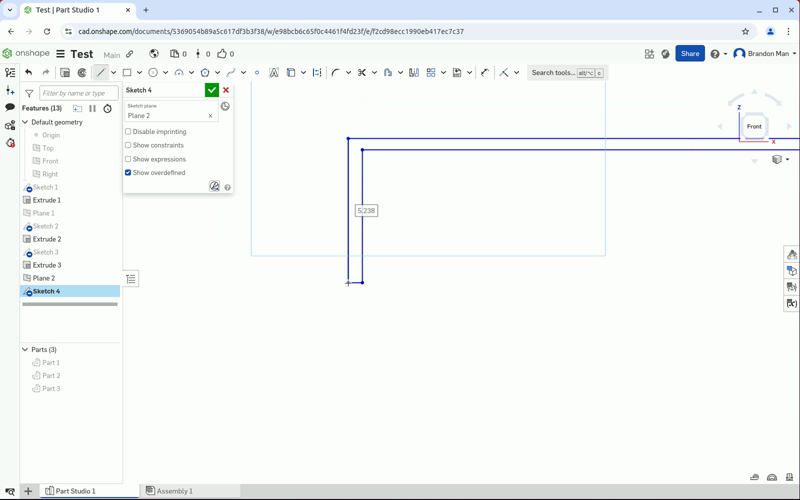
scroll(-6)
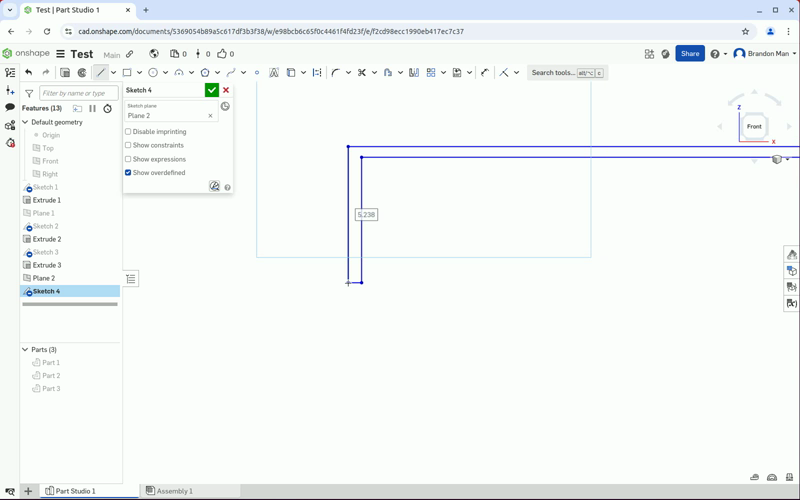
scroll(-6)
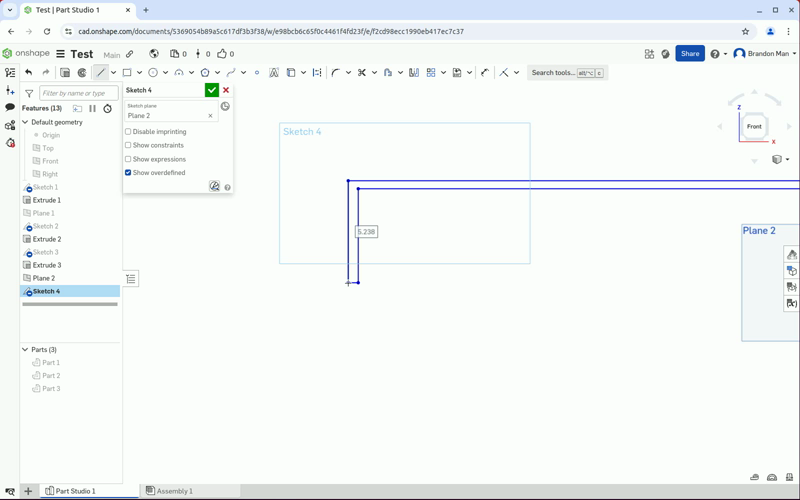
scroll(-6)
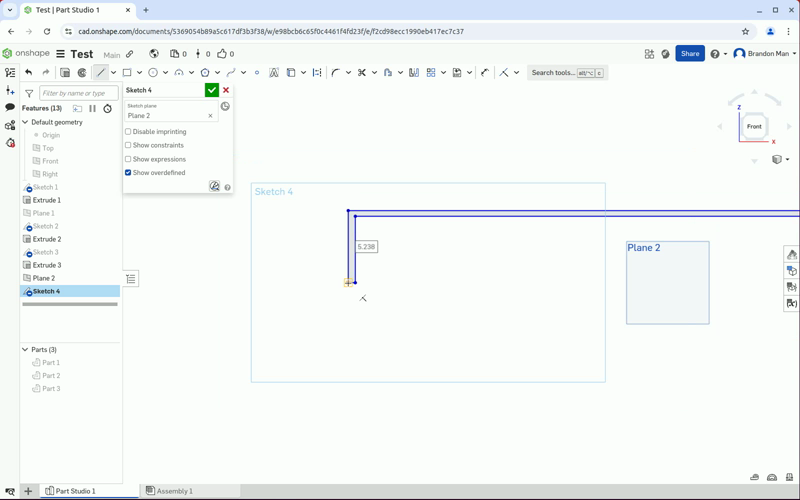
scroll(-6)
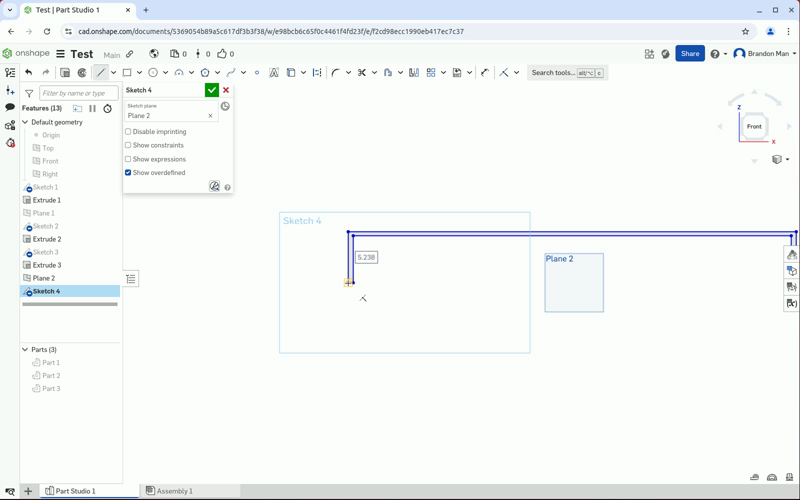
scroll(-6)
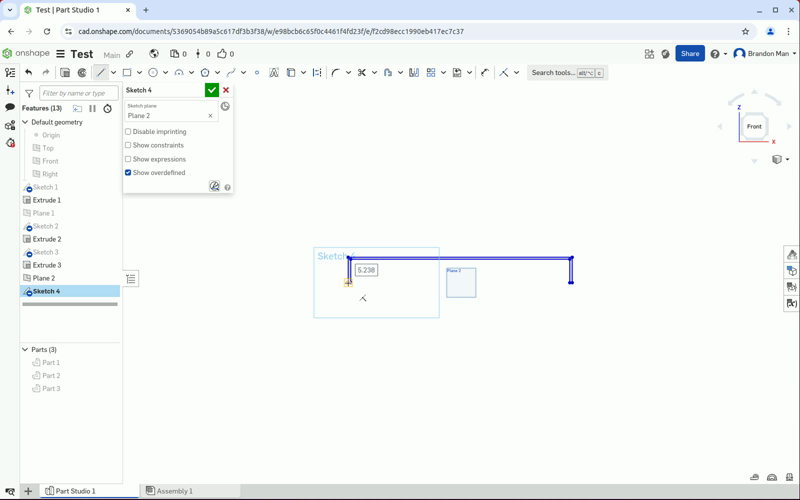
key(esc)
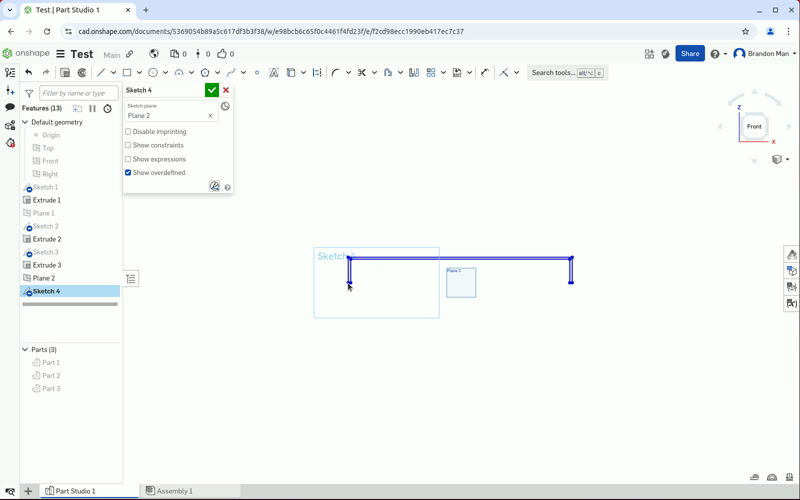
mouse_move(348, 265)
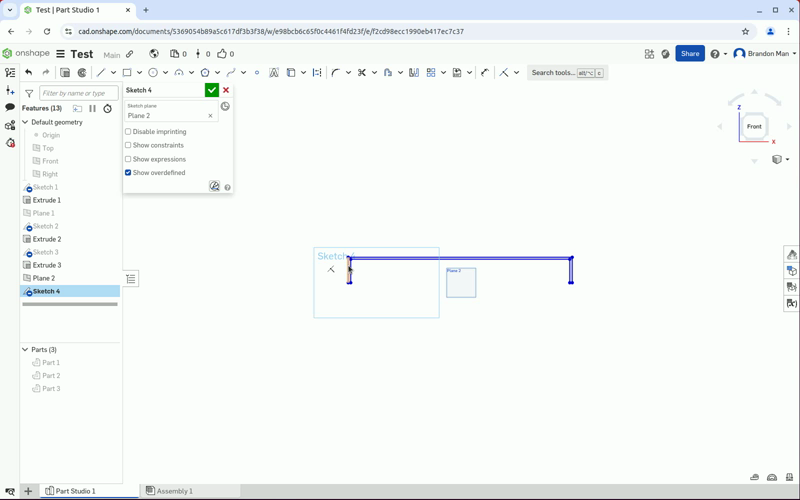
scroll(6)
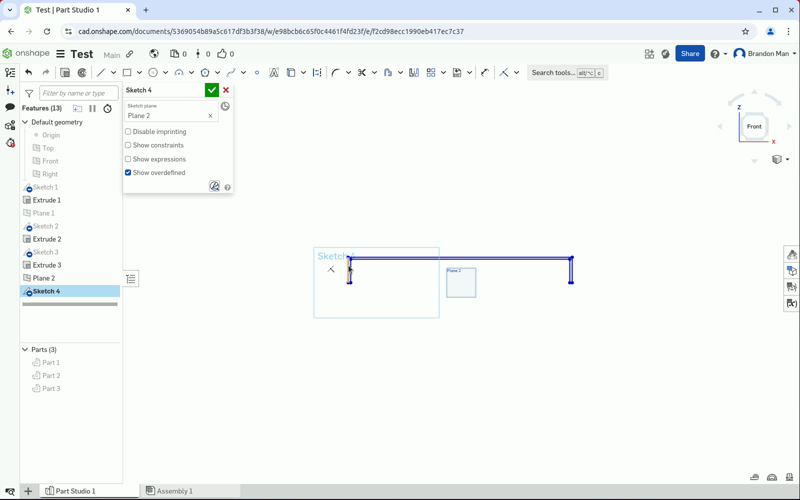
scroll(6)
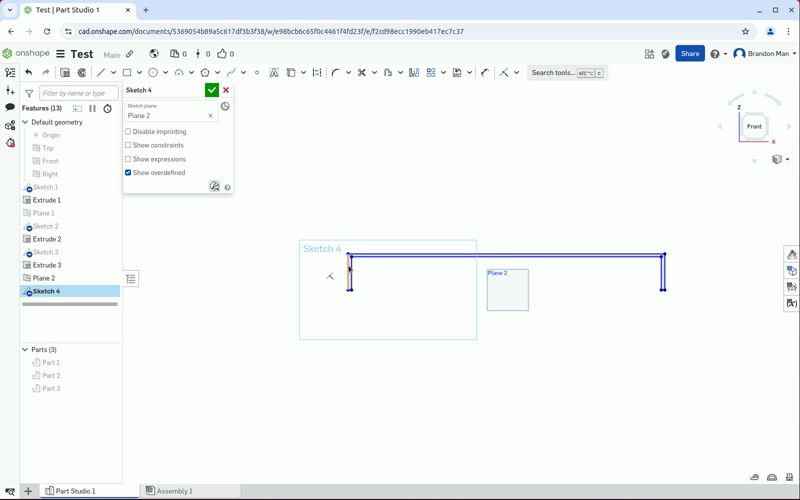
scroll(6)
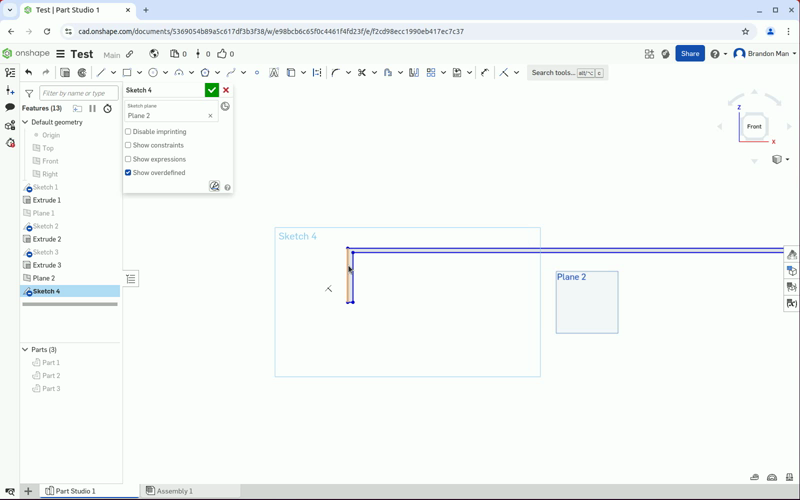
scroll(6)
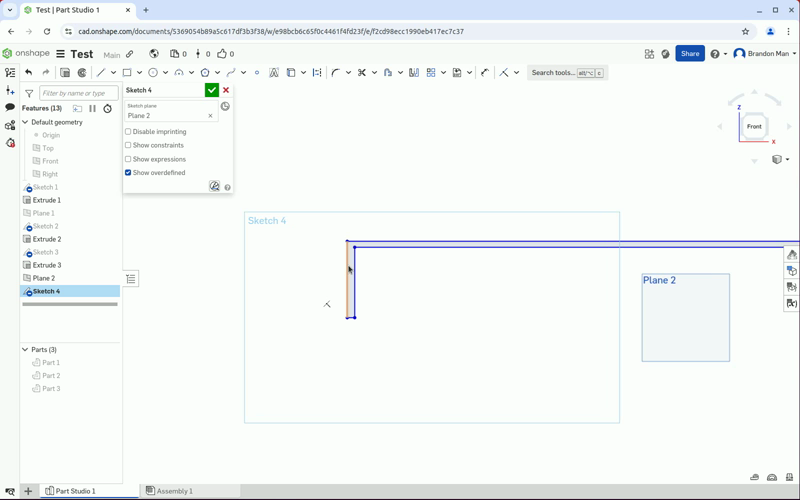
scroll(6)
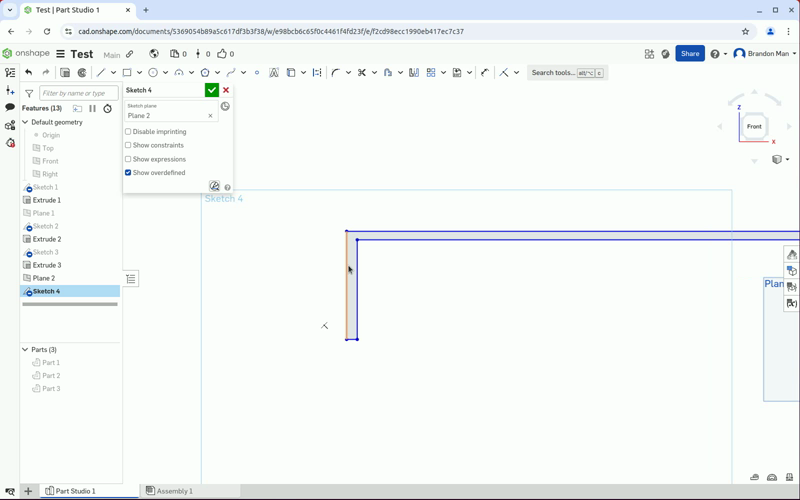
scroll(6)
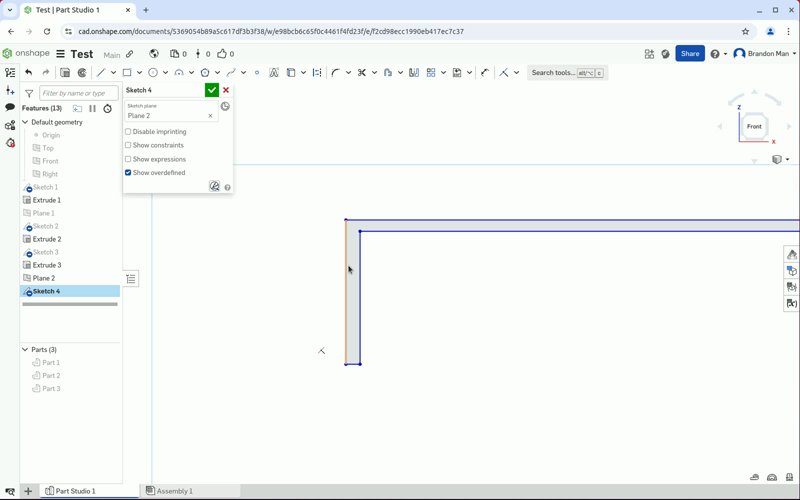
scroll(6)
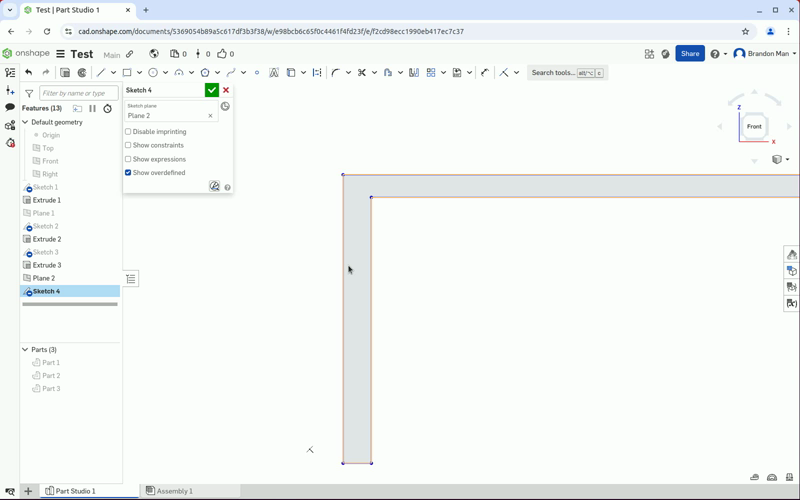
click(348, 265)
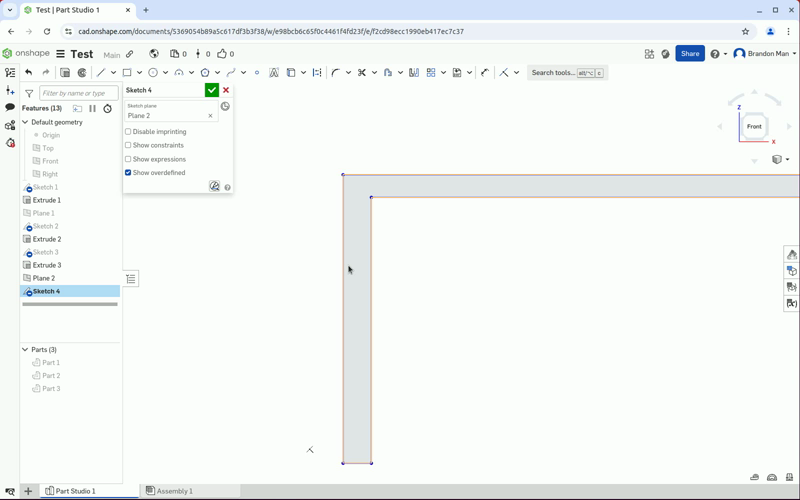
scroll(-6)
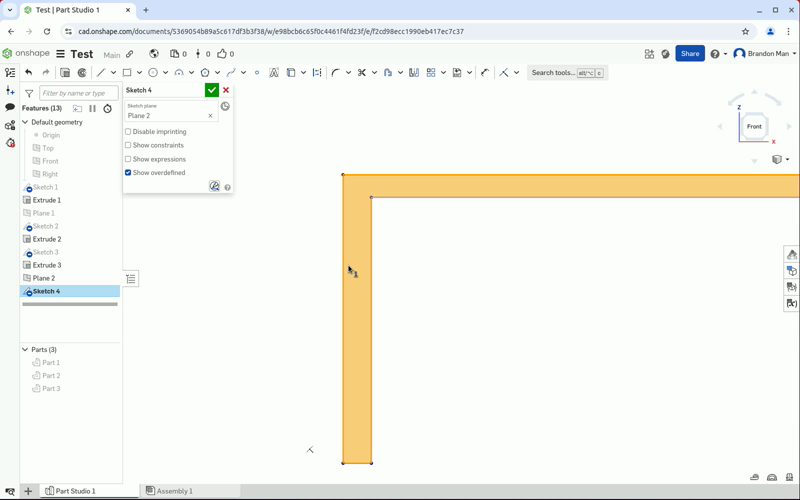
scroll(-6)
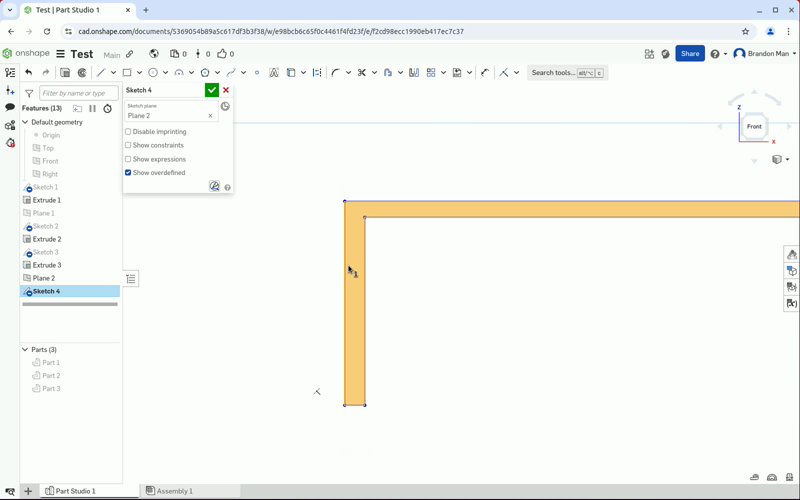
scroll(-6)
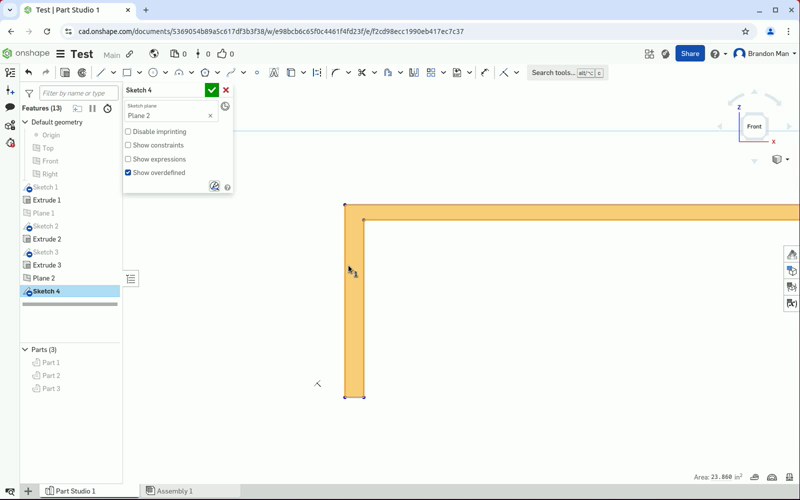
scroll(-6)
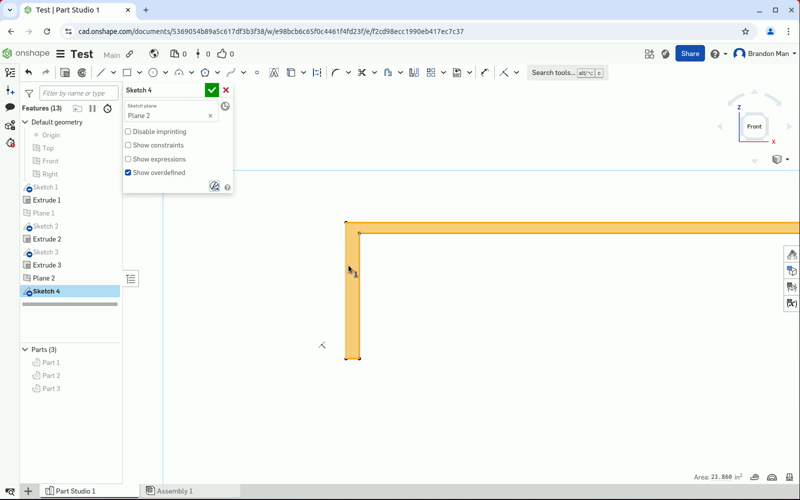
scroll(-6)
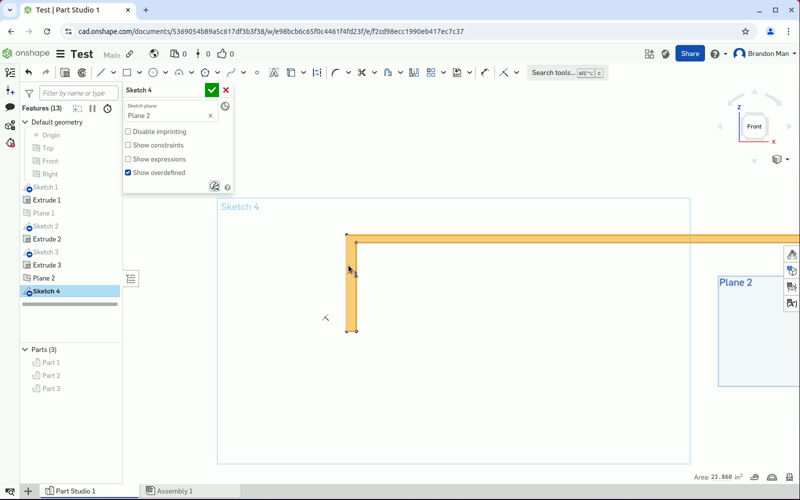
scroll(-6)
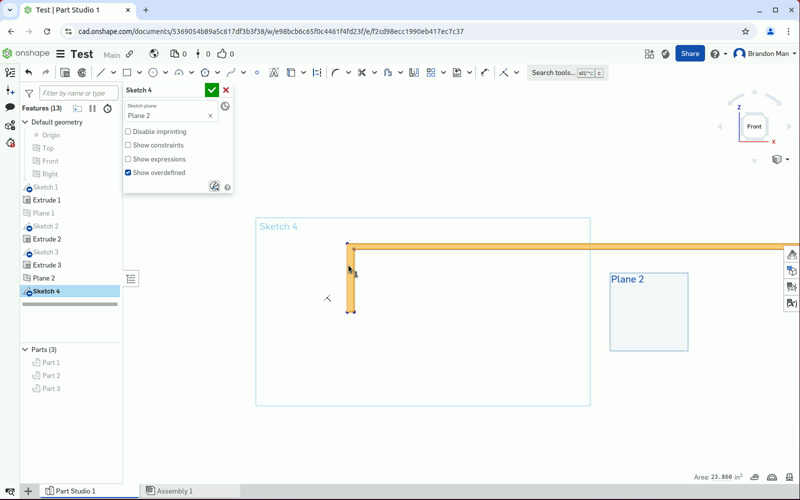
scroll(-6)
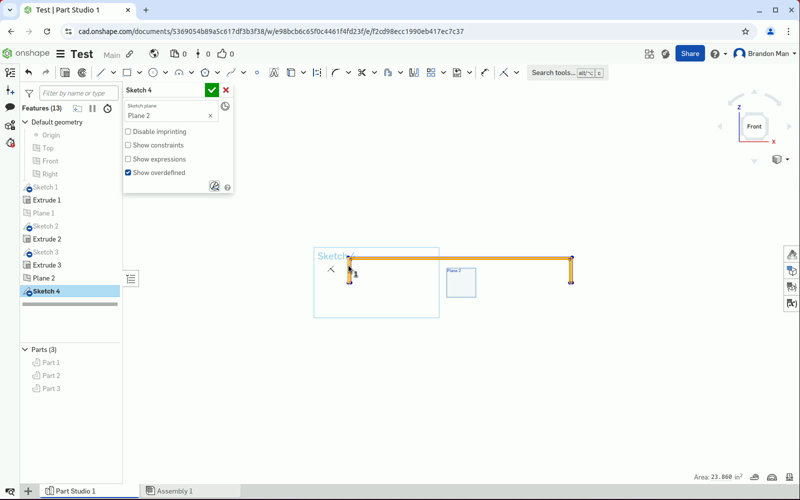
mouse_move(73, 352)
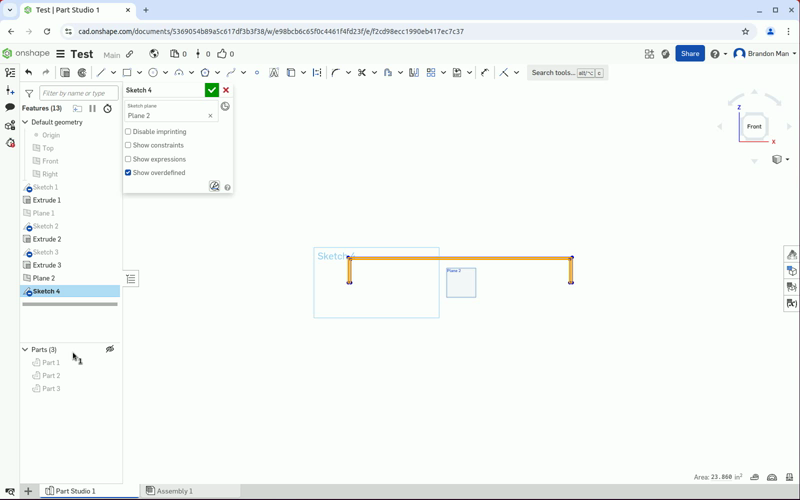
key(shift+y)
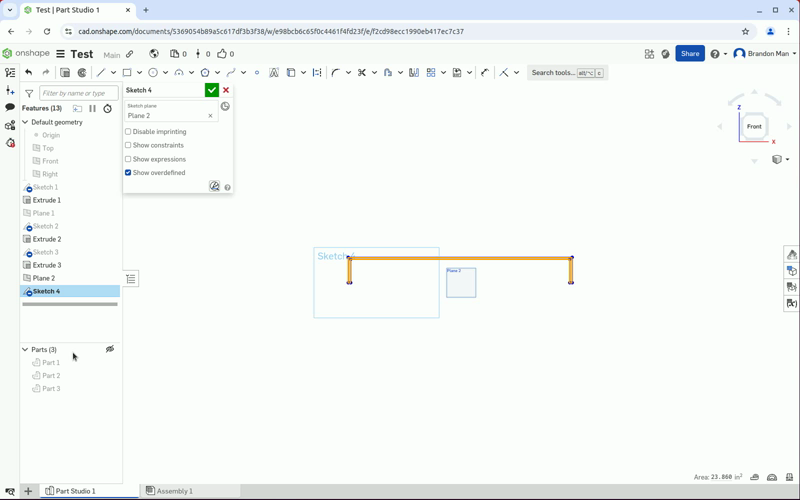
key(shift+e)
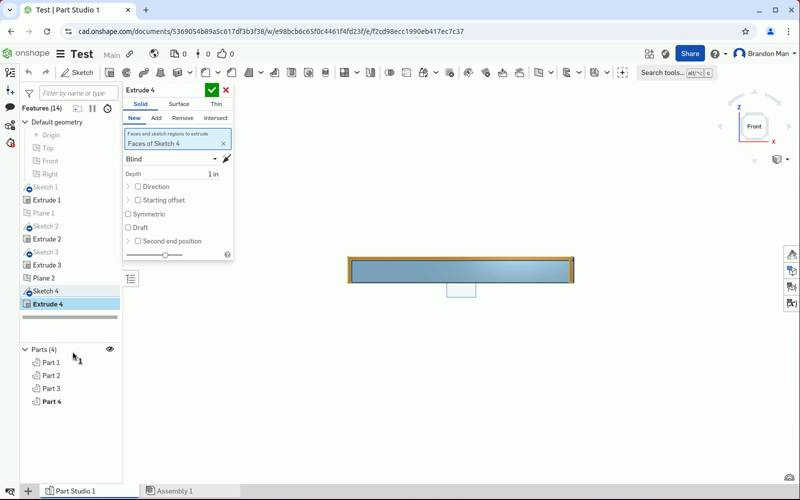
mouse_move(143, 106)
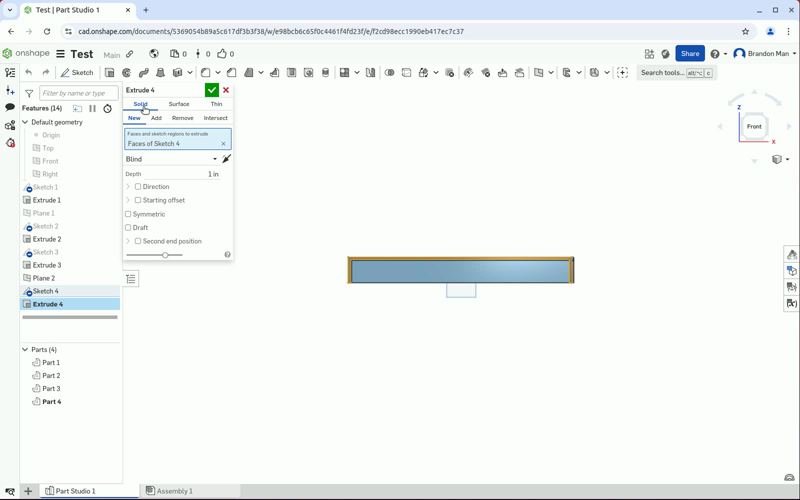
click(143, 106)
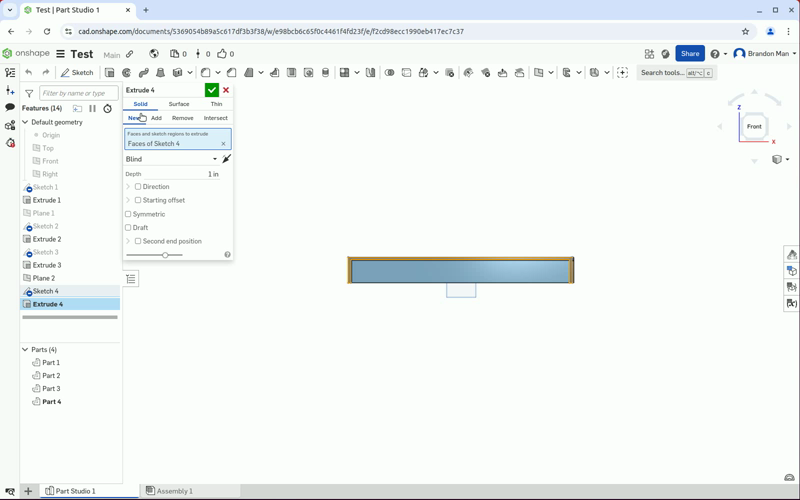
mouse_move(137, 120)
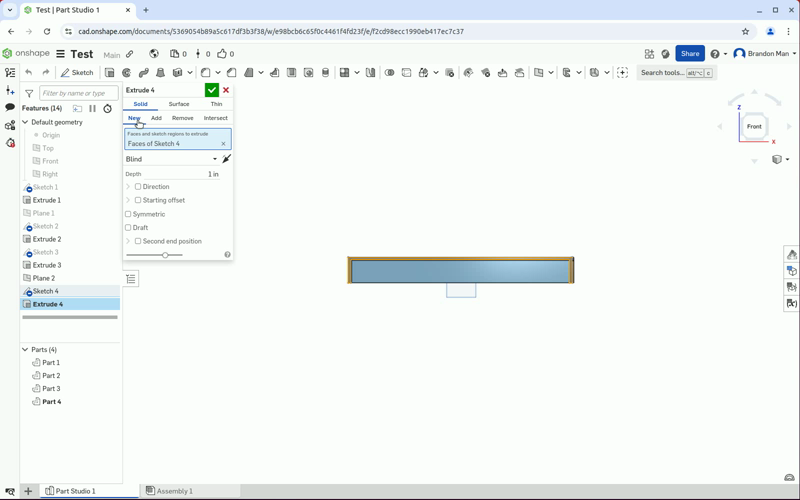
click(137, 120)
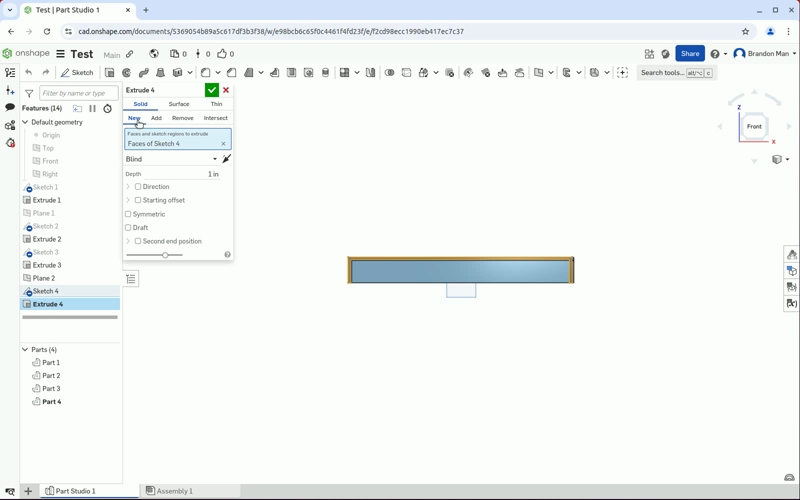
key(tab, 4)
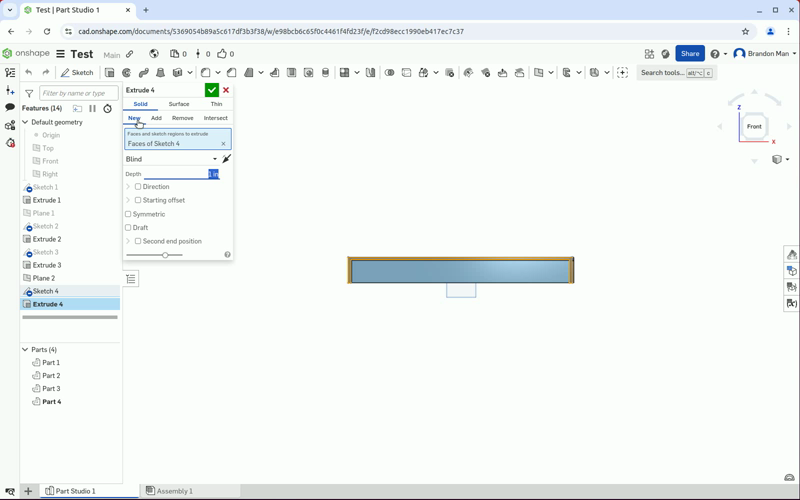
text(0.722)
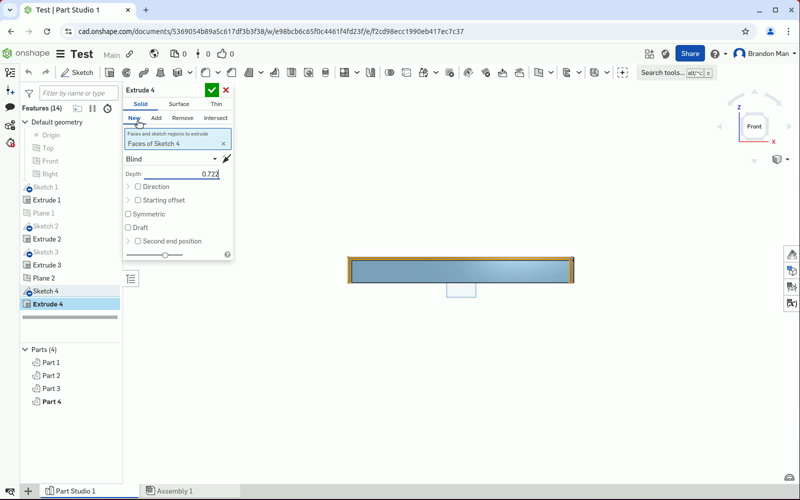
key(enter)
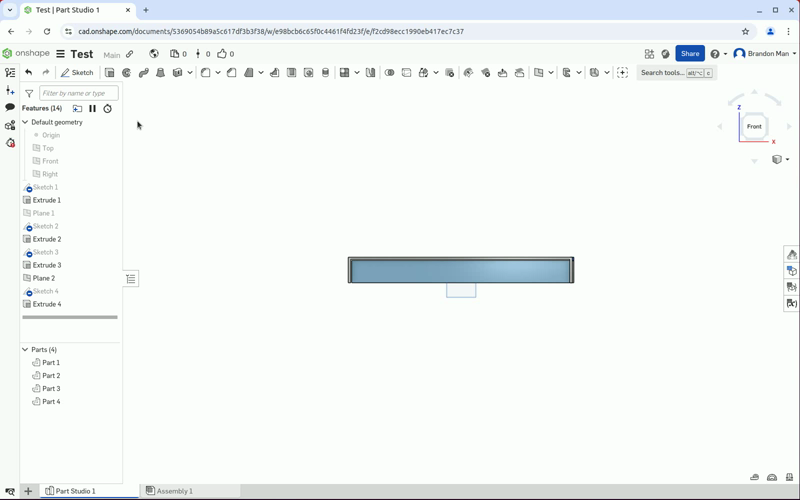
key(shift+h)
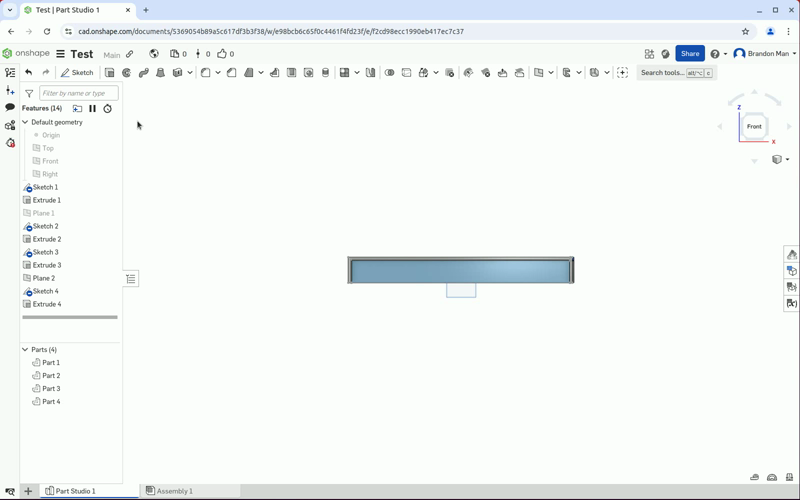
key(shift+h)
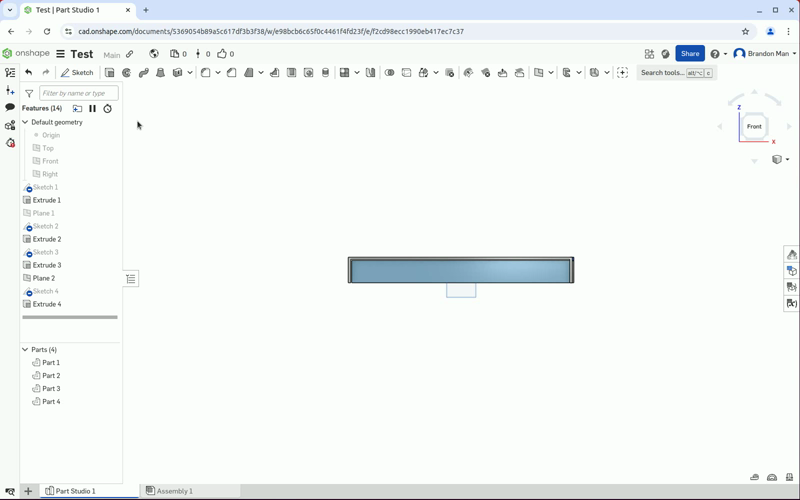
mouse_move(73, 189)
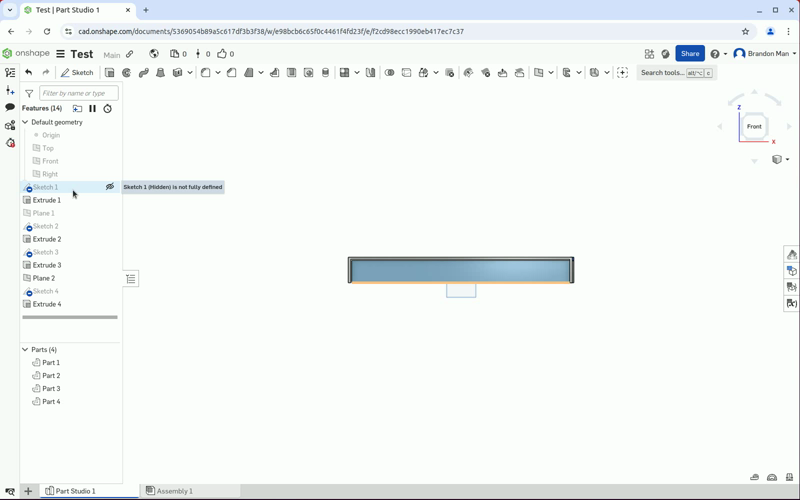
click(73, 189)
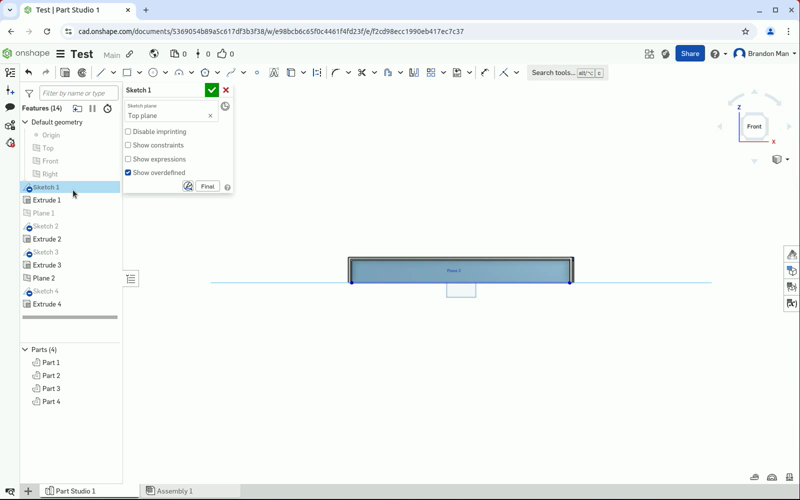
mouse_move(229, 92)
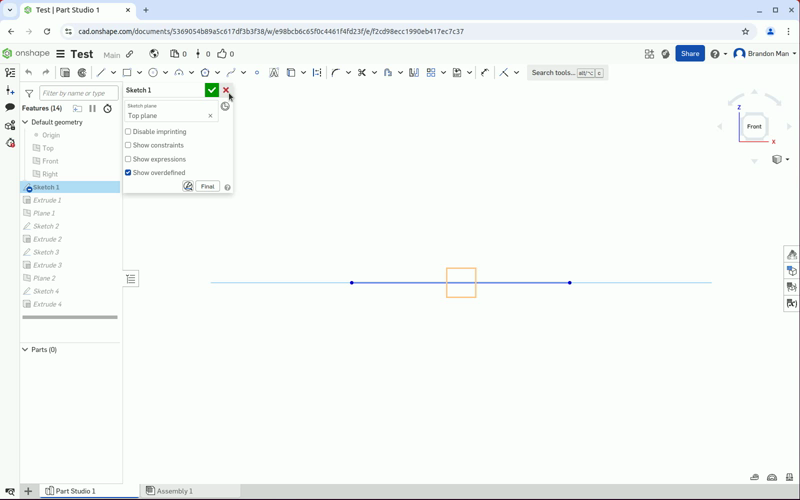
click(229, 92)
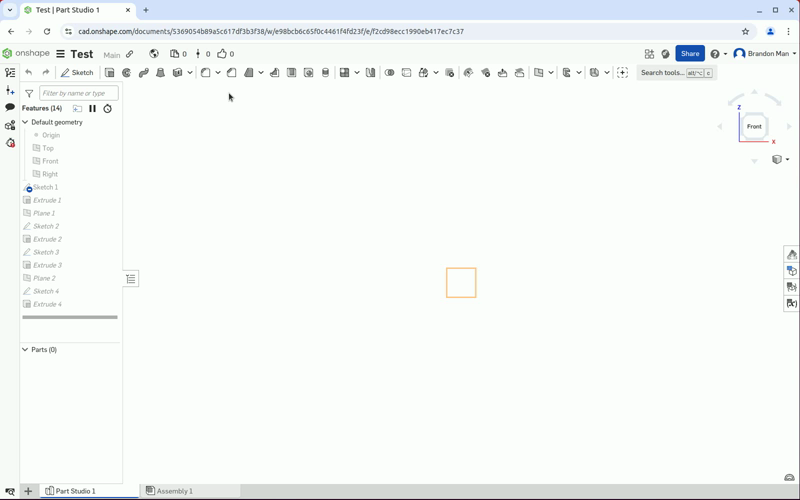
key(shift+s)
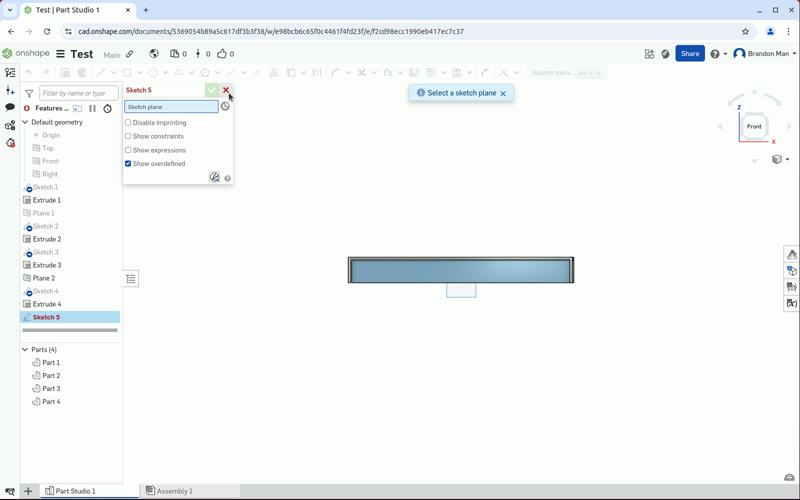
mouse_move(73, 280)
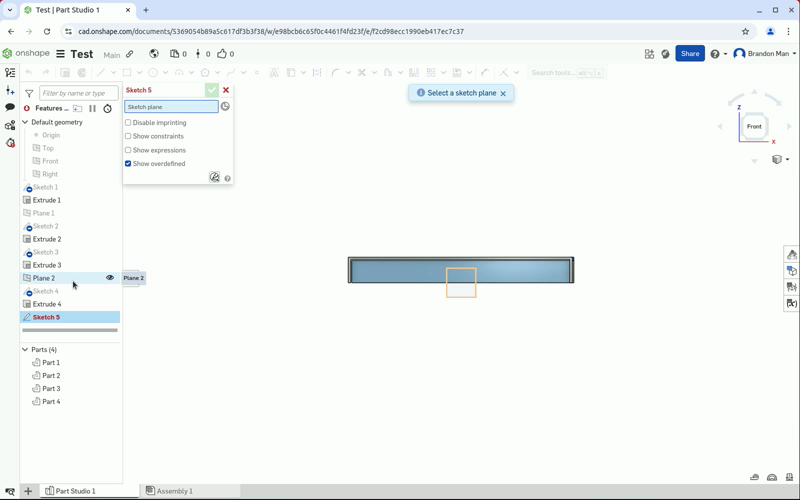
click(73, 280)
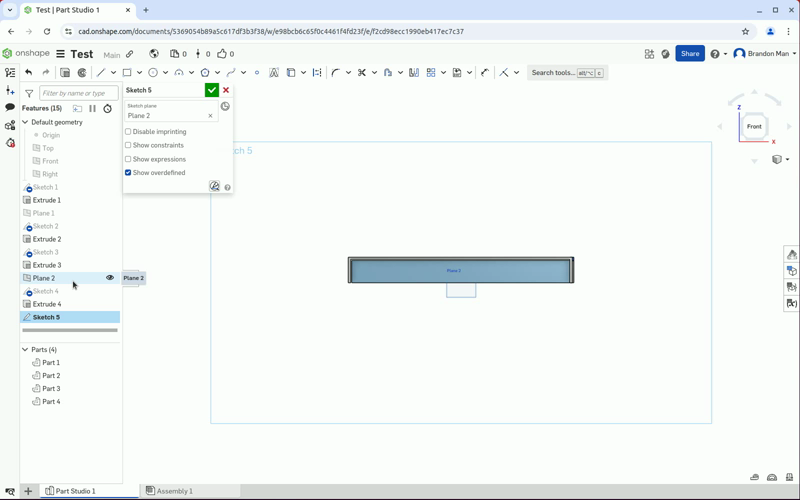
mouse_move(73, 352)
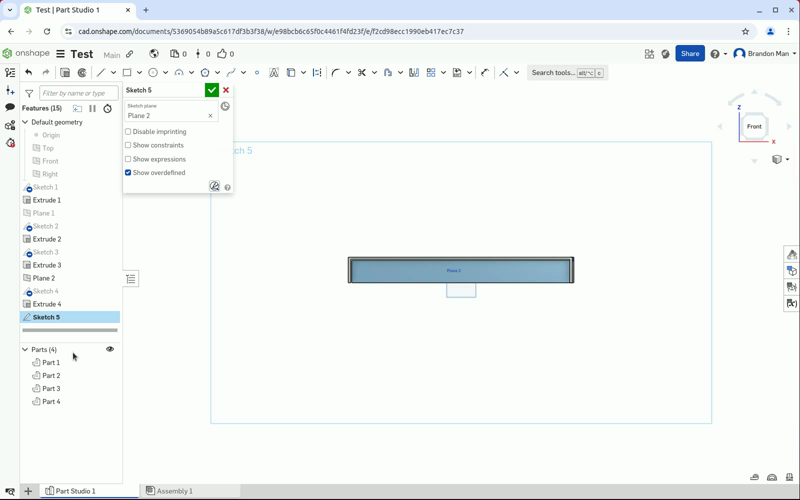
key(y)
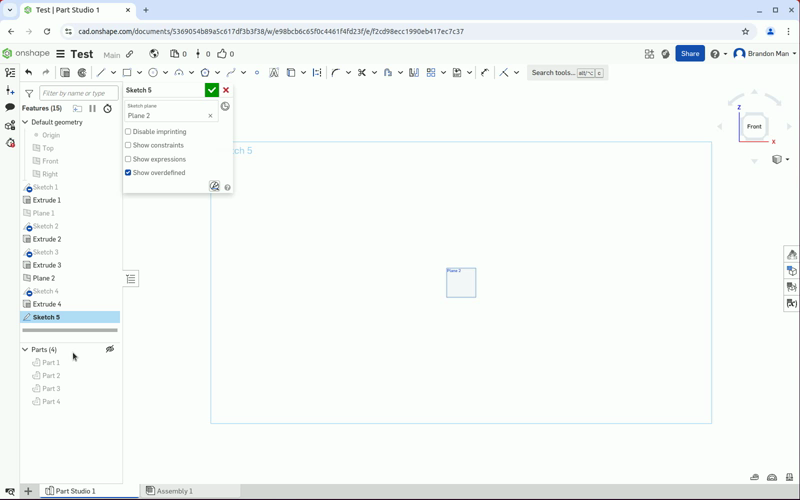
key(l)
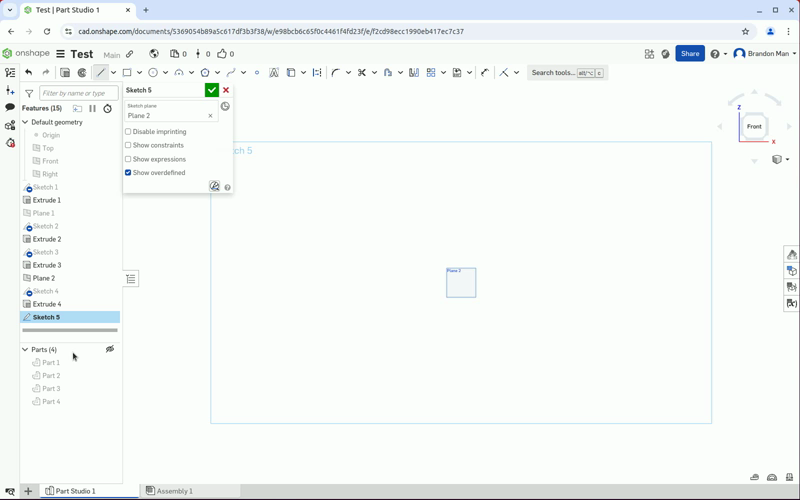
key_down(shift)
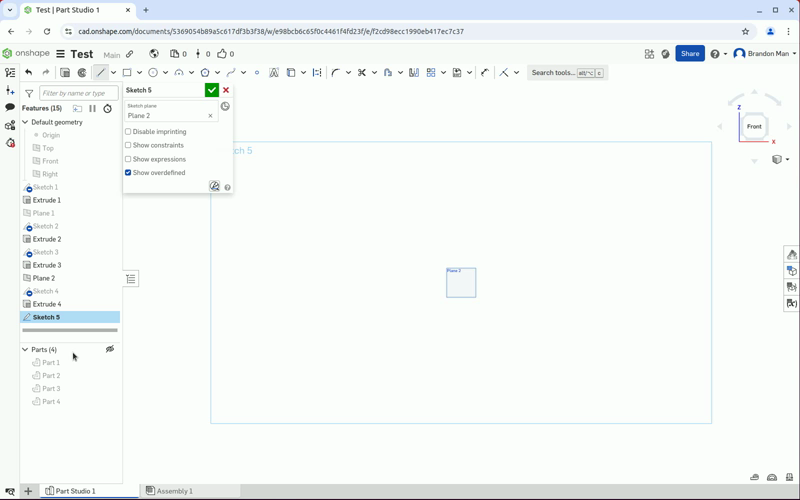
mouse_move(351, 282)
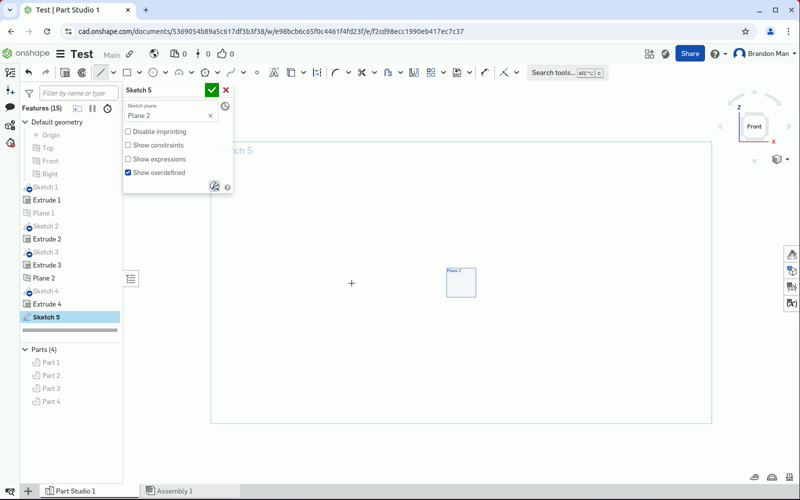
click(351, 282)
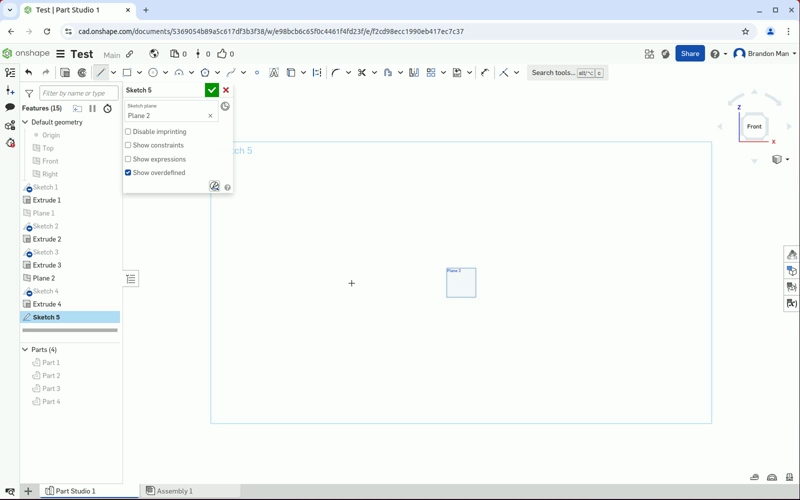
key_up(shift)
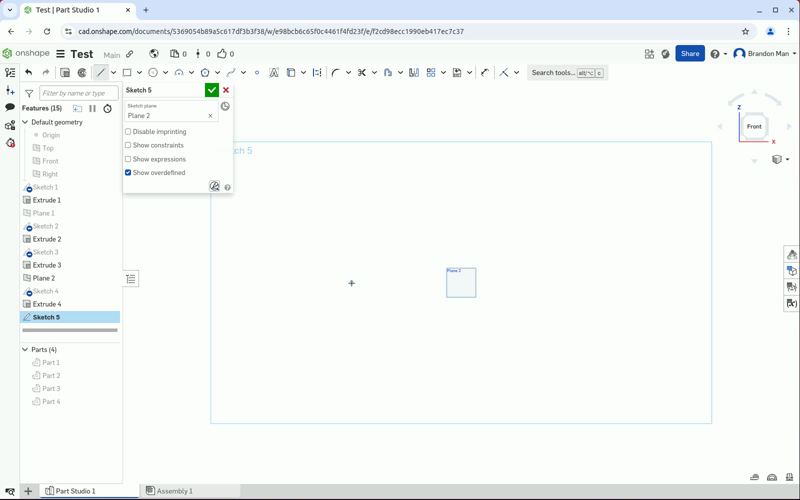
key_down(shift)
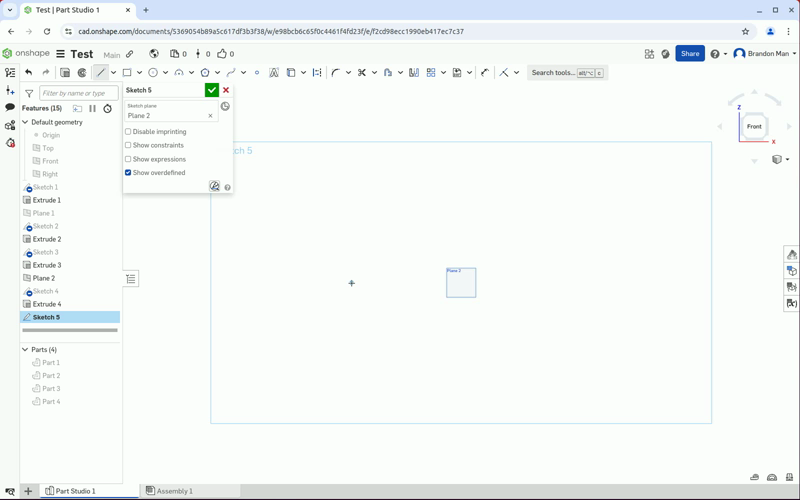
mouse_move(569, 282)
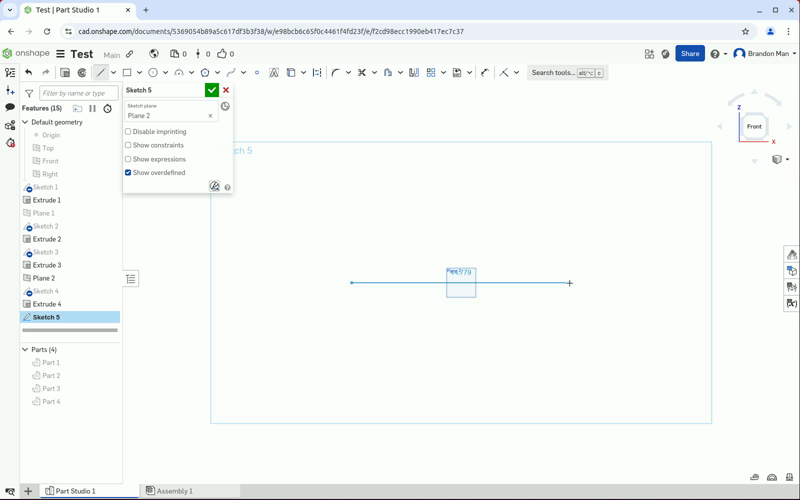
click(569, 282)
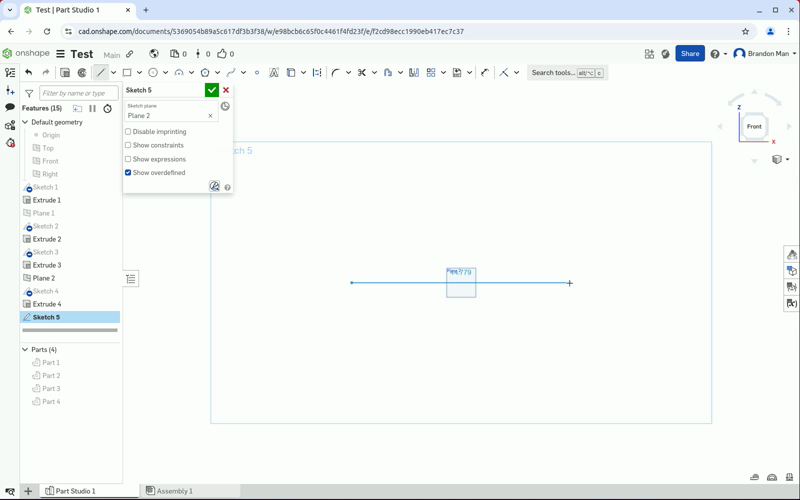
key_up(shift)
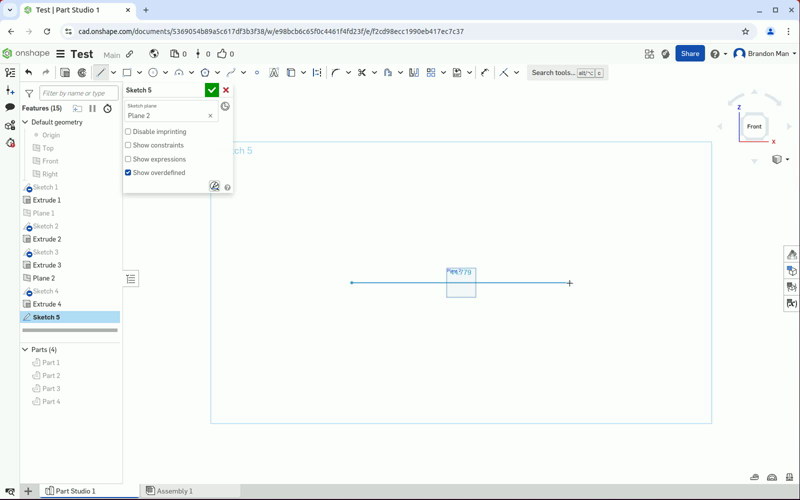
key_down(shift)
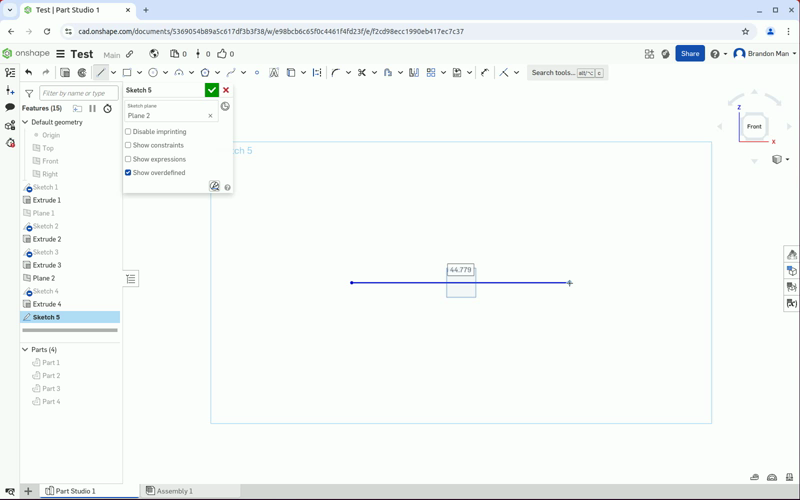
mouse_move(589, 282)
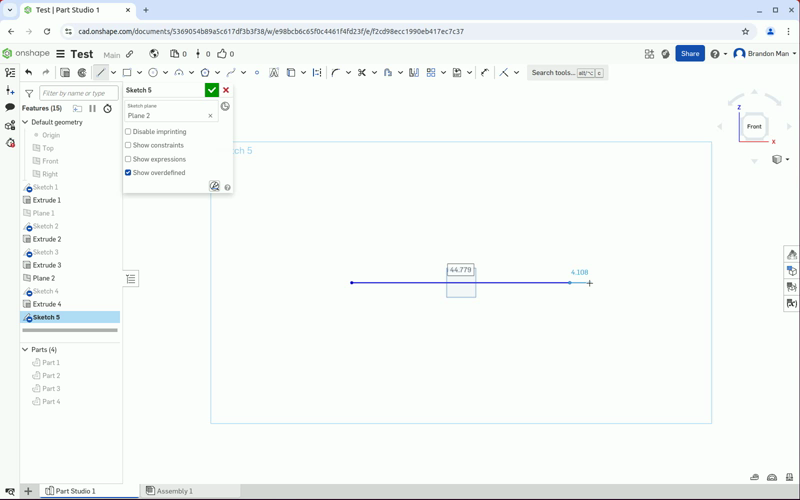
mouse_move(569, 260)
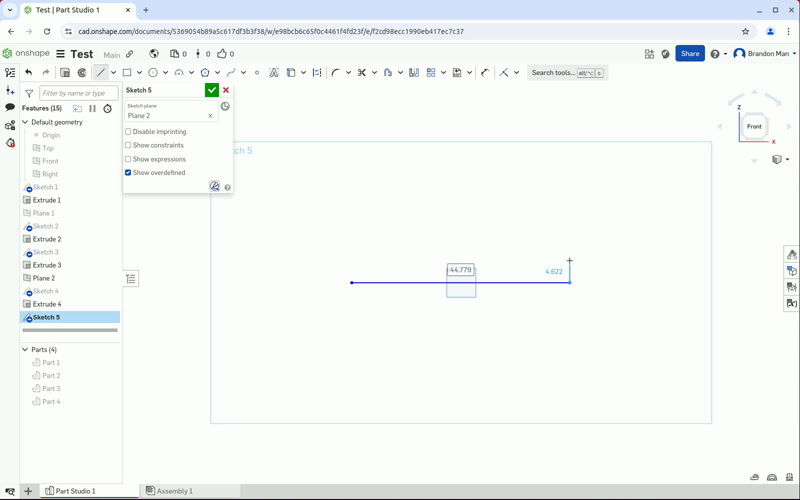
click(569, 260)
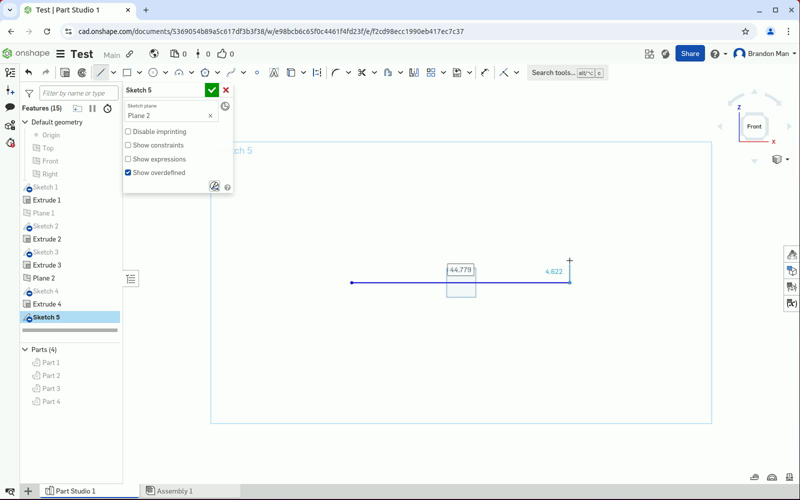
key_up(shift)
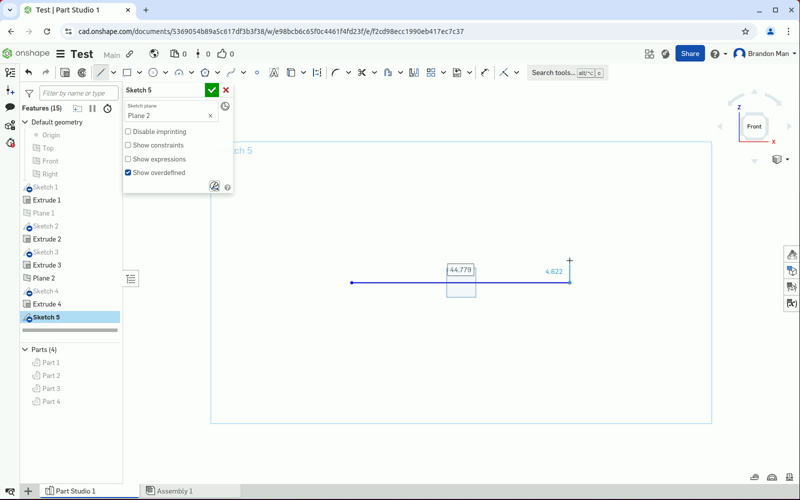
key_down(shift)
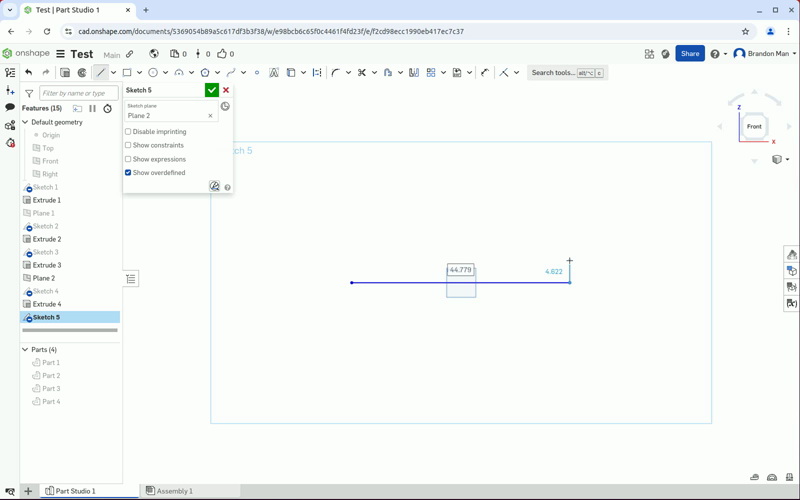
mouse_move(351, 260)
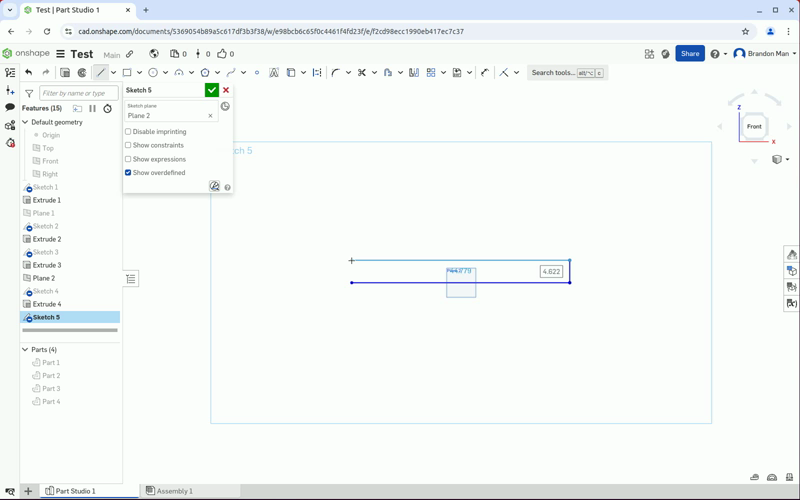
click(351, 260)
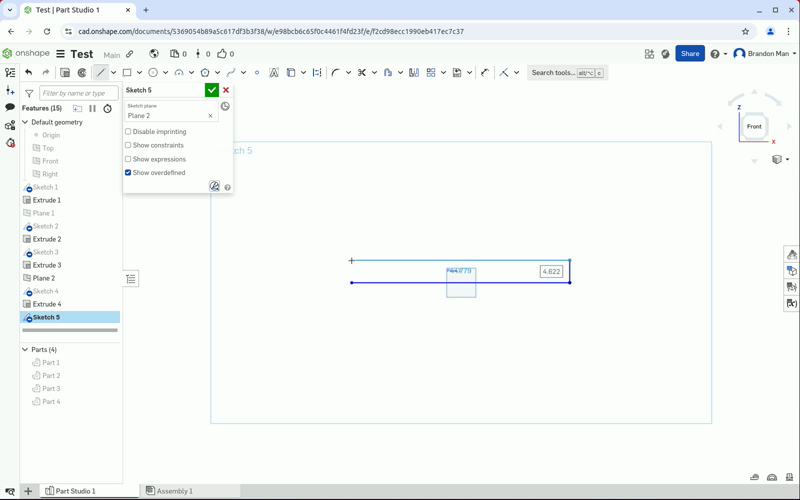
key_up(shift)
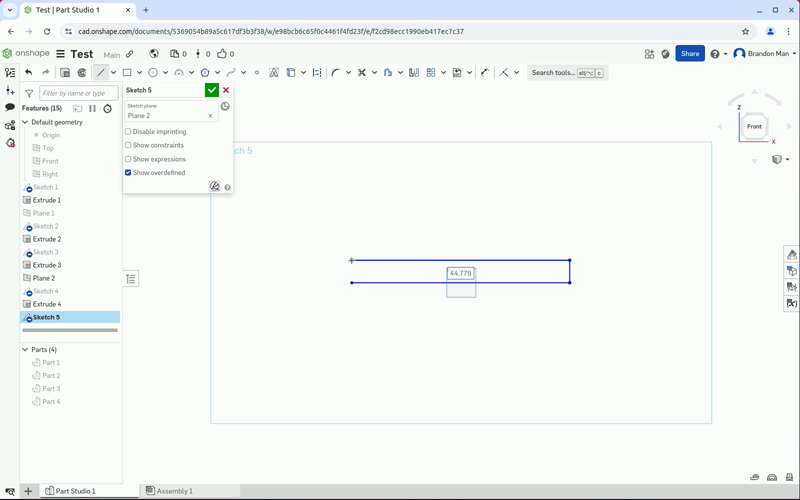
mouse_move(381, 260)
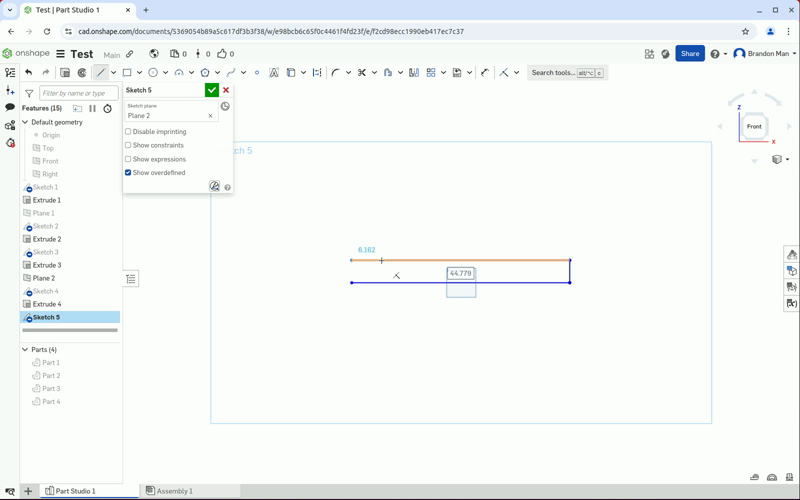
key_down(shift)
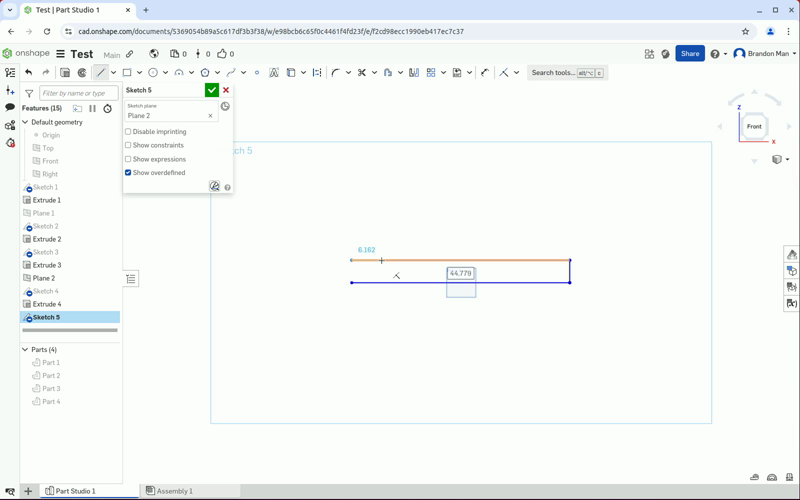
mouse_move(351, 282)
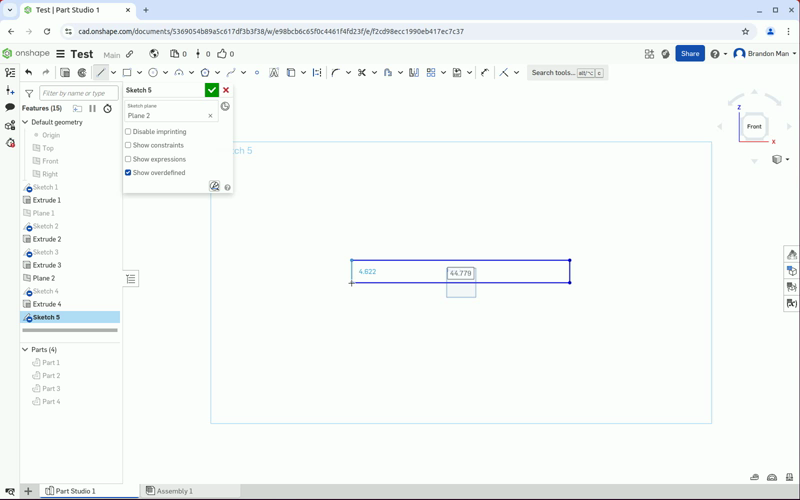
key_up(shift)
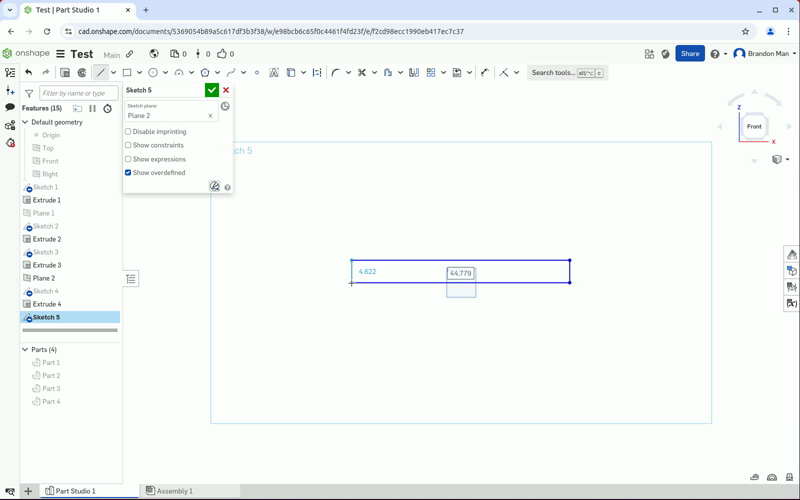
click(351, 282)
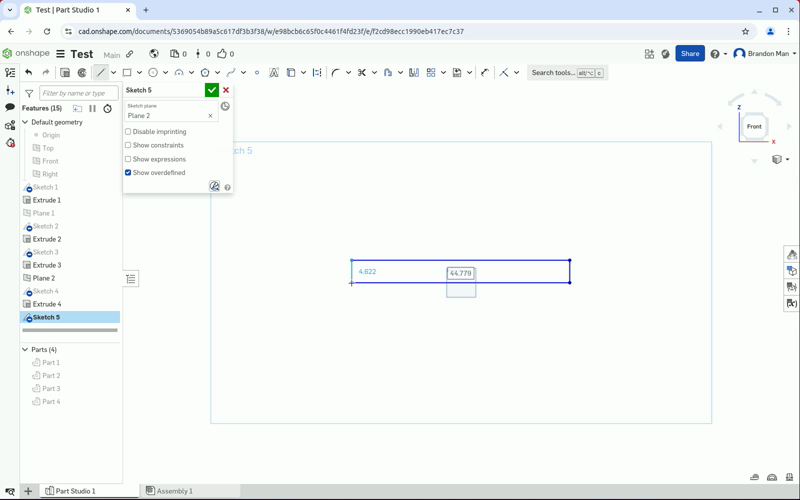
key(esc)
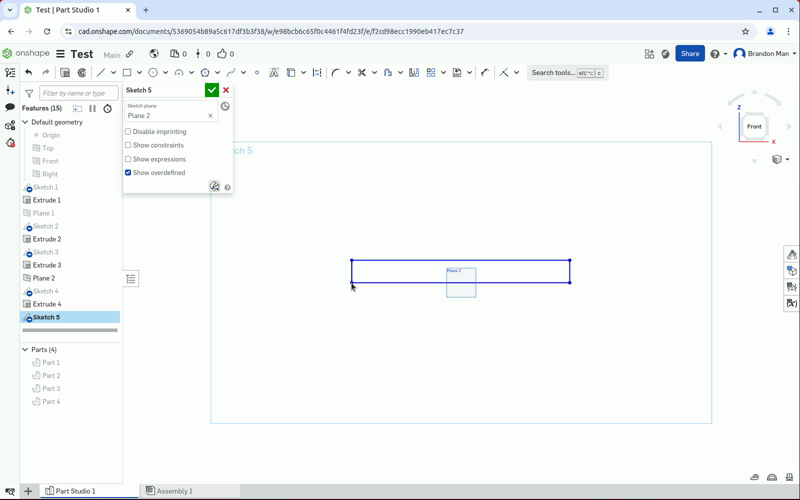
mouse_move(426, 265)
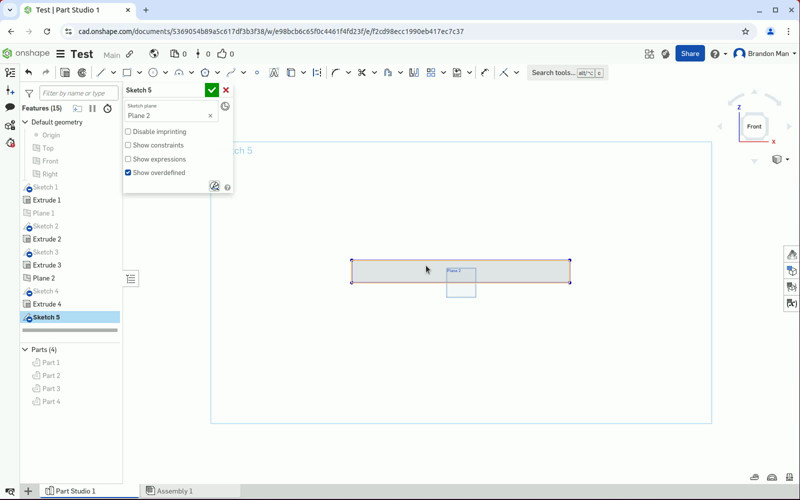
click(426, 265)
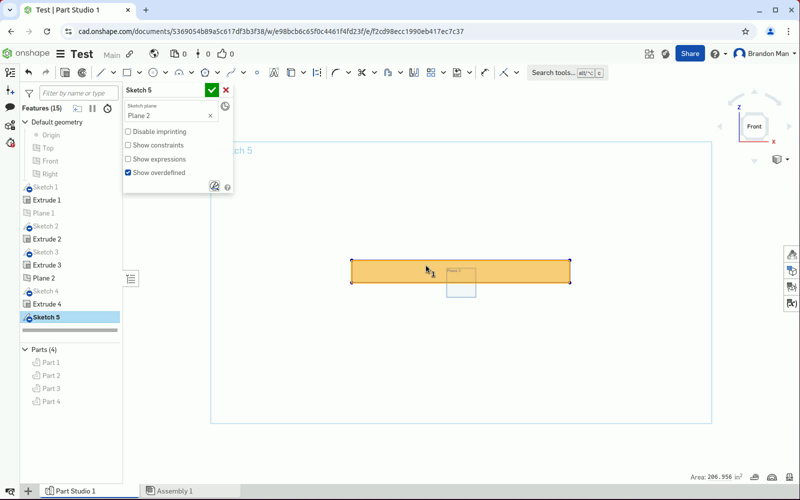
mouse_move(73, 352)
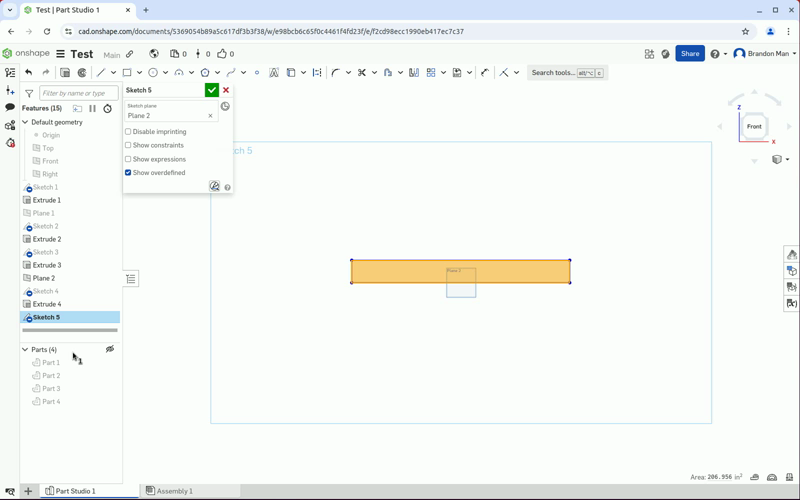
key(shift+y)
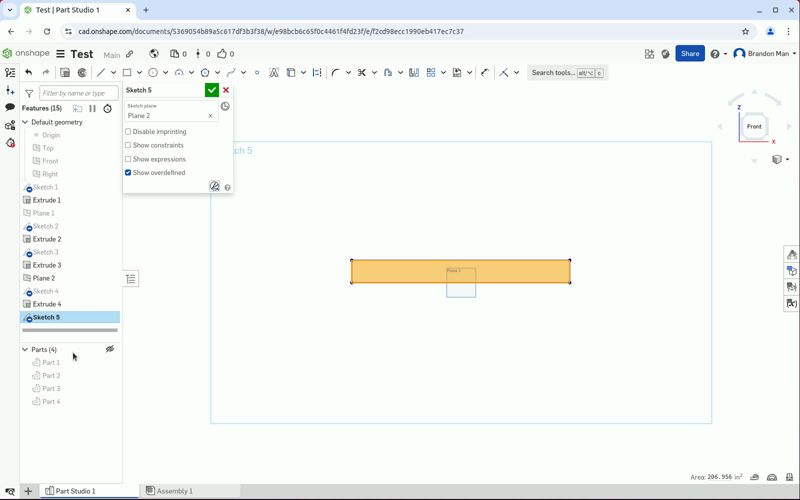
key(shift+e)
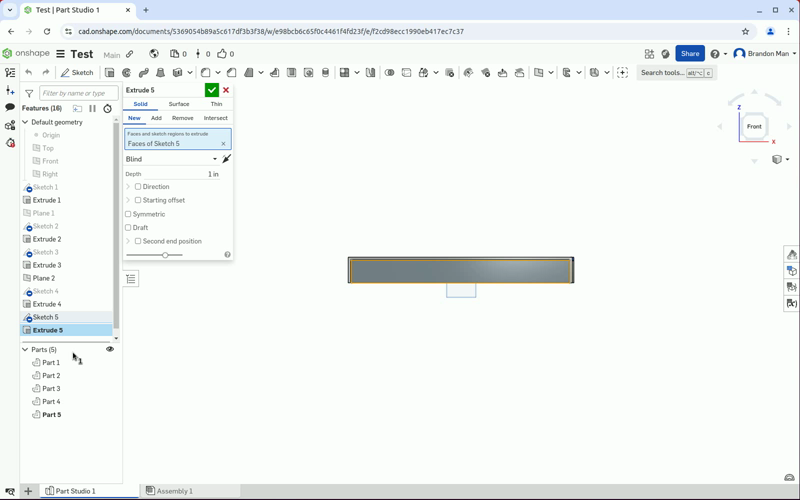
mouse_move(143, 106)
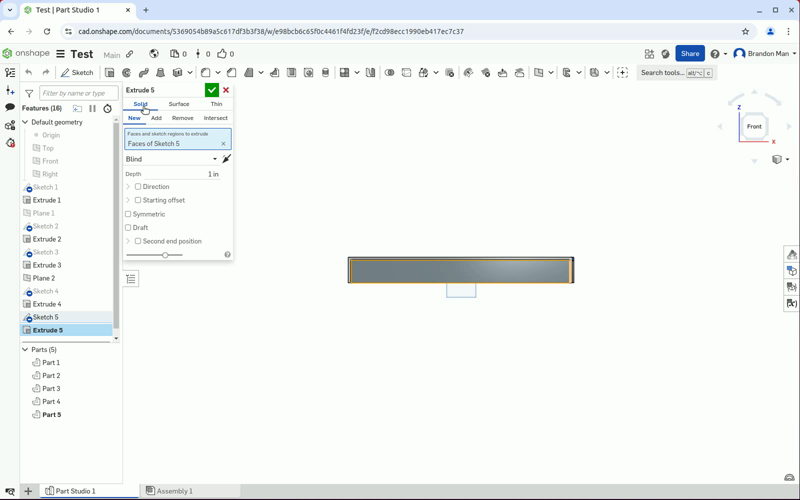
click(143, 106)
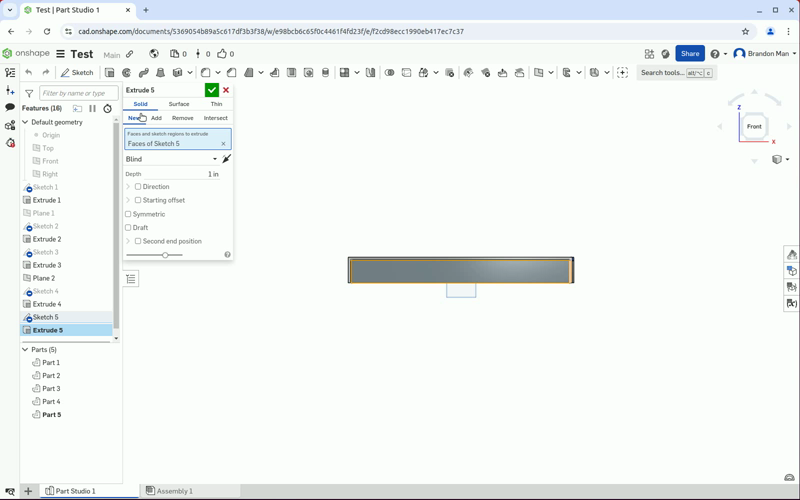
mouse_move(137, 120)
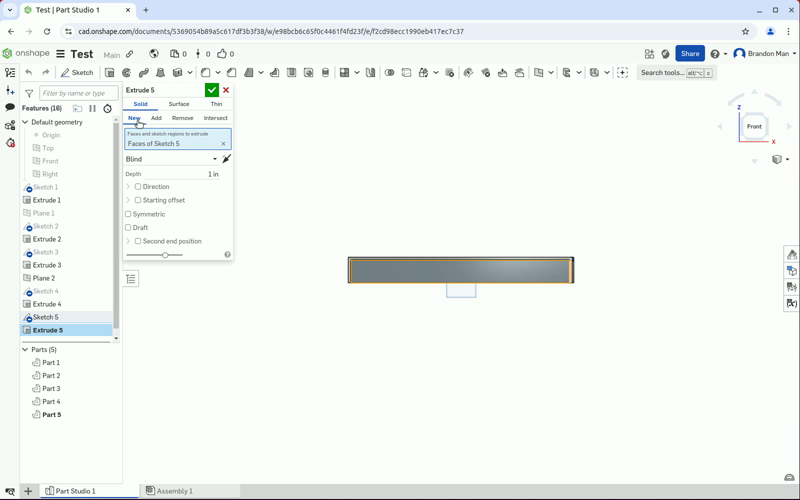
click(137, 120)
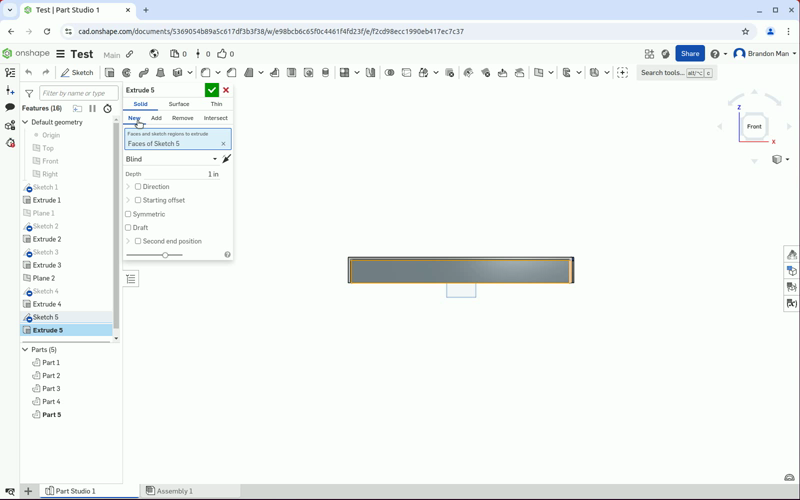
key(tab, 4)
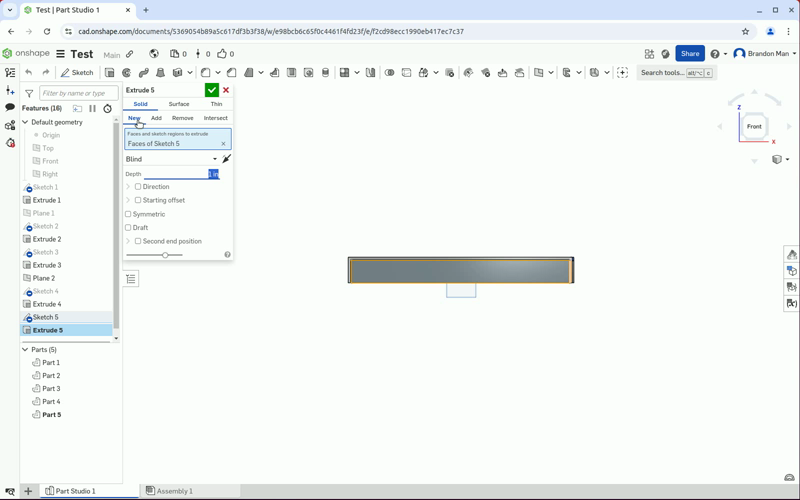
text(0.722)
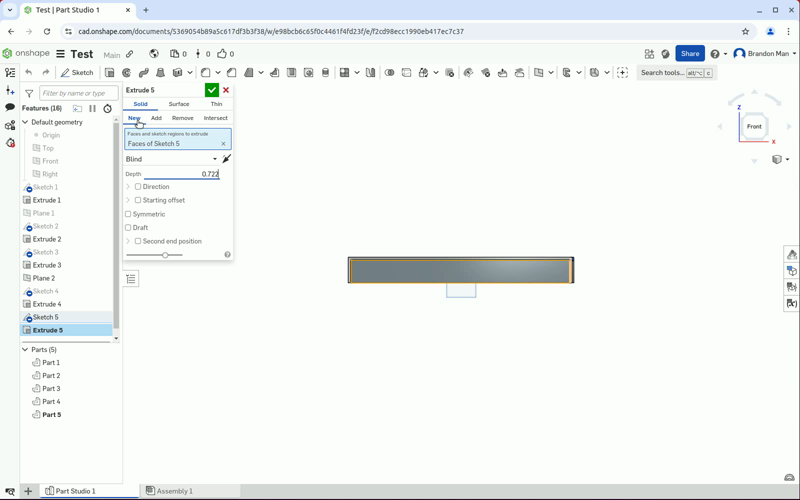
key(enter)
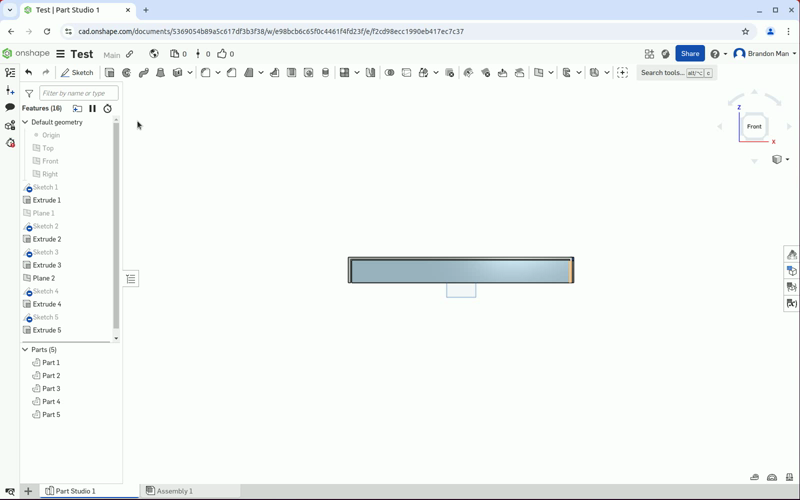
key(shift+h)
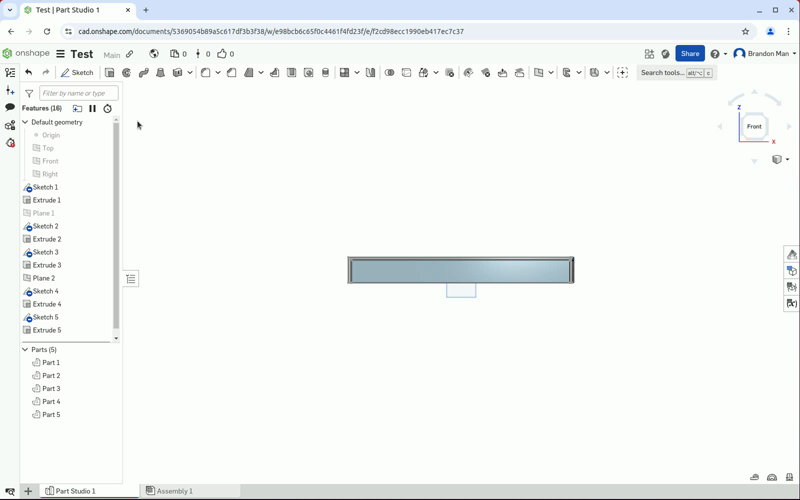
key(shift+h)
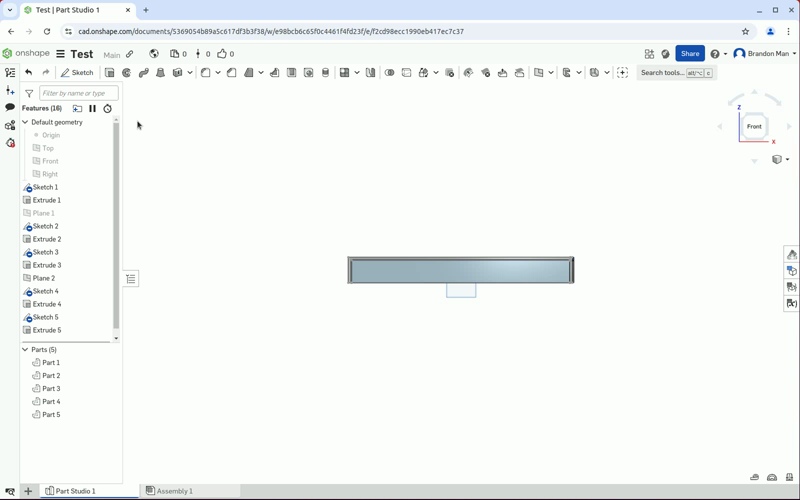
key(shift+7)
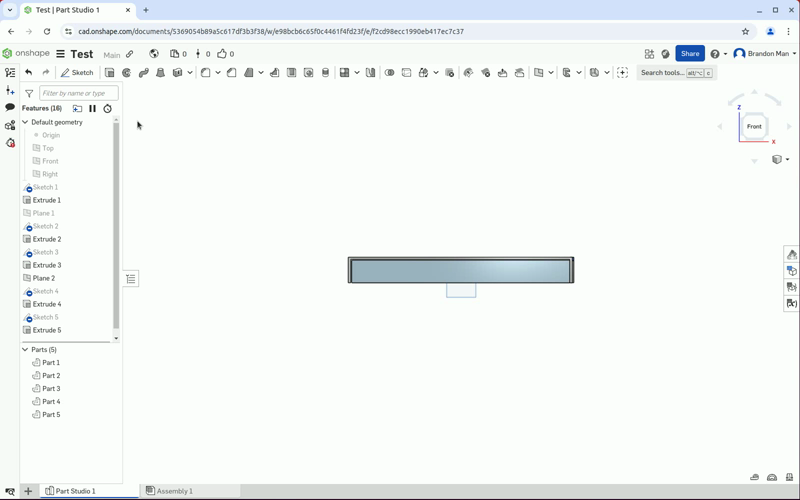
key(left, 2)
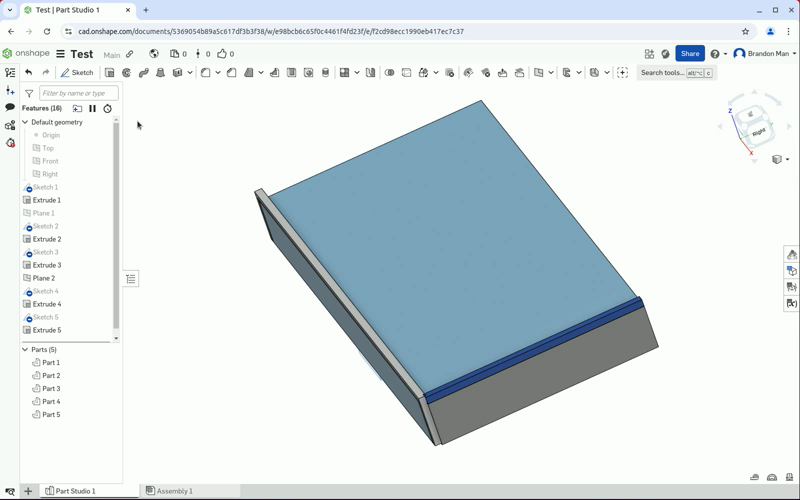
key(down, 2)
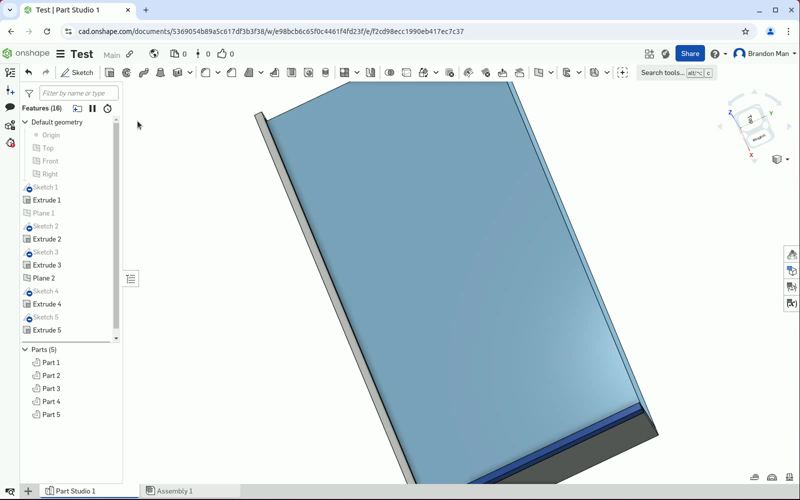
key(up, 2)
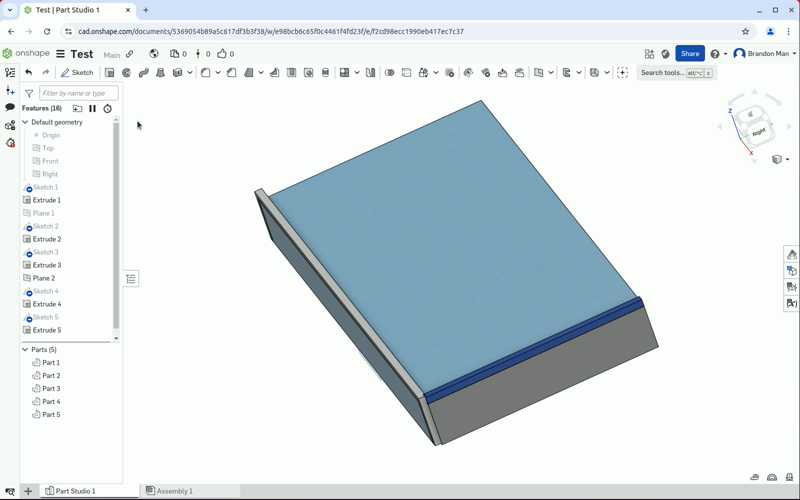
key(right, 2)
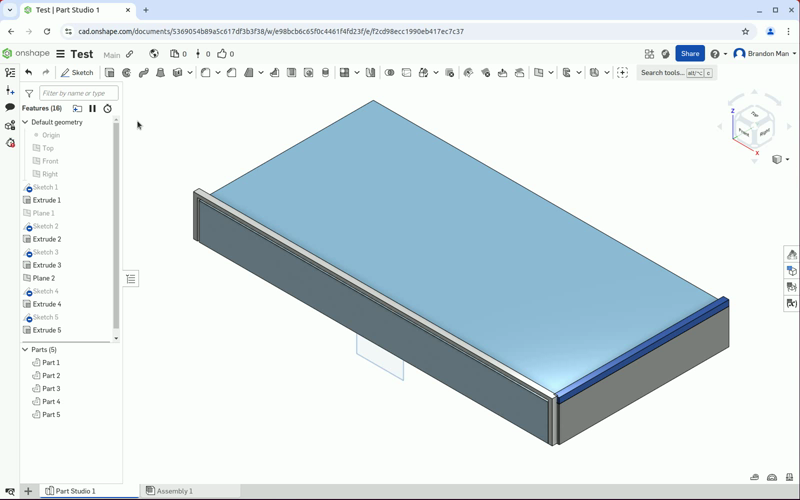
mouse_move(69, 189)
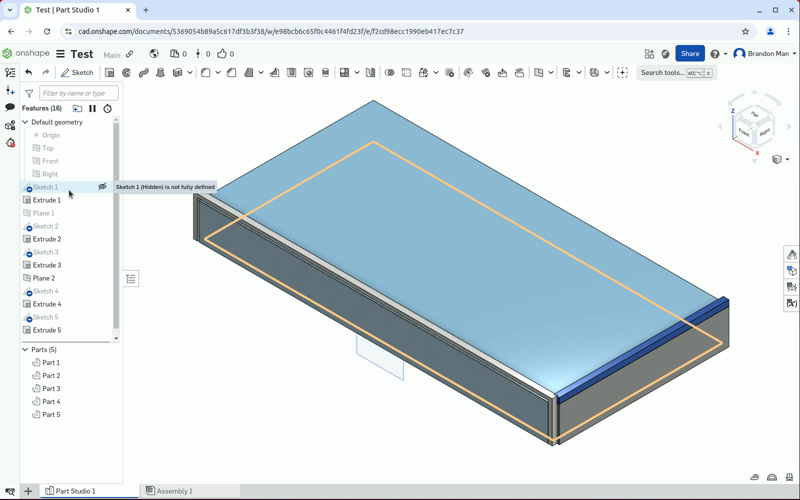
click(69, 189)